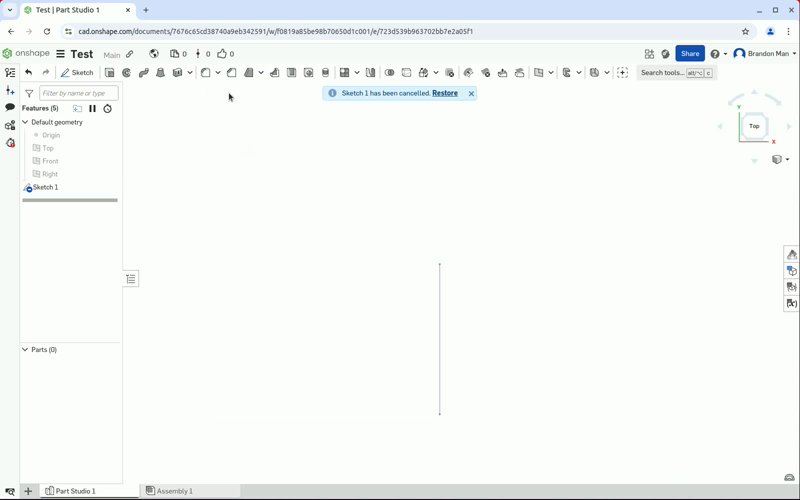
key(shift+h)
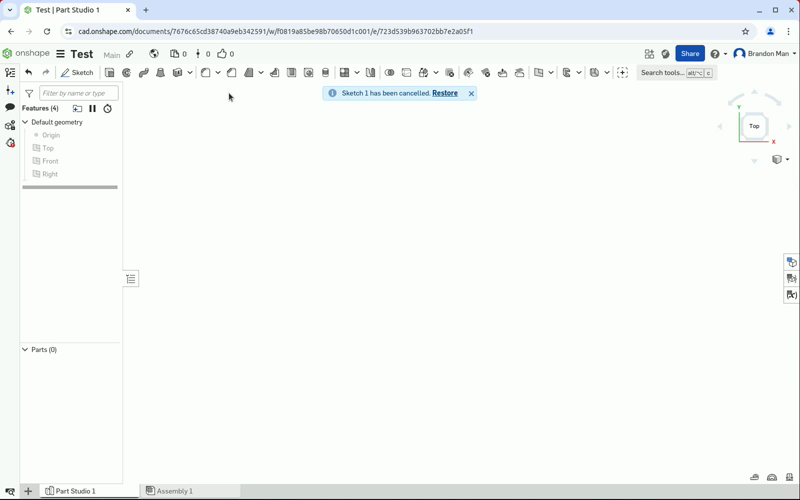
mouse_move(73, 352)
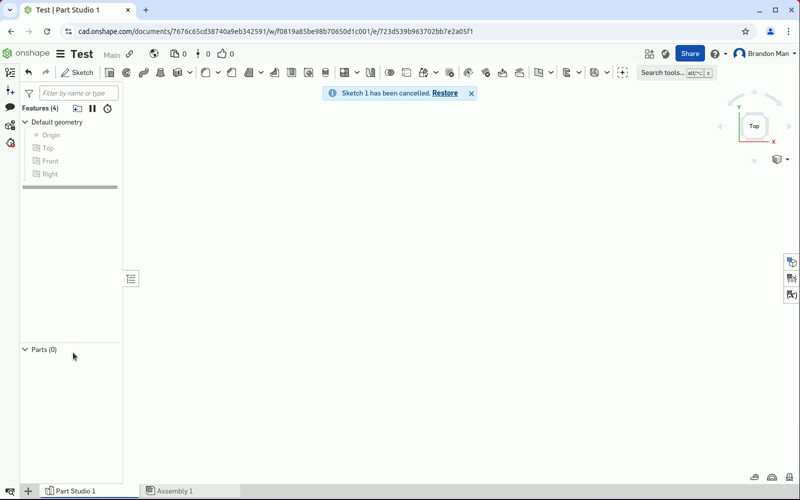
key(y)
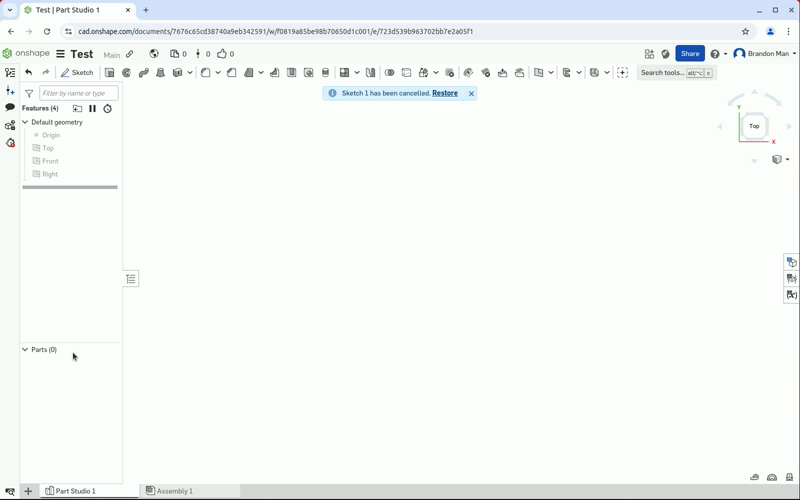
key(shift+p)
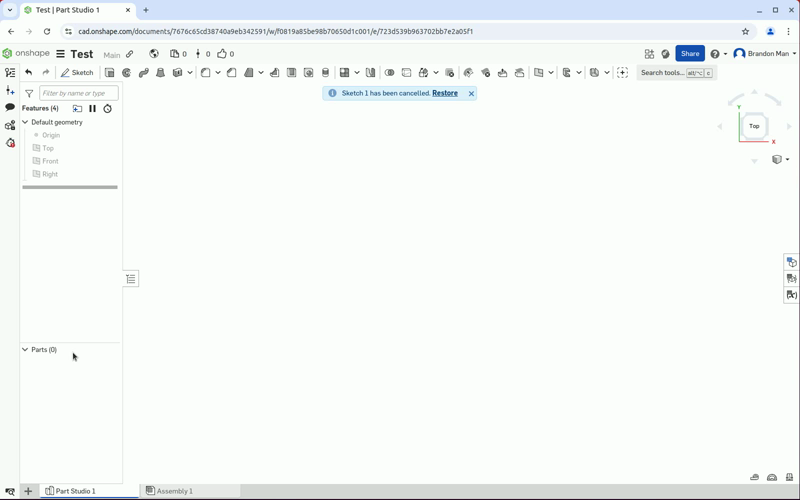
key(space)
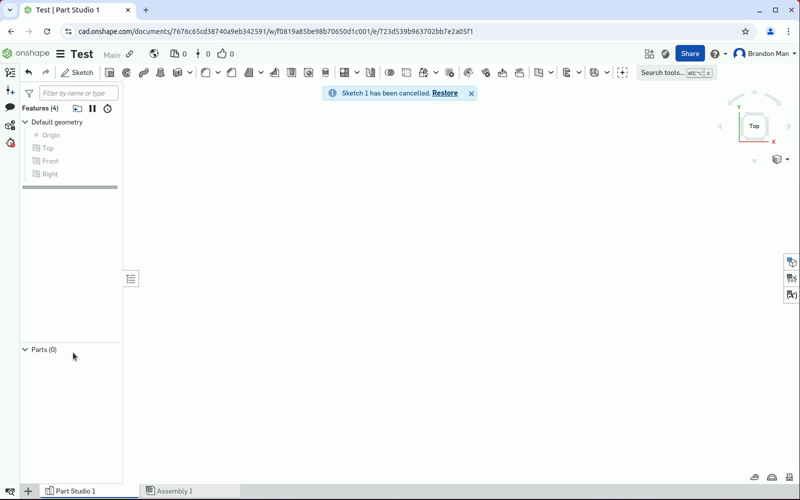
key_down(shift)
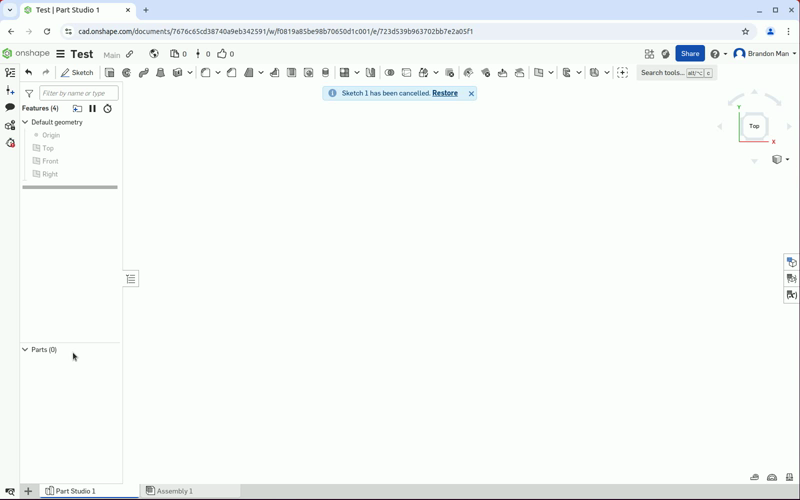
key(up)
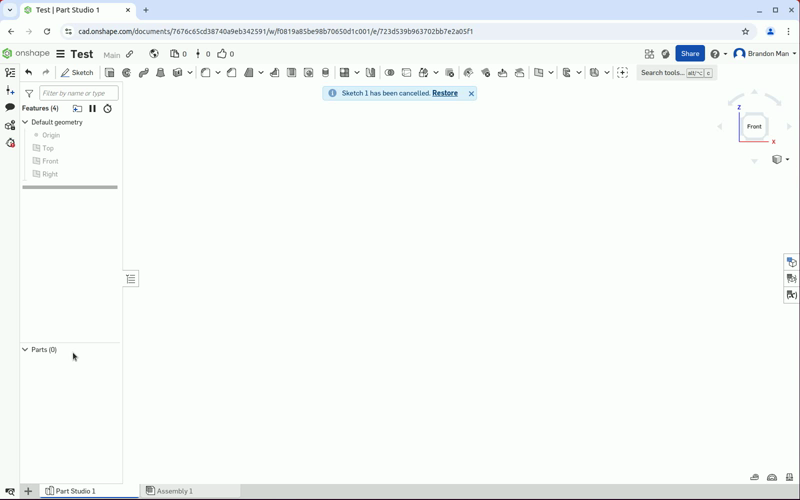
key_up(shift)
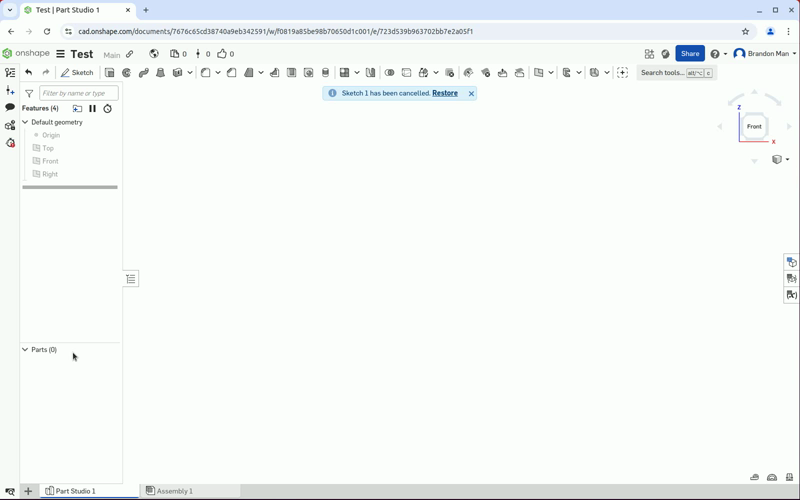
mouse_move(73, 352)
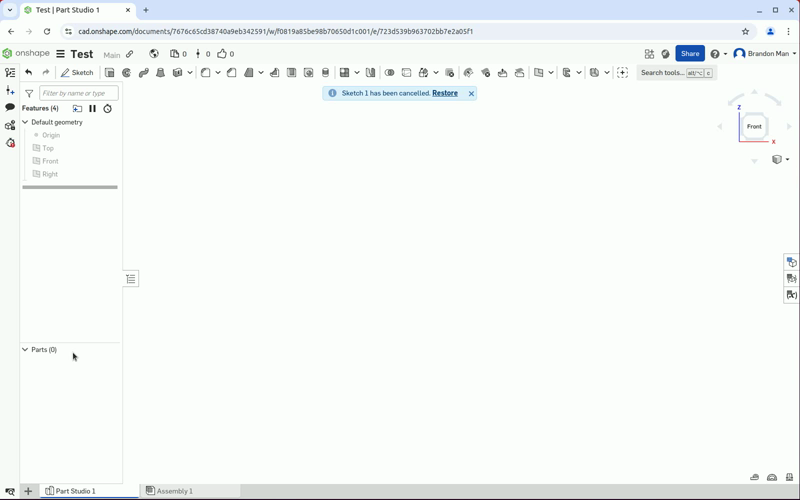
key(shift+y)
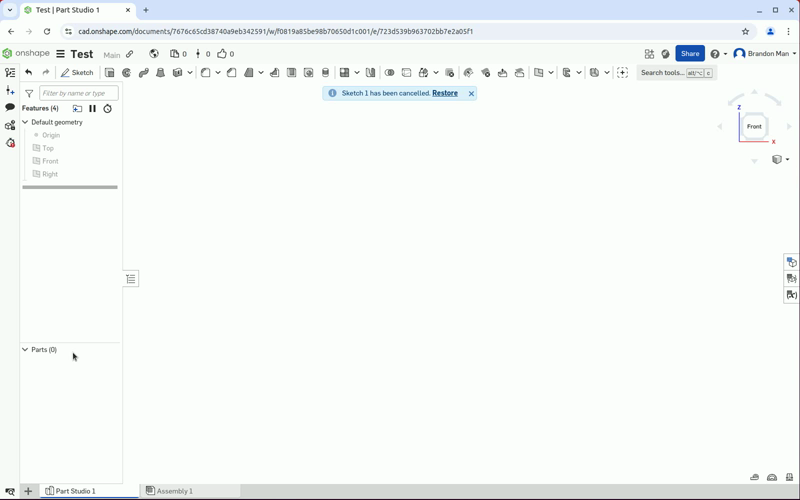
key(shift+s)
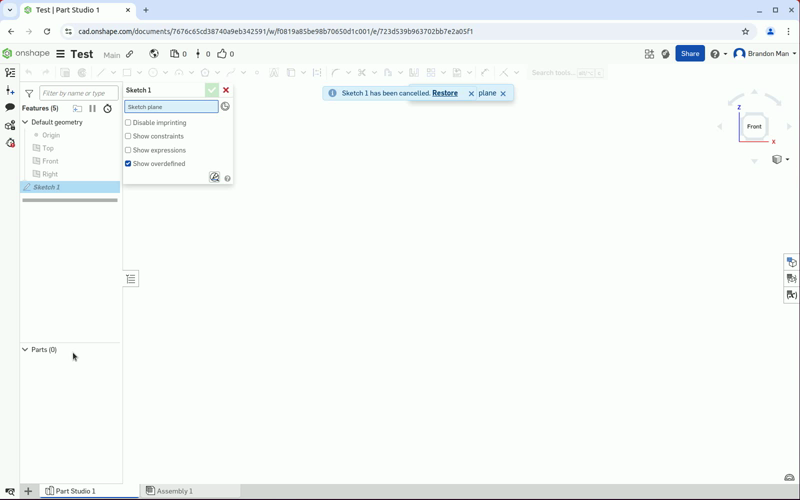
mouse_move(73, 163)
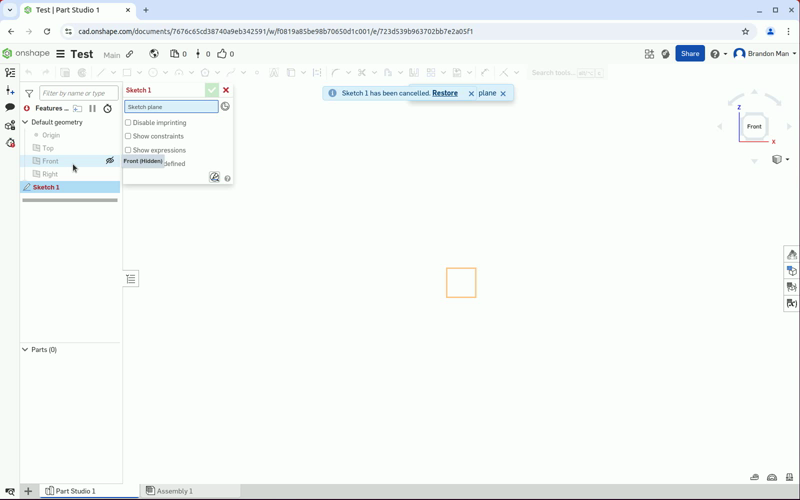
click(73, 163)
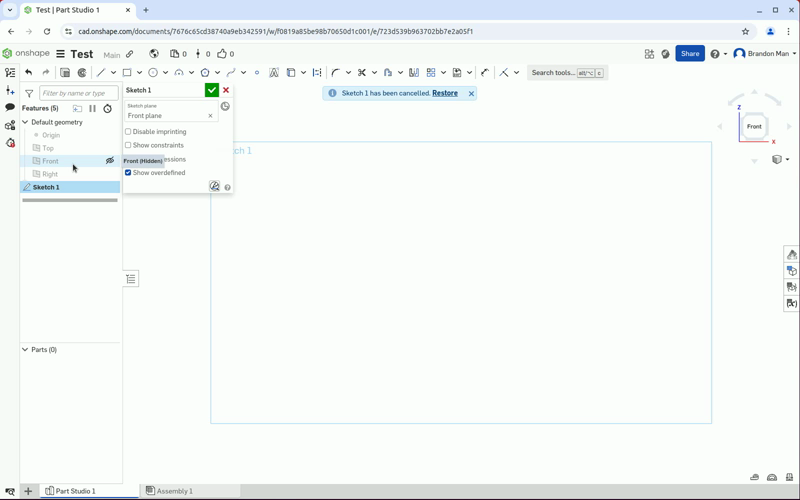
mouse_move(73, 352)
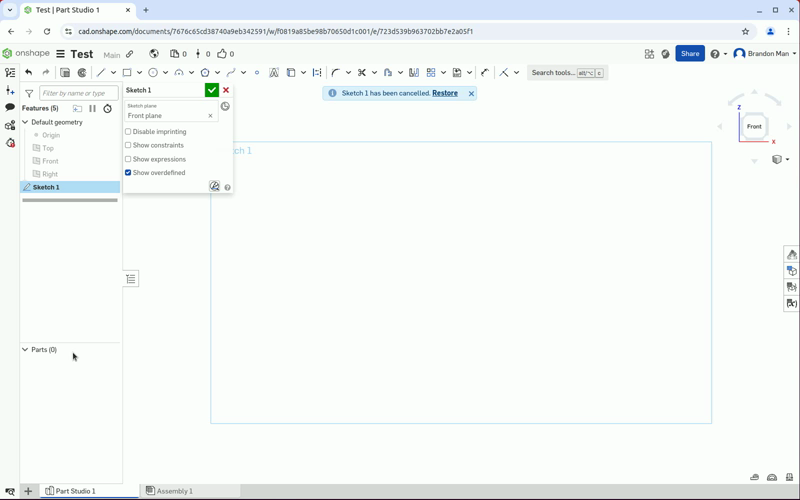
key(y)
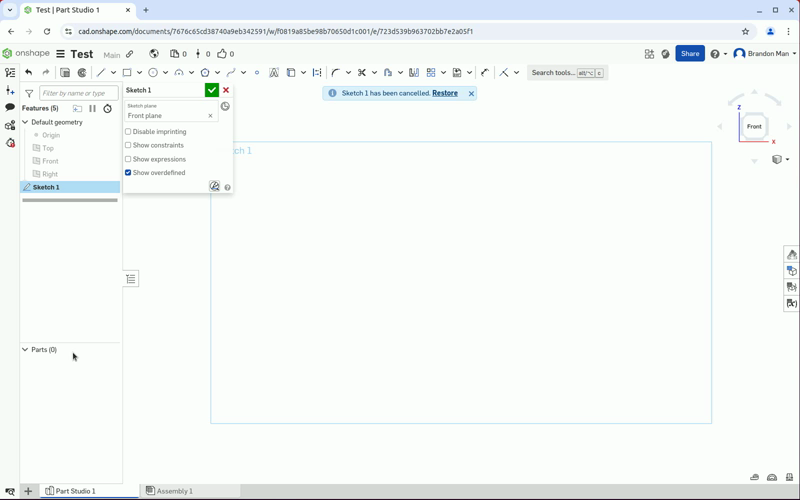
key(c)
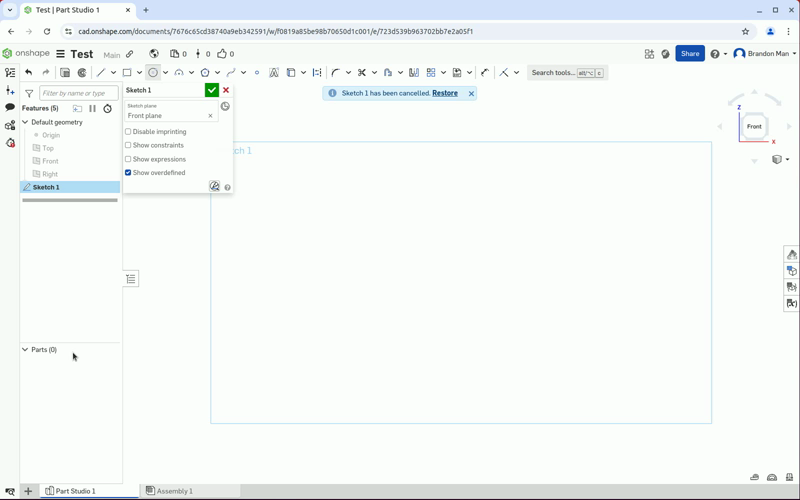
key_down(shift)
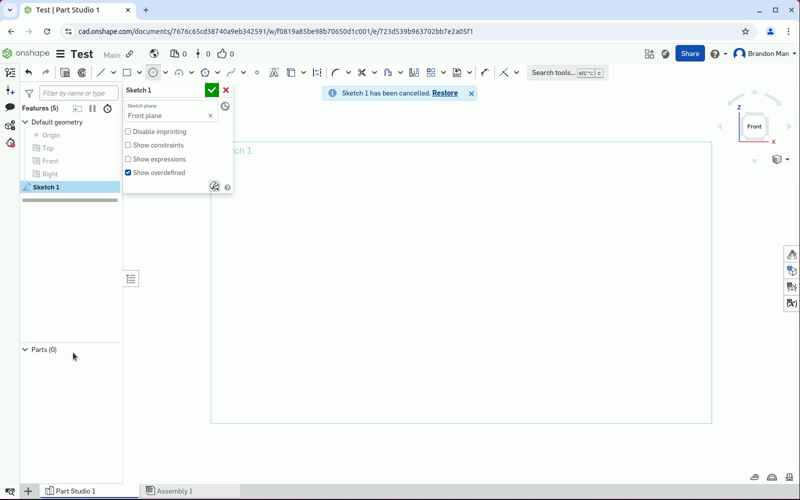
mouse_move(461, 178)
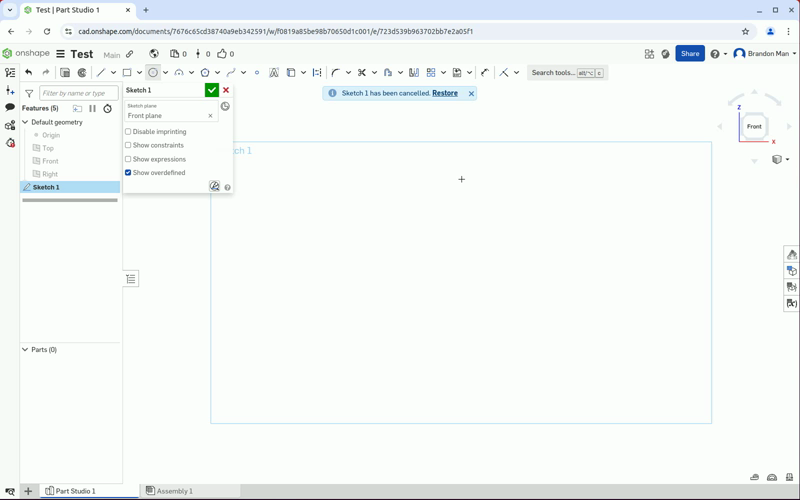
click(461, 178)
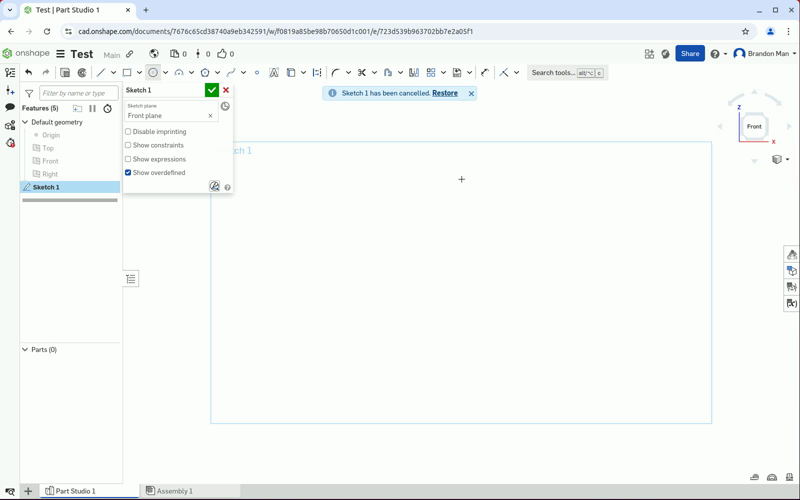
key_up(shift)
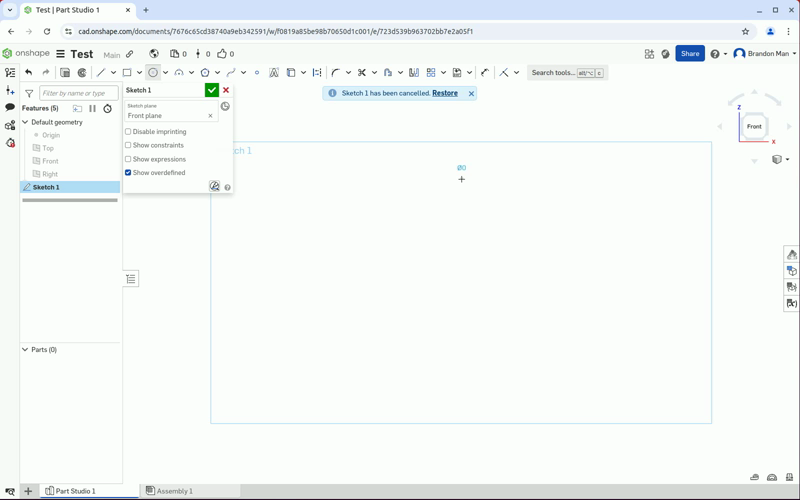
mouse_move(471, 178)
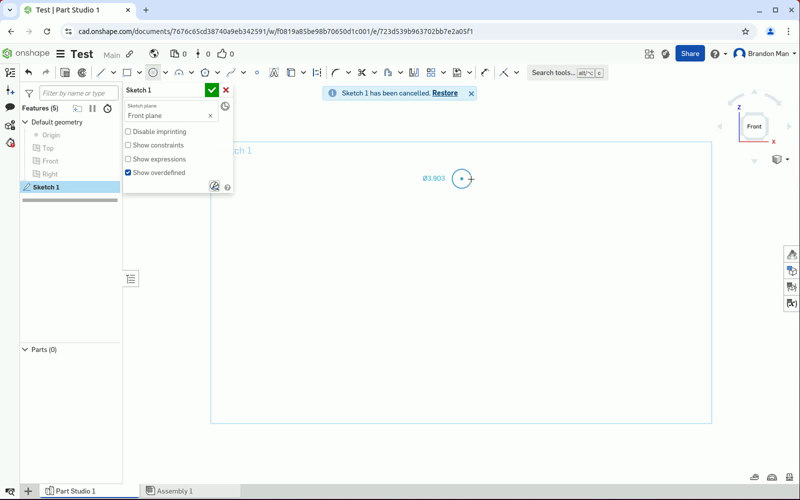
click(471, 178)
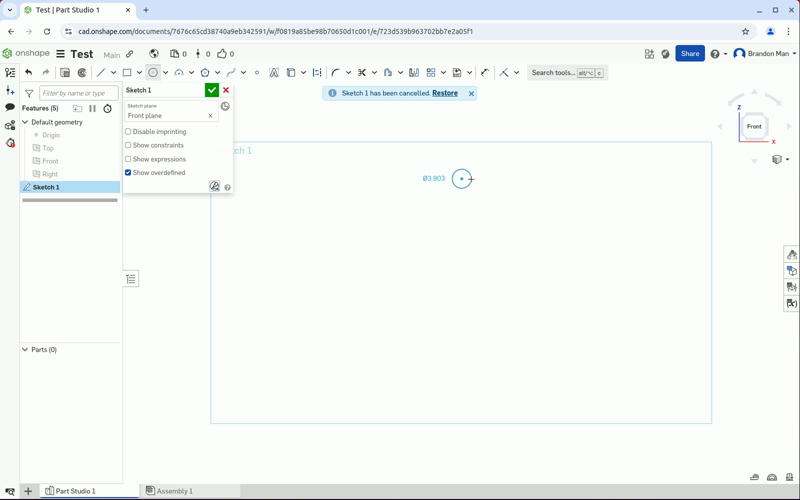
key(esc)
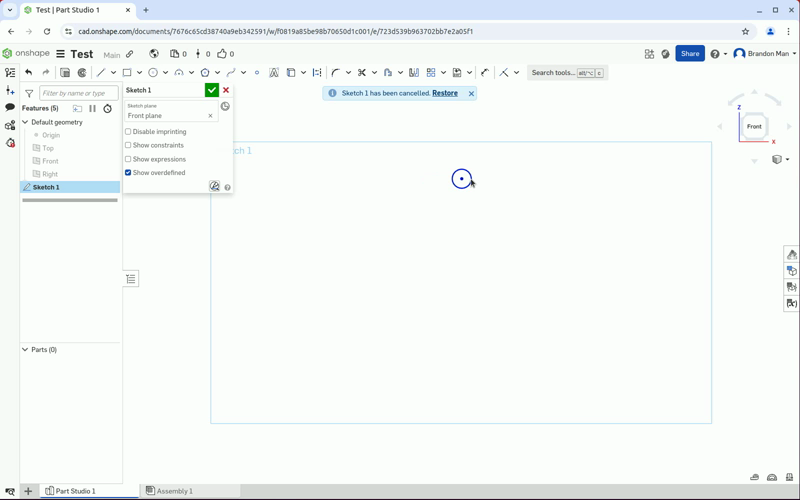
key(c)
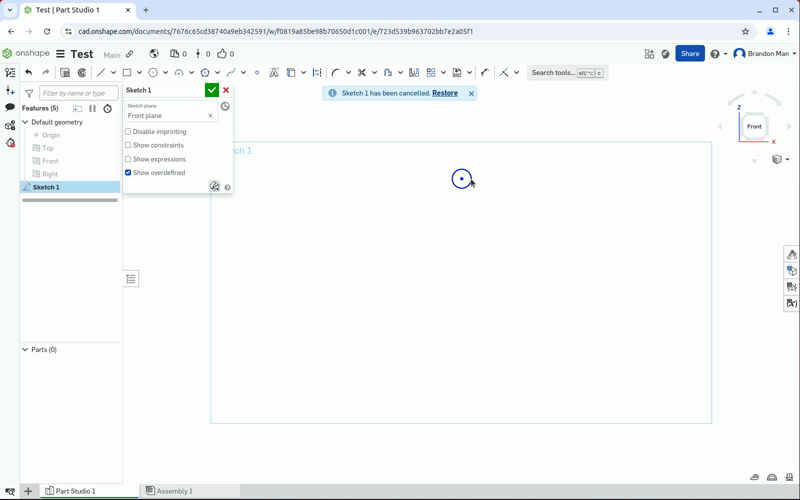
key_down(shift)
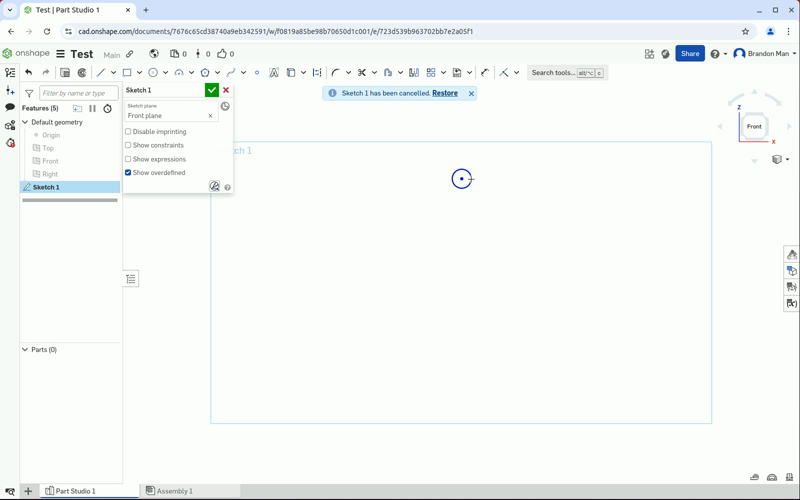
mouse_move(461, 178)
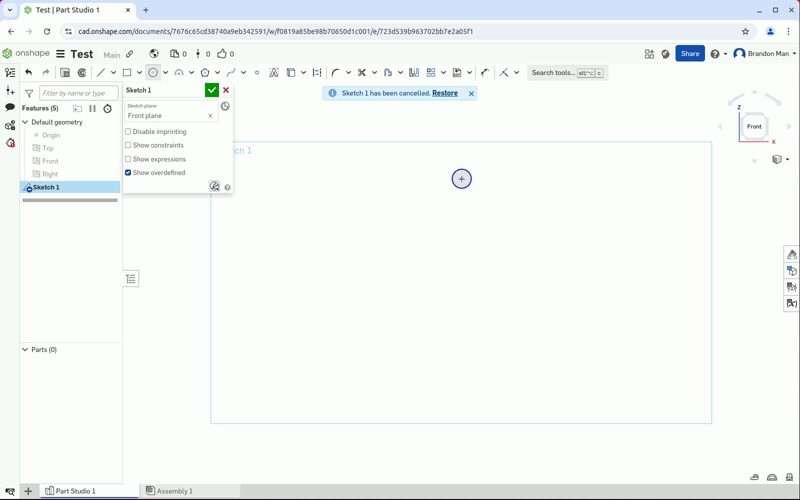
click(461, 178)
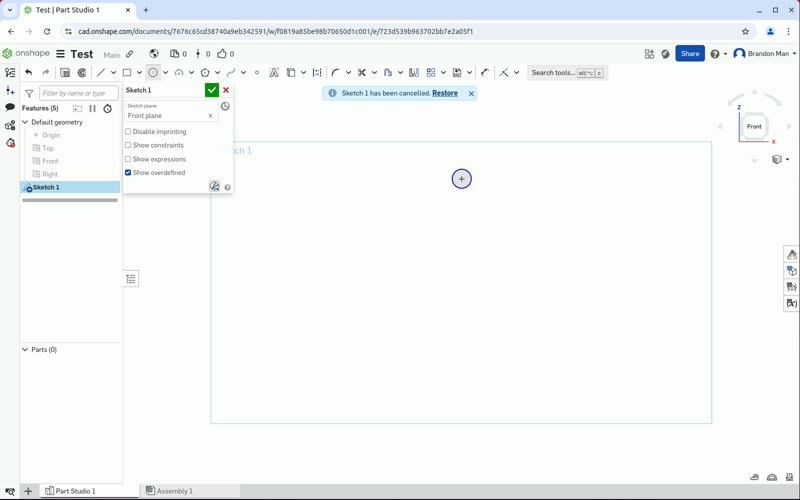
key_up(shift)
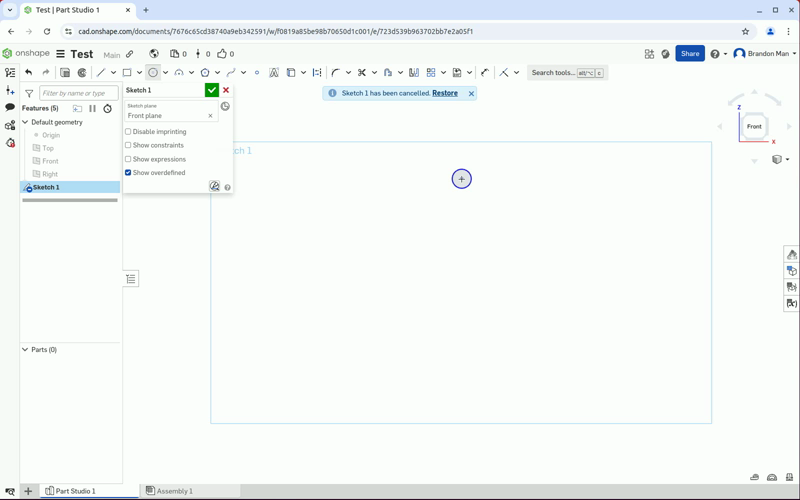
mouse_move(464, 178)
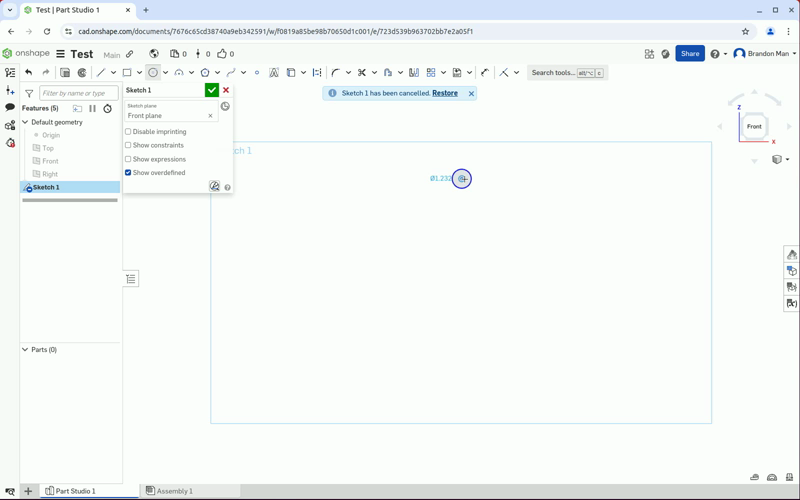
scroll(6)
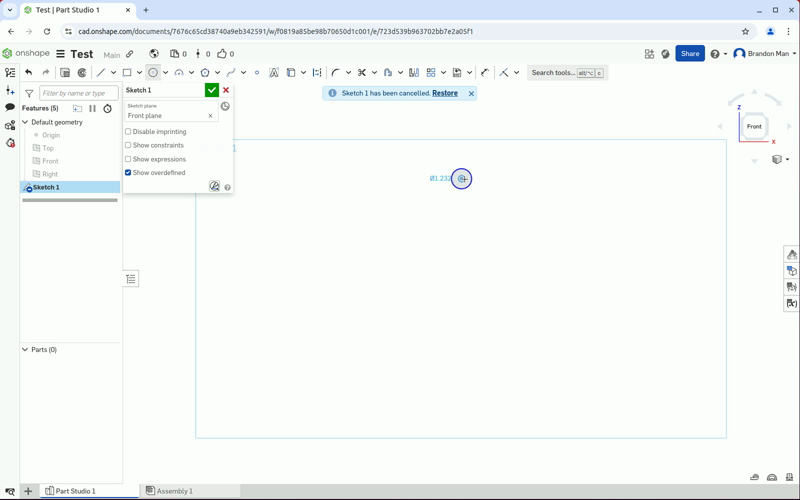
scroll(6)
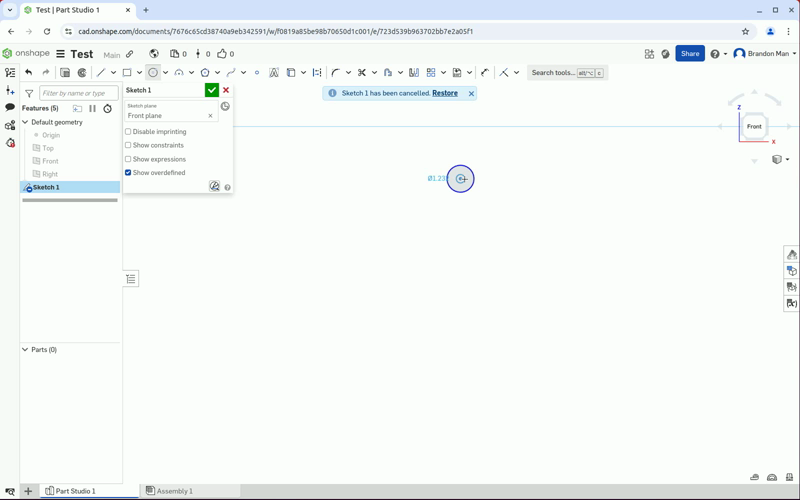
scroll(6)
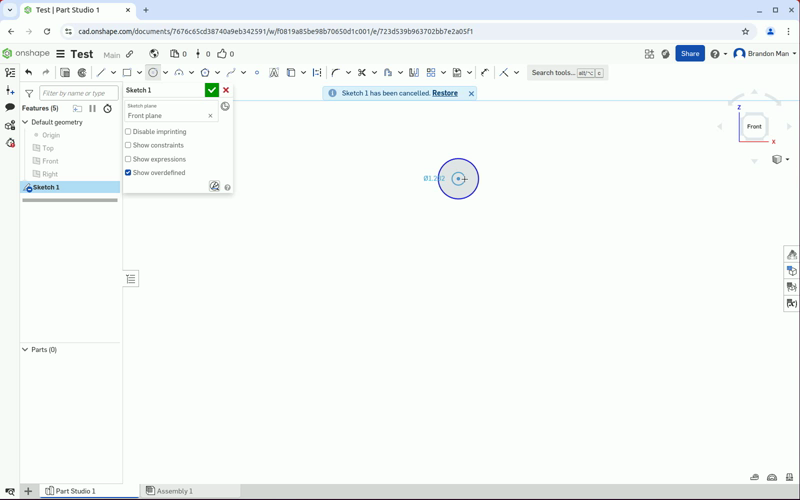
scroll(6)
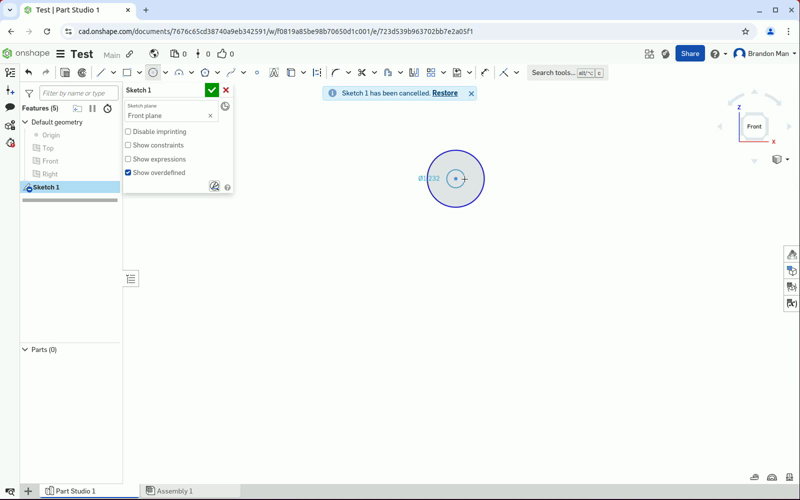
scroll(6)
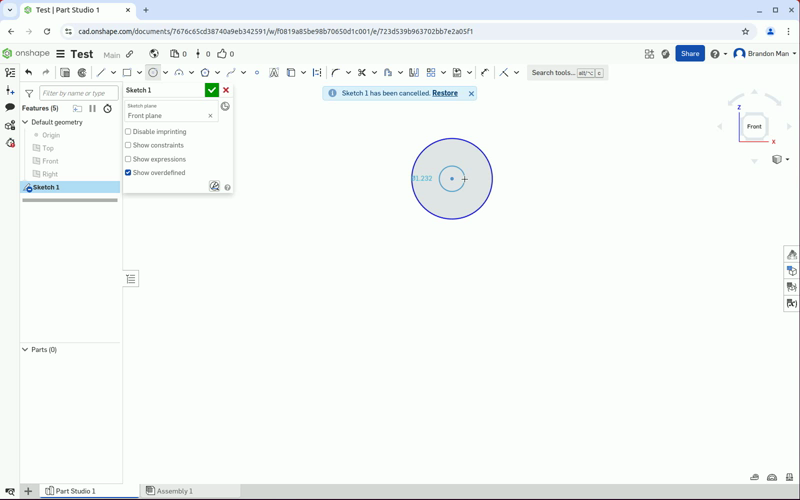
scroll(6)
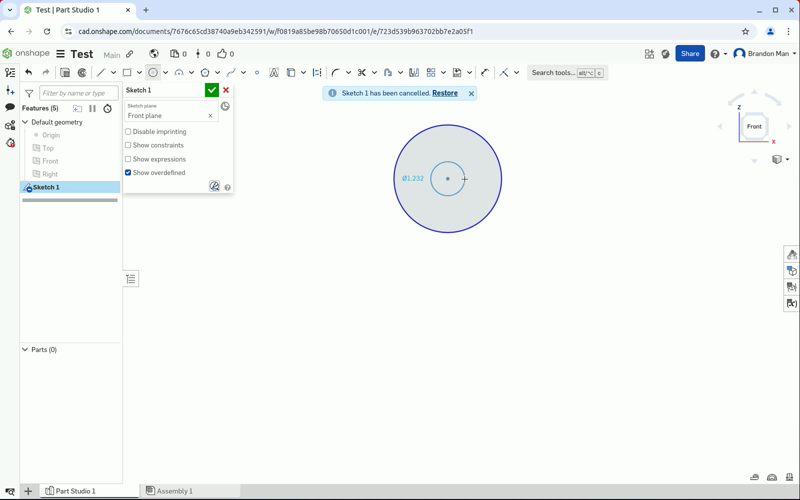
scroll(6)
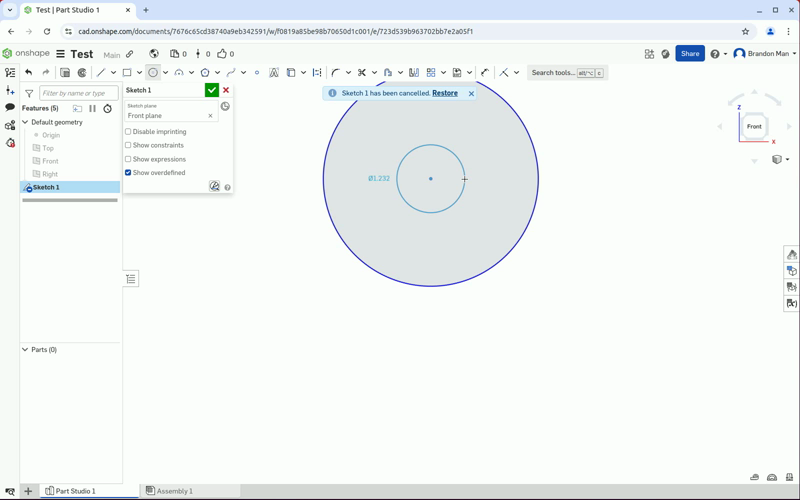
click(464, 178)
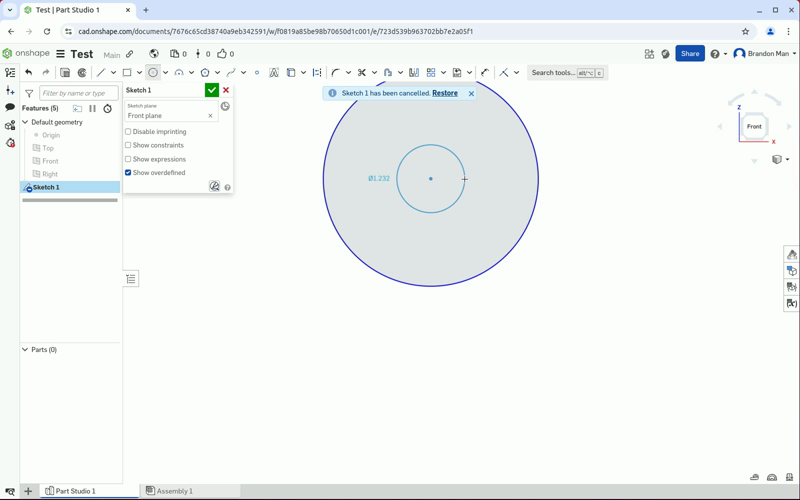
scroll(-6)
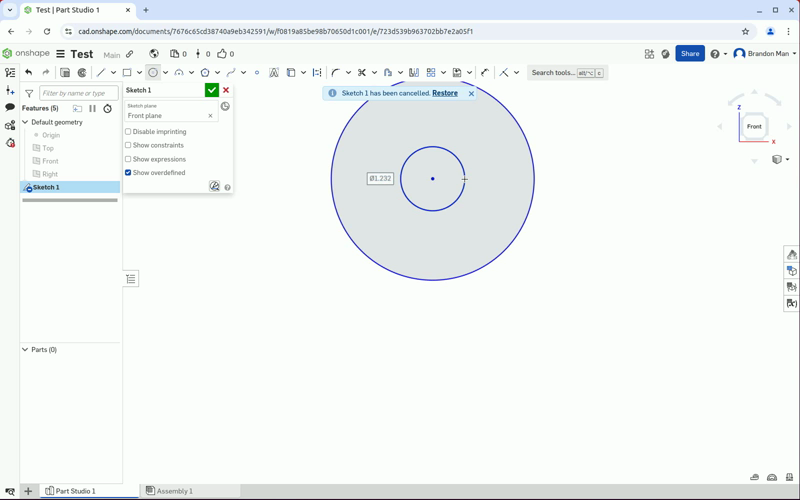
scroll(-6)
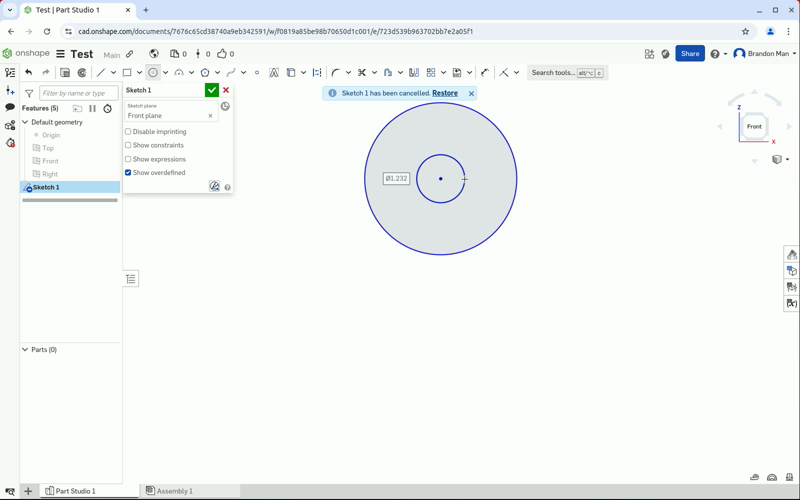
scroll(-6)
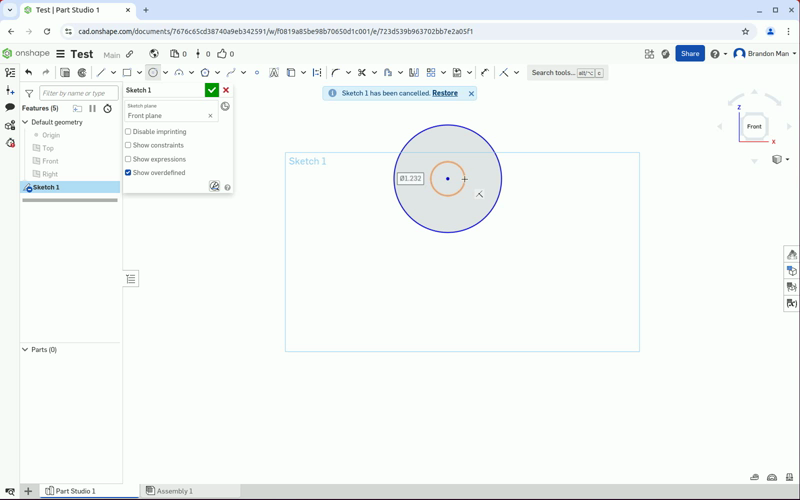
scroll(-6)
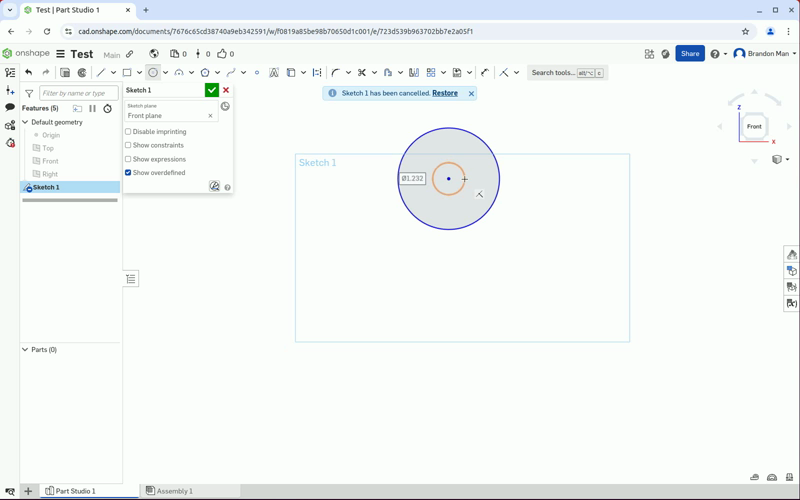
scroll(-6)
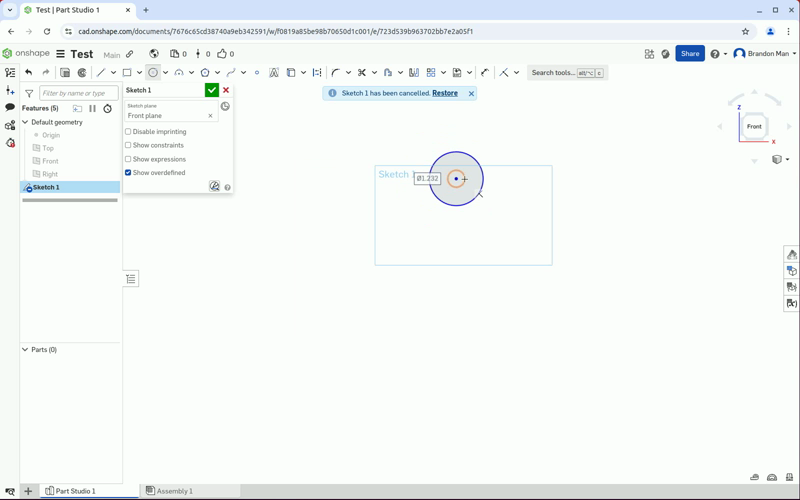
scroll(-6)
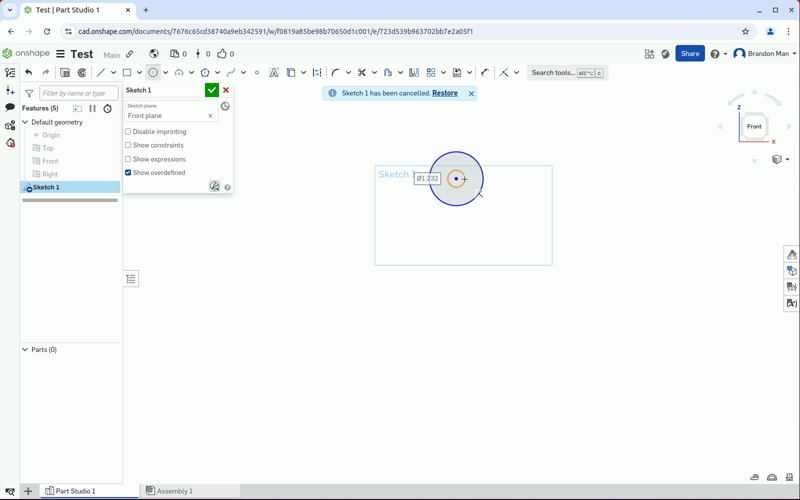
scroll(-6)
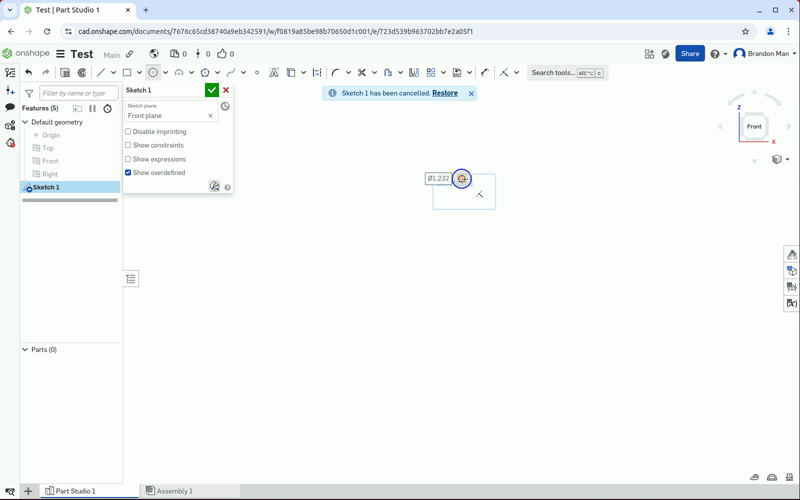
key(esc)
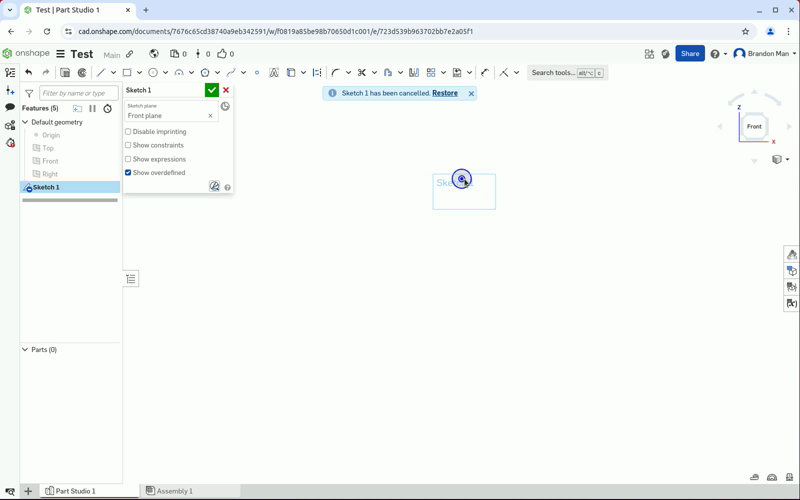
mouse_move(463, 176)
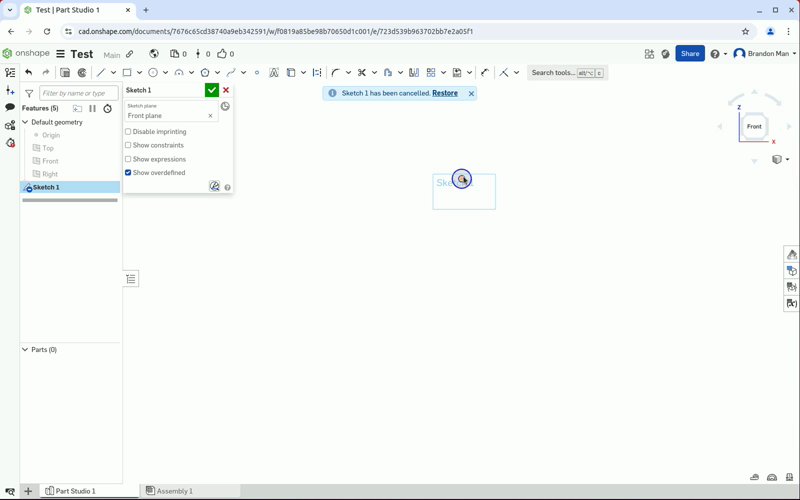
scroll(6)
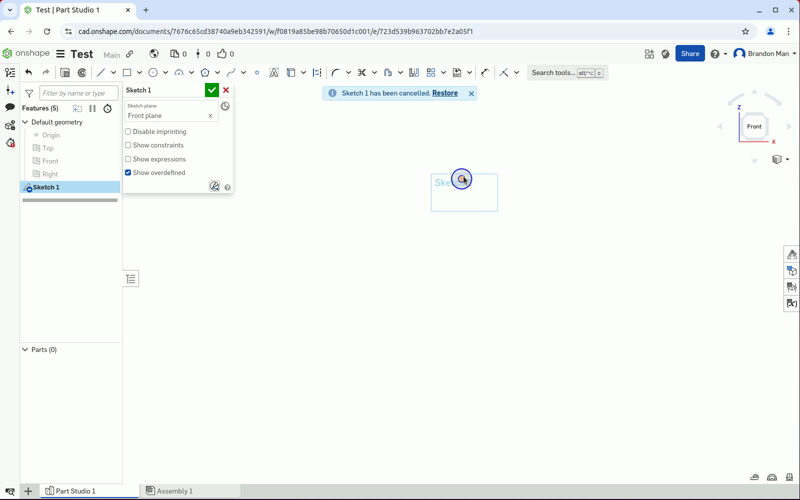
scroll(6)
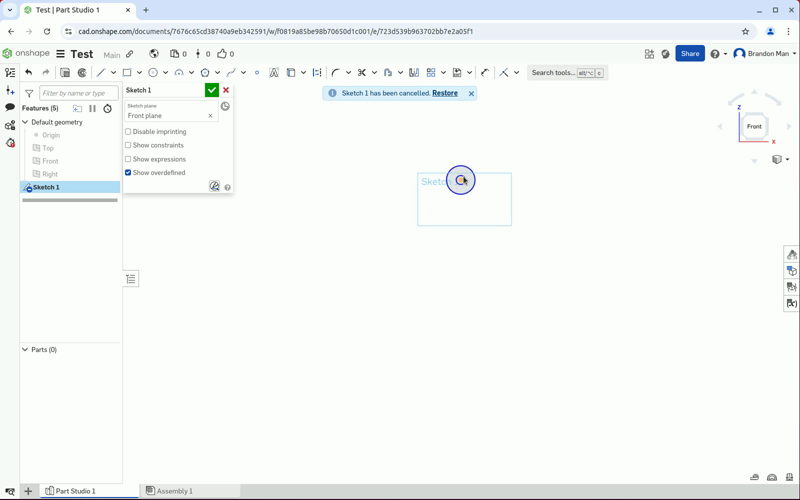
scroll(6)
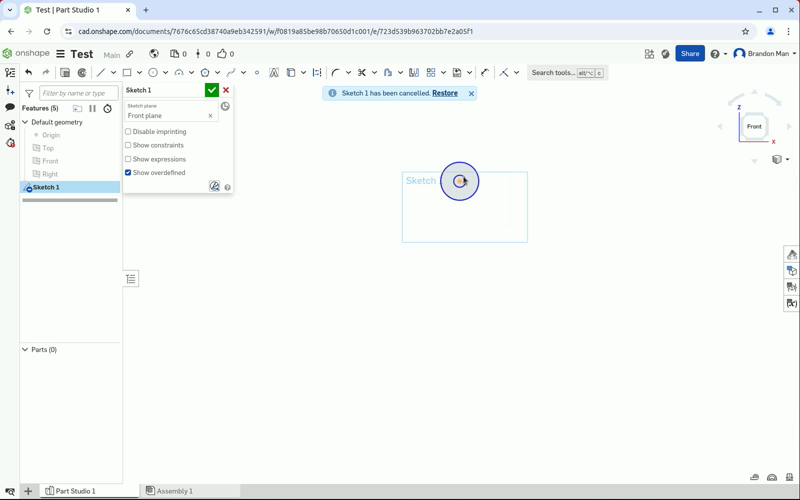
scroll(6)
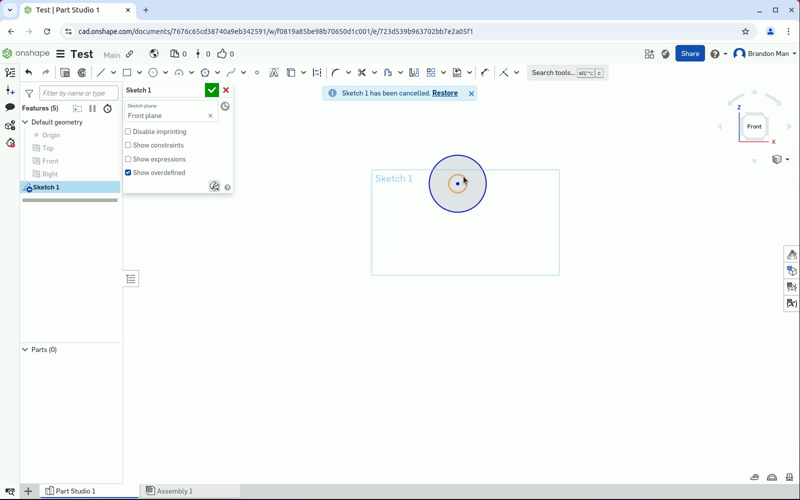
scroll(6)
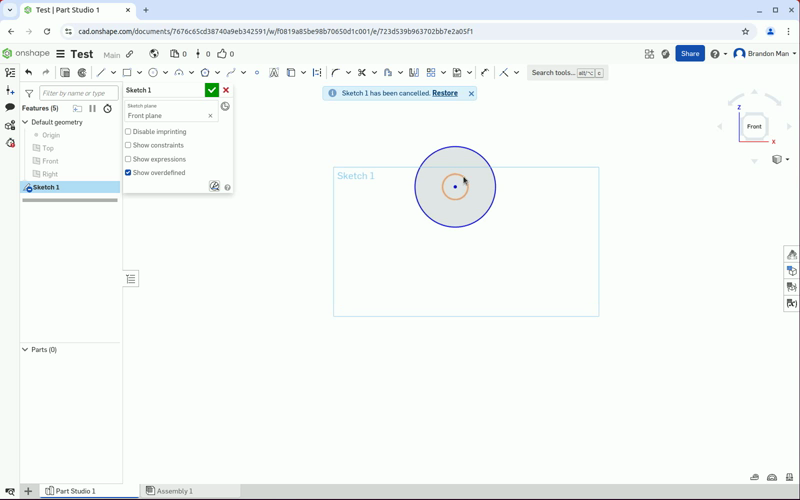
scroll(6)
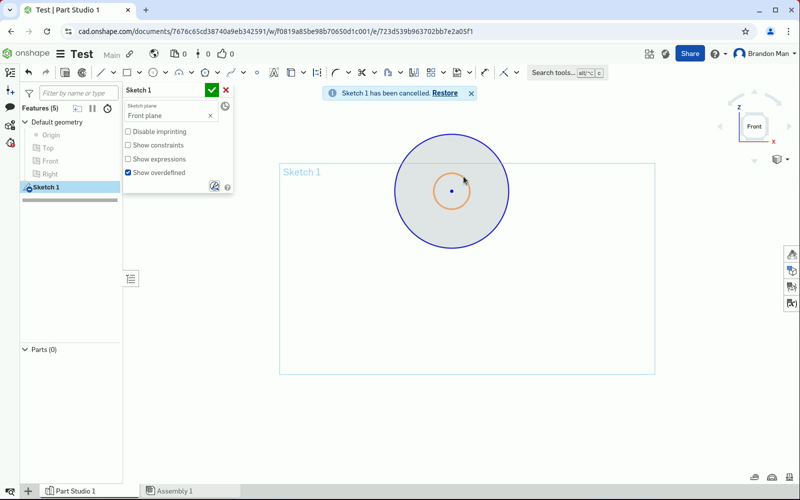
scroll(6)
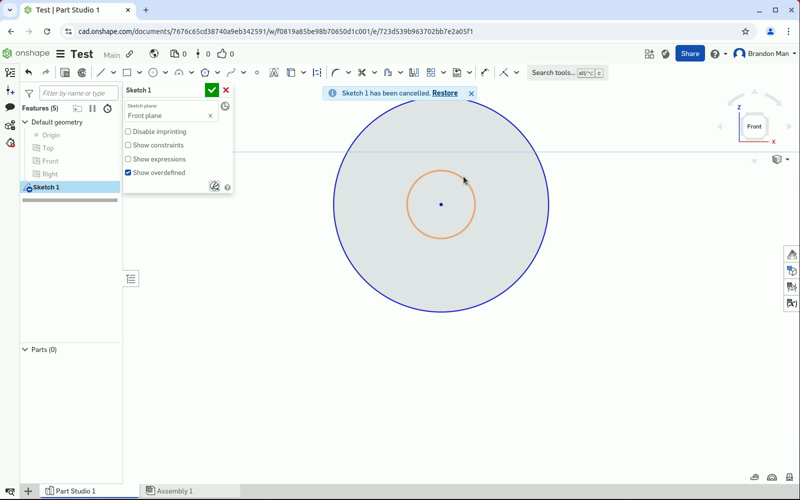
click(463, 176)
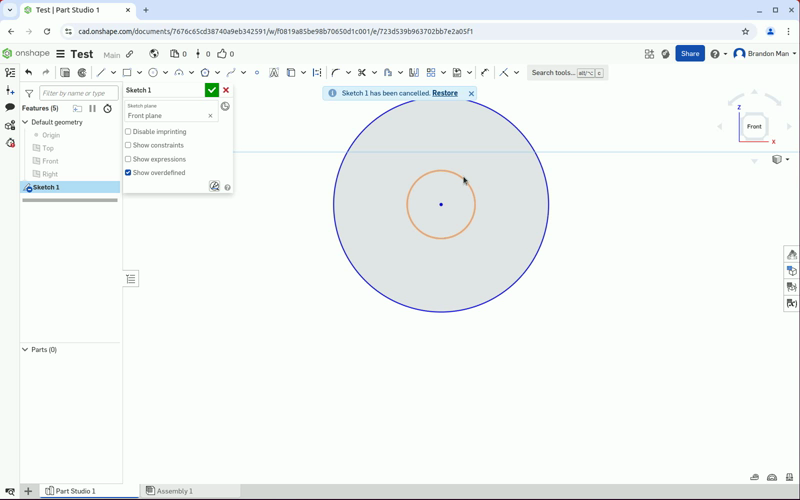
scroll(-6)
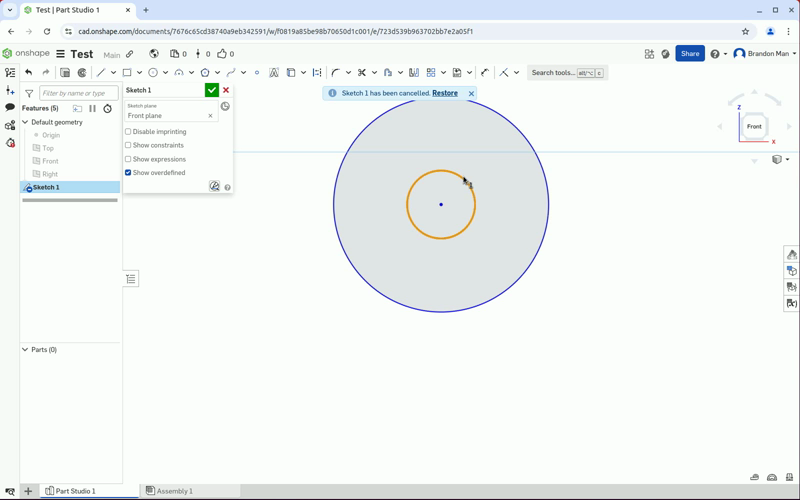
scroll(-6)
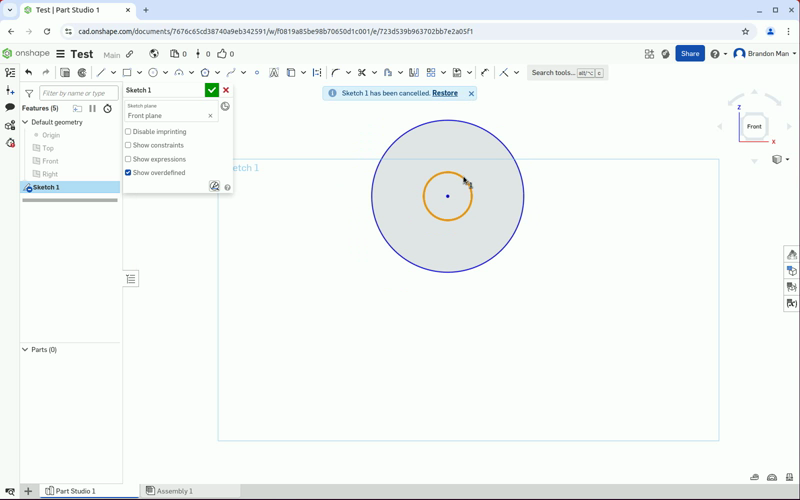
scroll(-6)
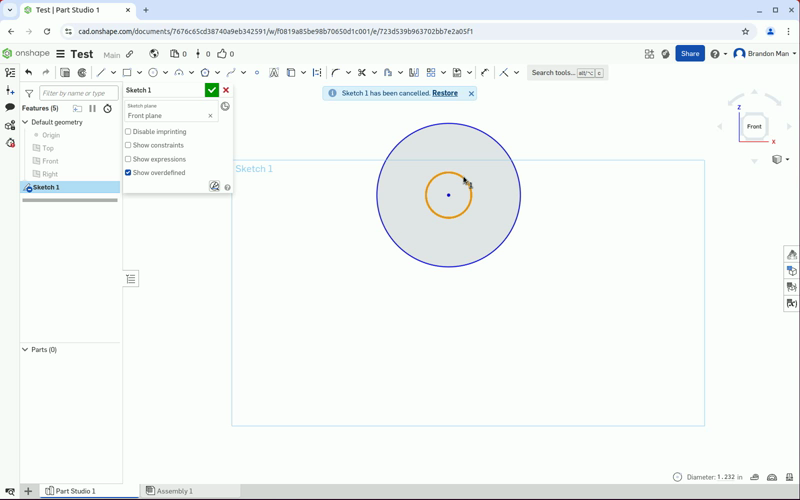
scroll(-6)
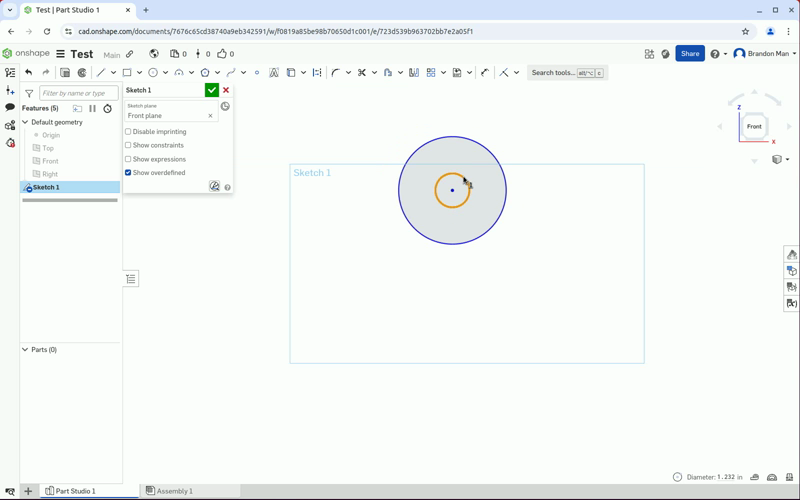
scroll(-6)
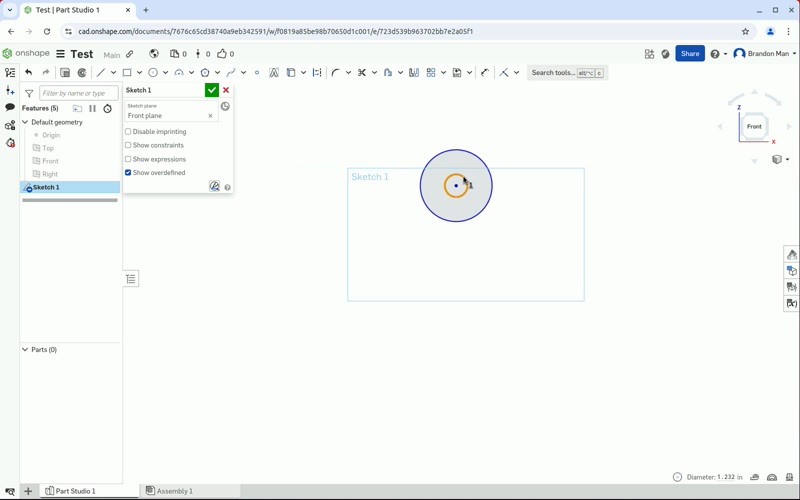
scroll(-6)
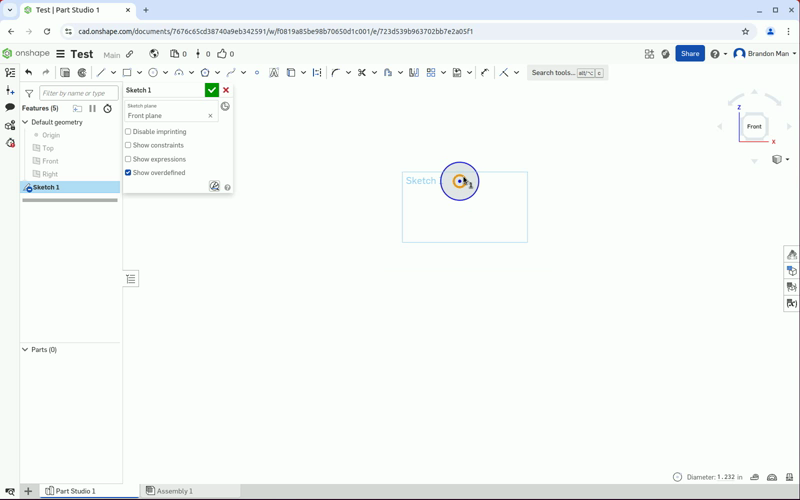
scroll(-6)
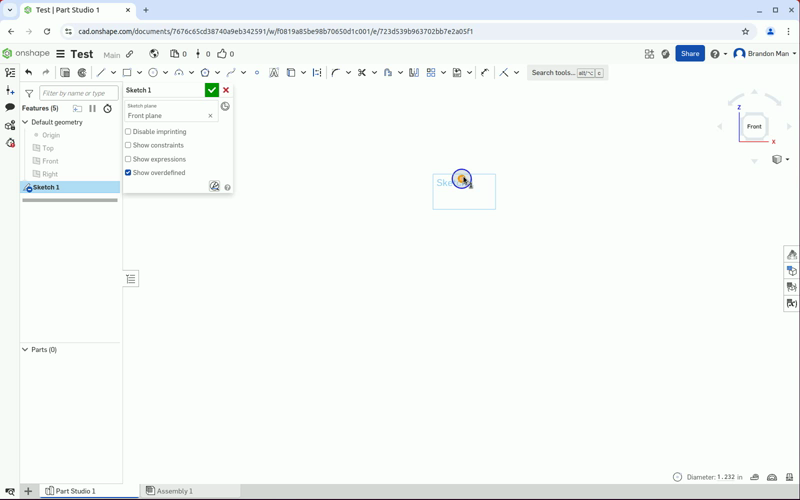
mouse_move(73, 352)
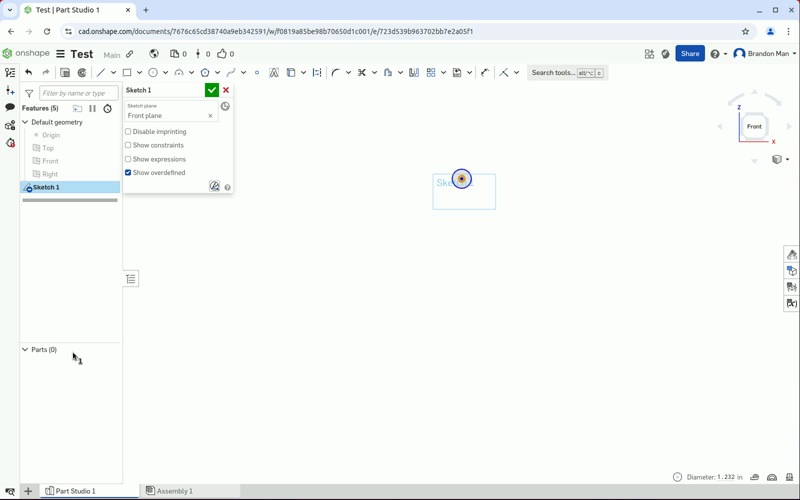
key(shift+y)
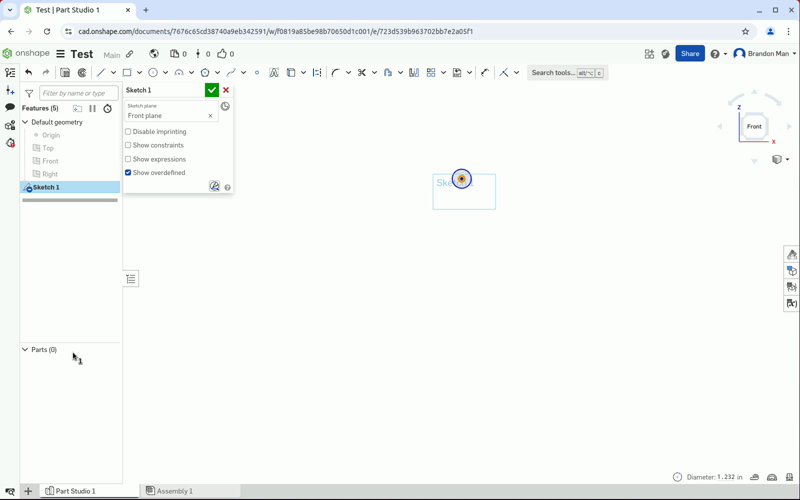
key(shift+e)
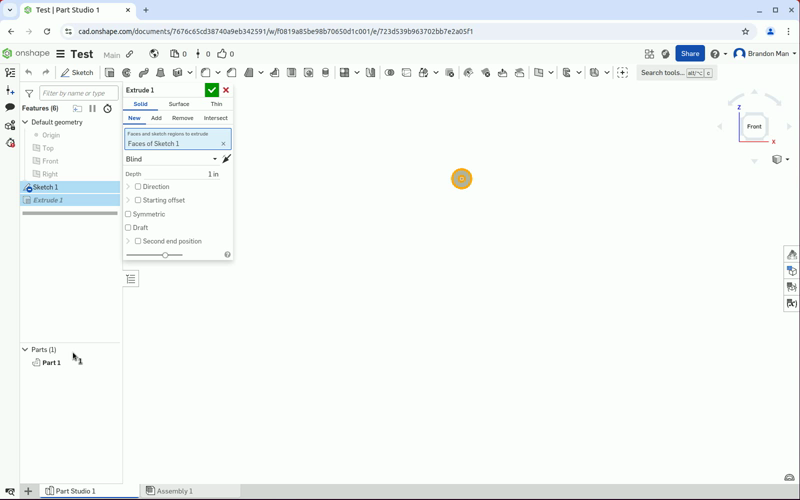
mouse_move(143, 106)
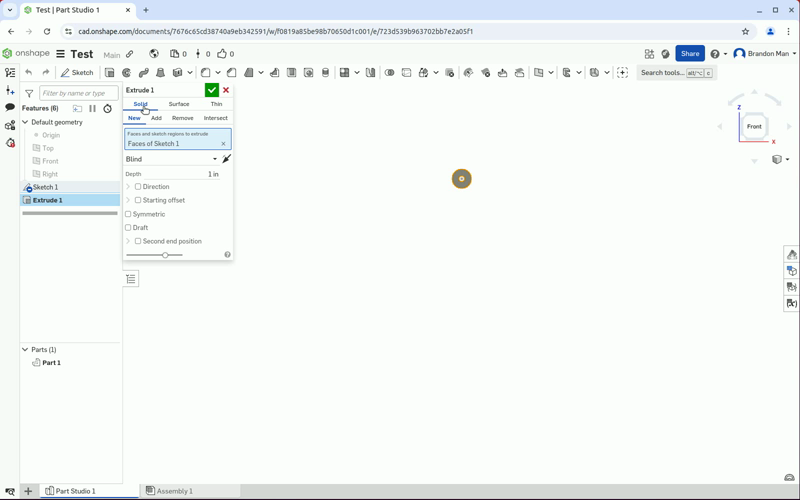
click(143, 106)
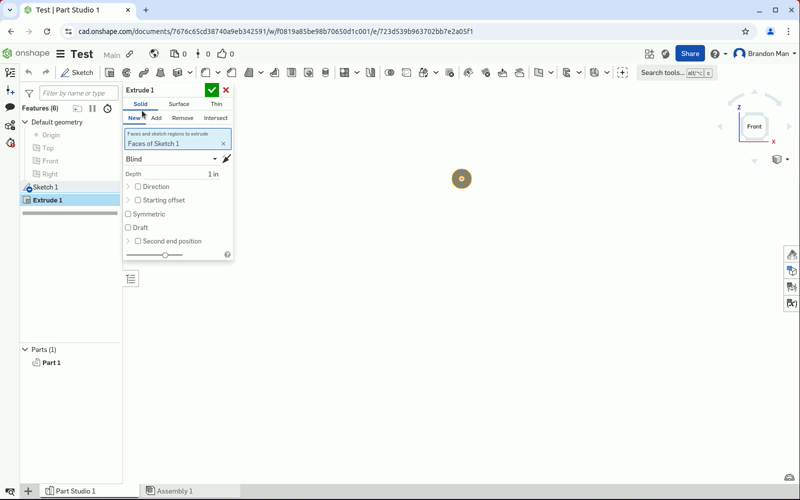
mouse_move(137, 120)
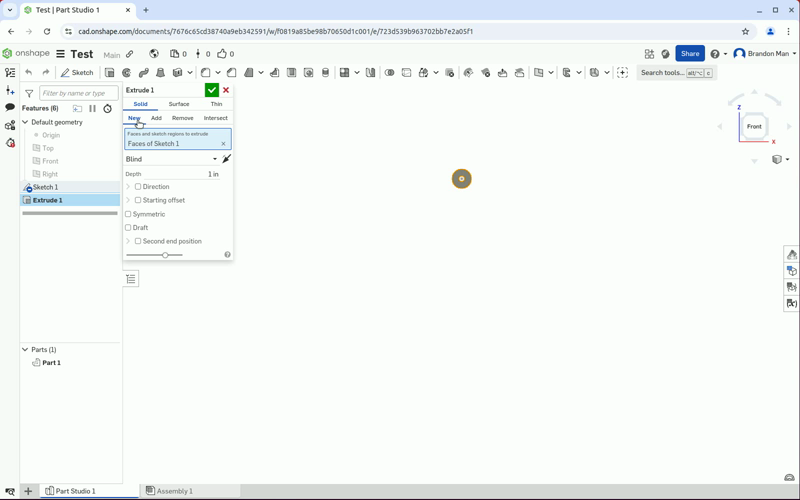
click(137, 120)
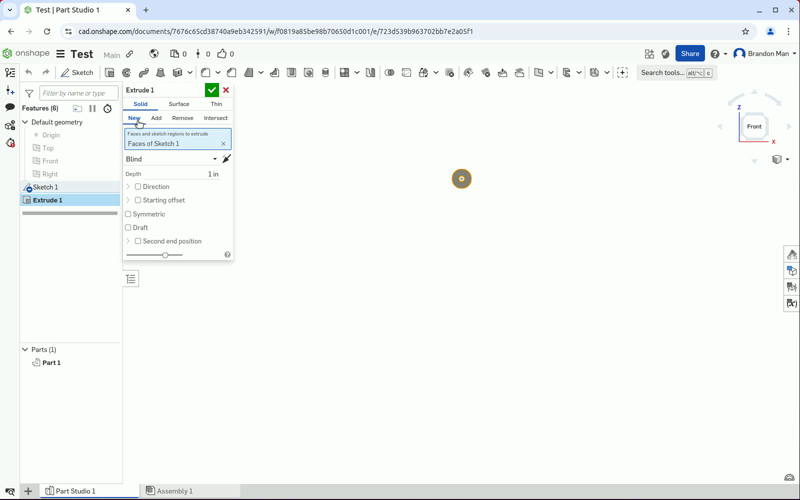
key(tab, 4)
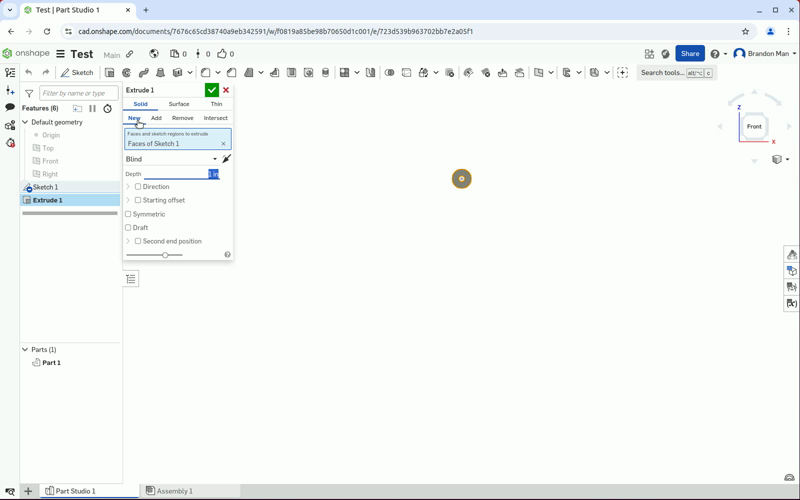
text(0.481)
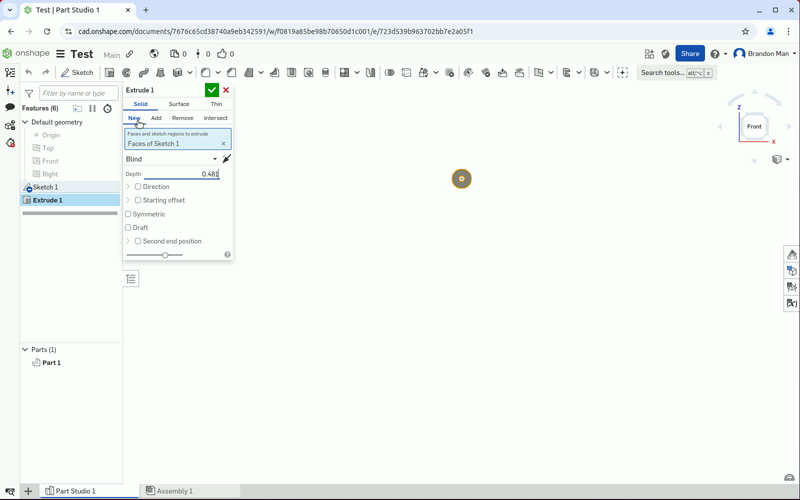
key(enter)
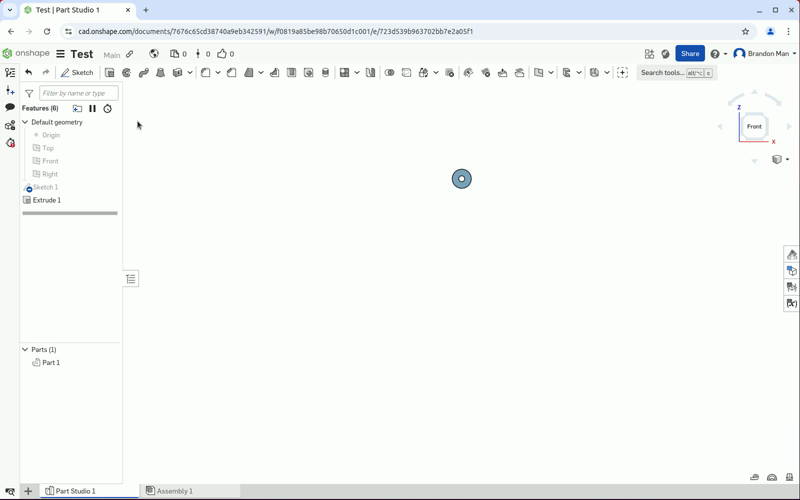
key(shift+h)
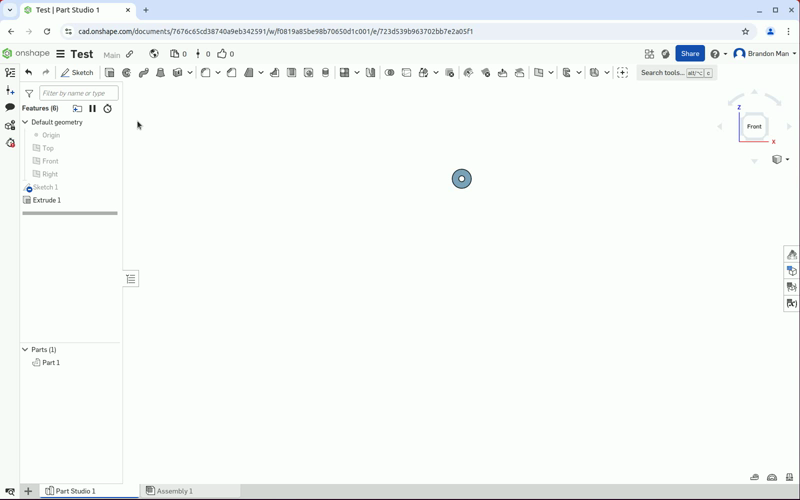
key(shift+h)
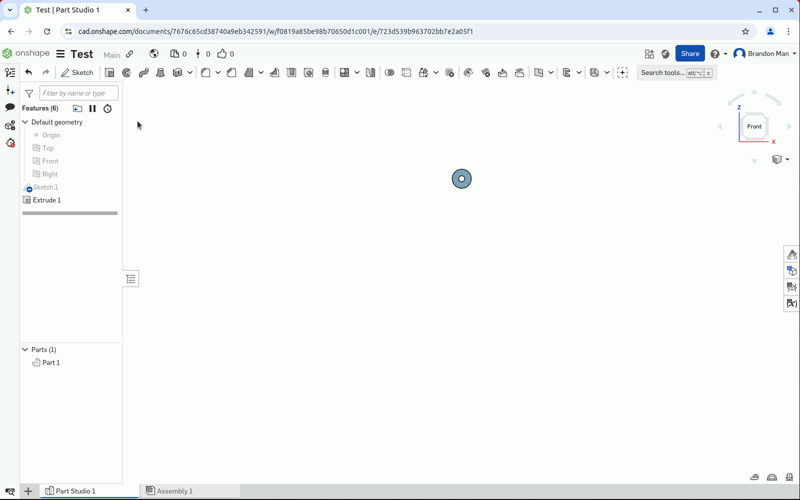
mouse_move(73, 189)
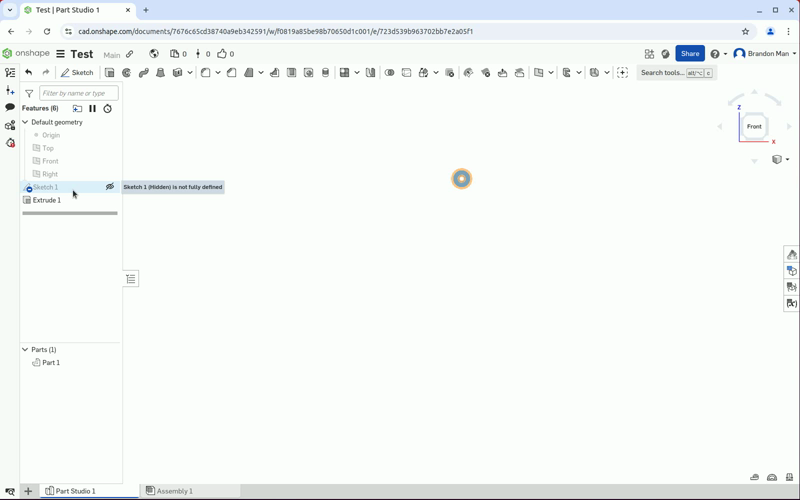
click(73, 189)
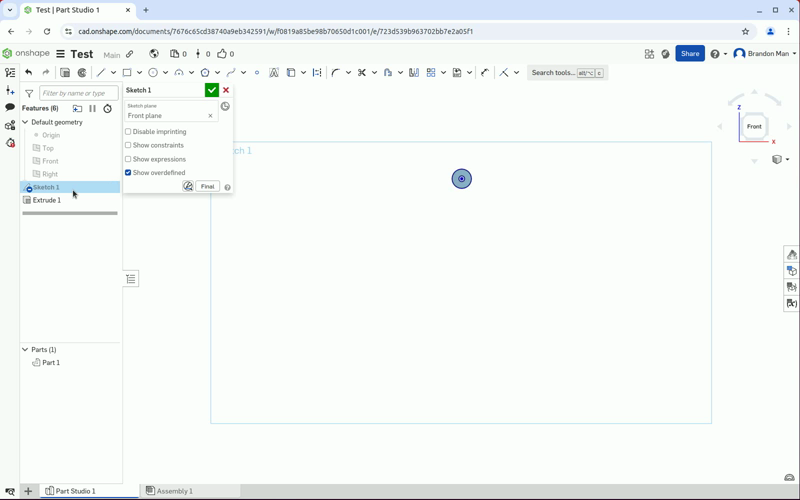
mouse_move(229, 92)
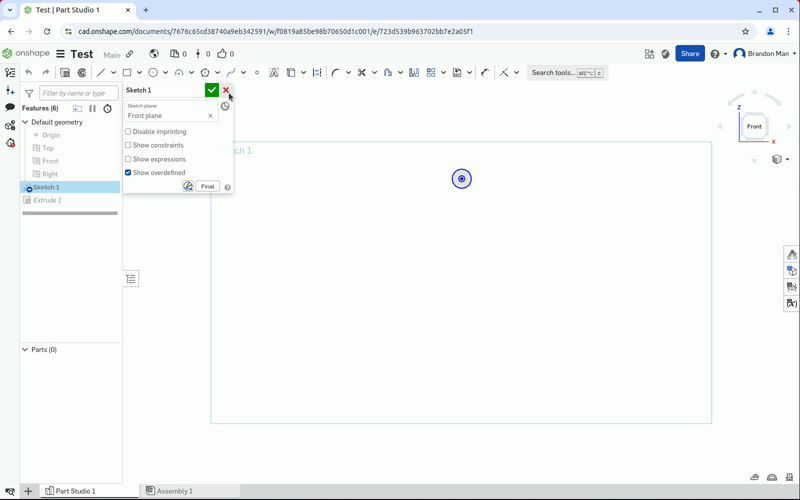
click(229, 92)
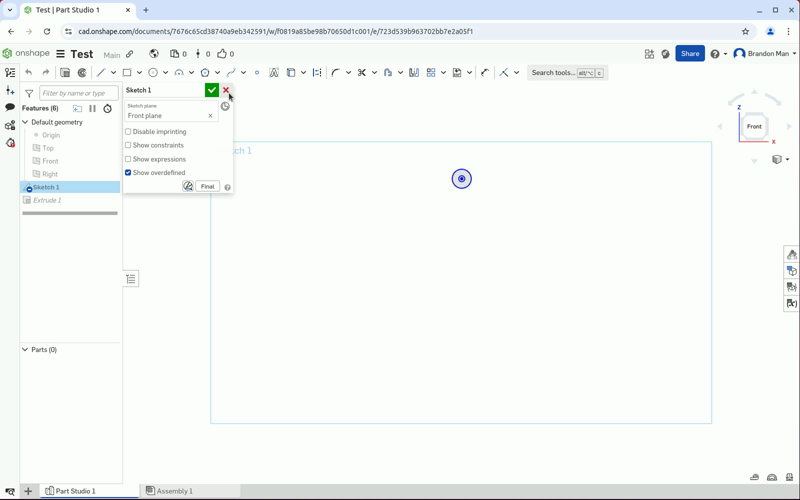
key(shift+s)
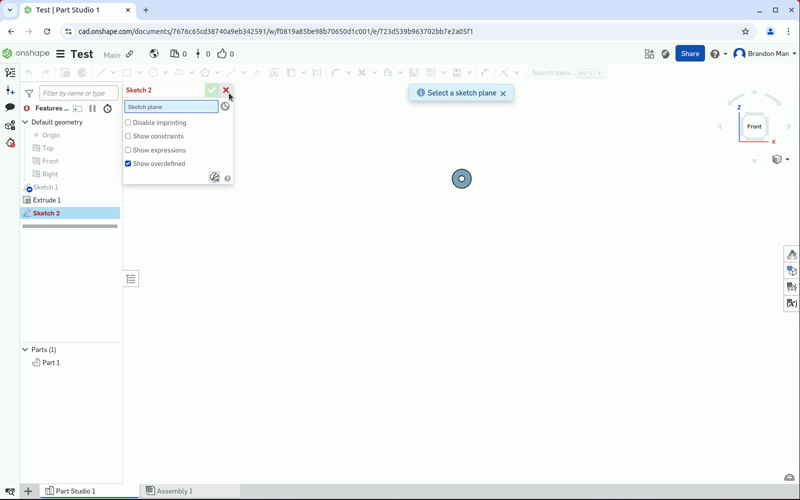
mouse_move(73, 163)
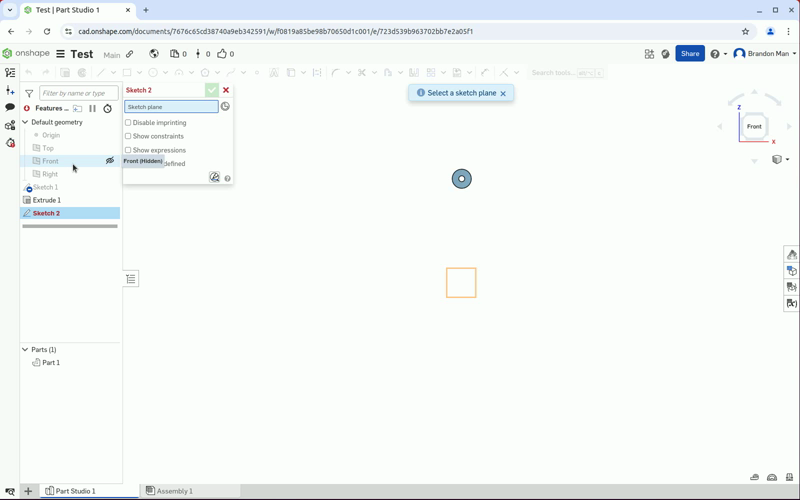
click(73, 163)
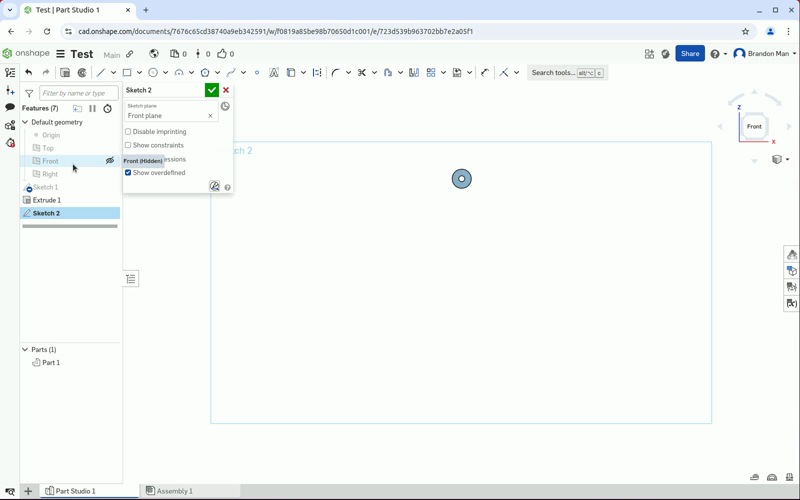
mouse_move(73, 352)
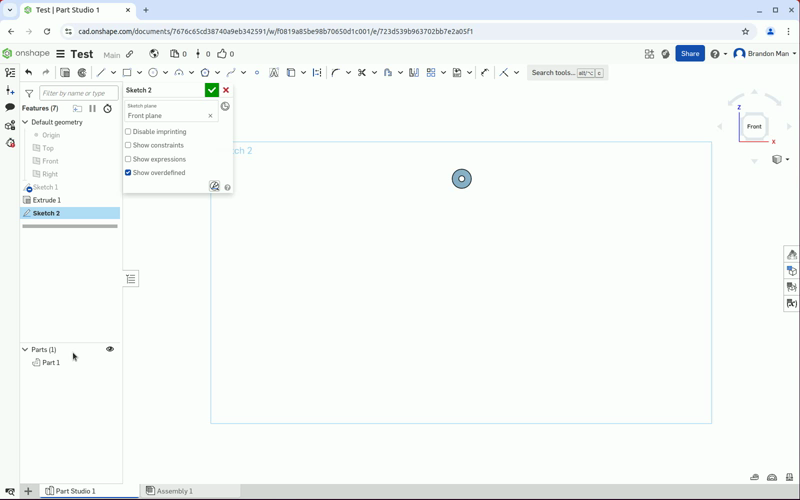
key(y)
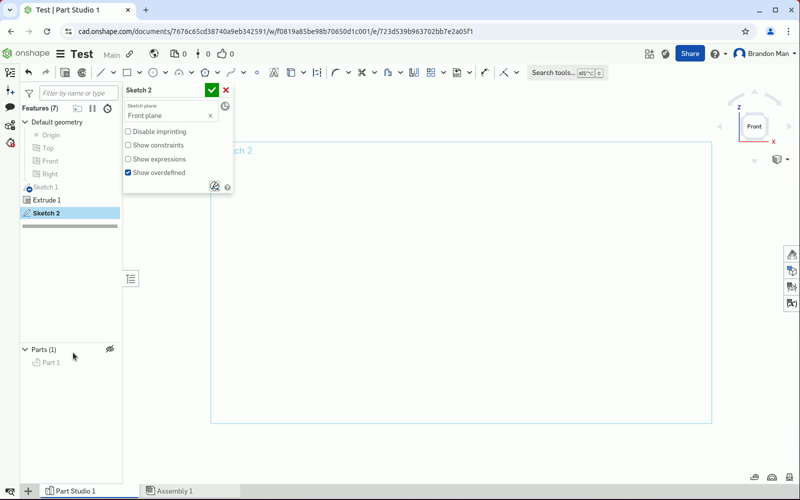
key(c)
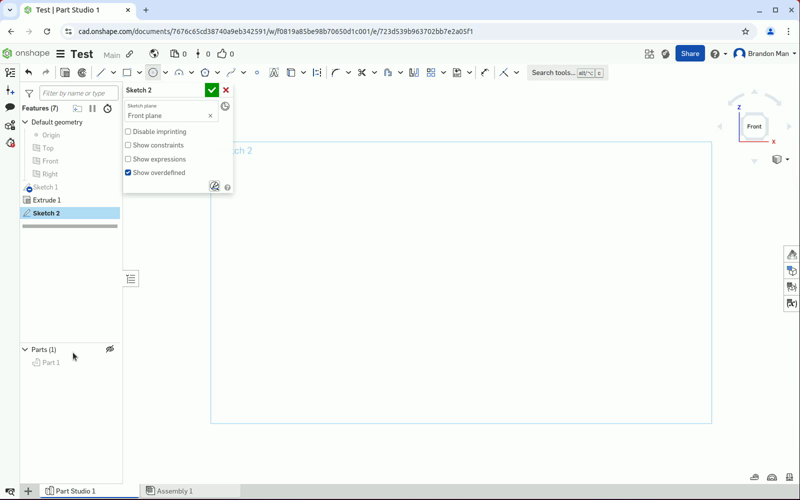
key_down(shift)
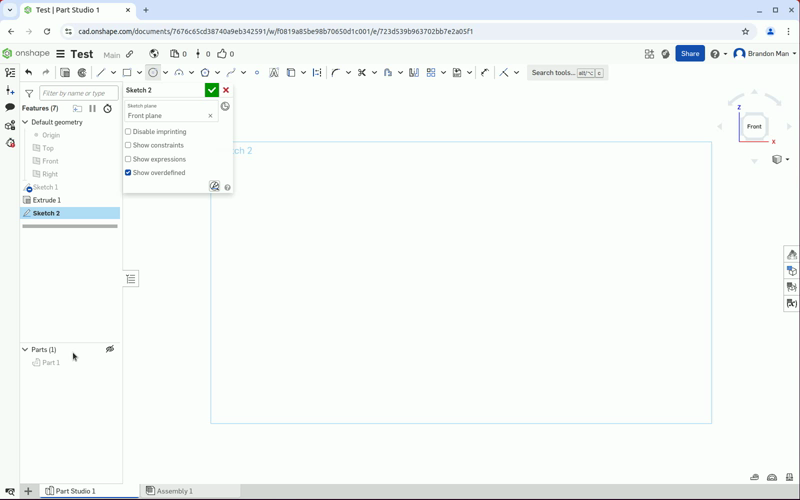
mouse_move(461, 282)
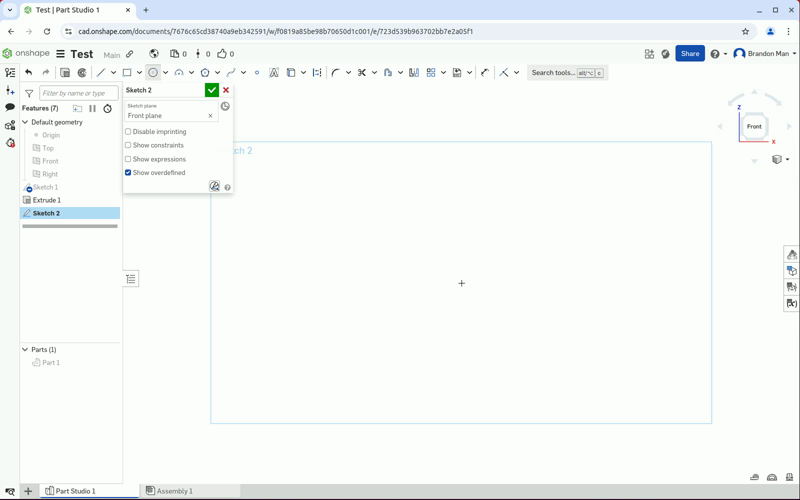
click(461, 282)
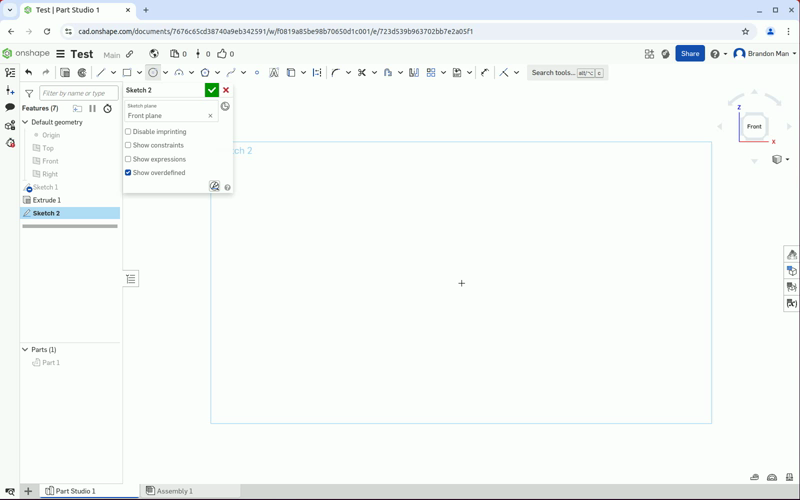
key_up(shift)
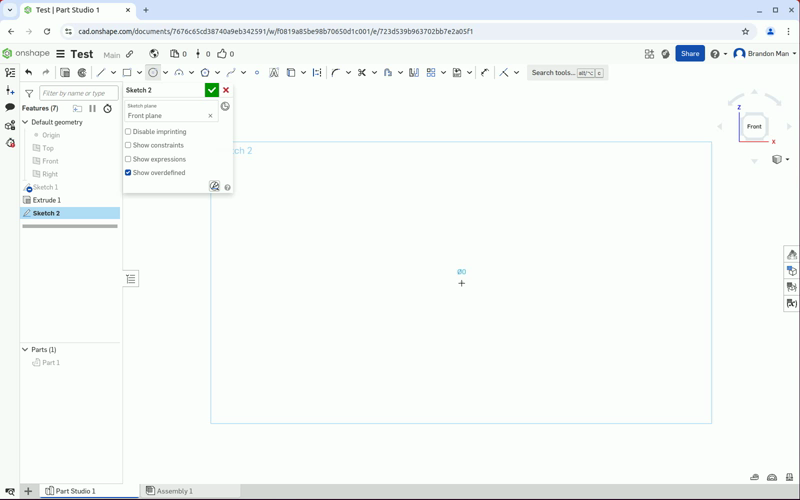
mouse_move(471, 282)
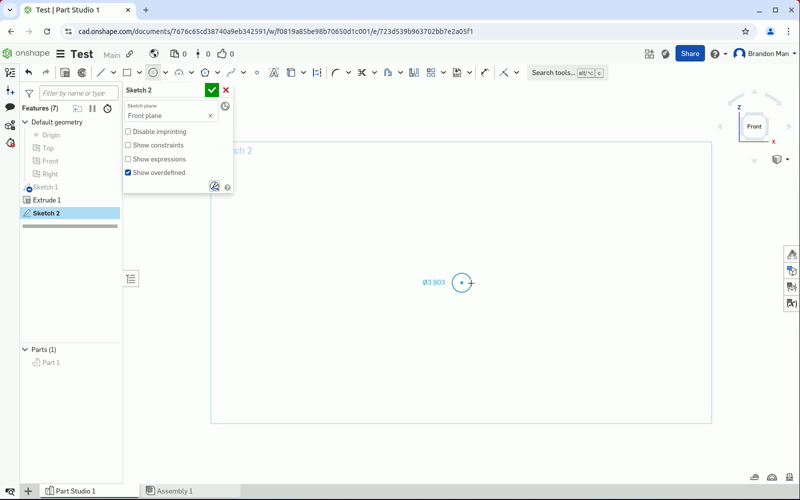
click(471, 282)
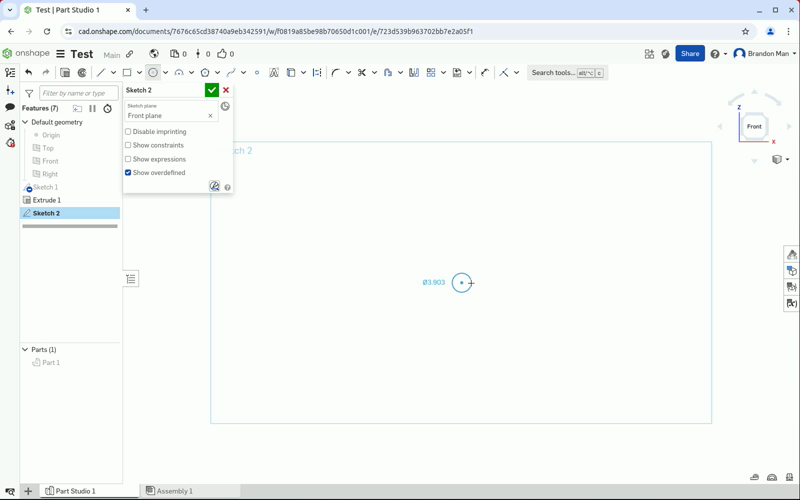
key(esc)
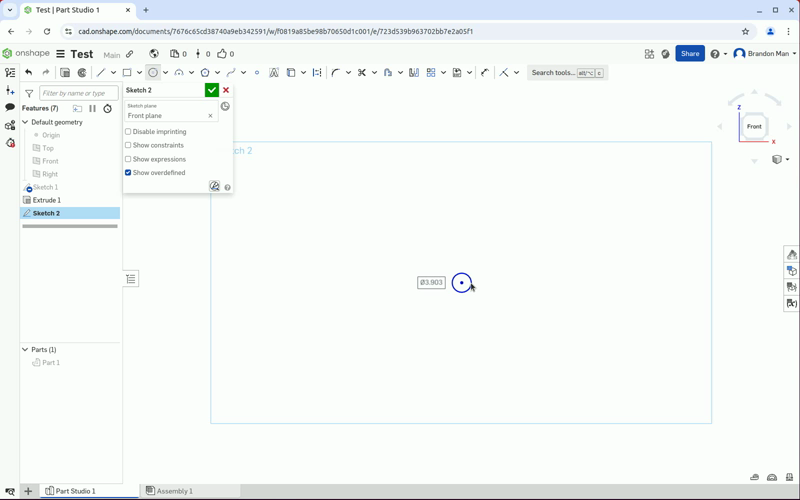
key(c)
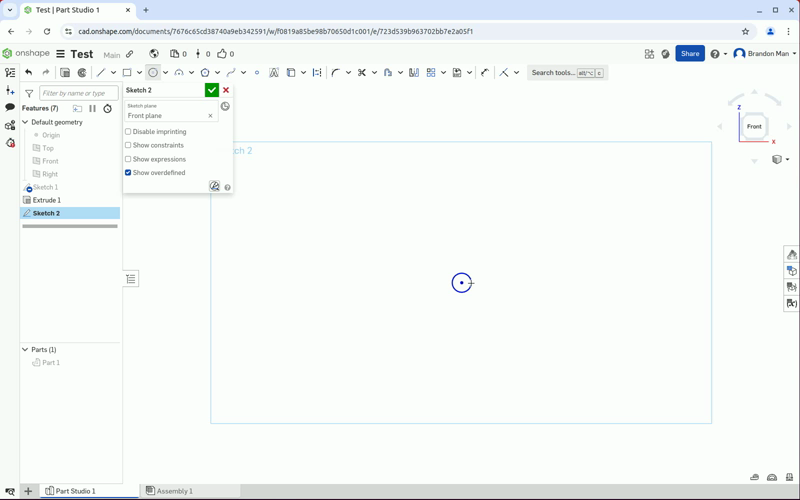
key_down(shift)
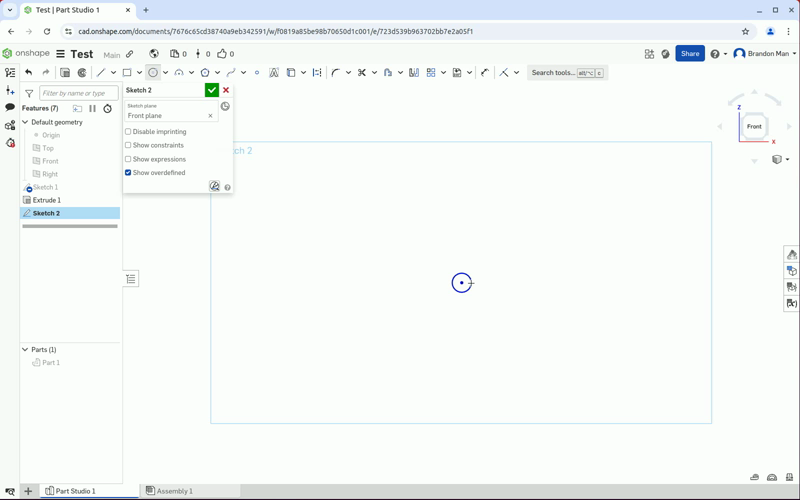
mouse_move(461, 282)
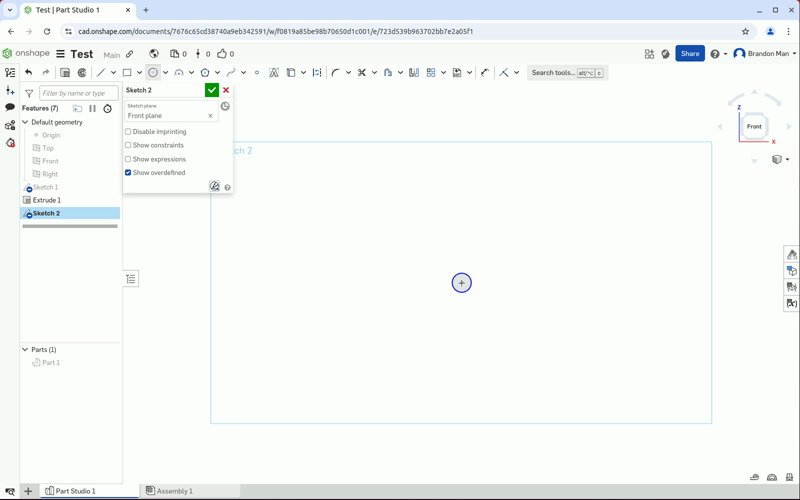
click(461, 282)
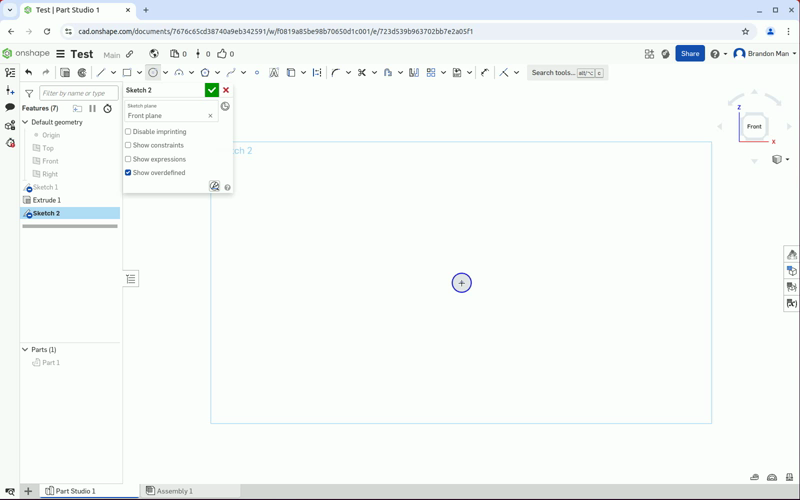
key_up(shift)
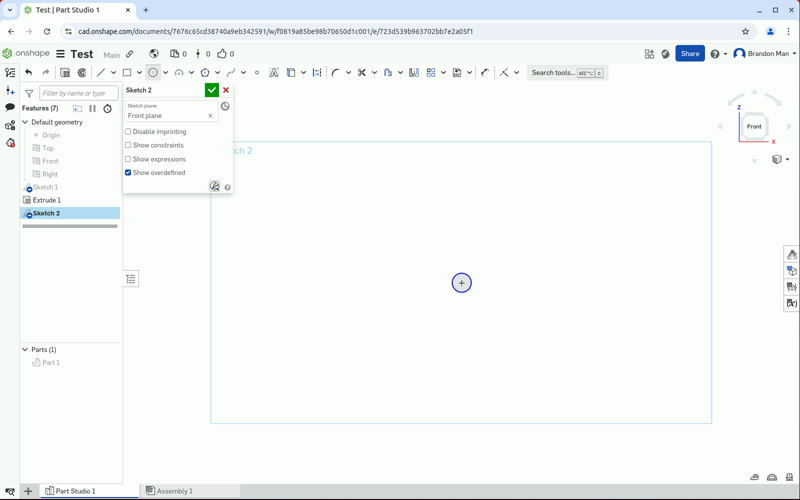
mouse_move(464, 282)
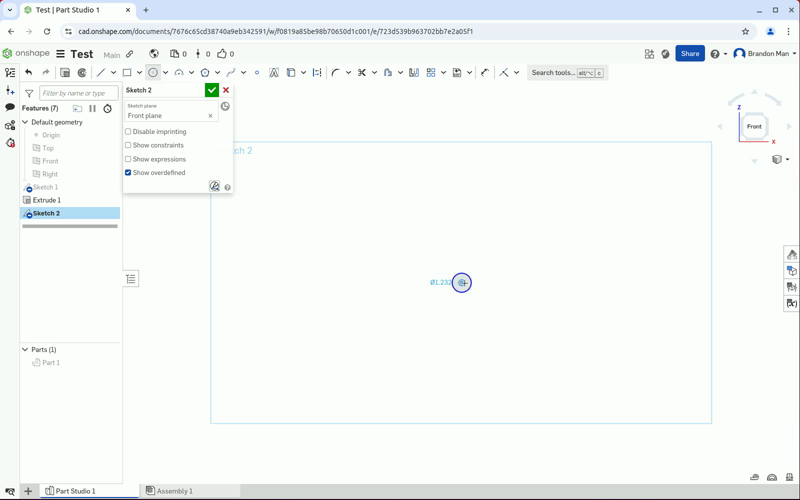
scroll(6)
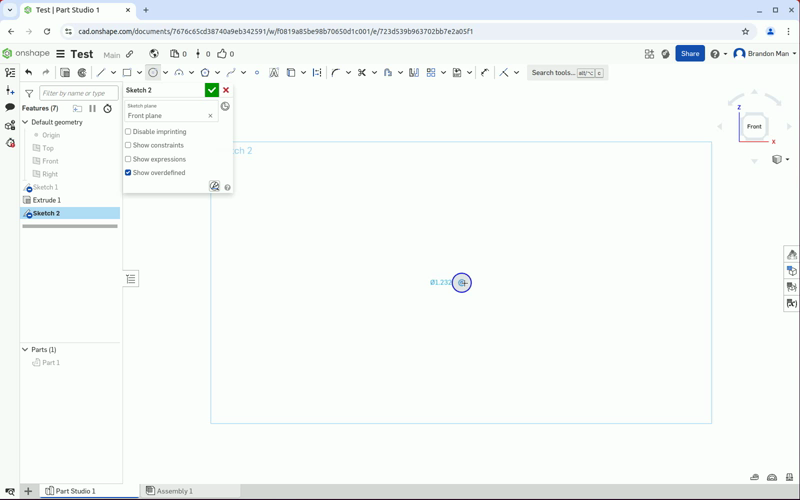
scroll(6)
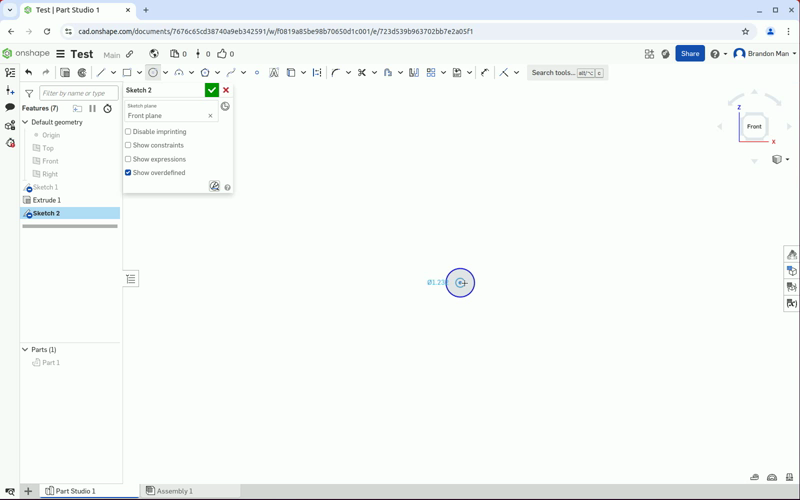
scroll(6)
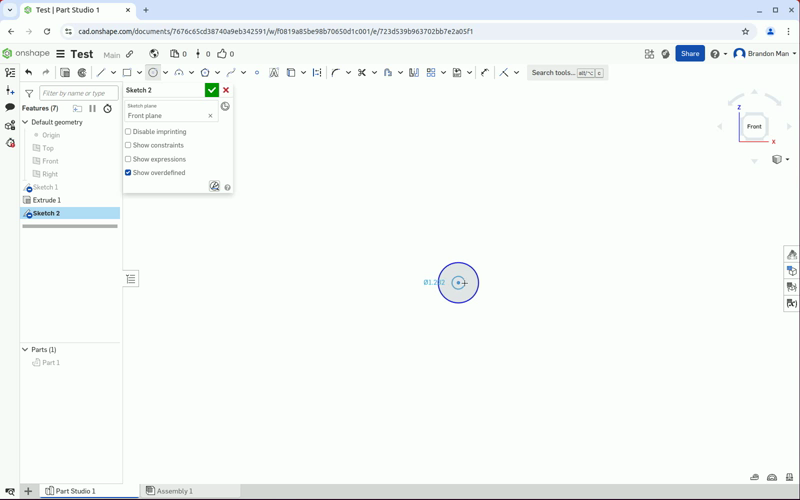
scroll(6)
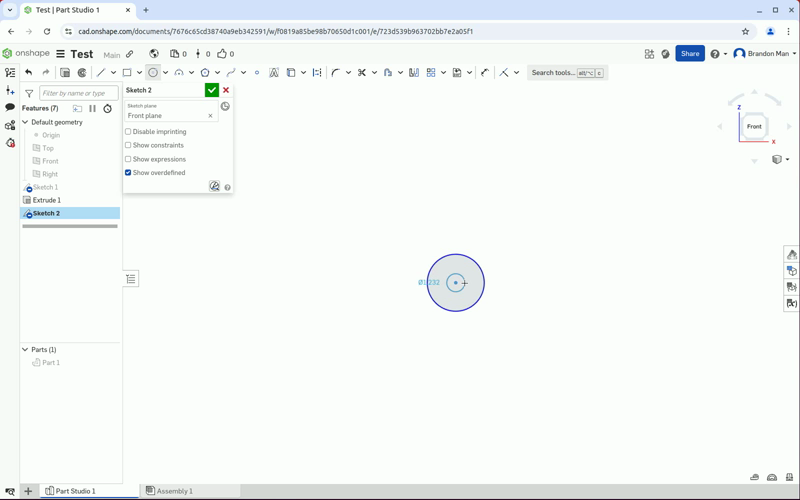
scroll(6)
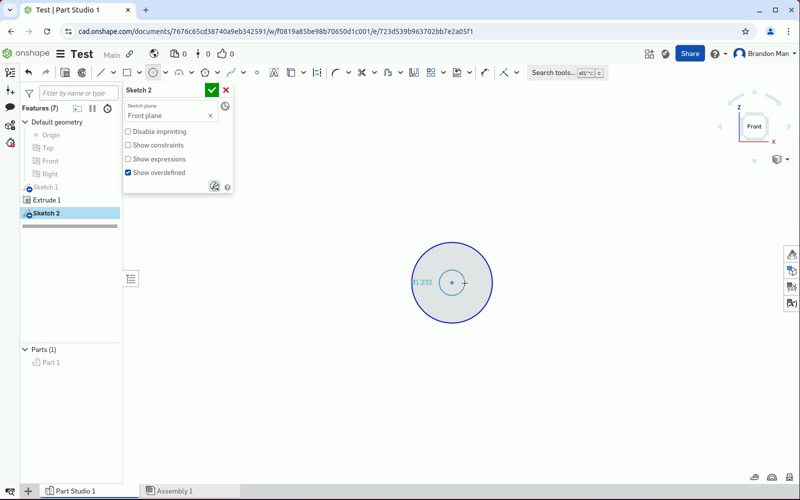
scroll(6)
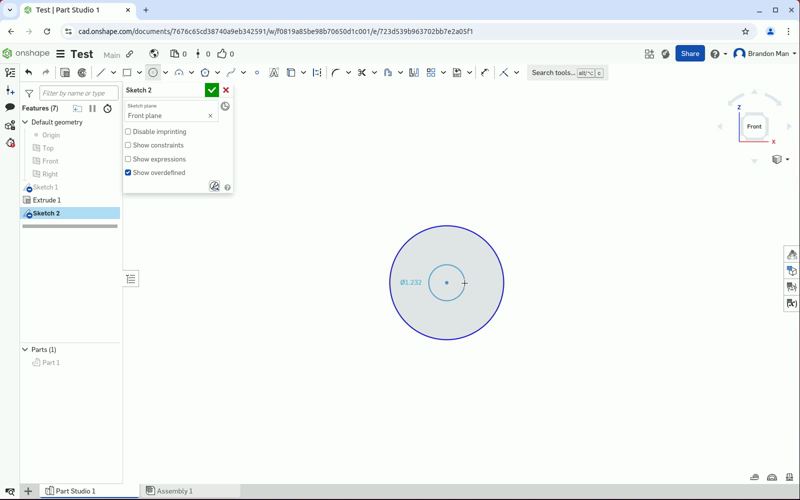
scroll(6)
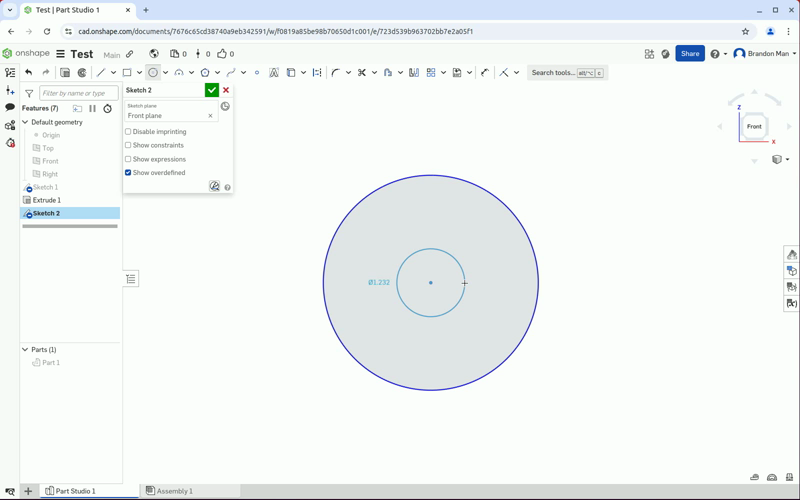
click(464, 282)
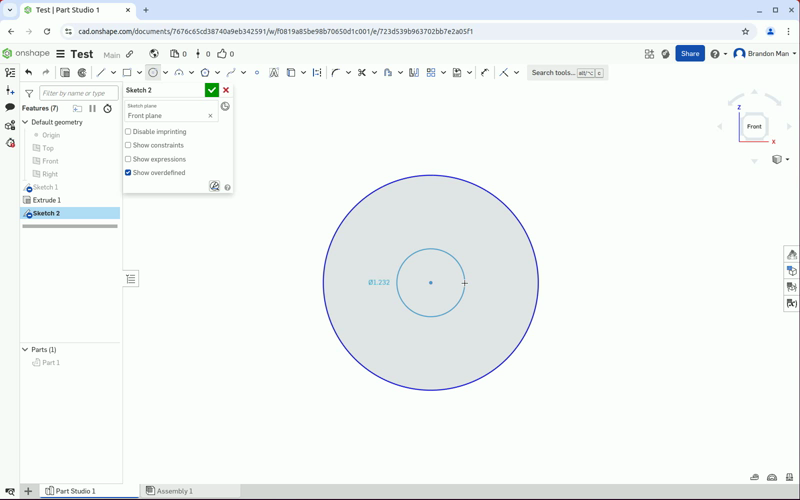
scroll(-6)
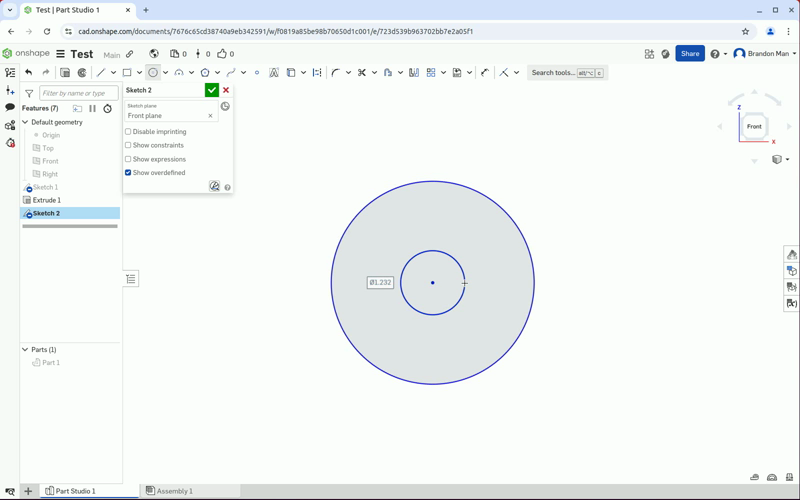
scroll(-6)
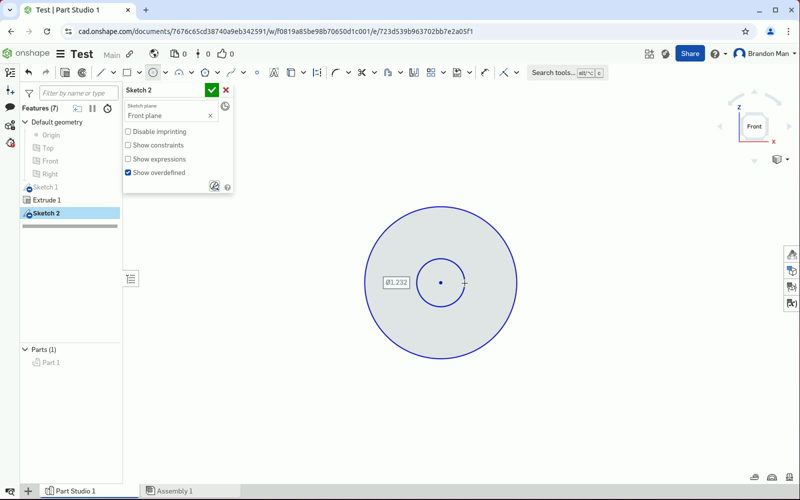
scroll(-6)
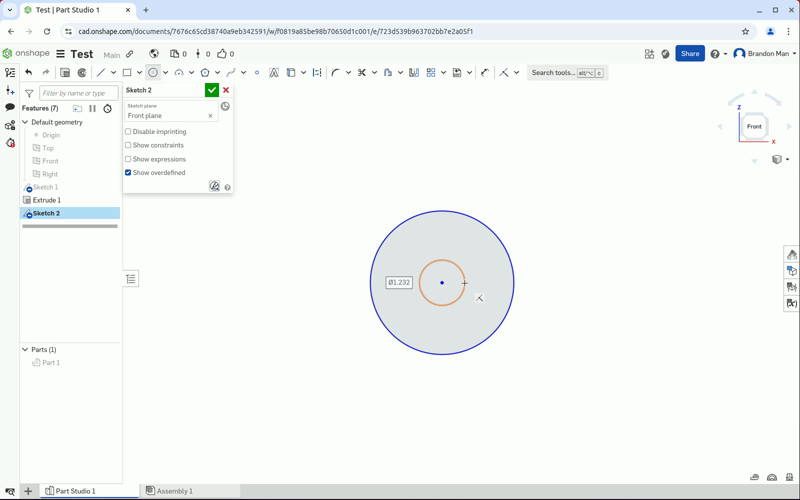
scroll(-6)
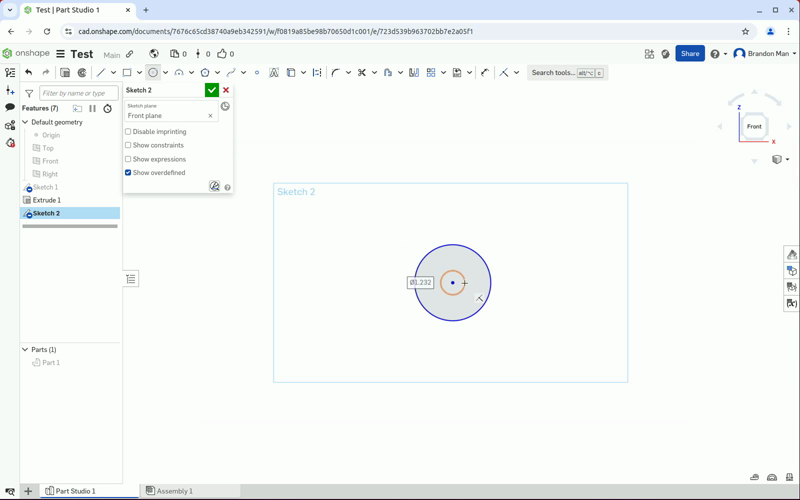
scroll(-6)
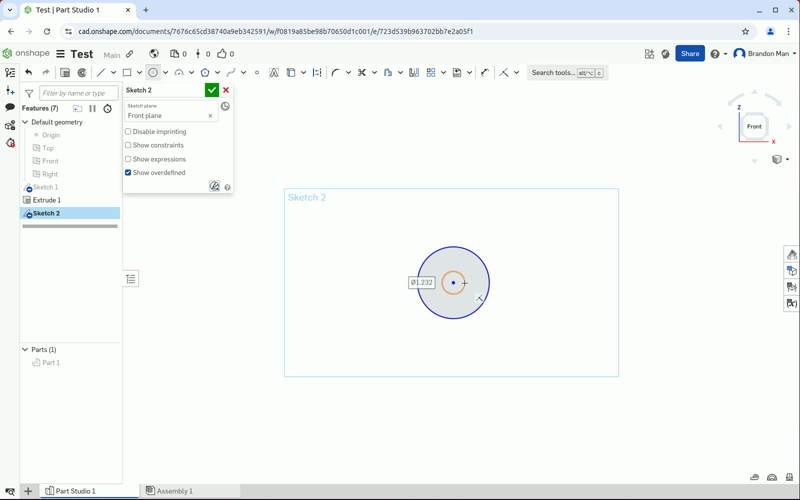
scroll(-6)
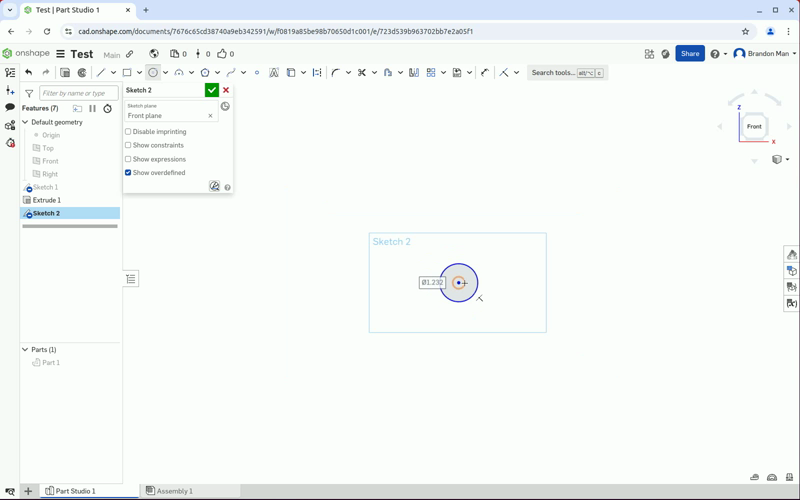
scroll(-6)
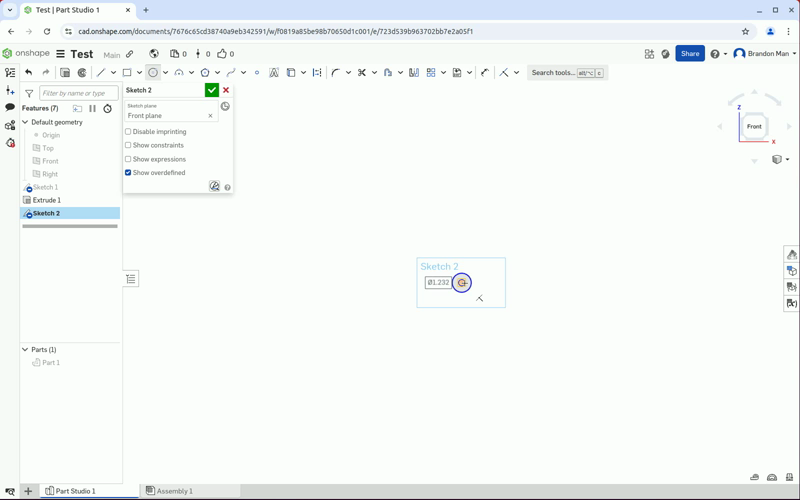
key(esc)
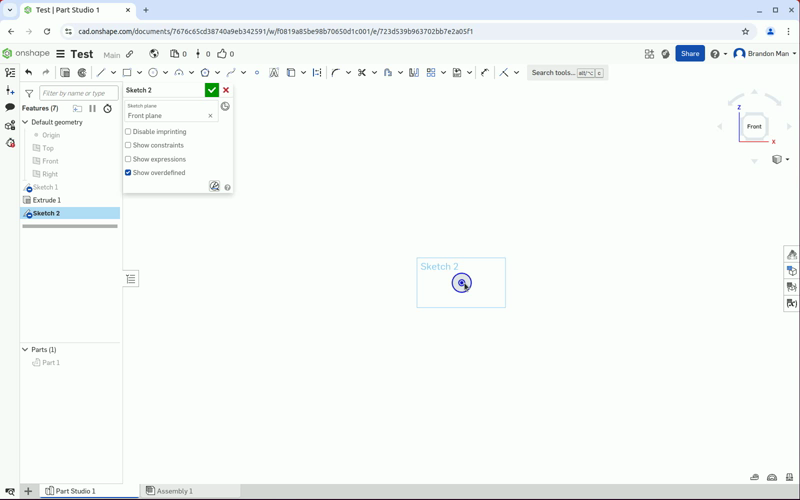
mouse_move(457, 286)
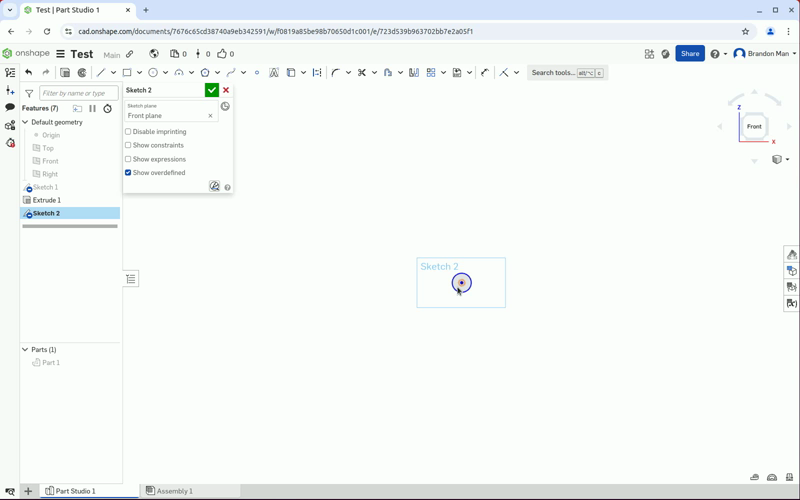
scroll(6)
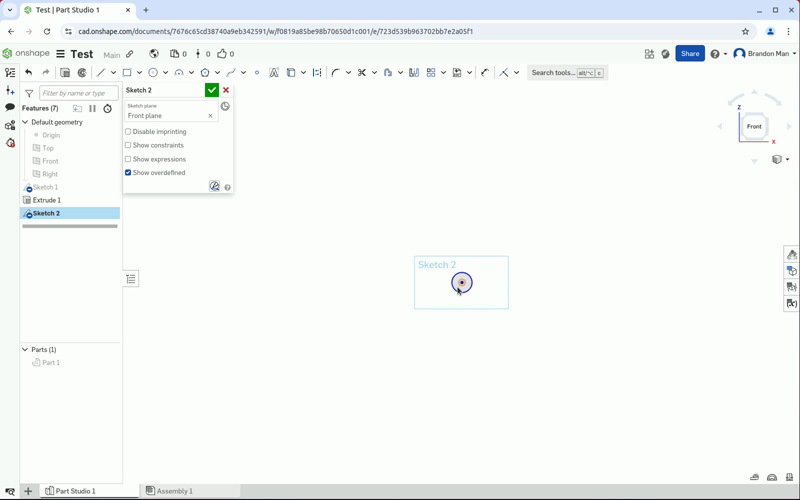
scroll(6)
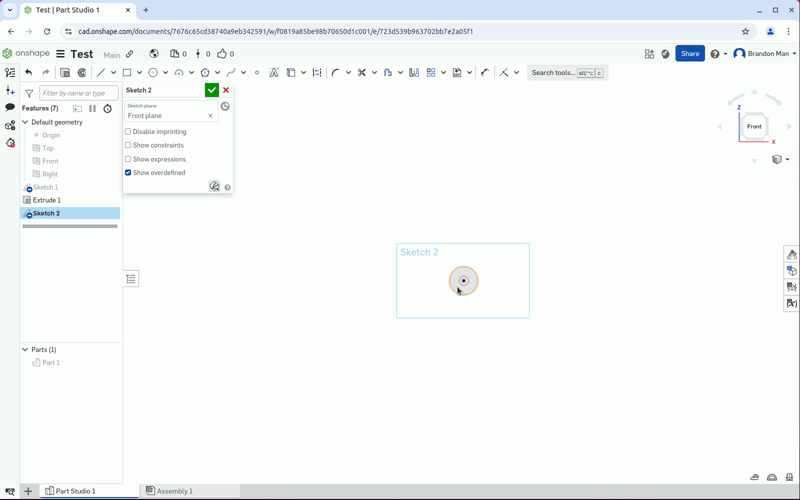
scroll(6)
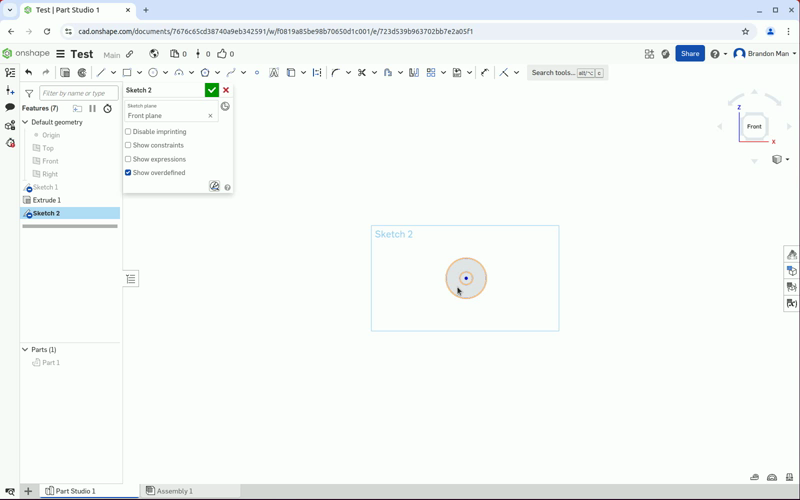
scroll(6)
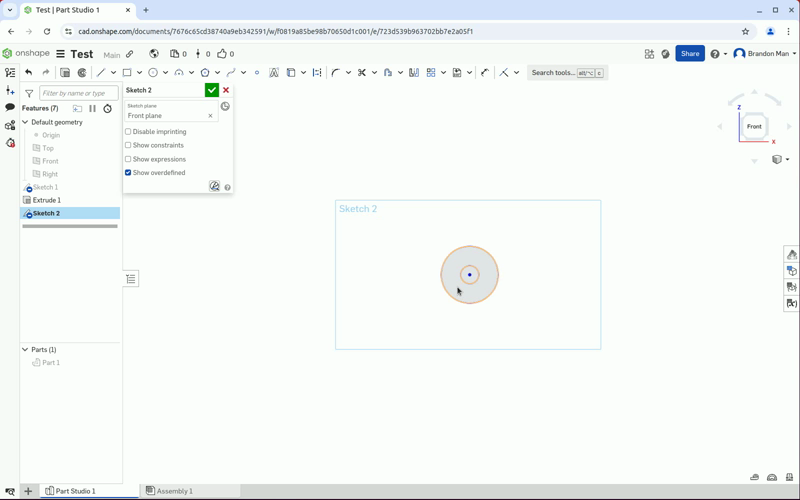
scroll(6)
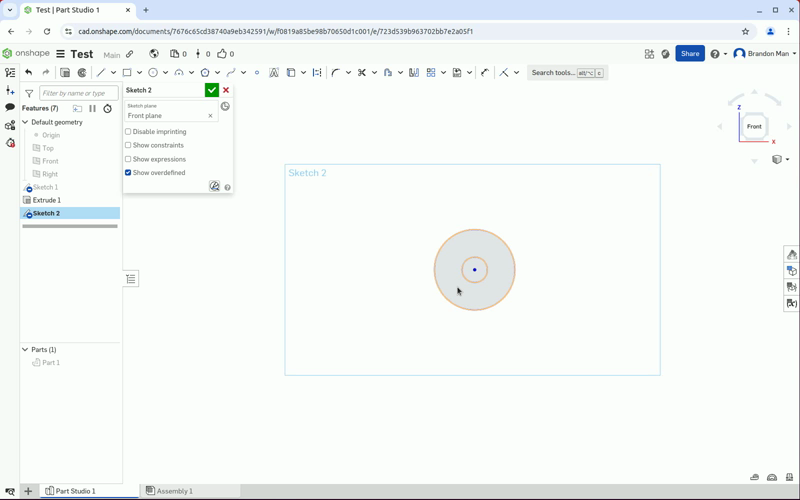
scroll(6)
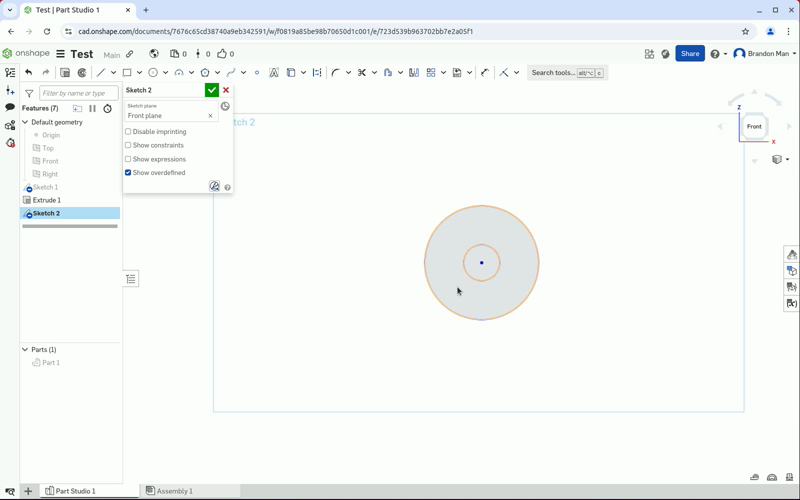
scroll(6)
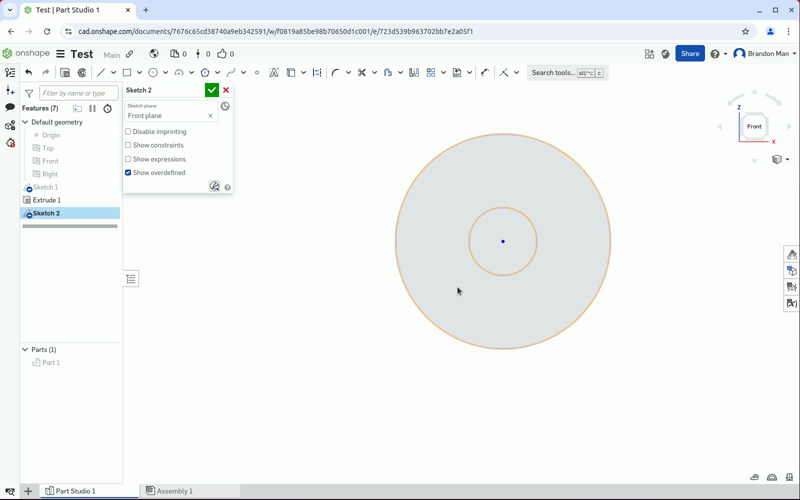
click(457, 286)
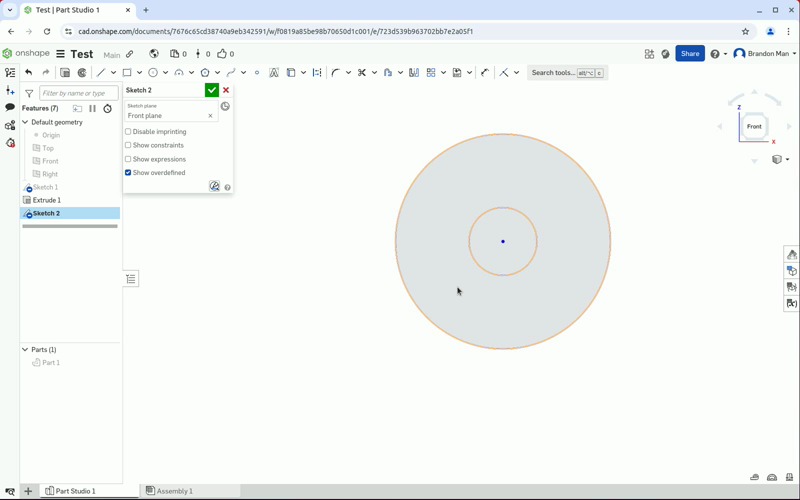
scroll(-6)
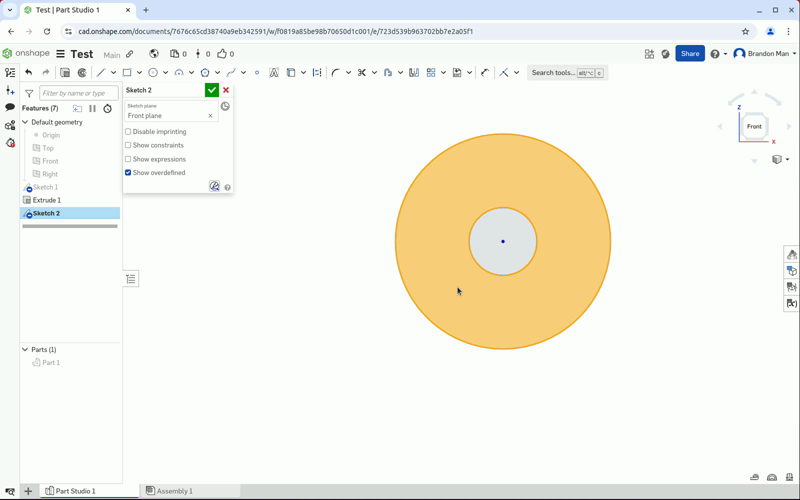
scroll(-6)
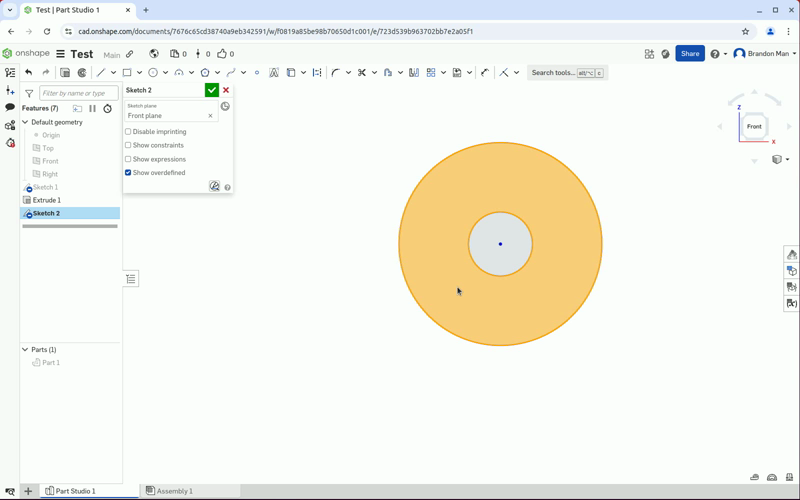
scroll(-6)
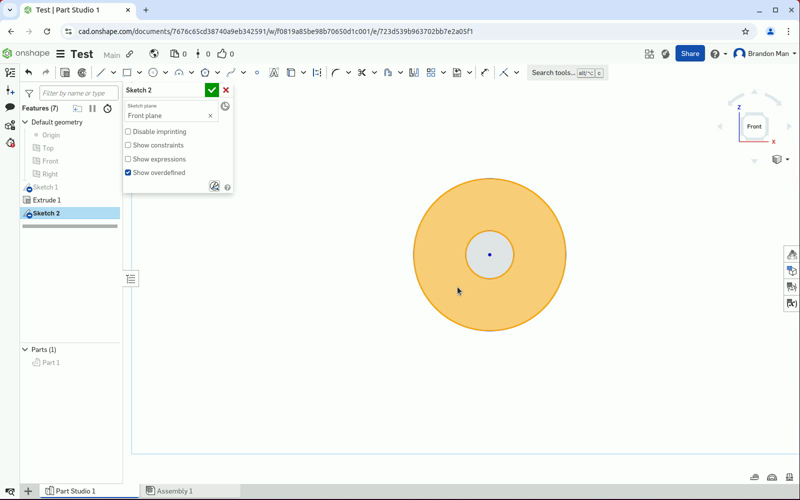
scroll(-6)
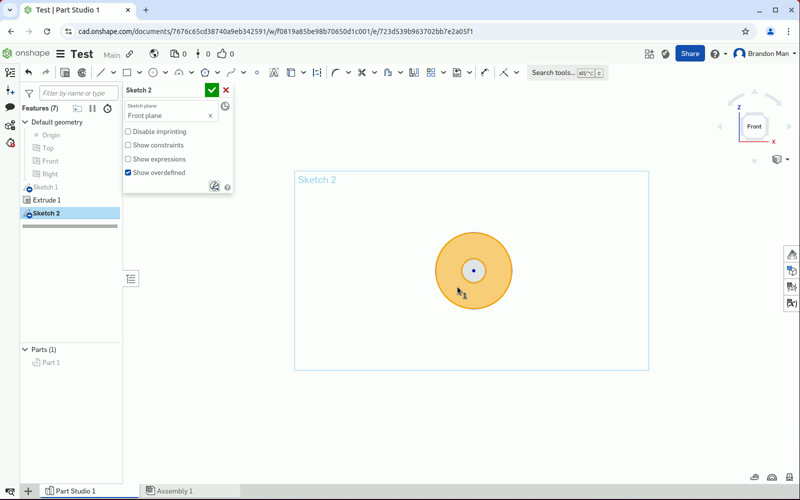
scroll(-6)
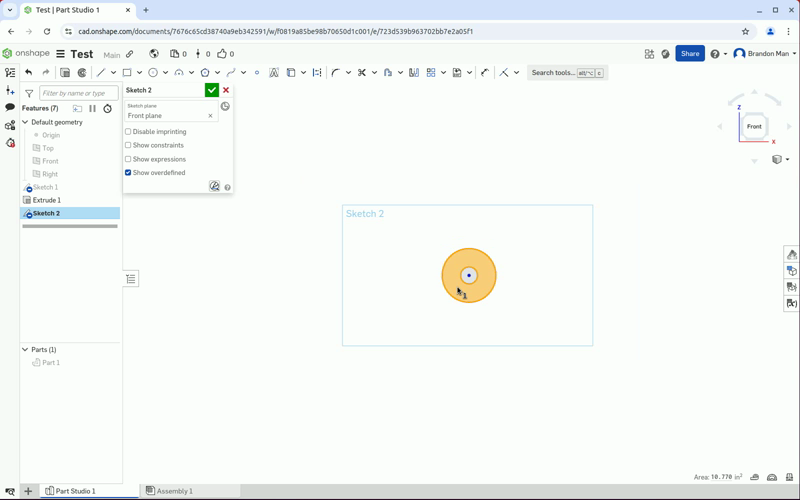
scroll(-6)
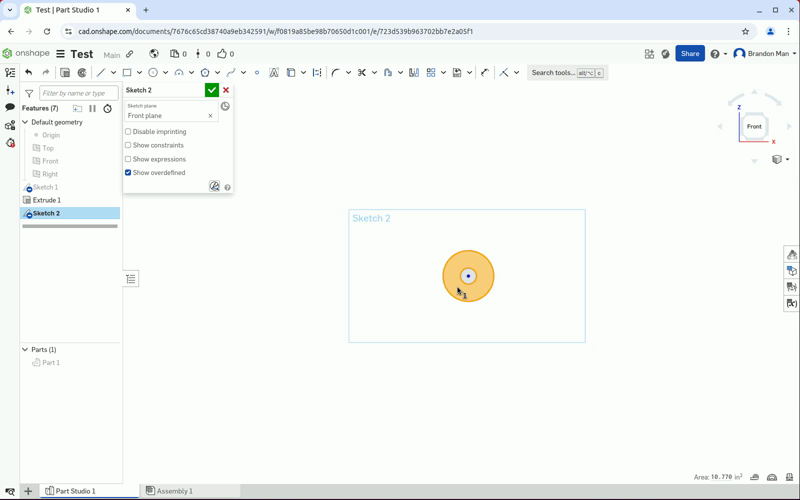
scroll(-6)
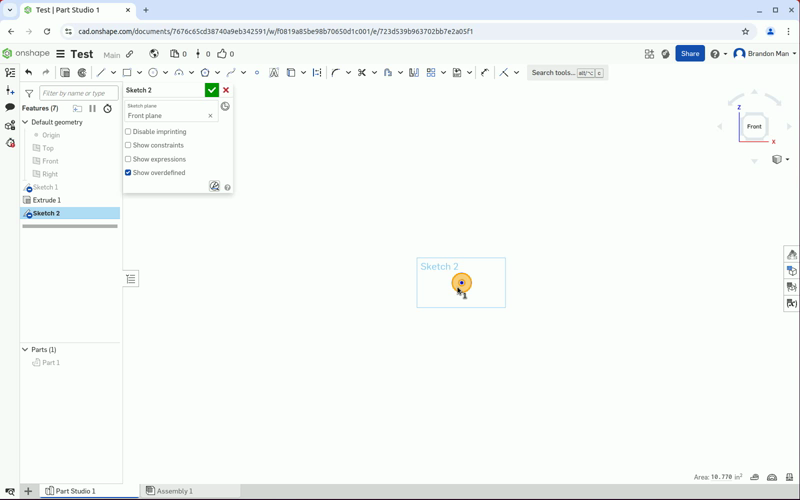
mouse_move(73, 352)
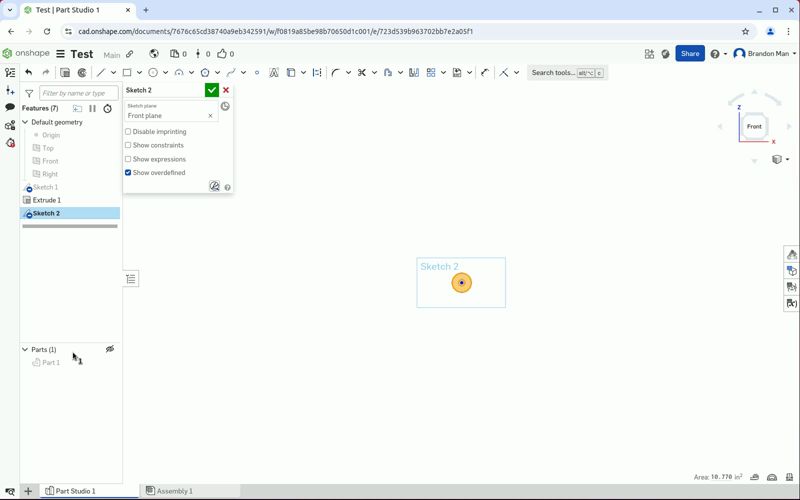
key(shift+y)
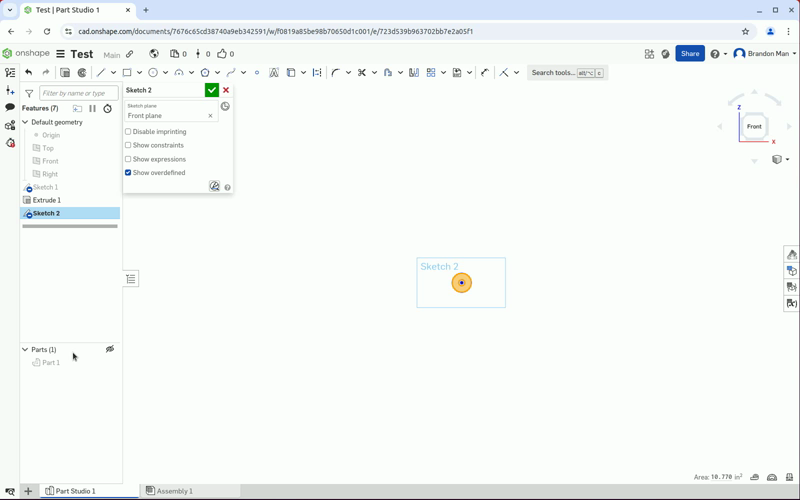
key(shift+e)
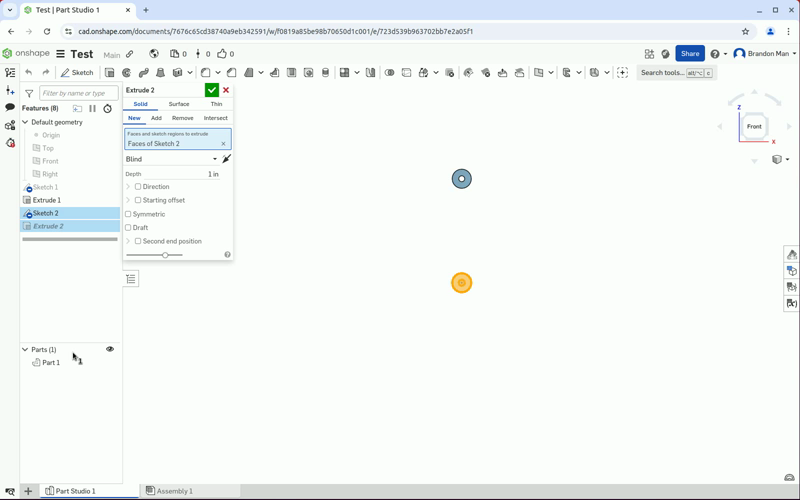
mouse_move(143, 106)
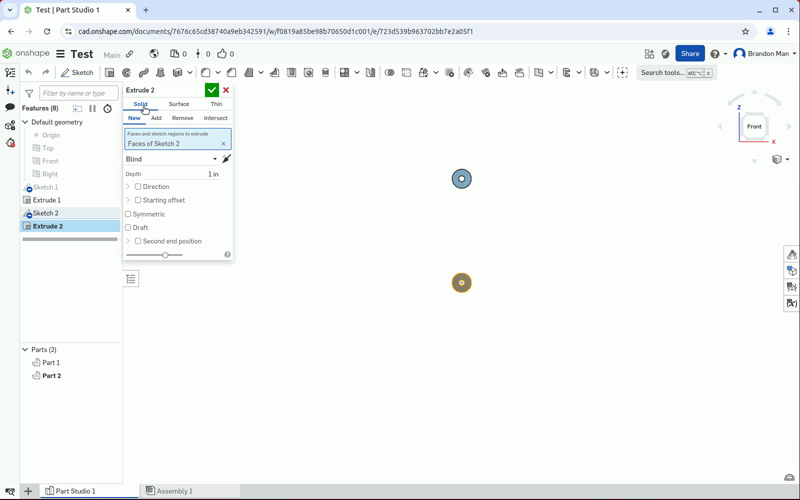
click(143, 106)
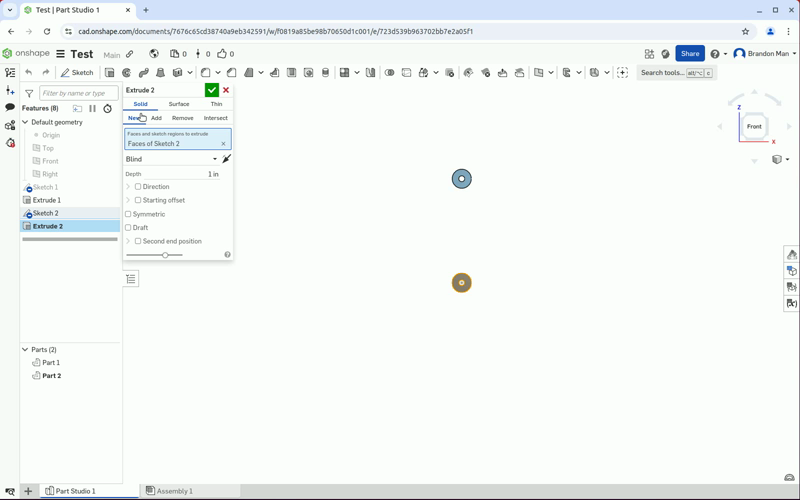
mouse_move(137, 120)
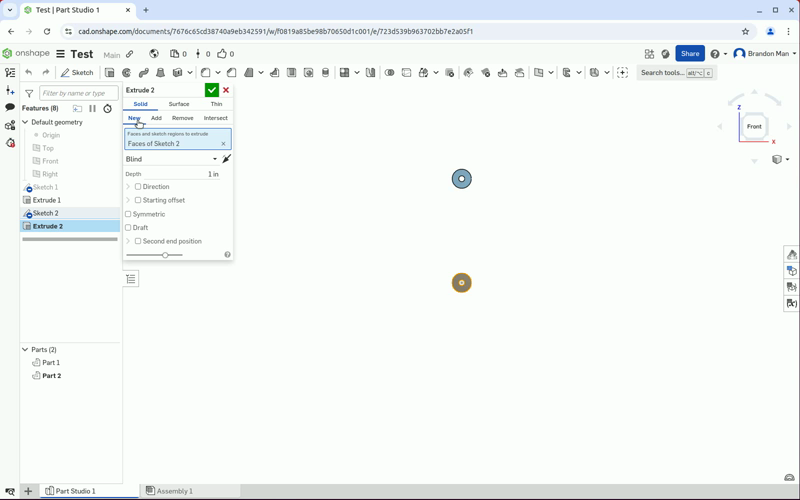
click(137, 120)
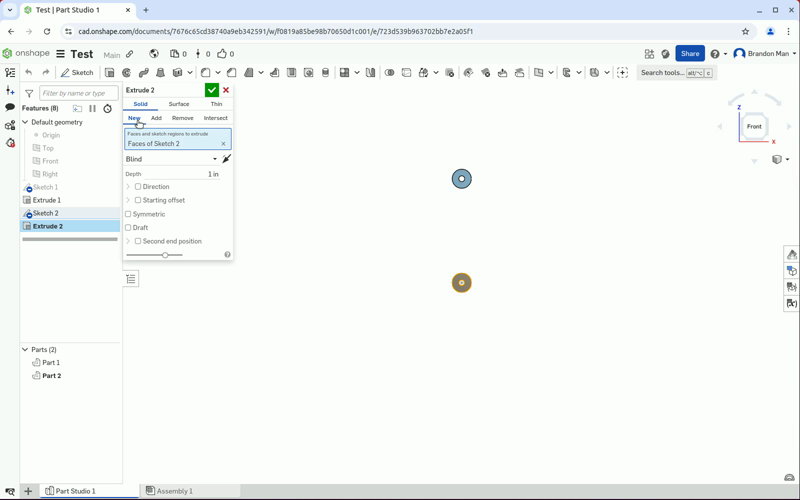
key(tab, 4)
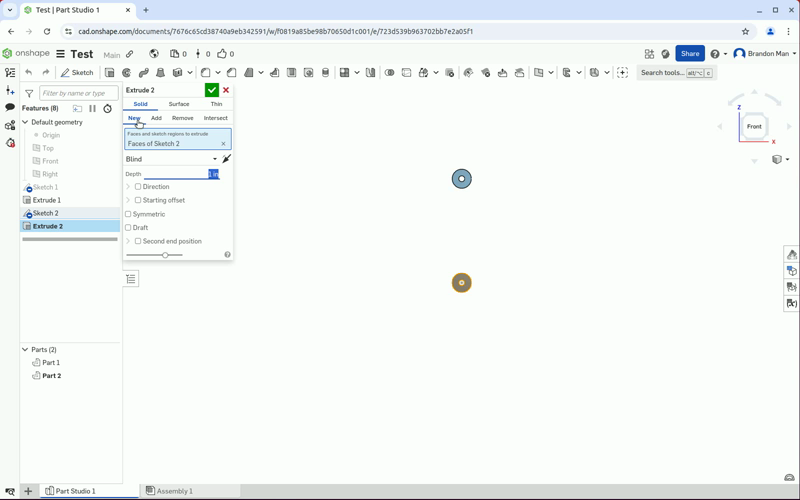
text(0.481)
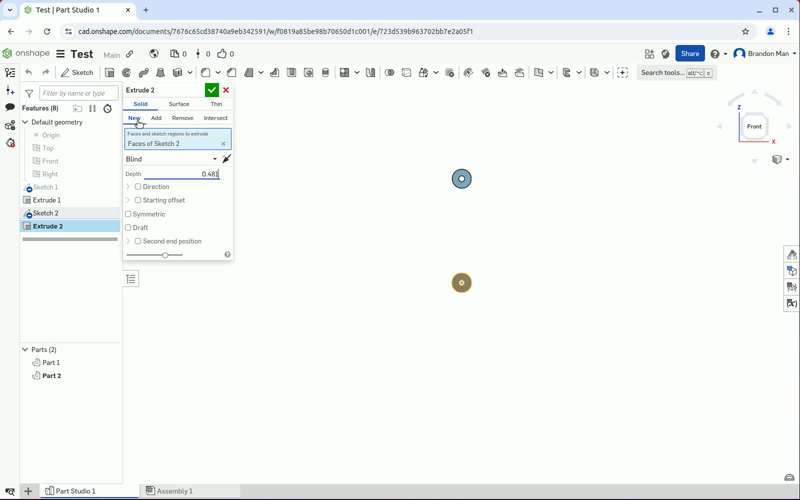
key(enter)
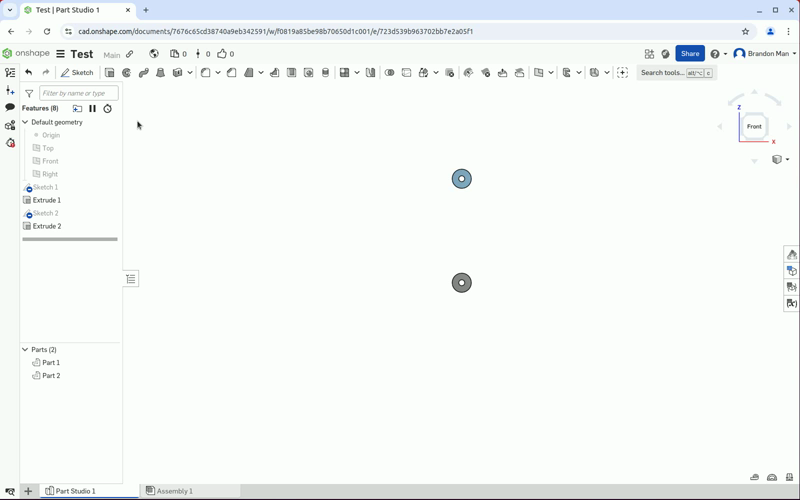
key(shift+h)
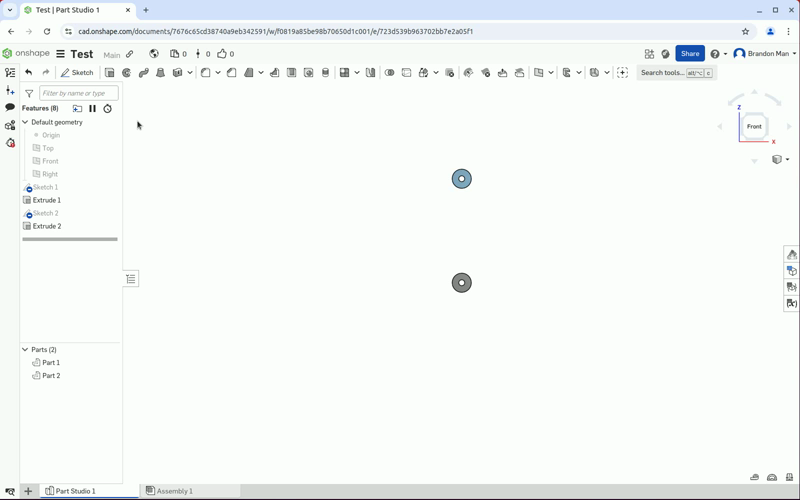
key(shift+h)
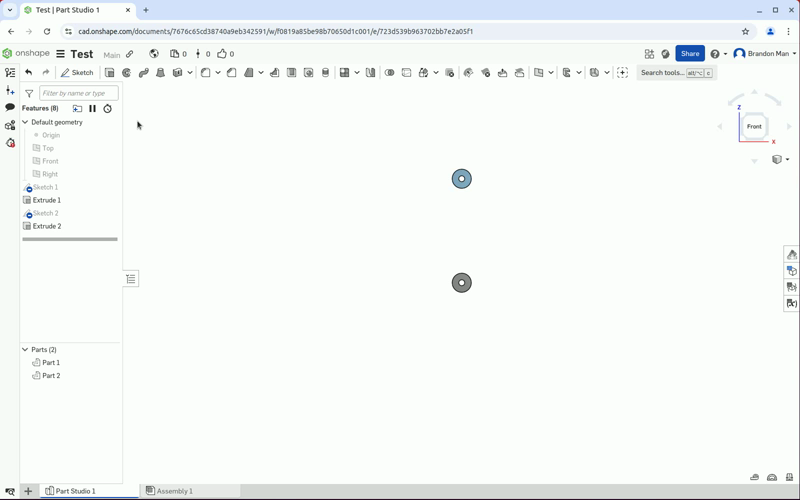
mouse_move(73, 189)
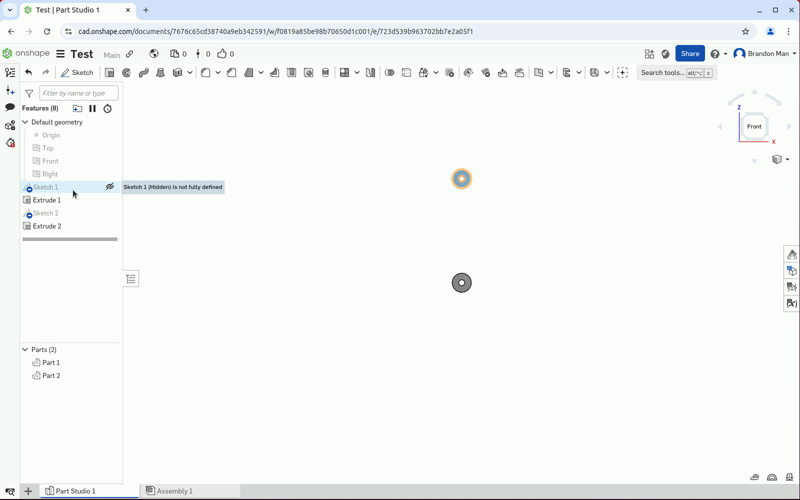
click(73, 189)
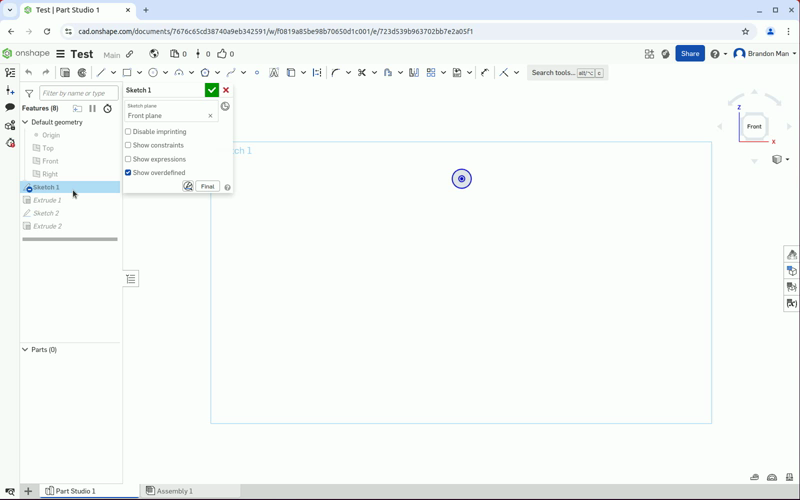
mouse_move(229, 92)
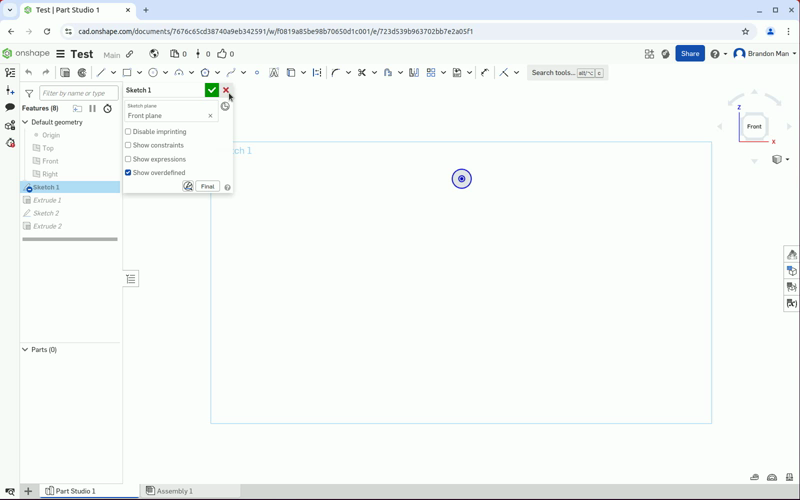
click(229, 92)
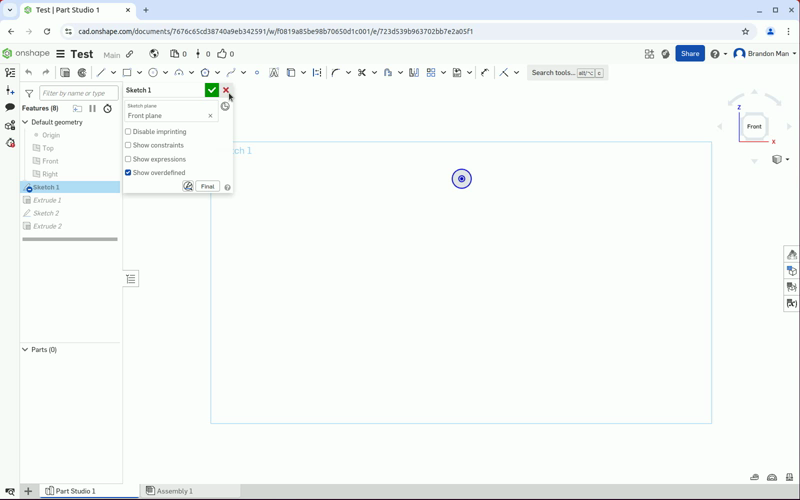
key(shift+s)
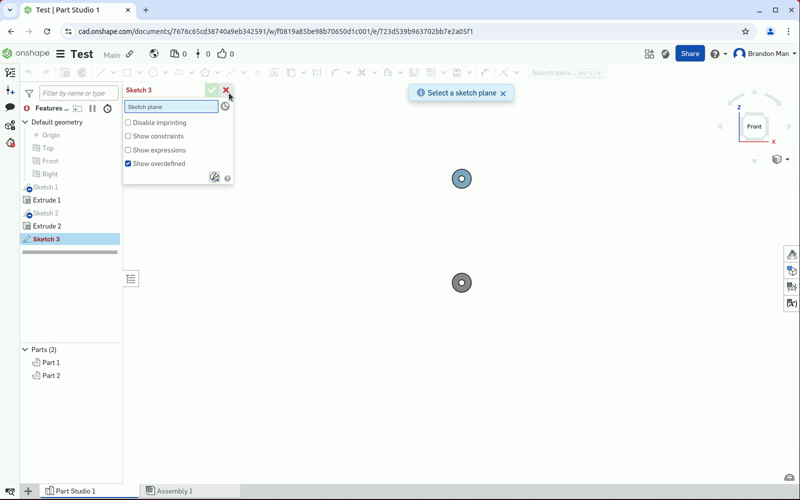
mouse_move(73, 163)
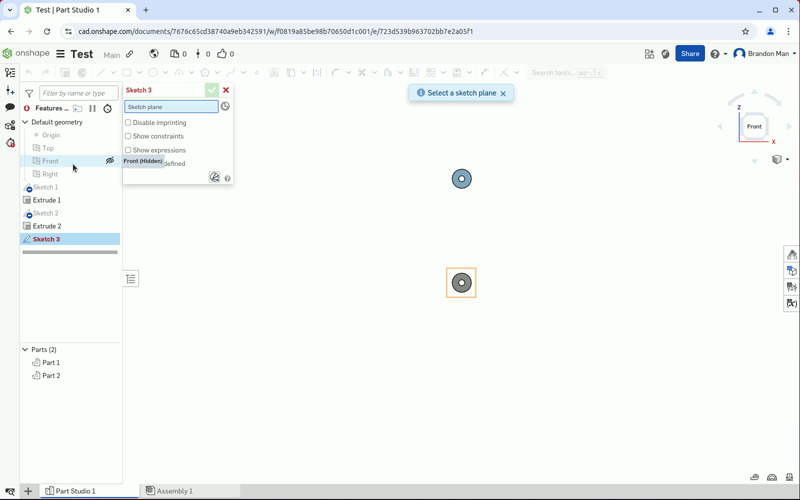
click(73, 163)
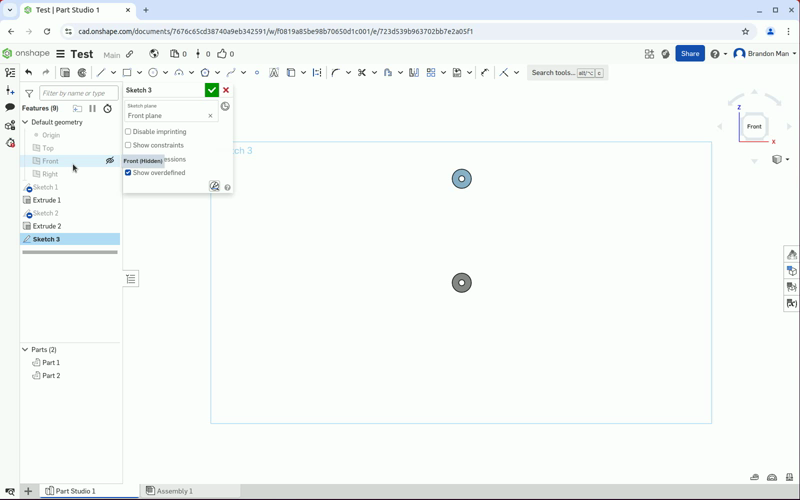
mouse_move(73, 352)
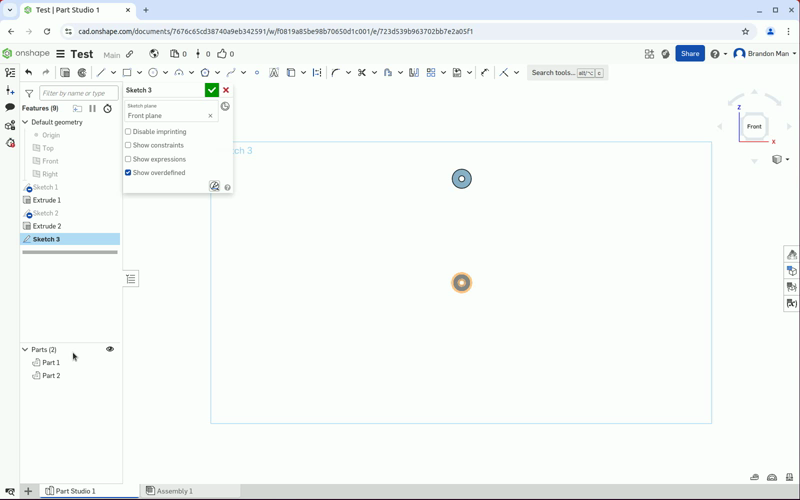
key(y)
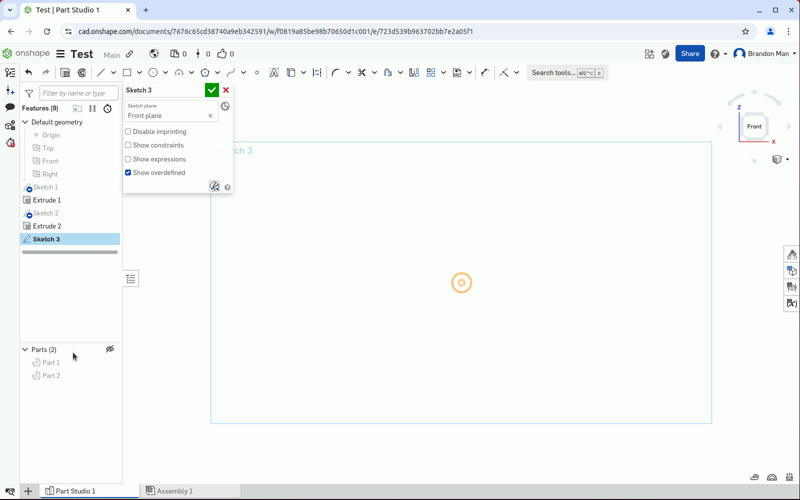
key(c)
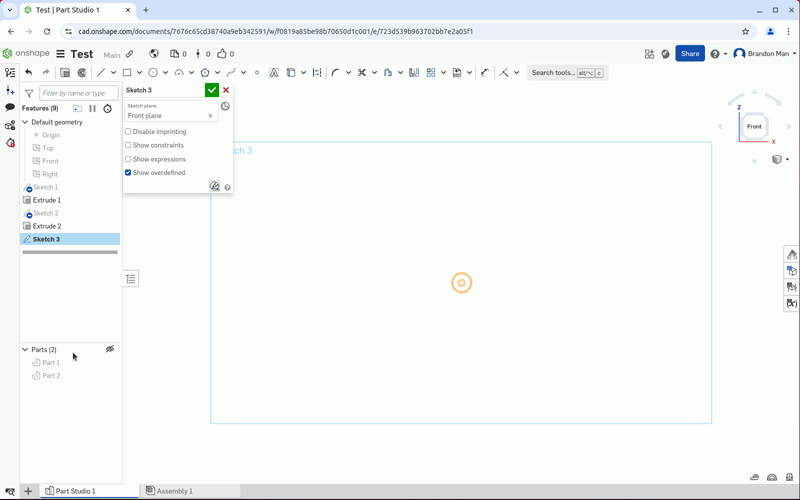
key_down(shift)
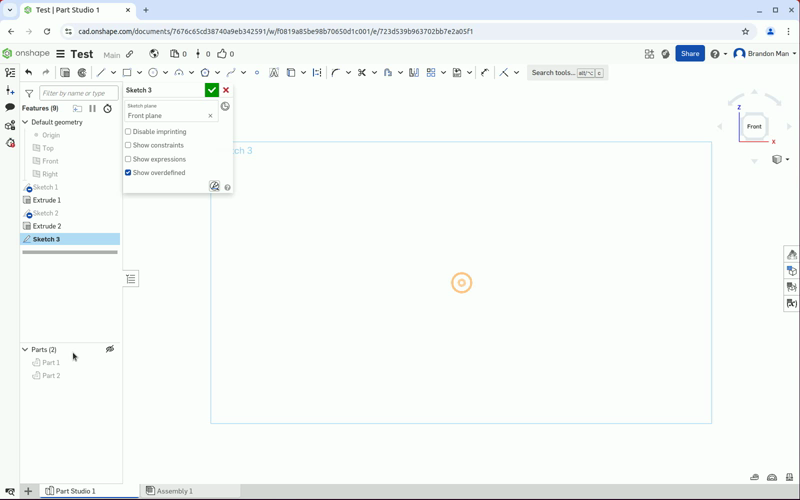
mouse_move(501, 284)
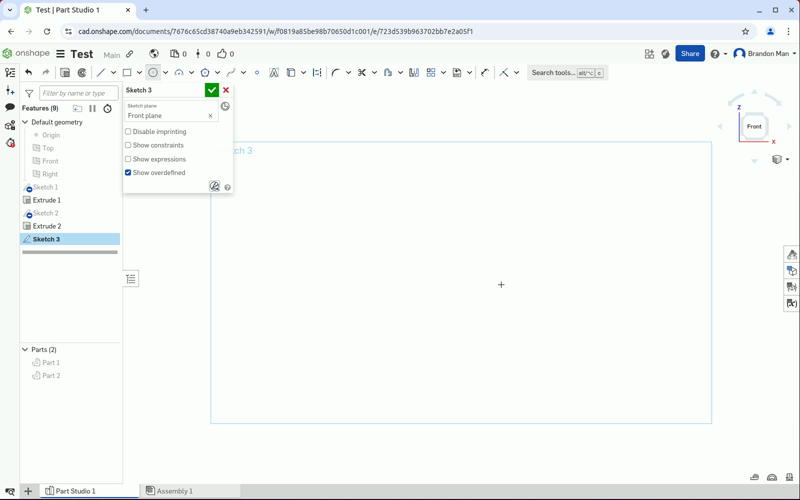
click(501, 284)
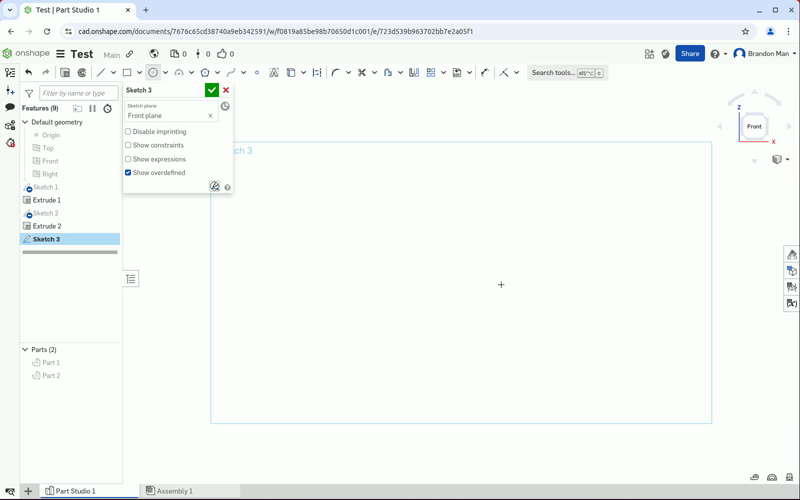
key_up(shift)
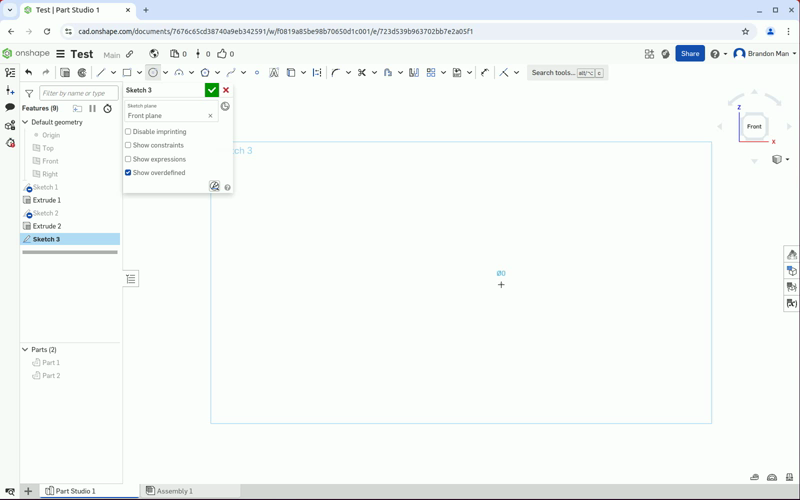
mouse_move(508, 284)
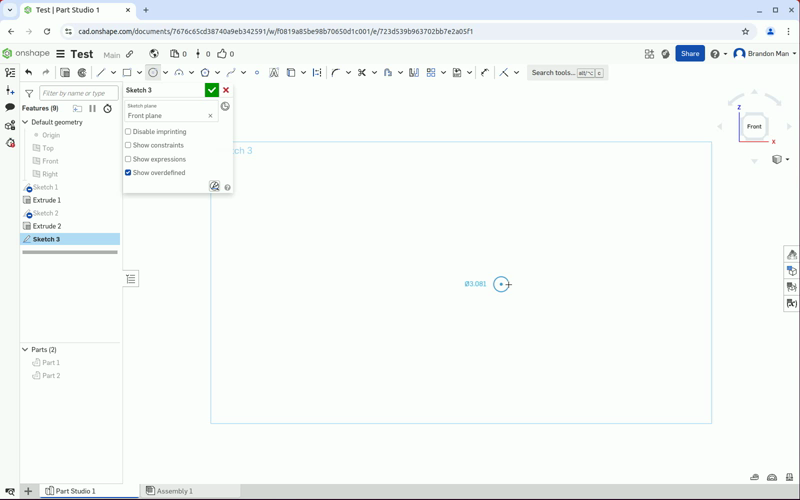
click(508, 284)
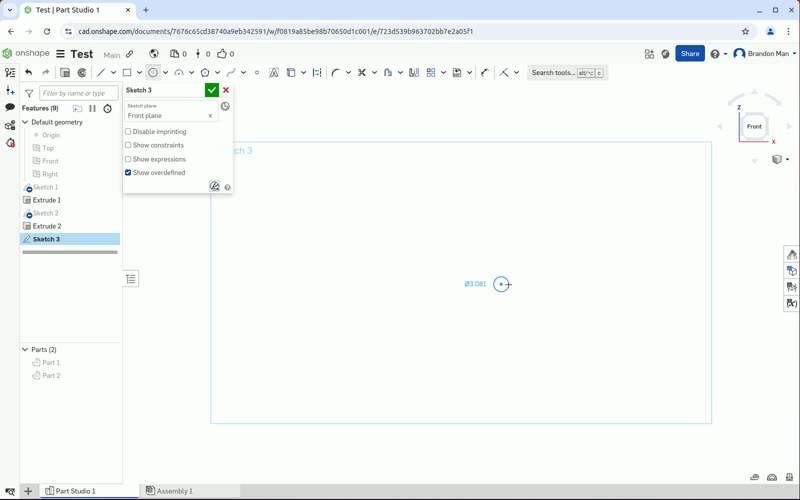
key(esc)
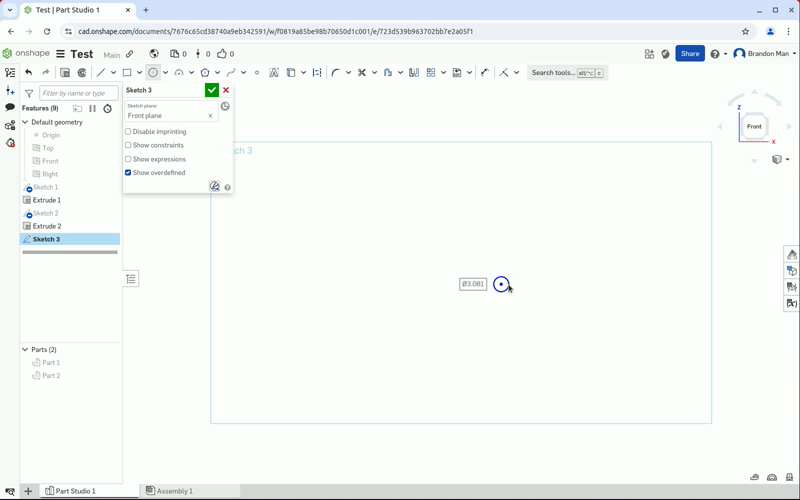
key(c)
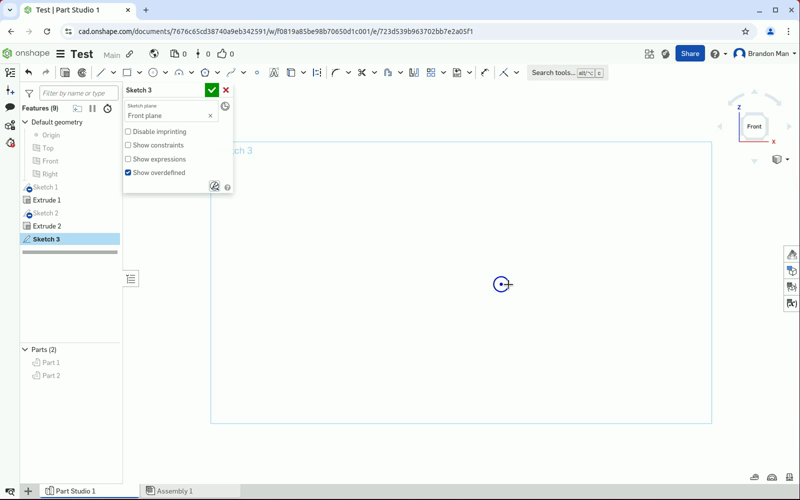
key_down(shift)
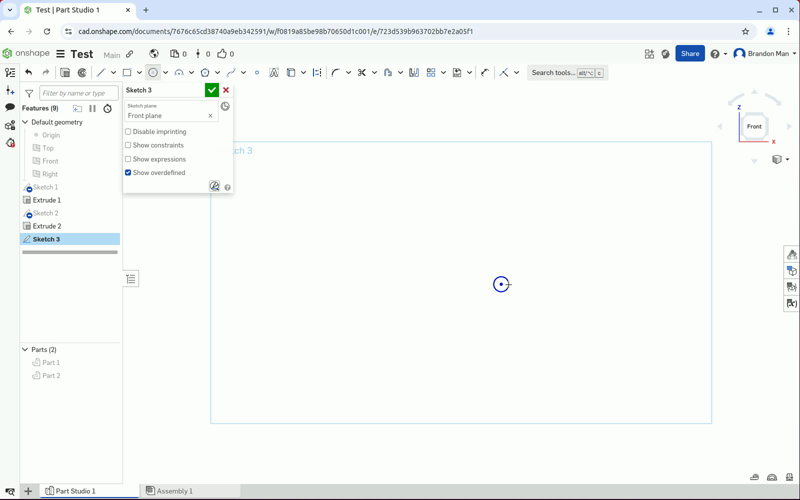
mouse_move(501, 284)
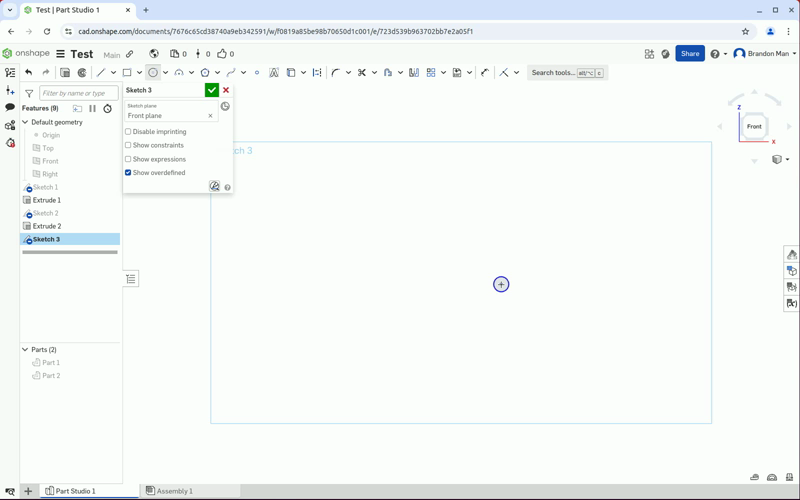
click(501, 284)
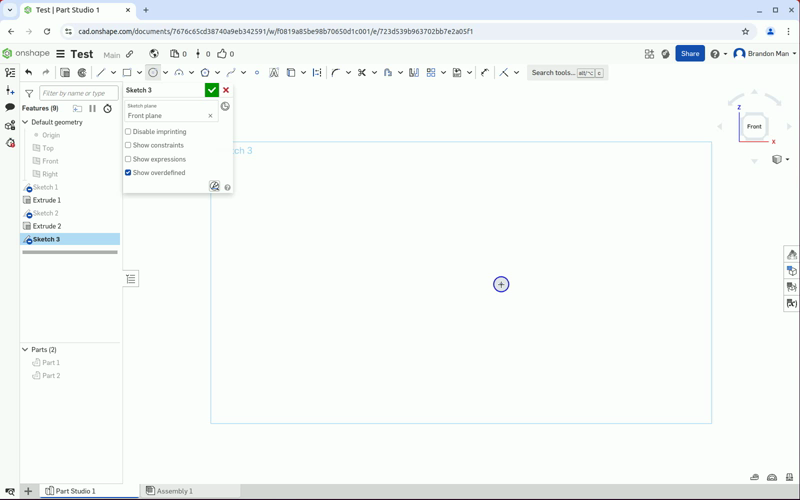
key_up(shift)
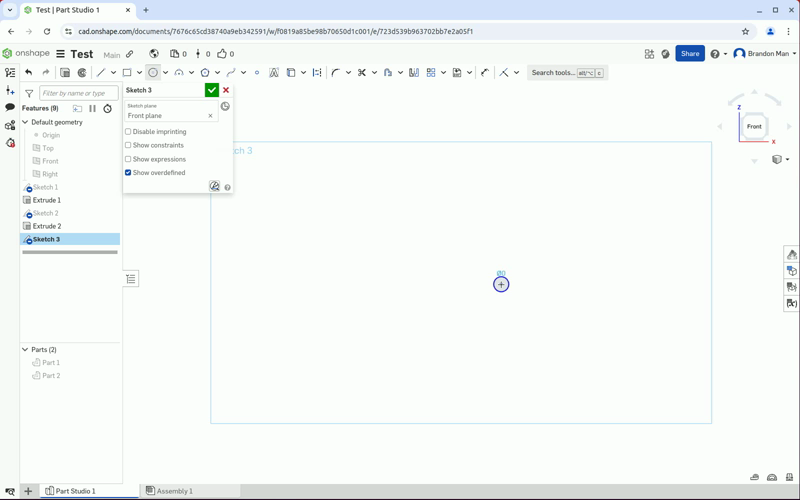
mouse_move(504, 284)
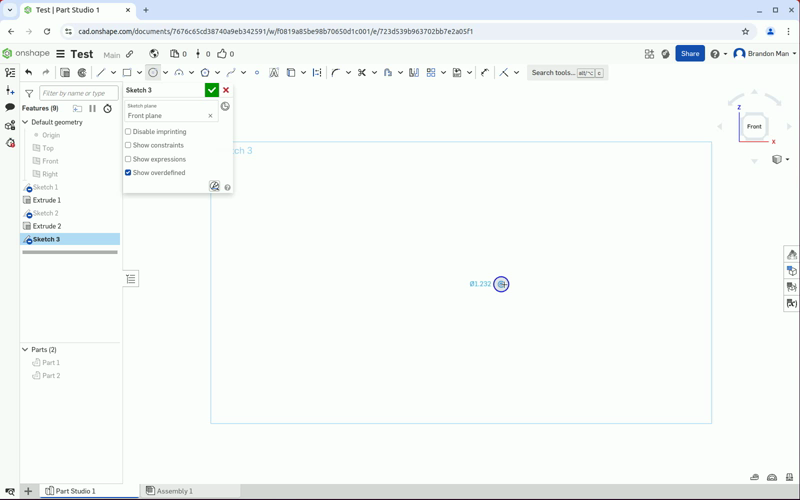
scroll(6)
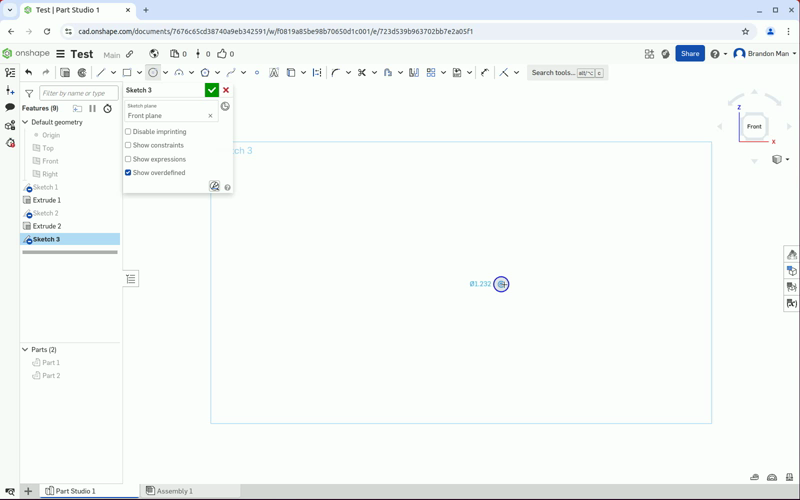
scroll(6)
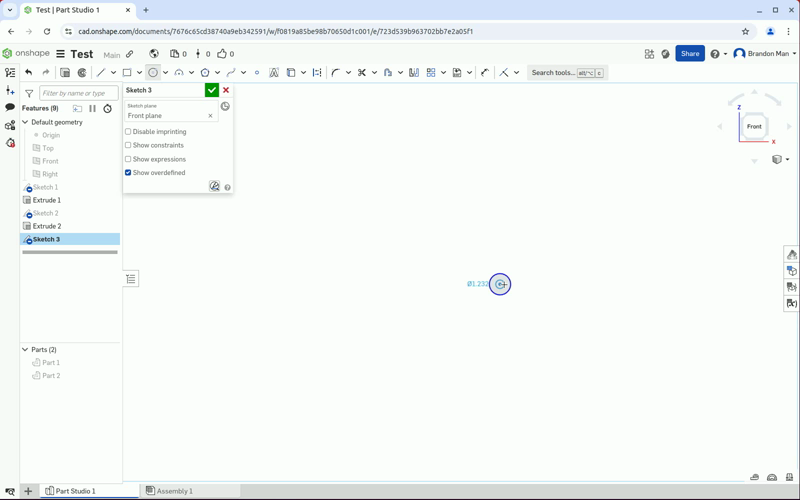
scroll(6)
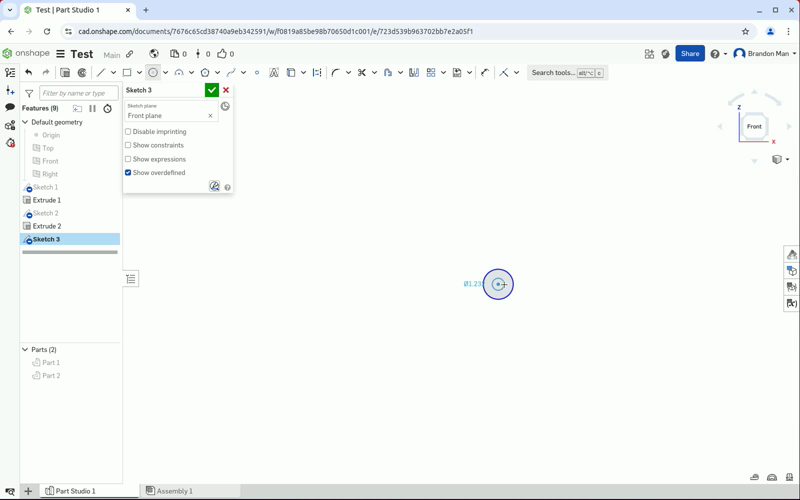
scroll(6)
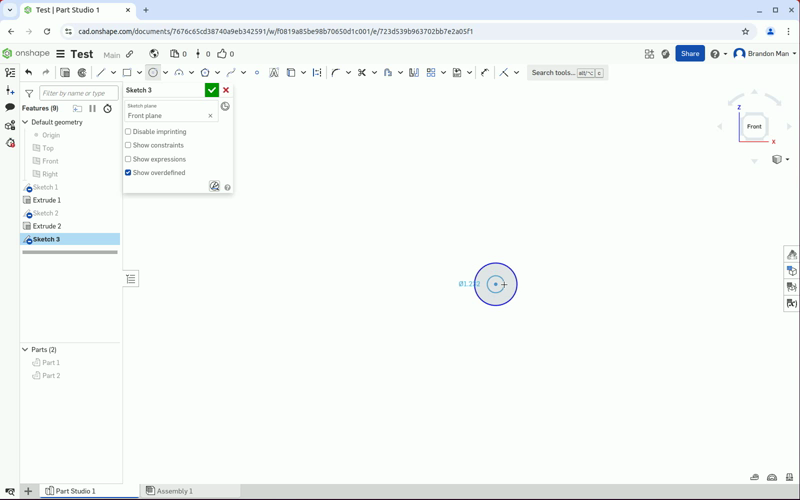
scroll(6)
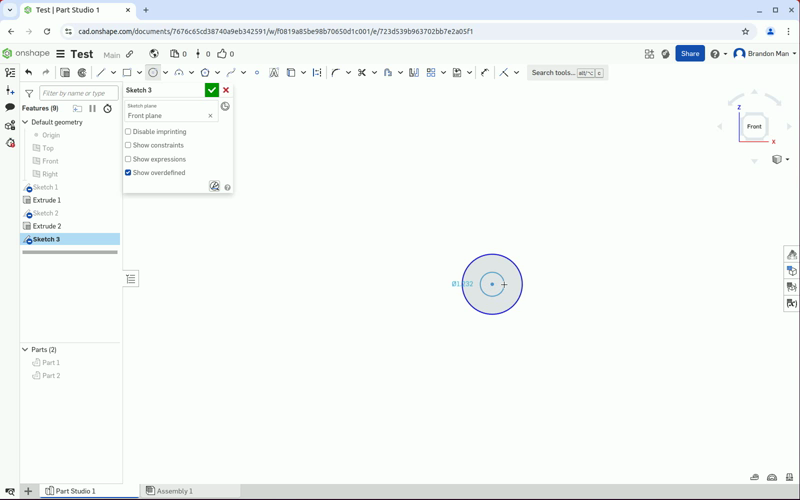
scroll(6)
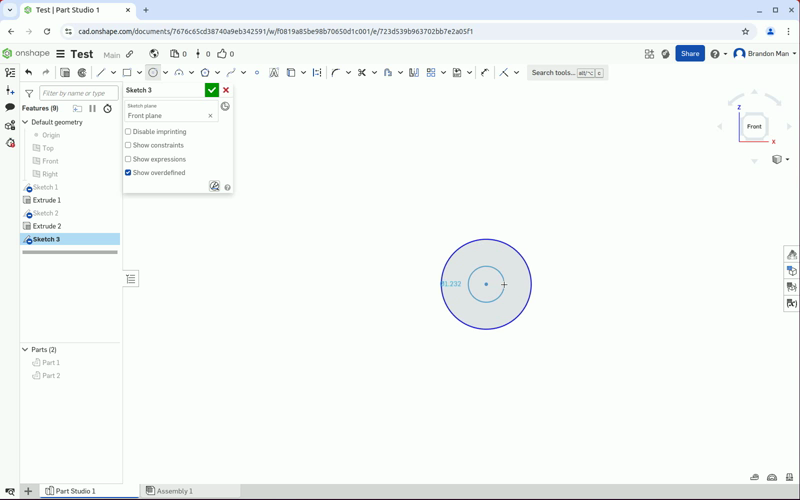
scroll(6)
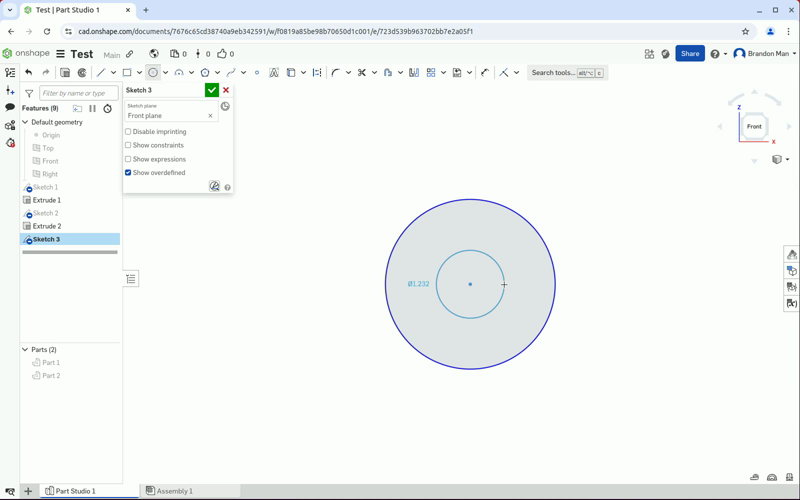
click(504, 284)
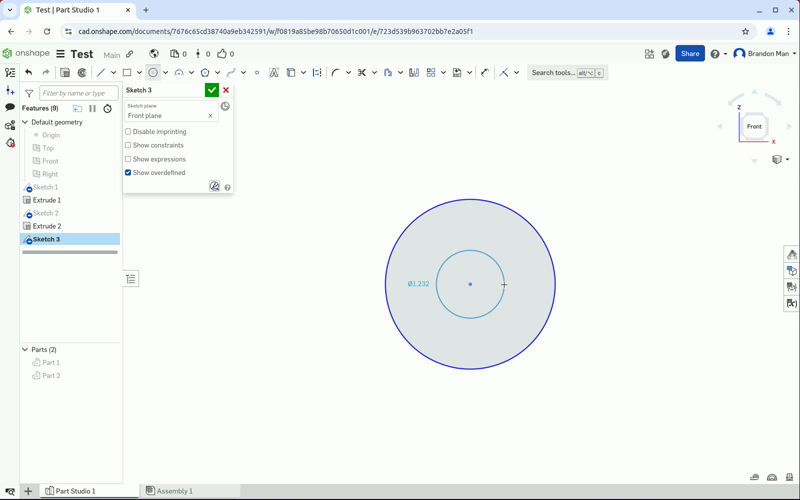
scroll(-6)
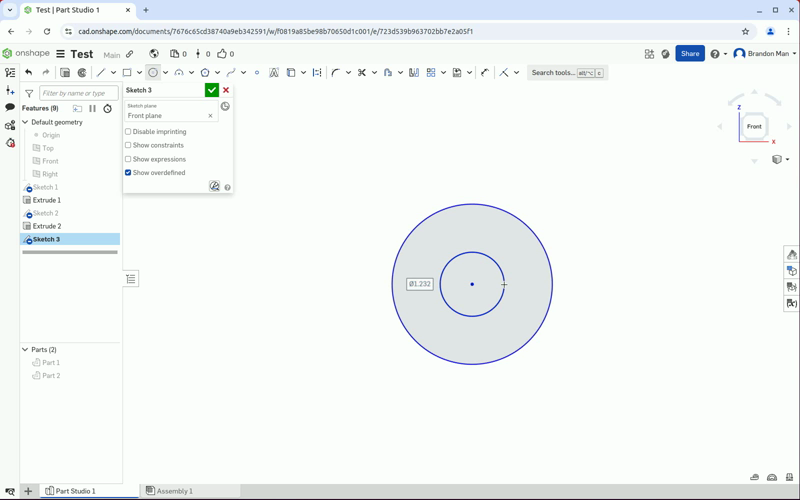
scroll(-6)
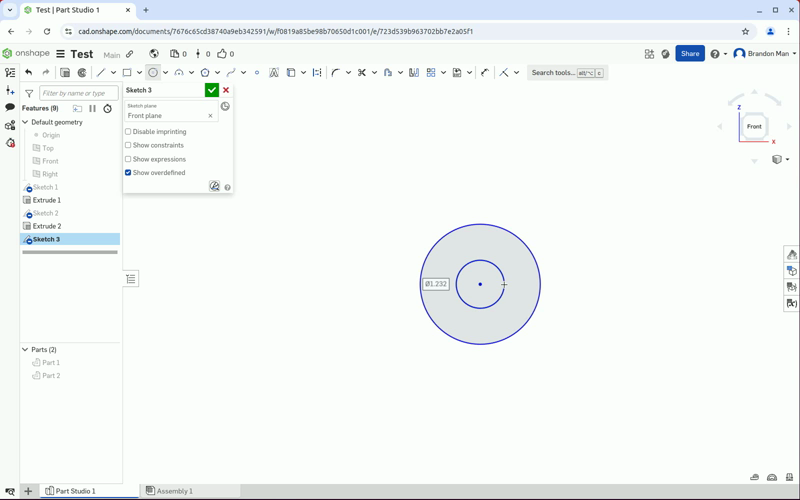
scroll(-6)
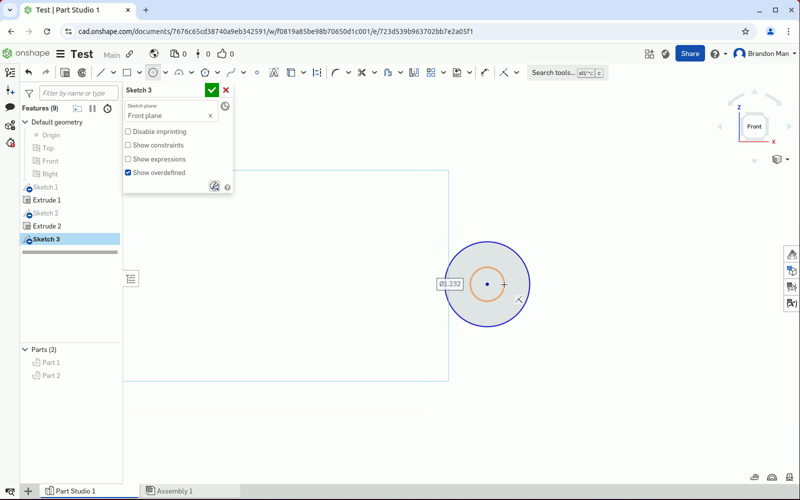
scroll(-6)
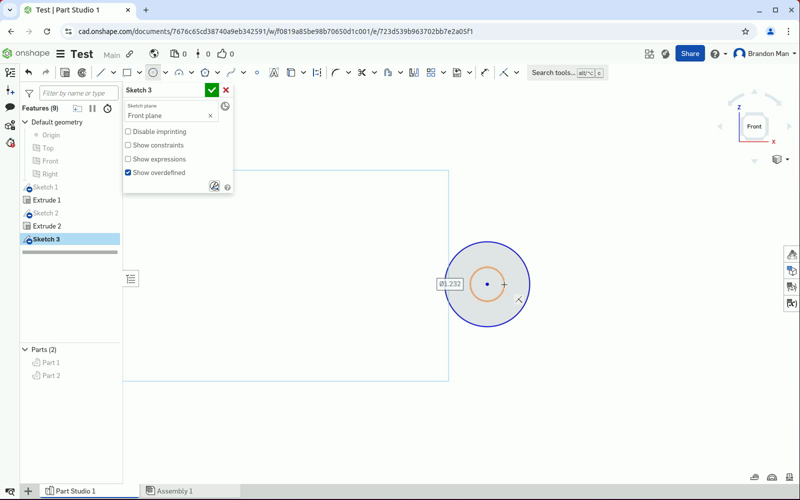
scroll(-6)
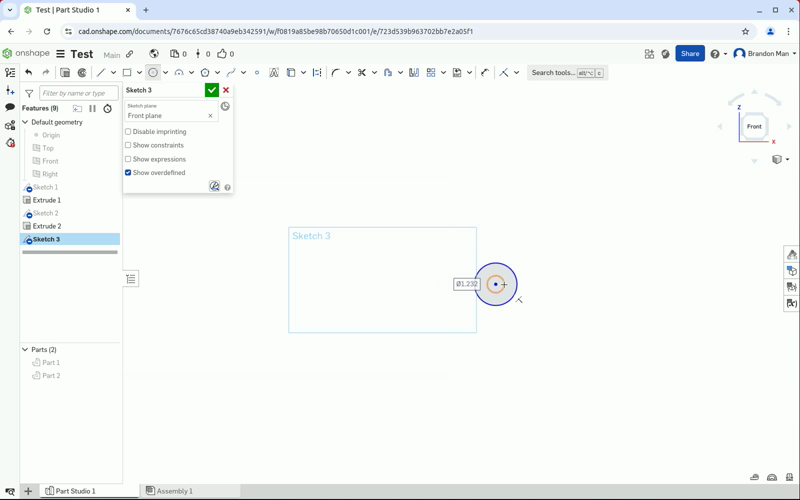
scroll(-6)
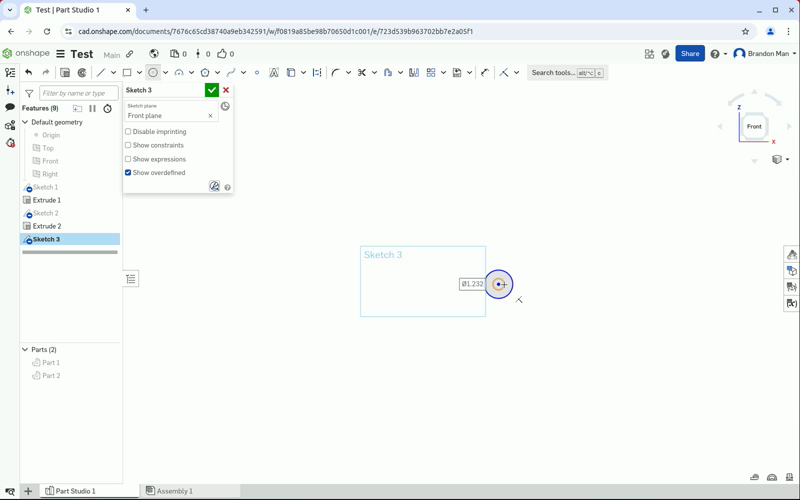
scroll(-6)
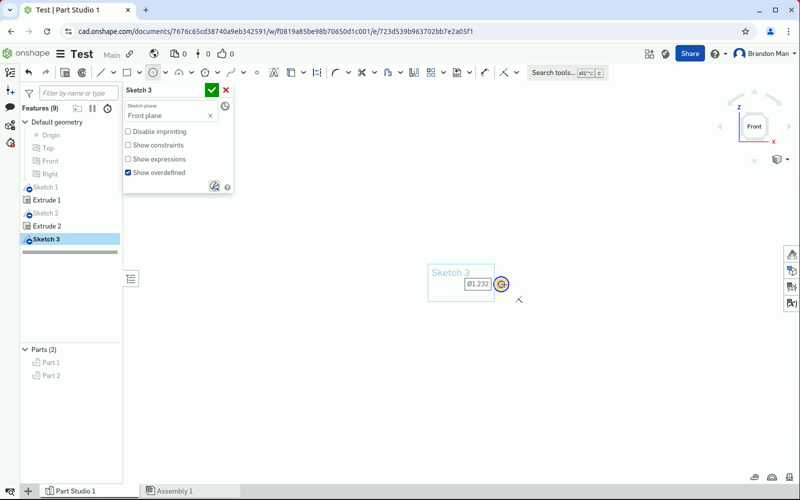
key(esc)
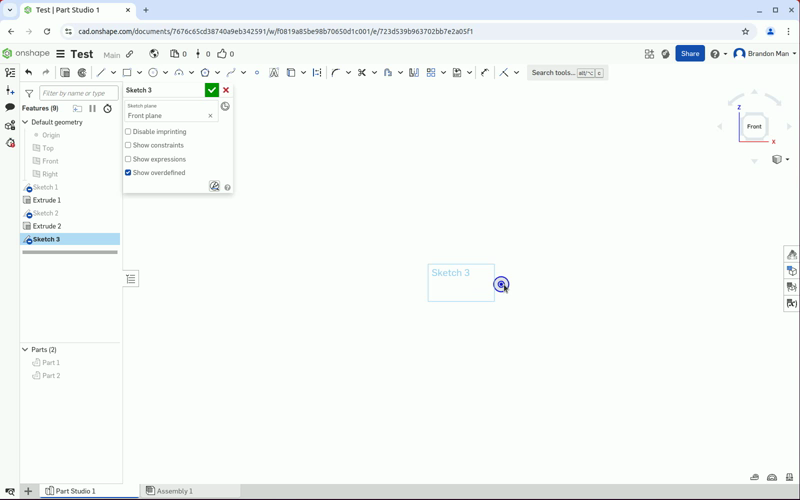
mouse_move(504, 285)
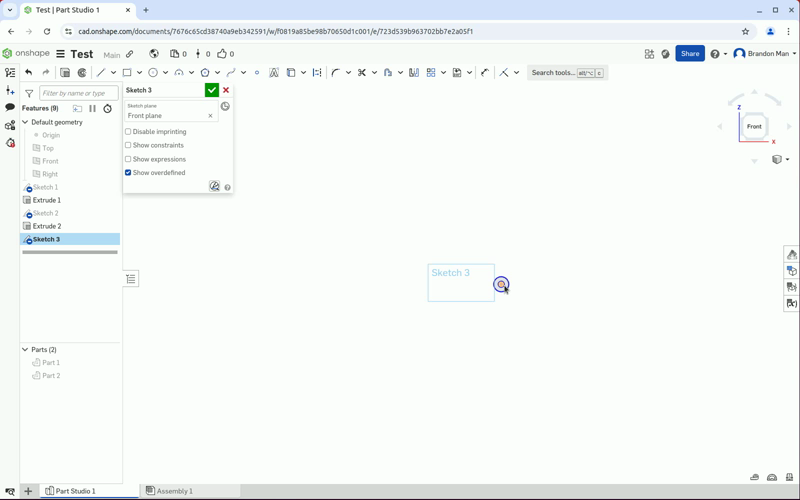
scroll(6)
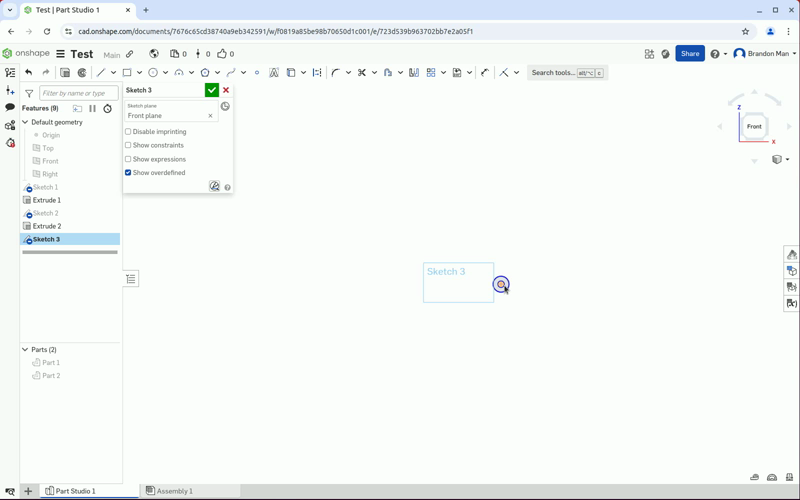
scroll(6)
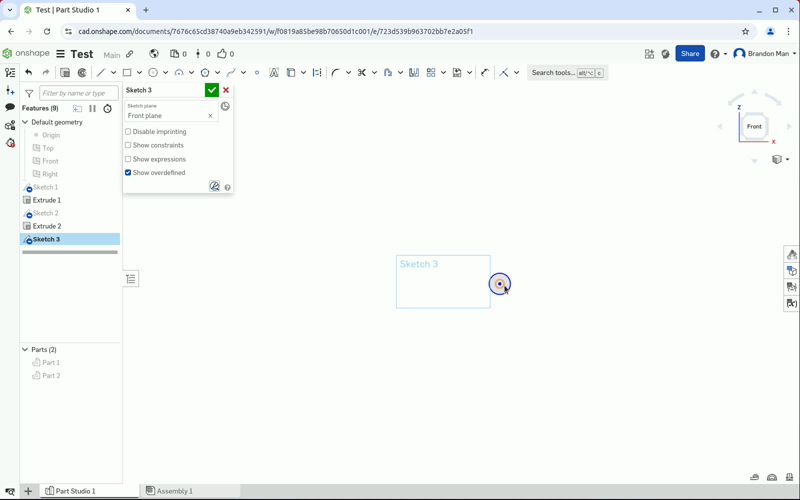
scroll(6)
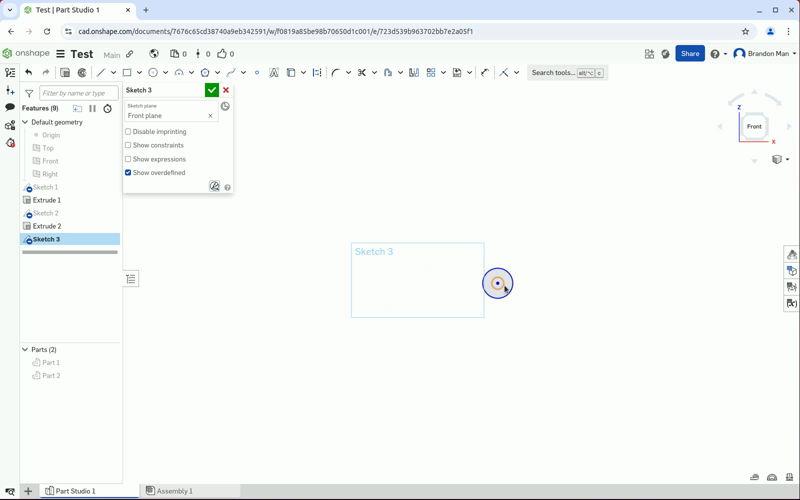
scroll(6)
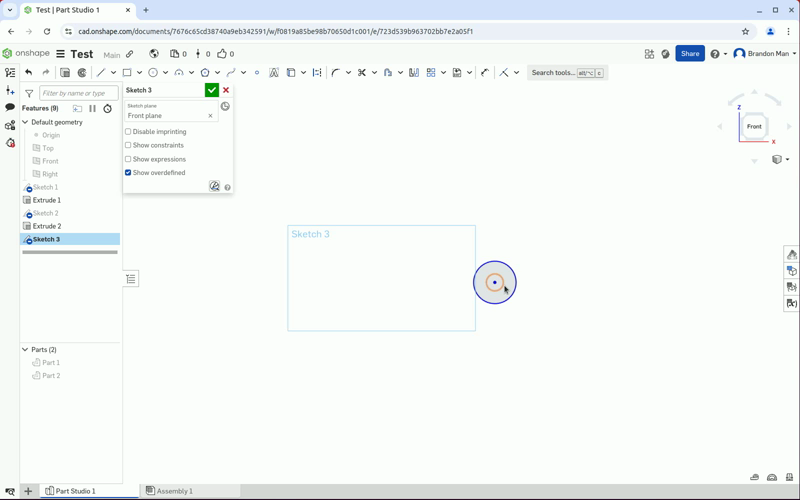
scroll(6)
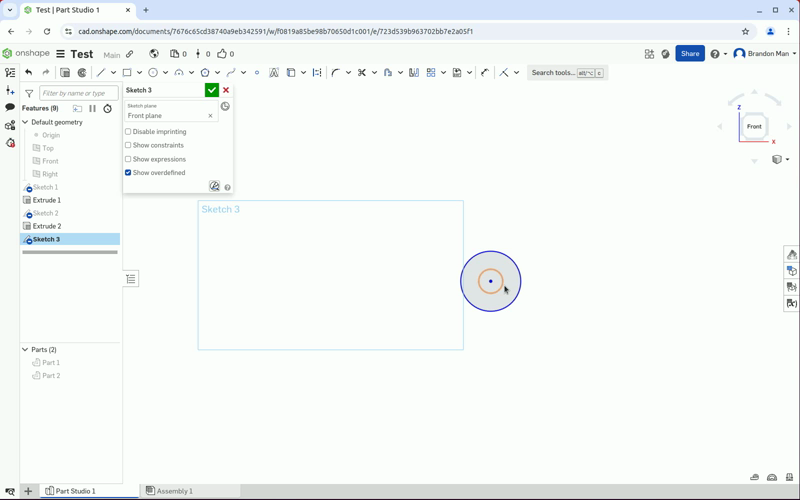
scroll(6)
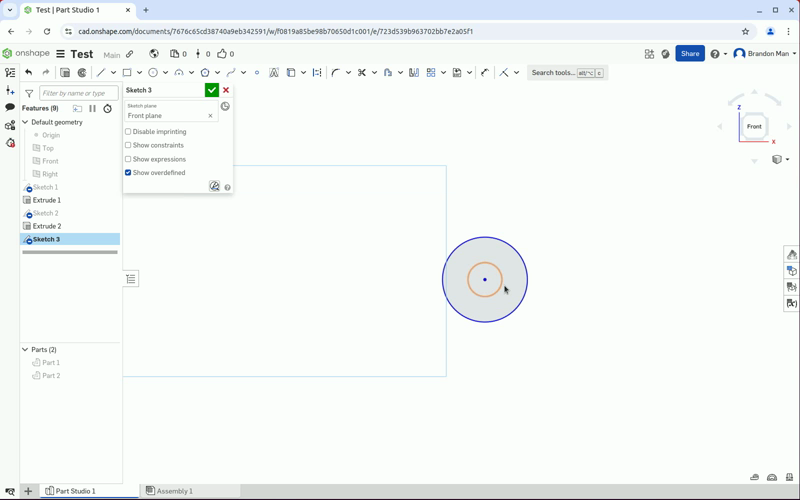
scroll(6)
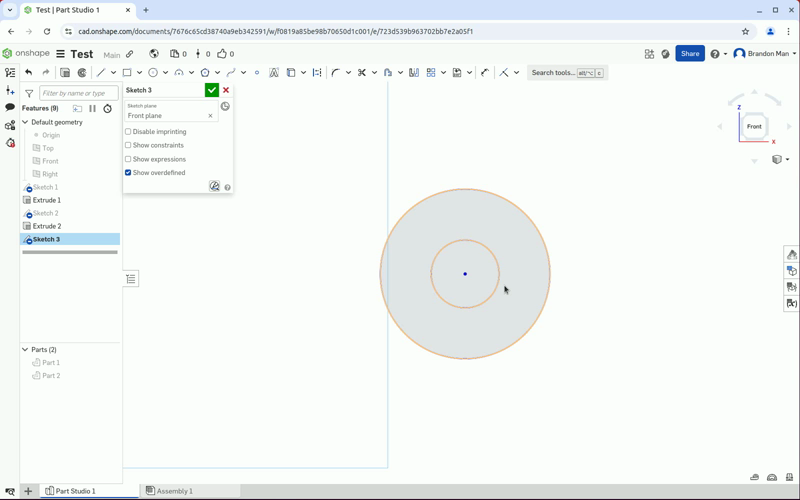
click(504, 285)
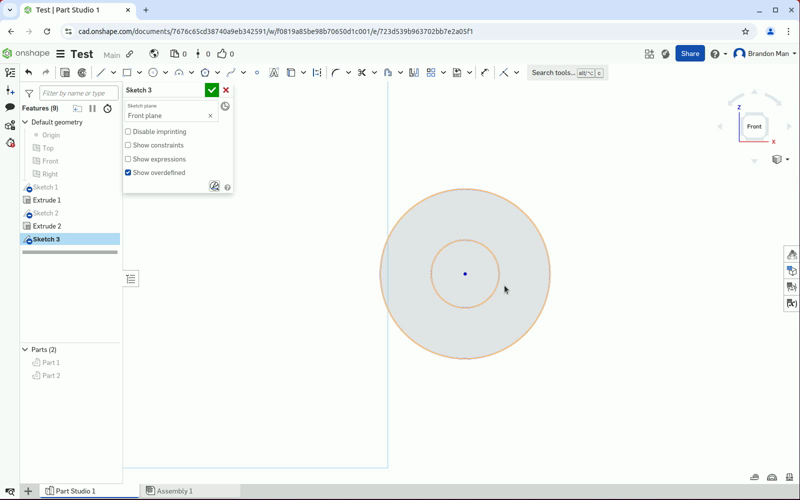
scroll(-6)
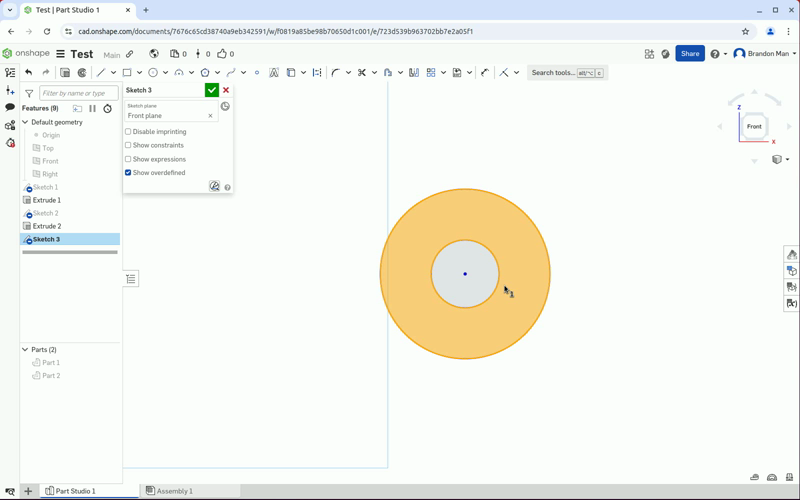
scroll(-6)
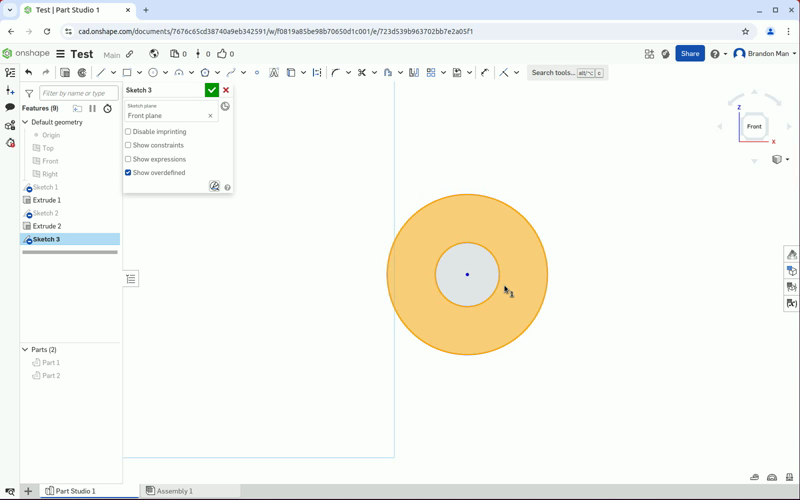
scroll(-6)
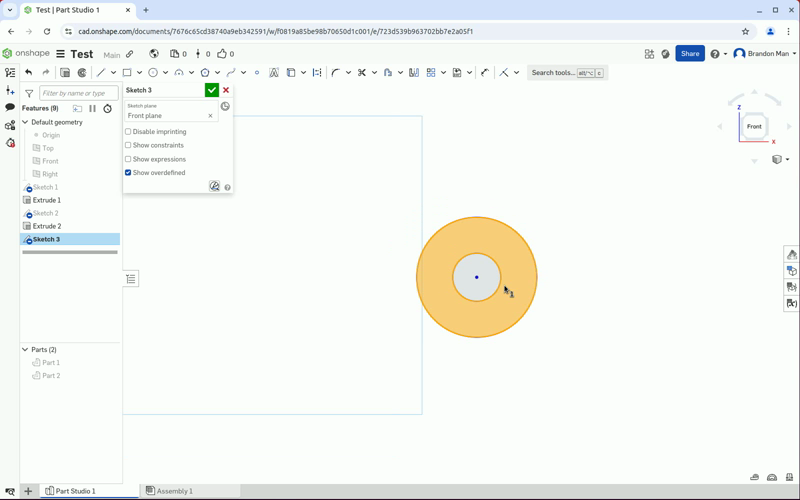
scroll(-6)
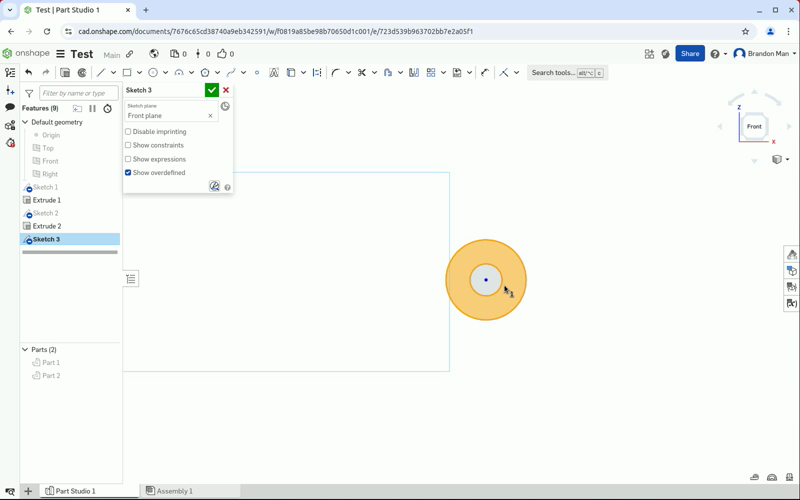
scroll(-6)
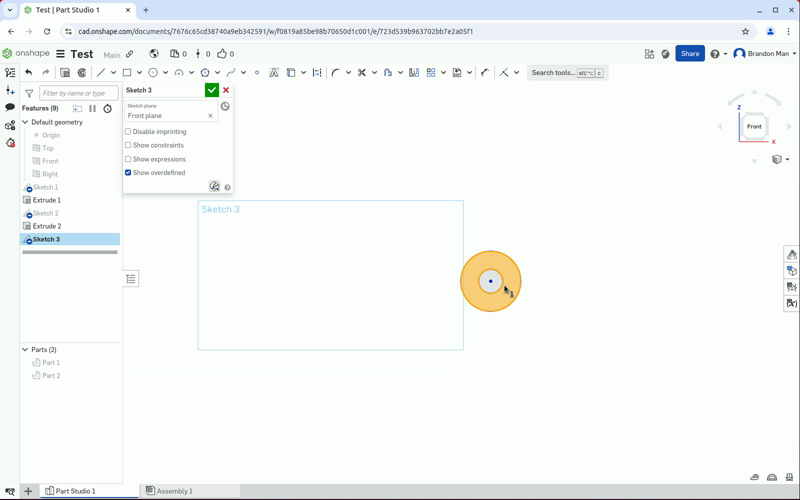
scroll(-6)
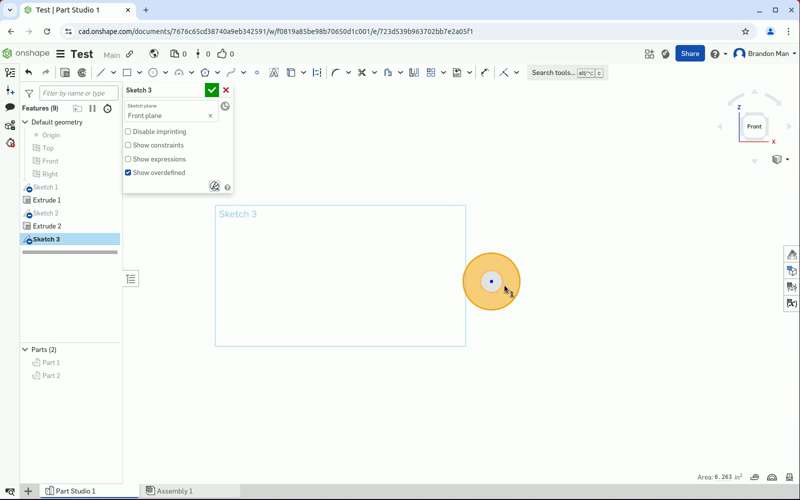
scroll(-6)
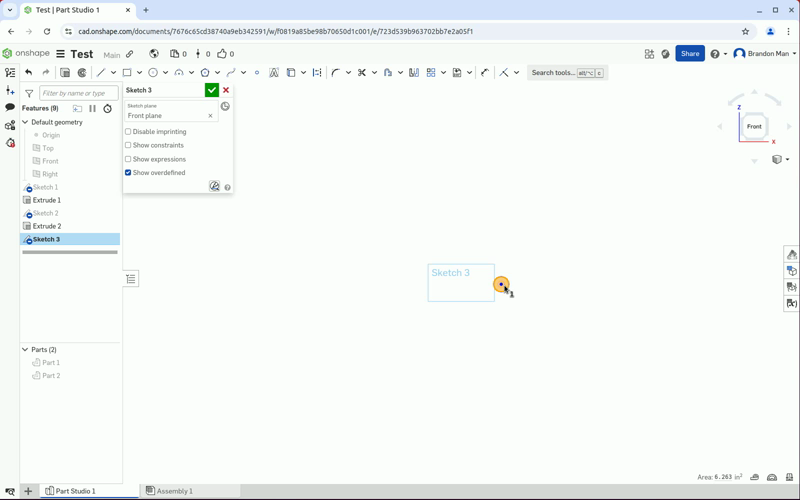
mouse_move(73, 352)
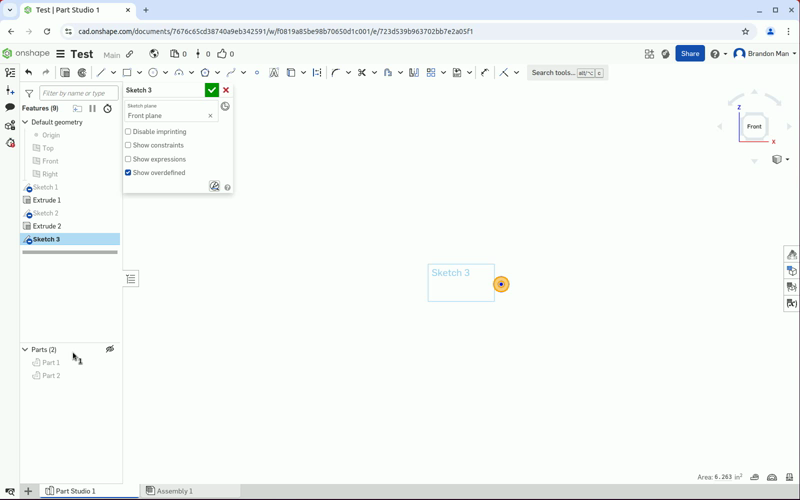
key(shift+y)
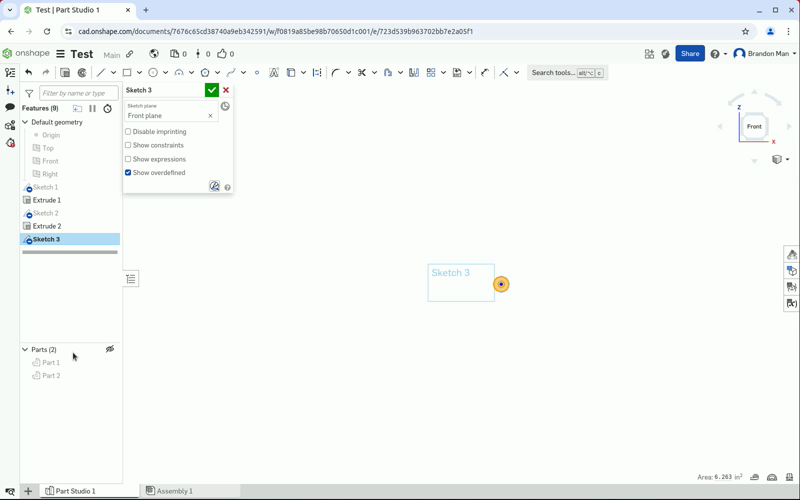
key(shift+e)
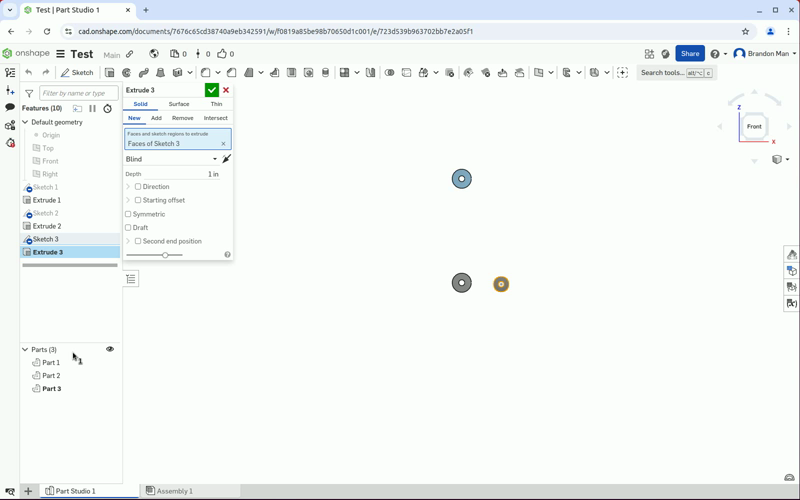
mouse_move(143, 106)
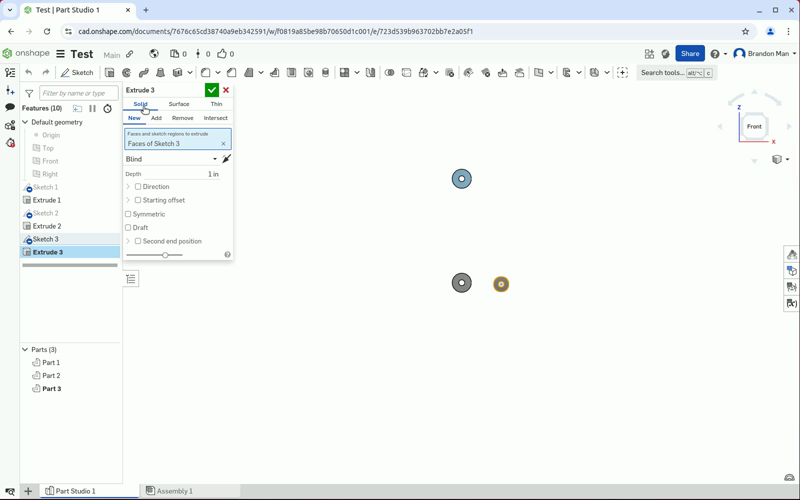
click(143, 106)
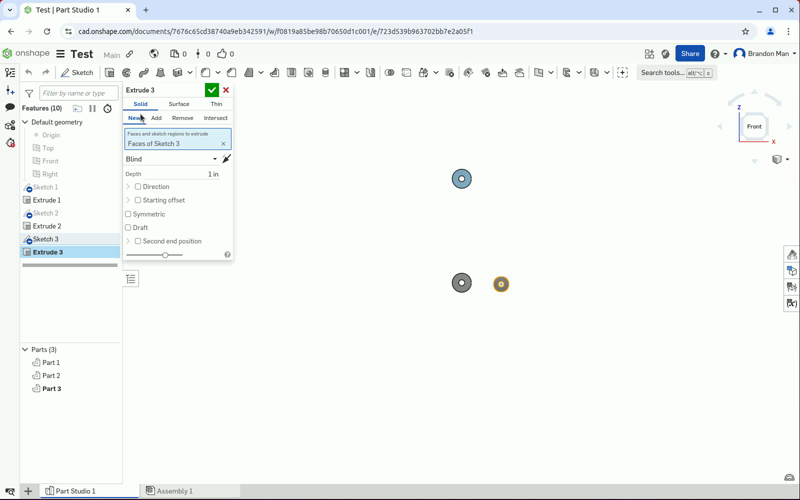
mouse_move(137, 120)
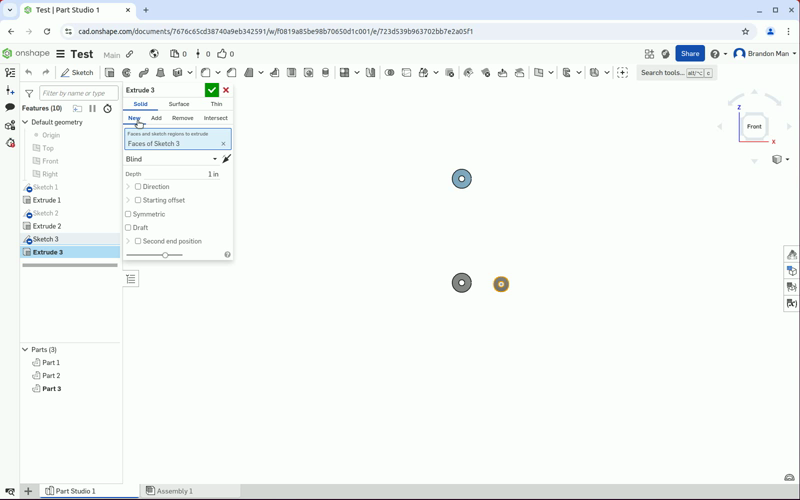
click(137, 120)
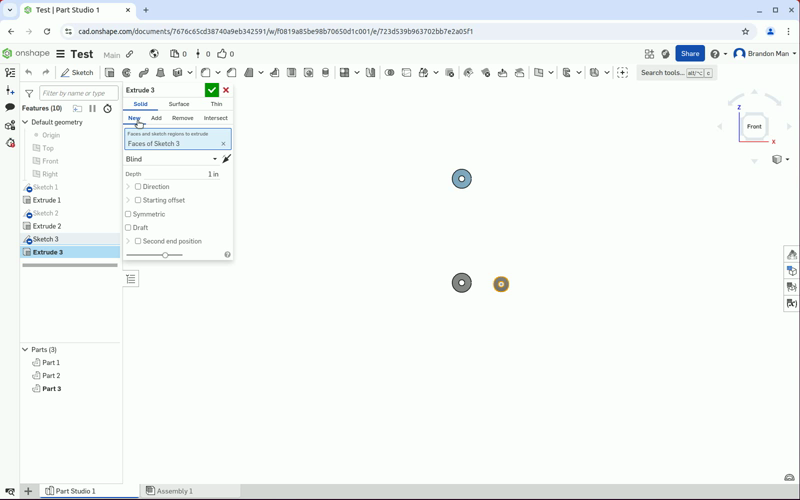
key(tab, 4)
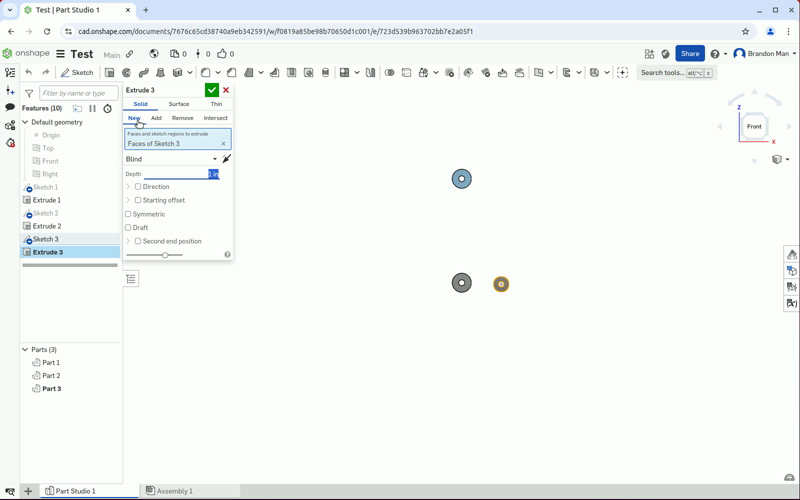
text(0.481)
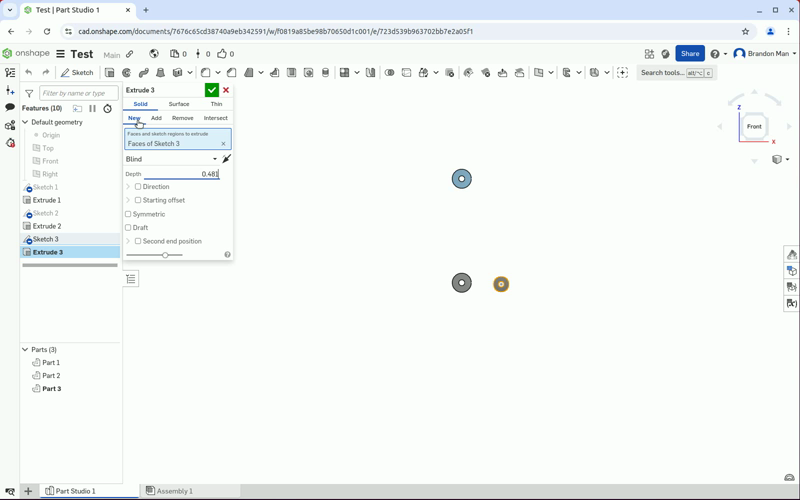
key(enter)
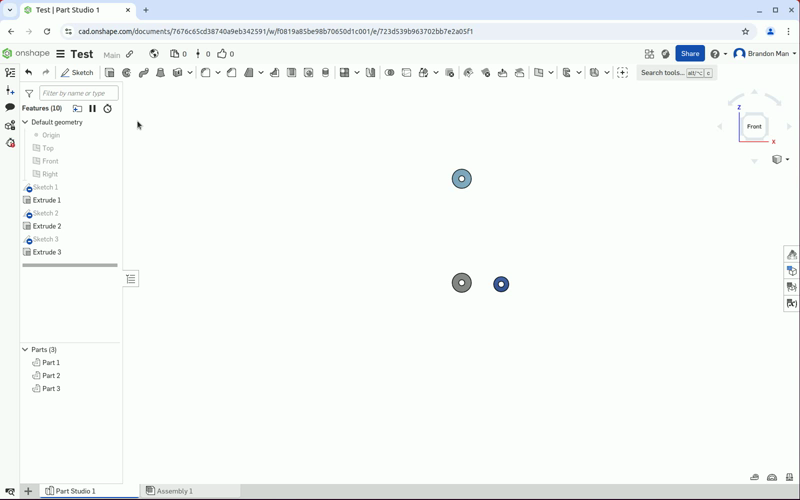
key(shift+h)
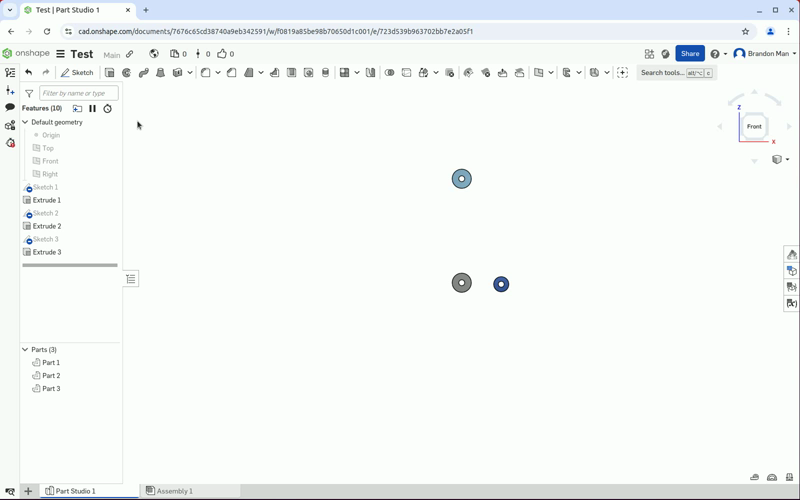
key(shift+h)
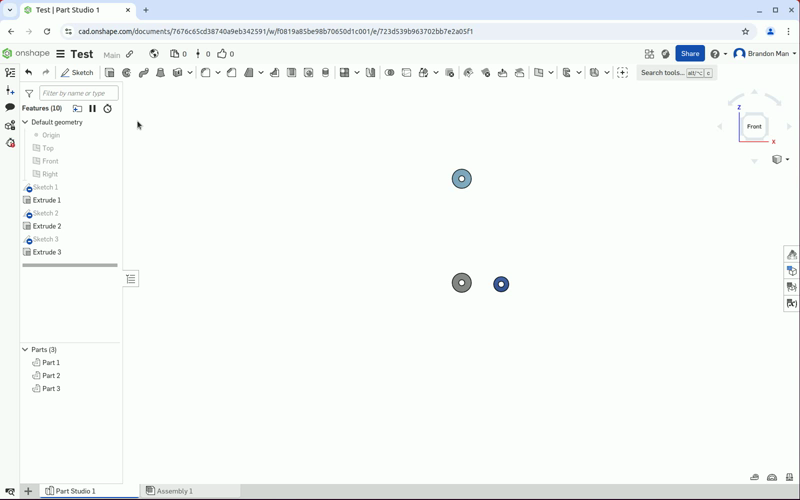
mouse_move(73, 189)
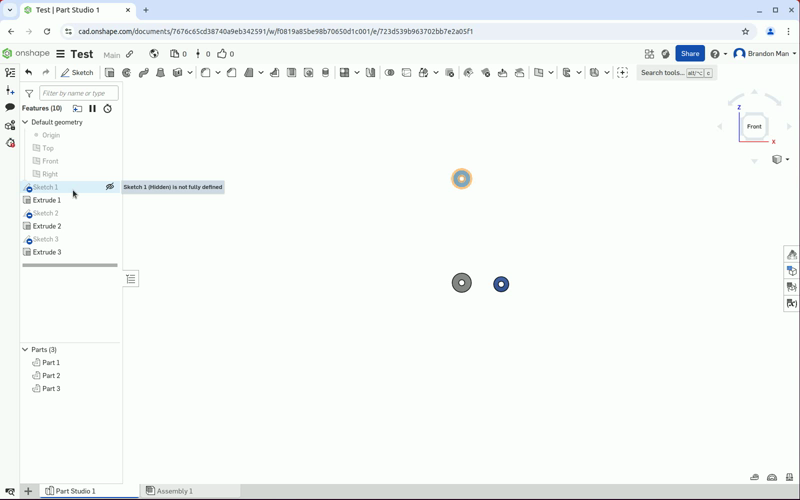
click(73, 189)
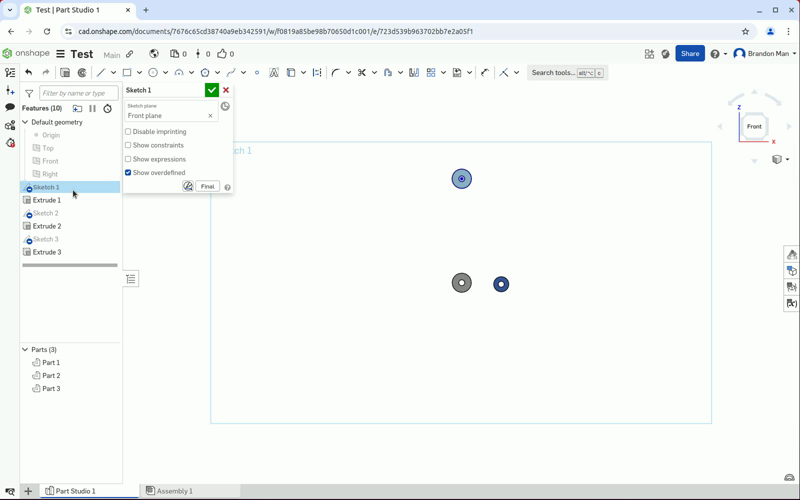
mouse_move(229, 92)
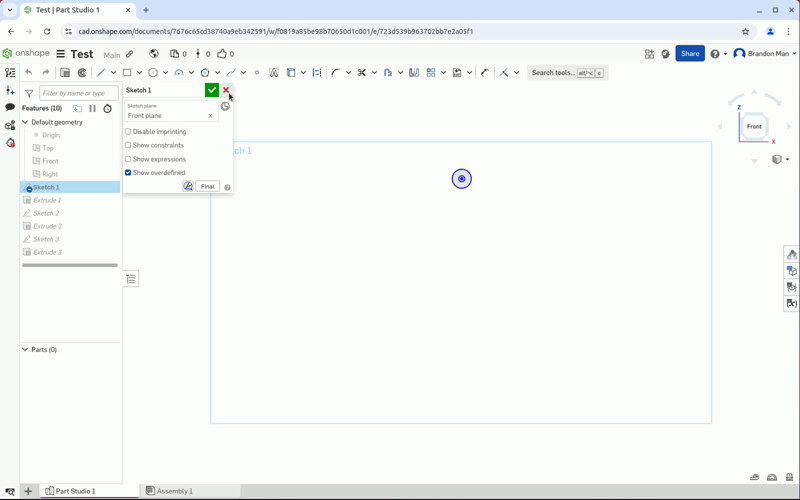
click(229, 92)
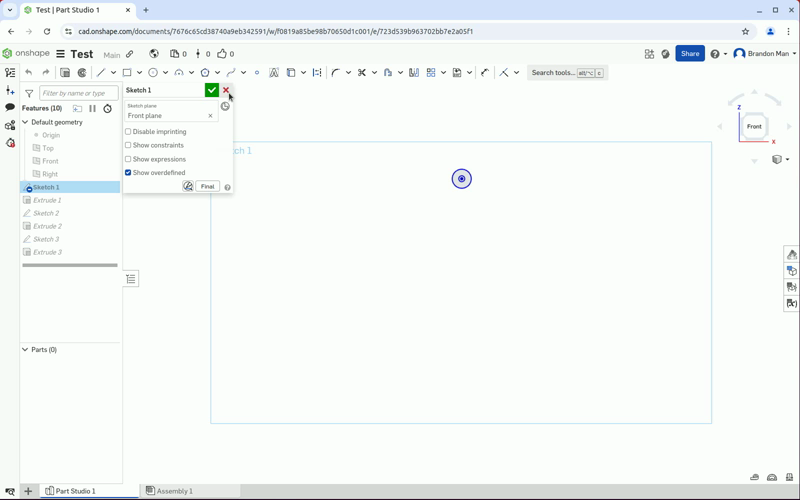
key(shift+s)
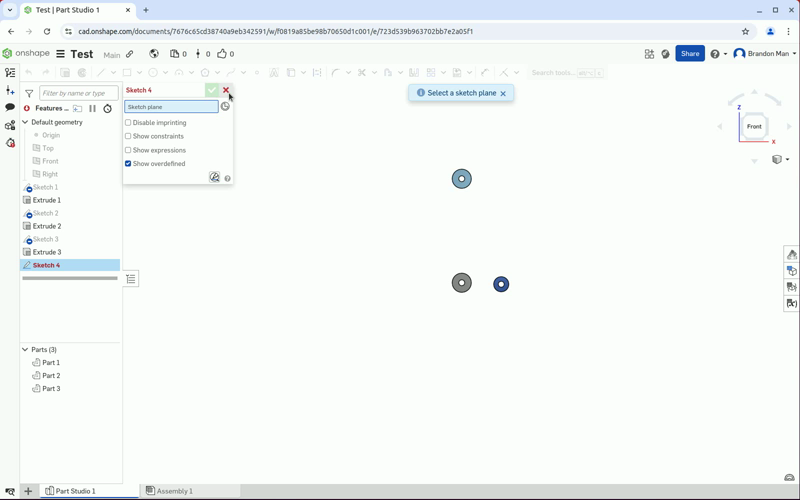
mouse_move(73, 163)
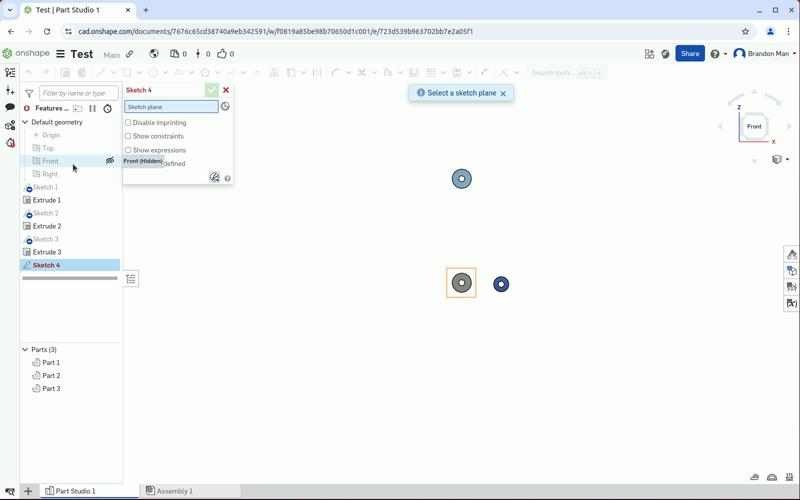
click(73, 163)
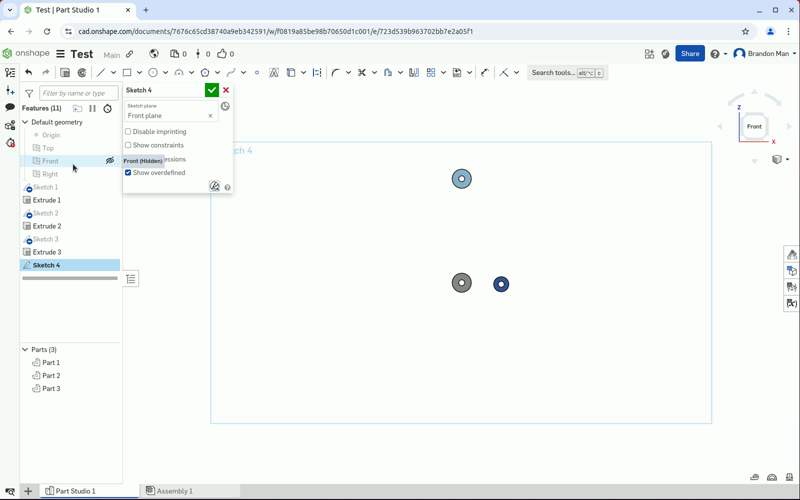
mouse_move(73, 352)
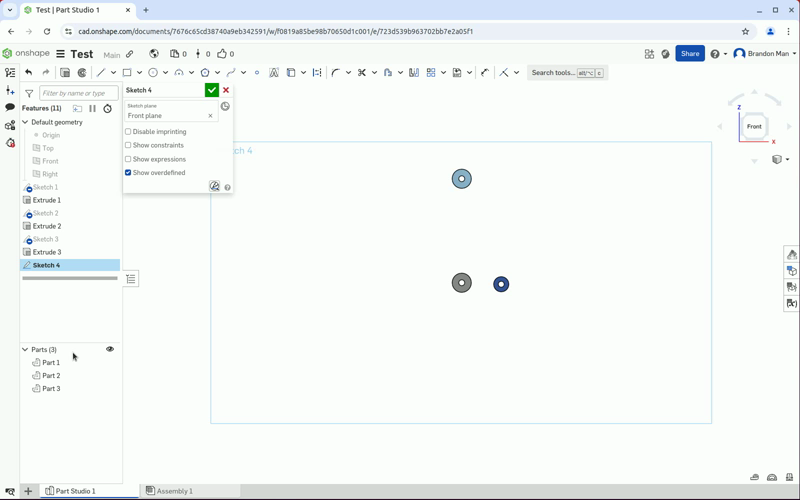
key(y)
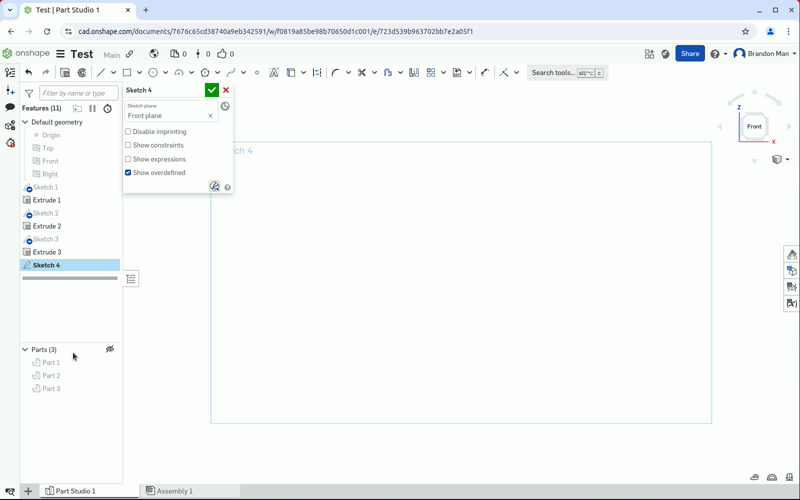
key(a)
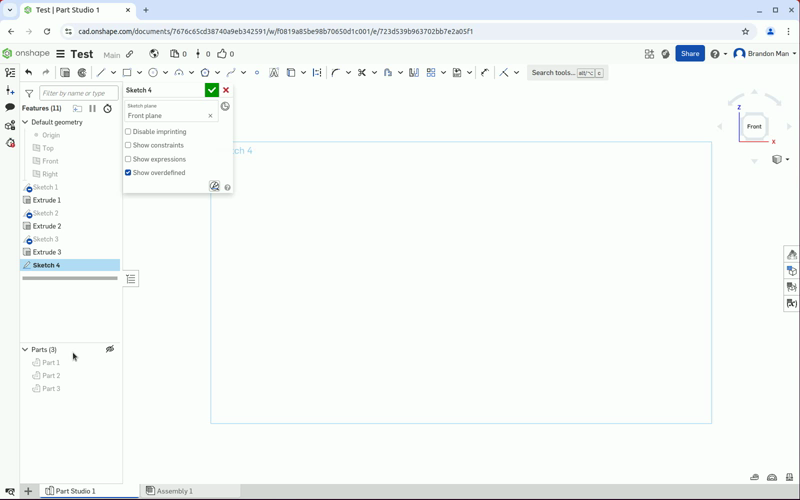
key_down(shift)
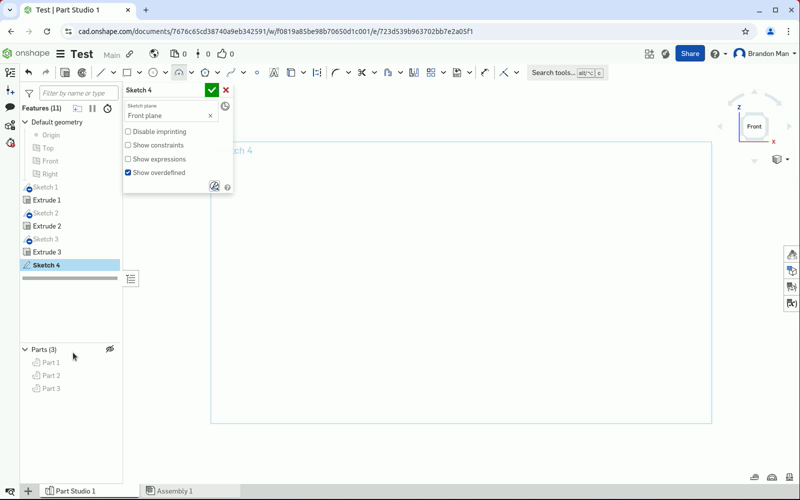
mouse_move(446, 223)
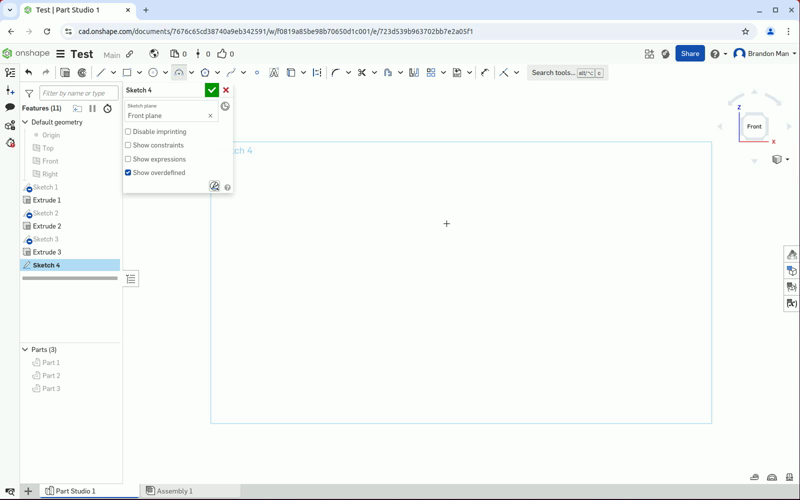
click(446, 223)
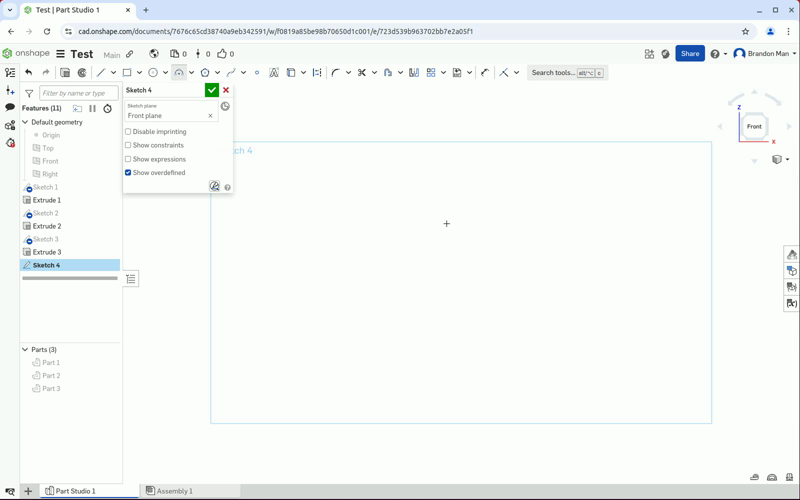
key_up(shift)
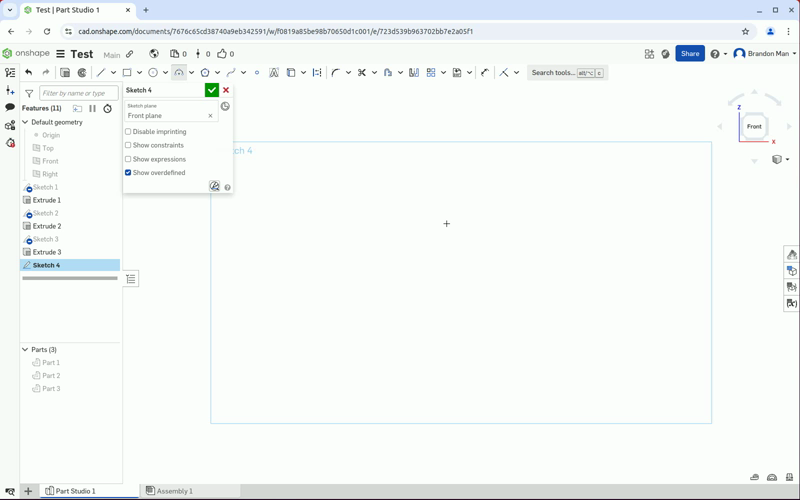
key_down(shift)
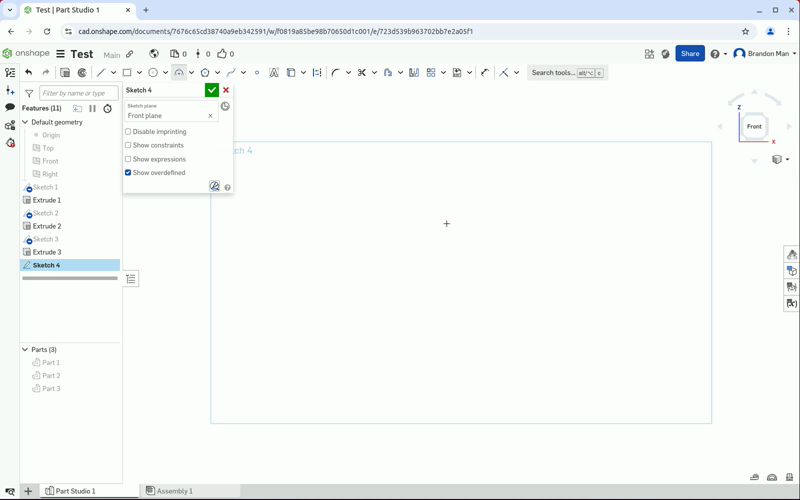
mouse_move(476, 223)
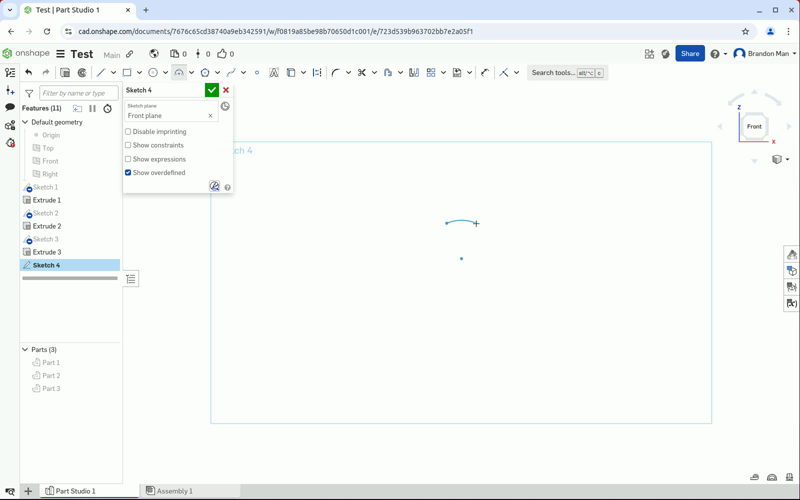
click(476, 223)
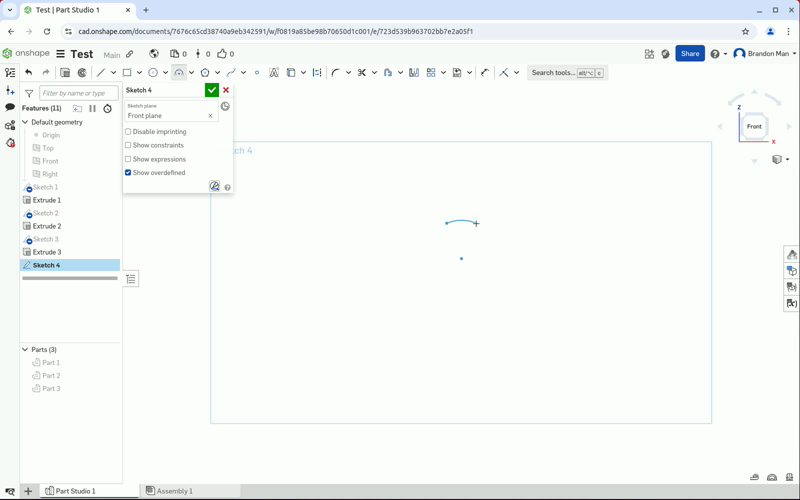
mouse_move(461, 210)
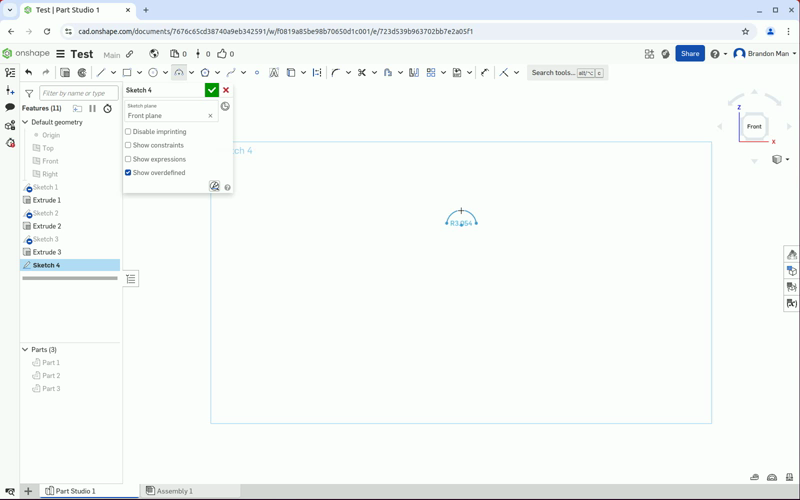
click(461, 210)
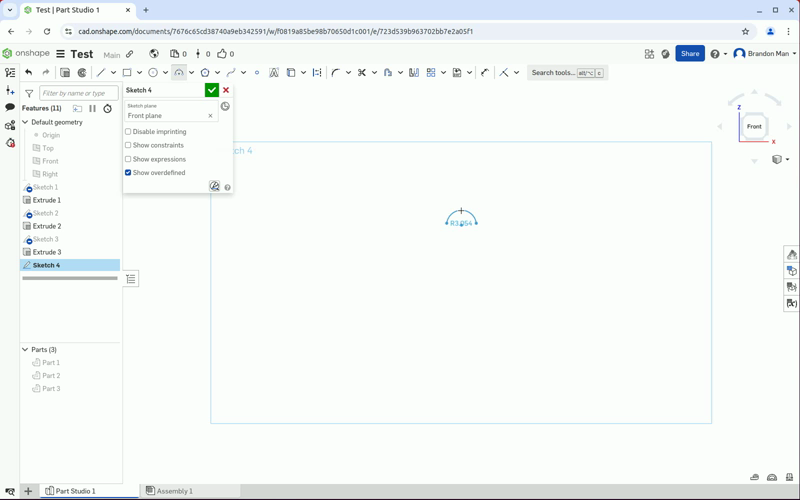
key_up(shift)
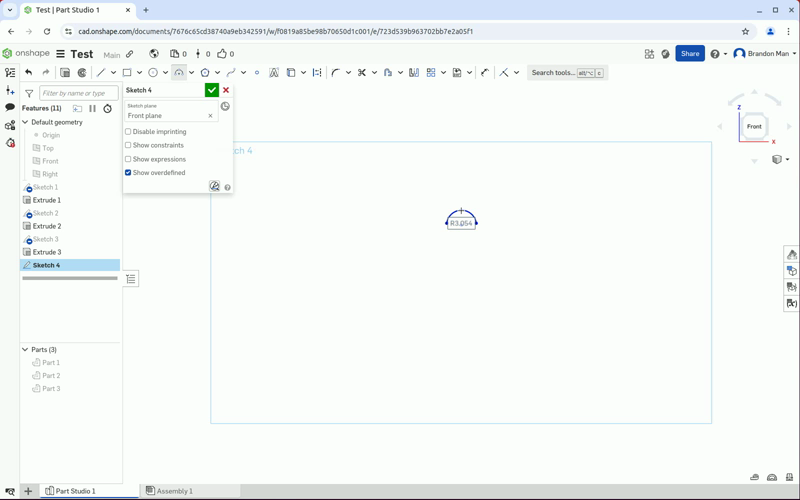
key(esc)
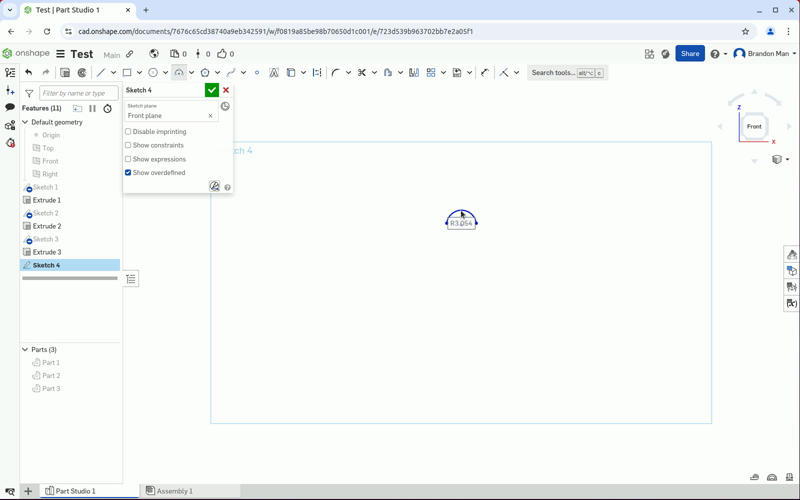
key(l)
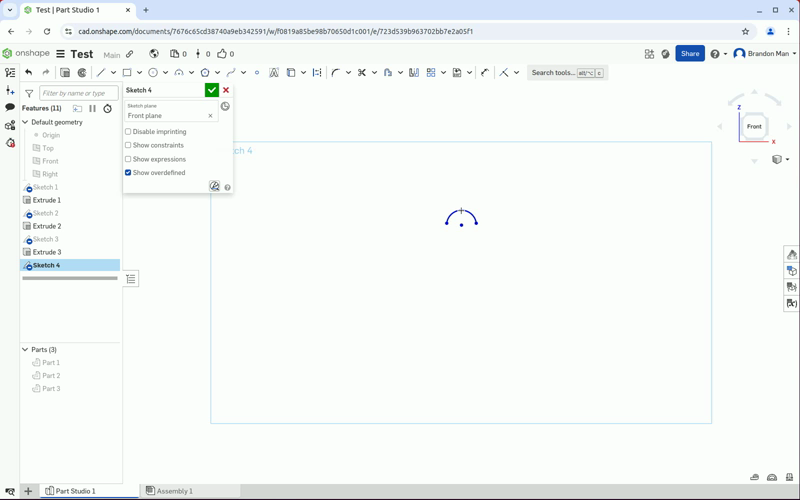
mouse_move(476, 223)
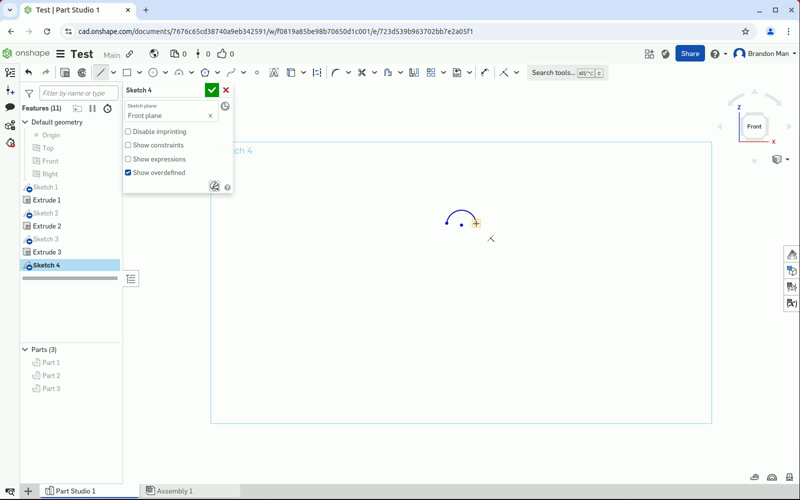
click(476, 223)
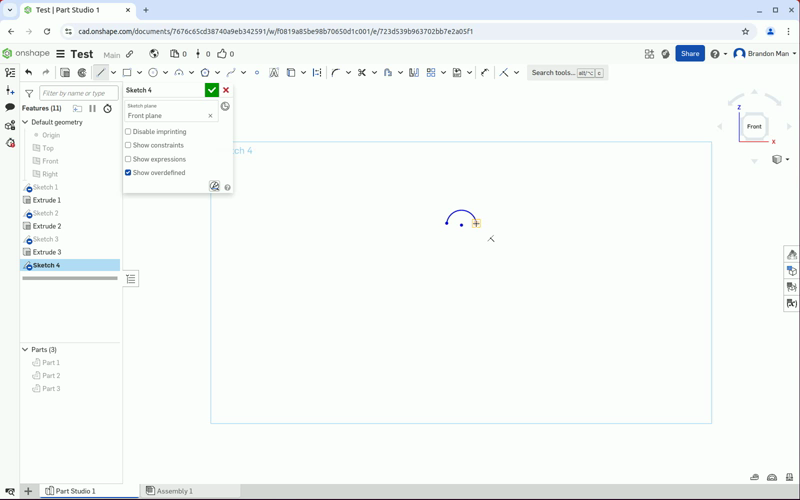
key_down(shift)
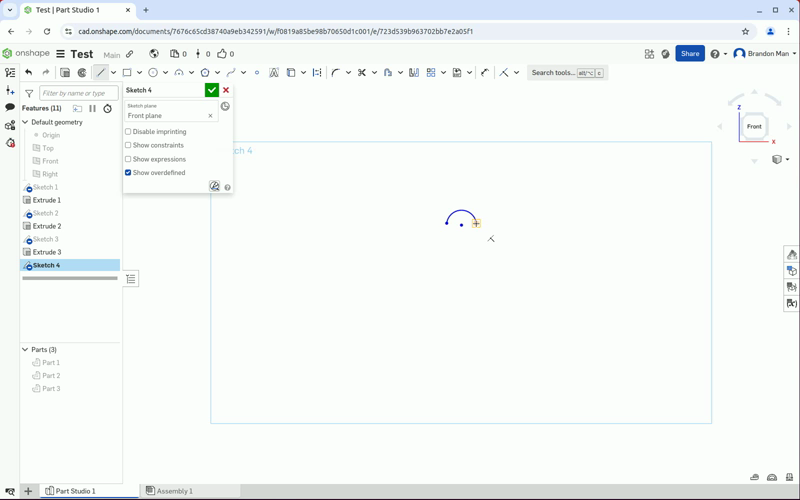
mouse_move(506, 223)
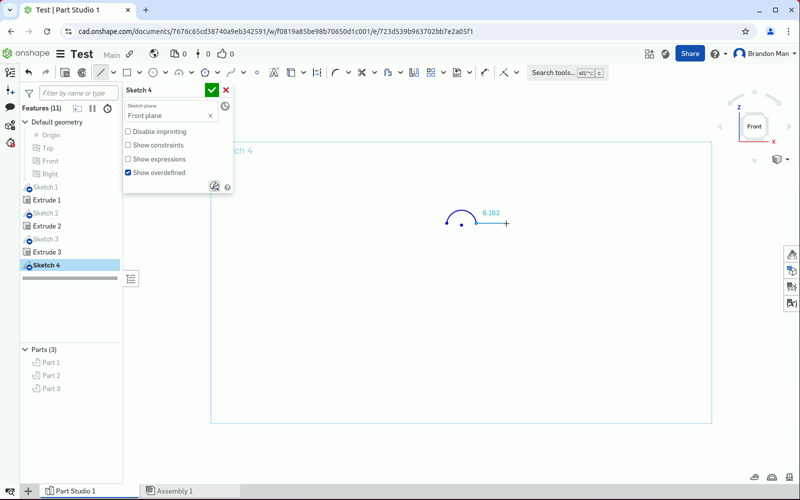
mouse_move(470, 176)
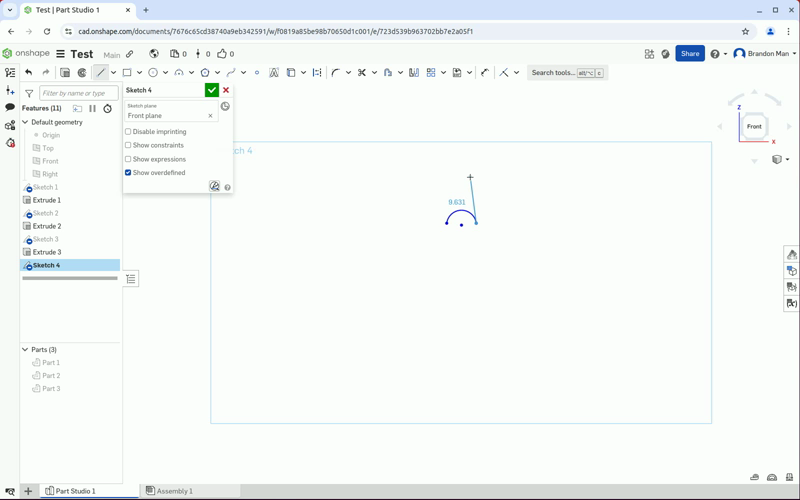
click(470, 176)
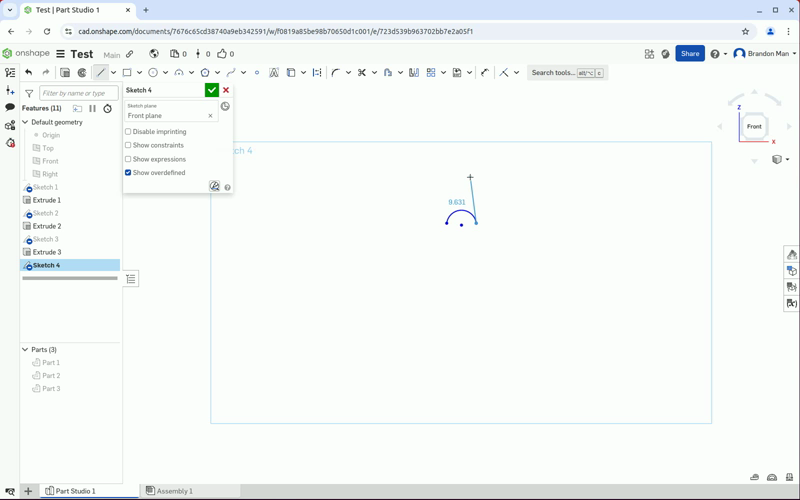
key_up(shift)
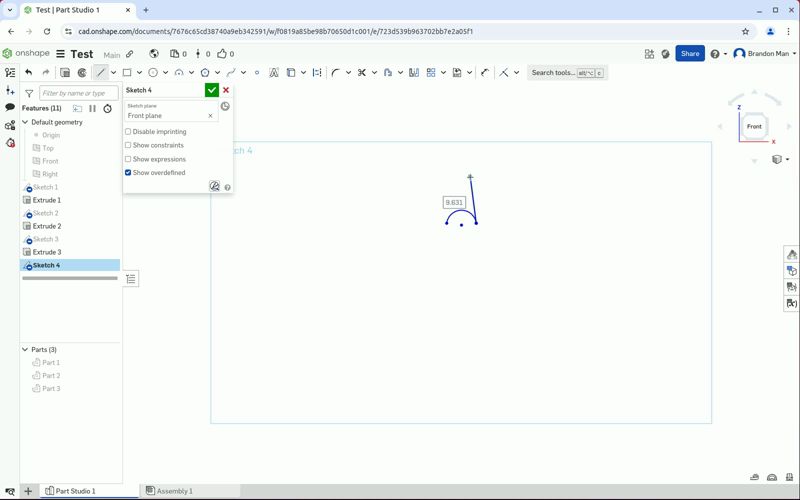
key(esc)
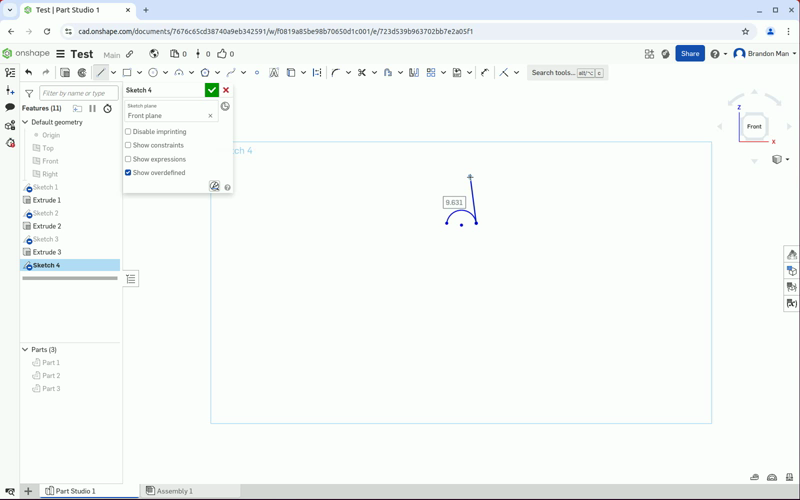
key(a)
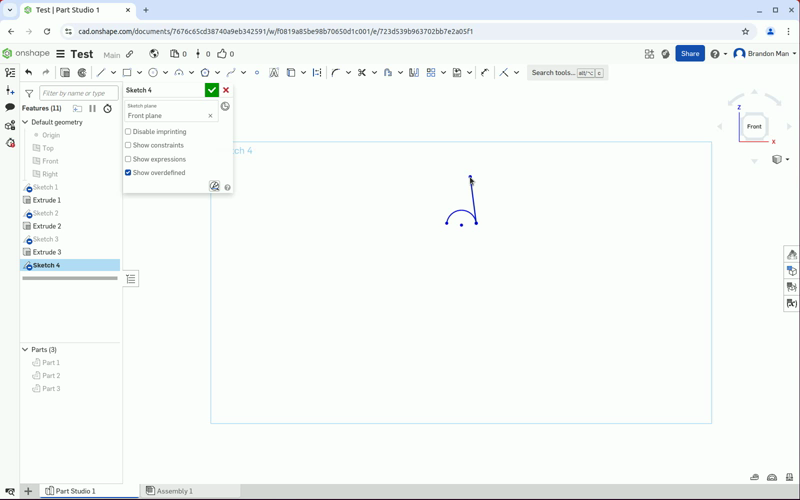
mouse_move(470, 176)
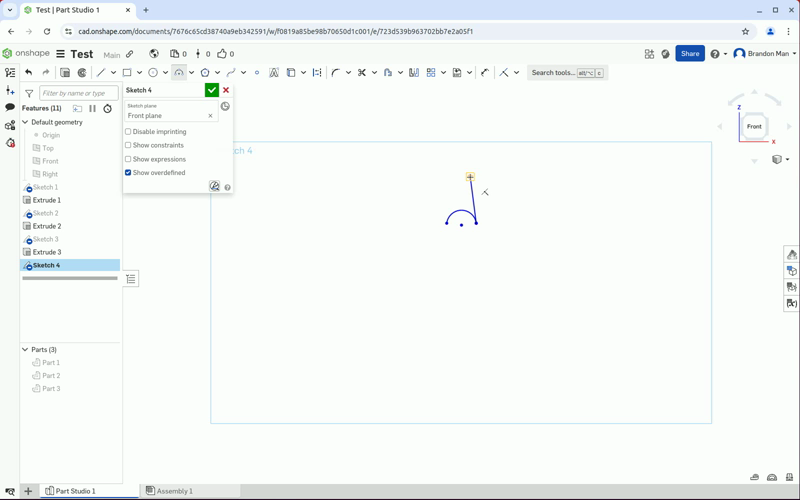
click(470, 176)
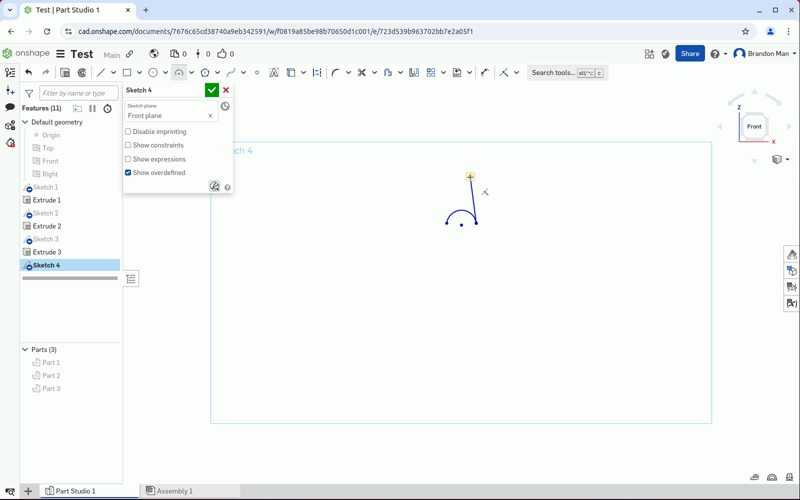
key_down(shift)
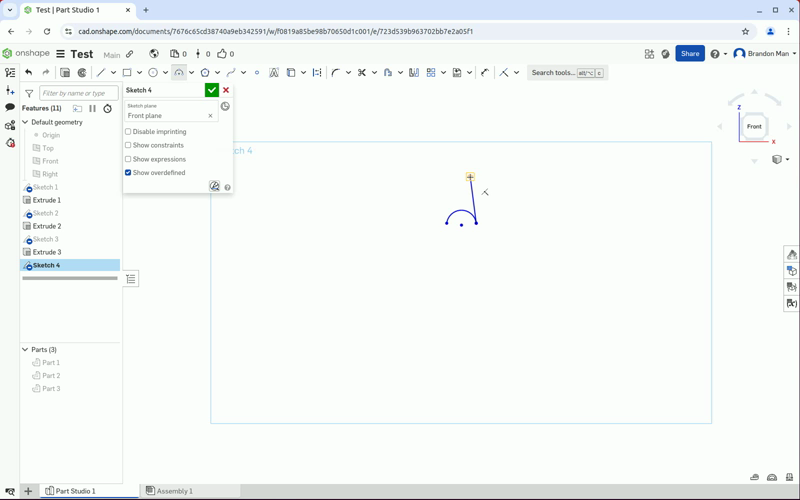
mouse_move(452, 176)
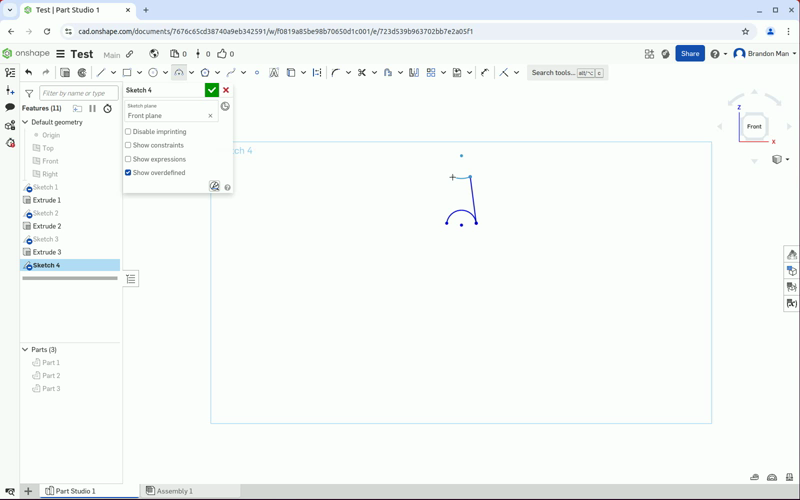
click(452, 176)
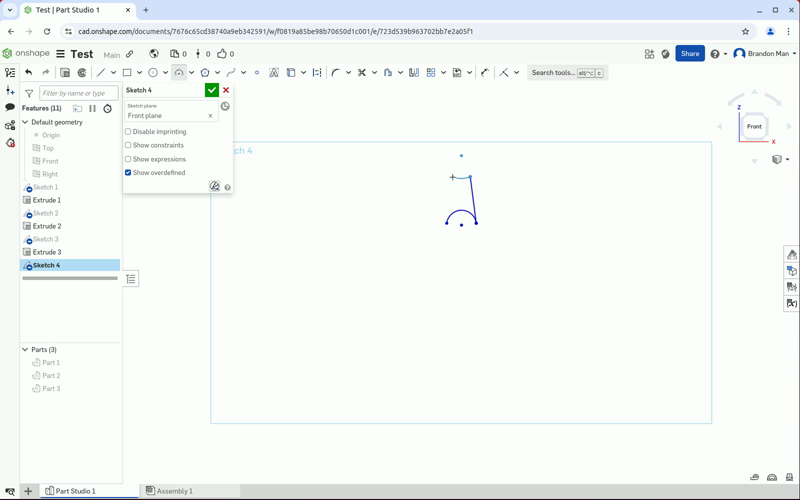
mouse_move(461, 186)
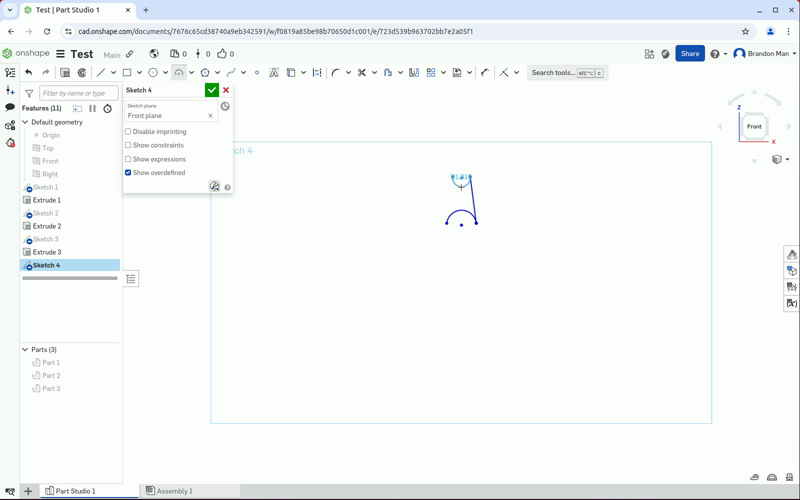
click(461, 186)
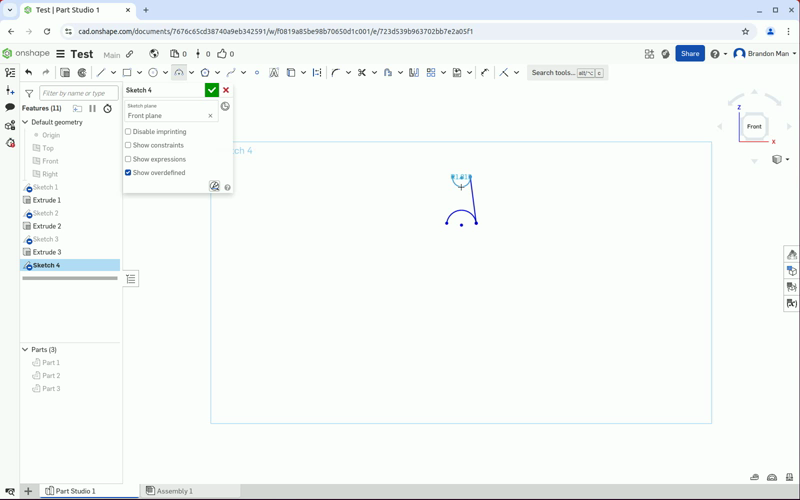
key_up(shift)
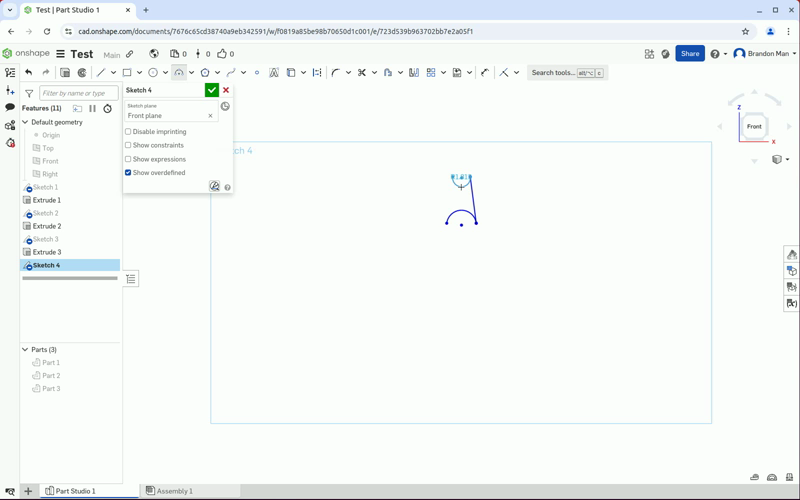
key(esc)
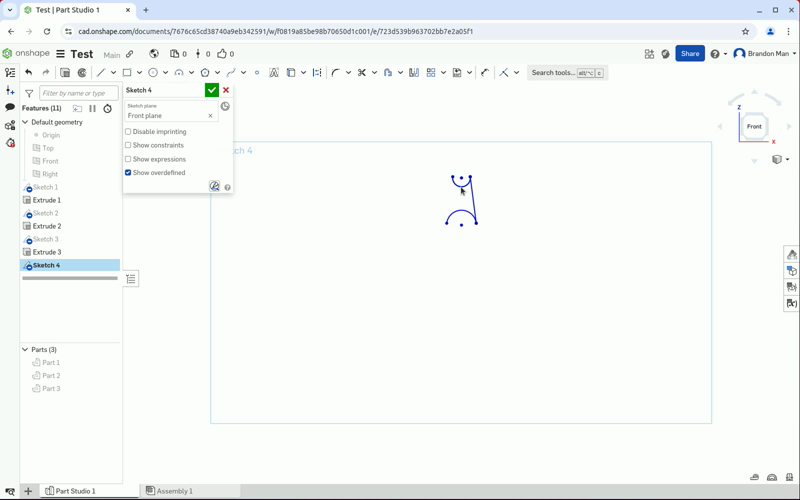
key(l)
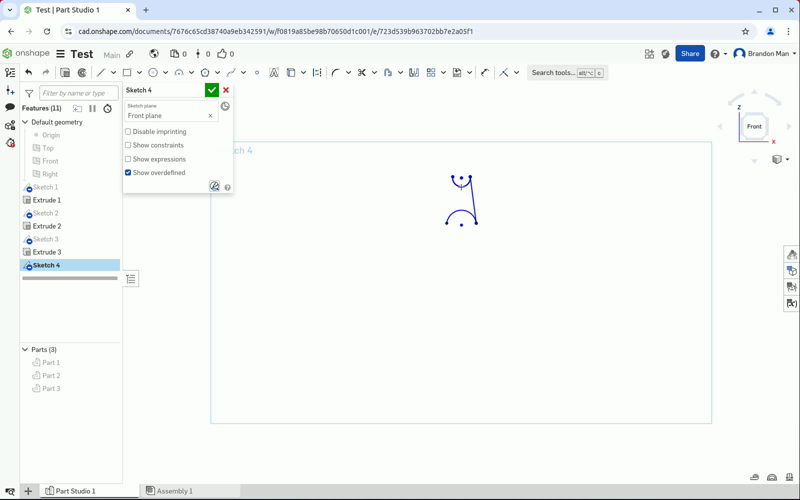
mouse_move(452, 176)
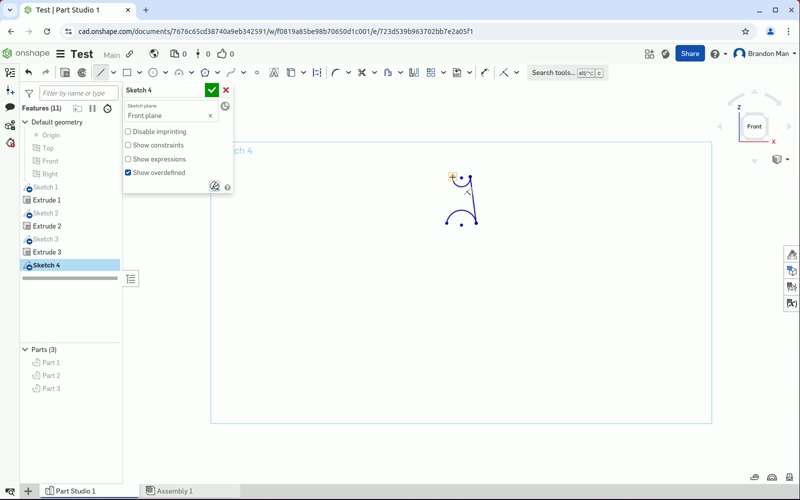
click(452, 176)
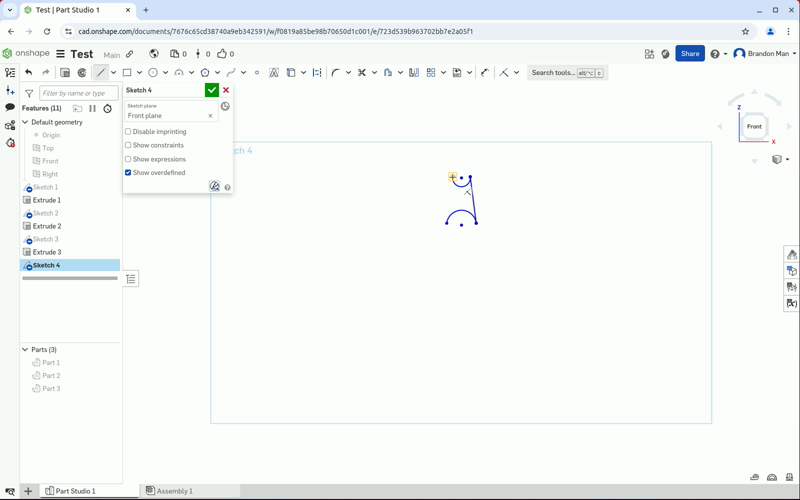
mouse_move(482, 176)
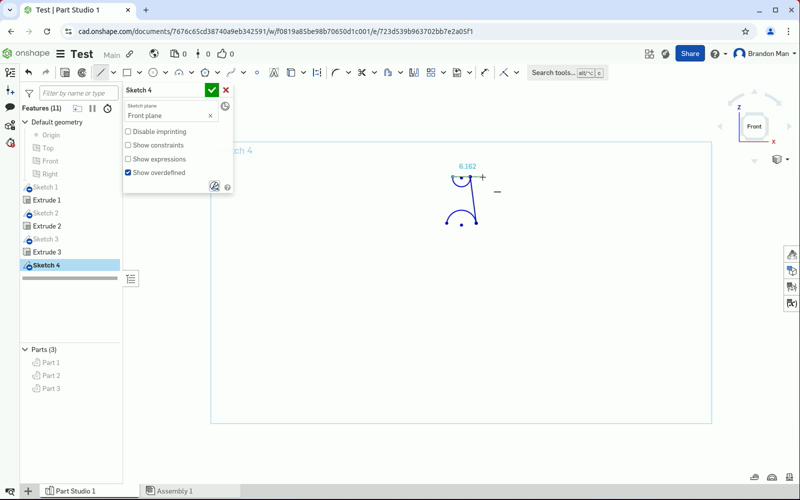
key_down(shift)
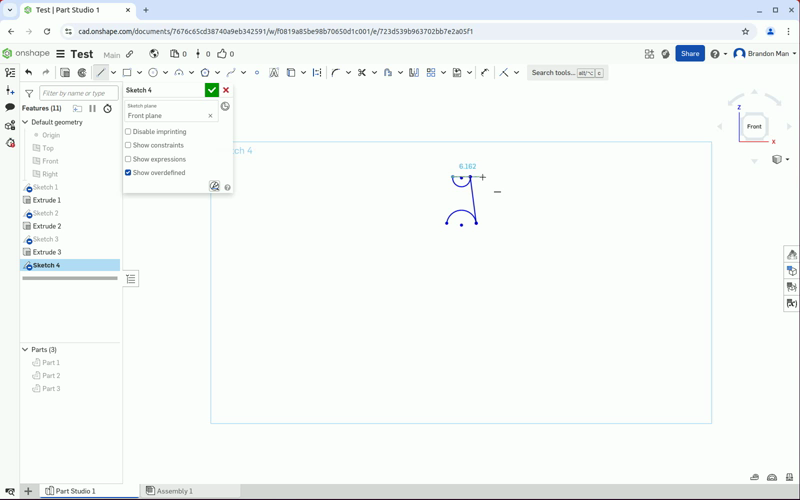
mouse_move(446, 223)
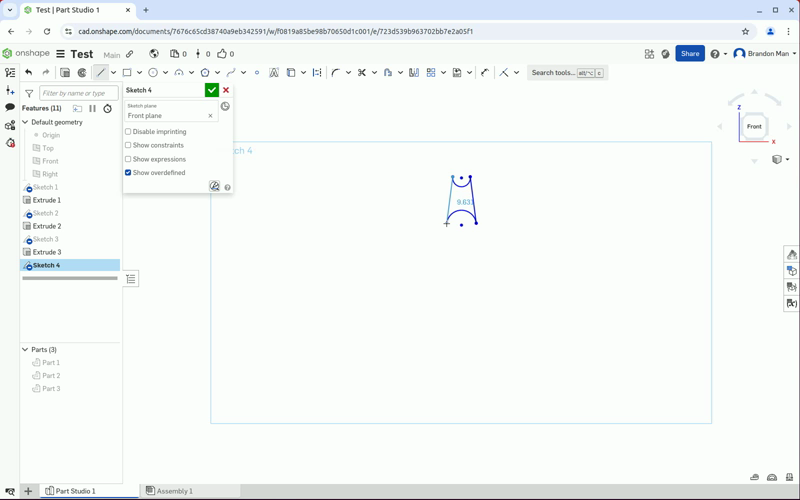
key_up(shift)
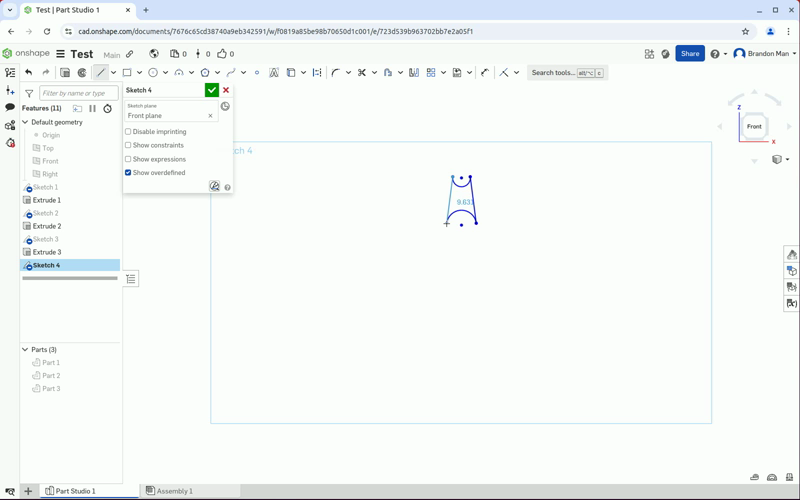
click(446, 223)
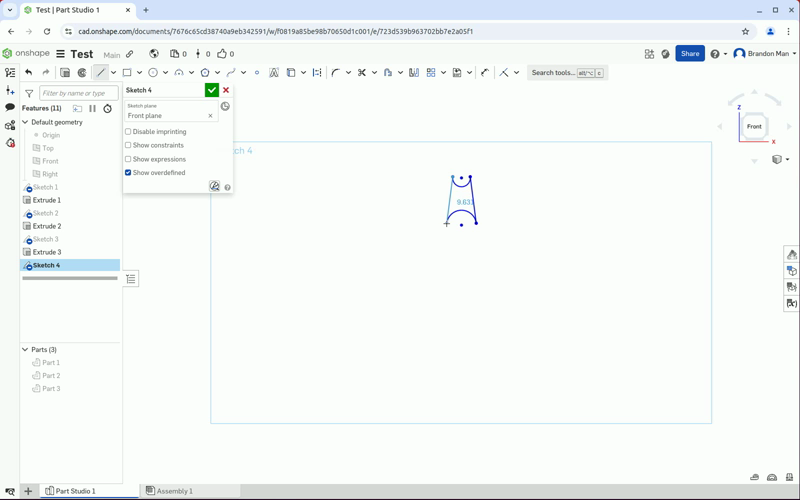
key(esc)
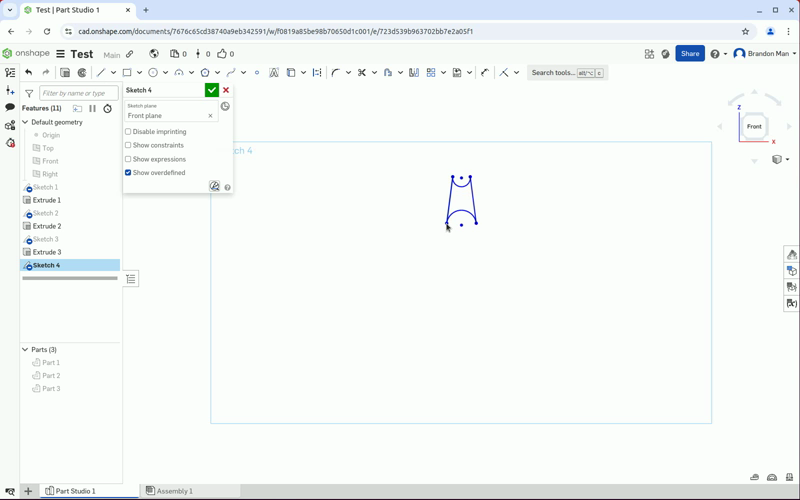
key(c)
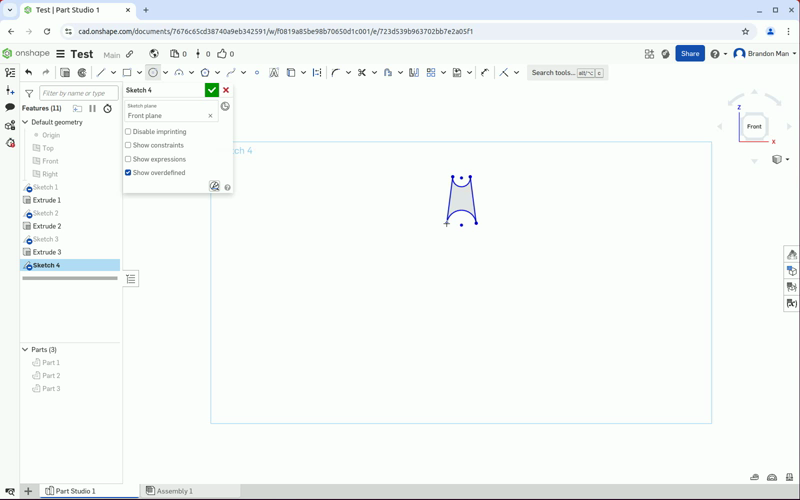
key_down(shift)
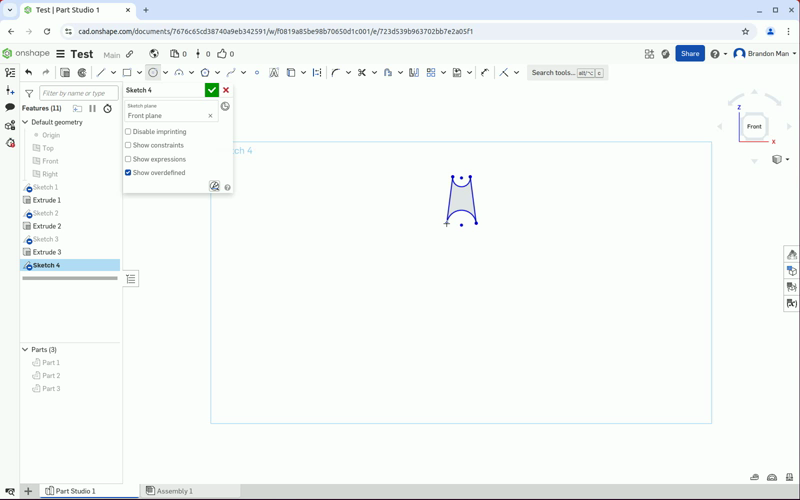
mouse_move(458, 191)
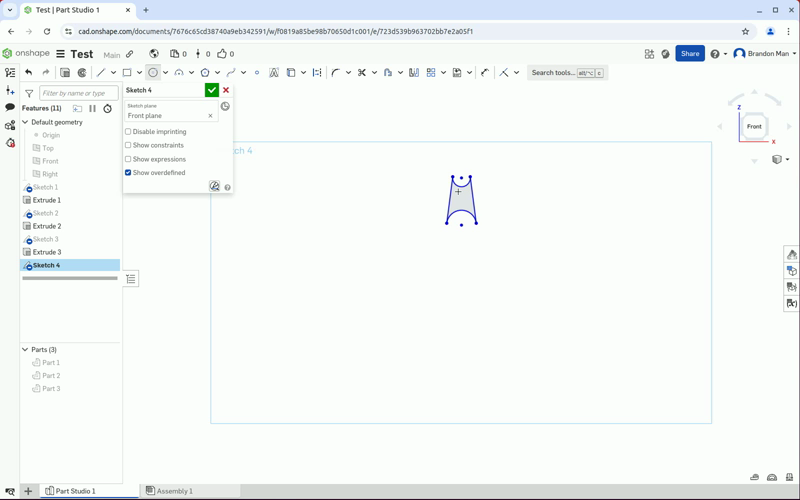
click(458, 191)
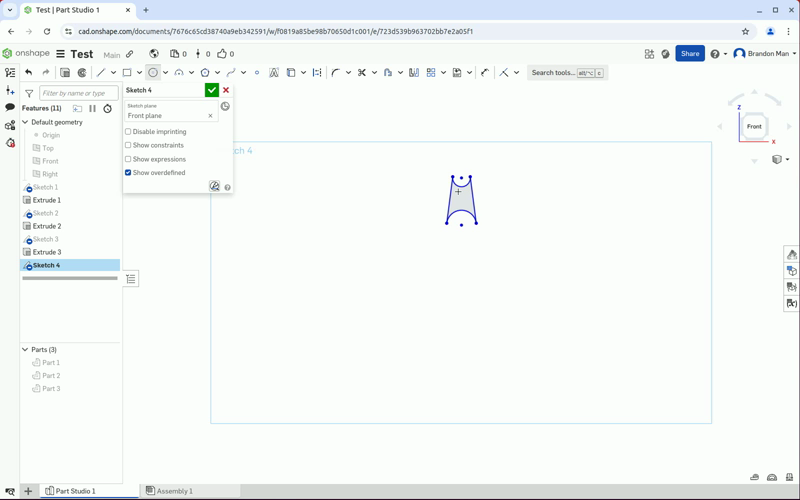
key_up(shift)
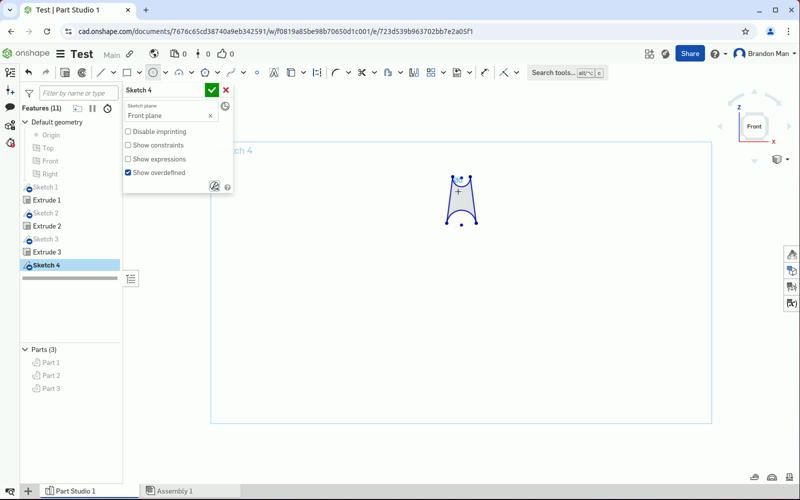
mouse_move(461, 191)
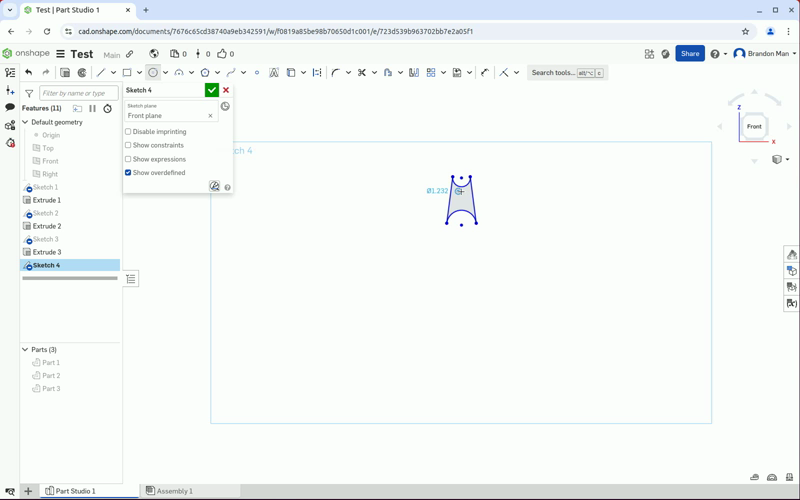
scroll(6)
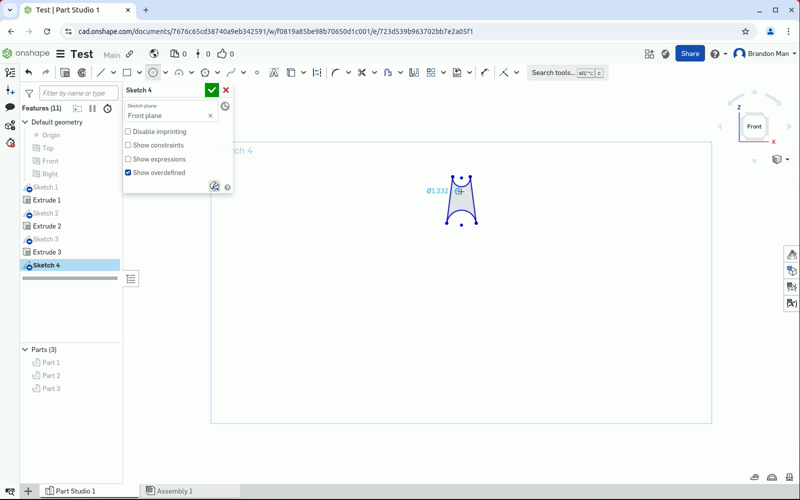
scroll(6)
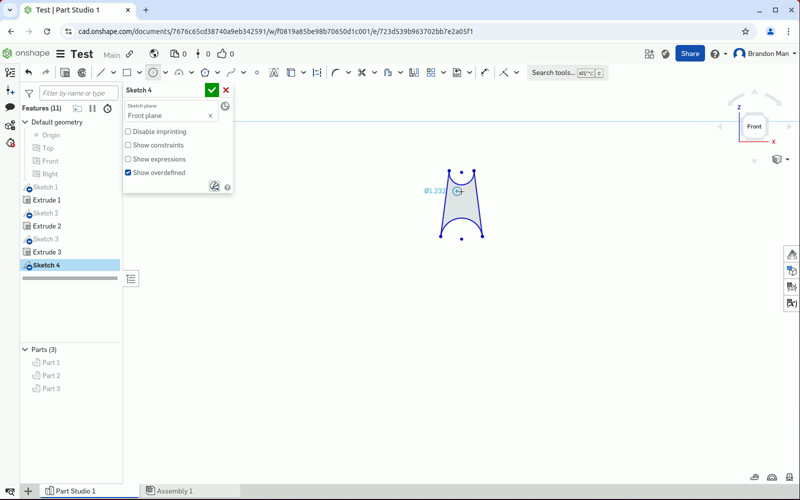
scroll(6)
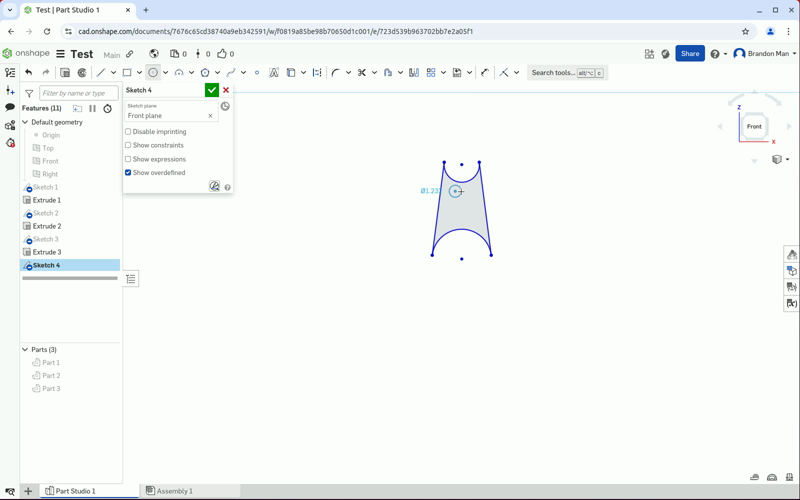
scroll(6)
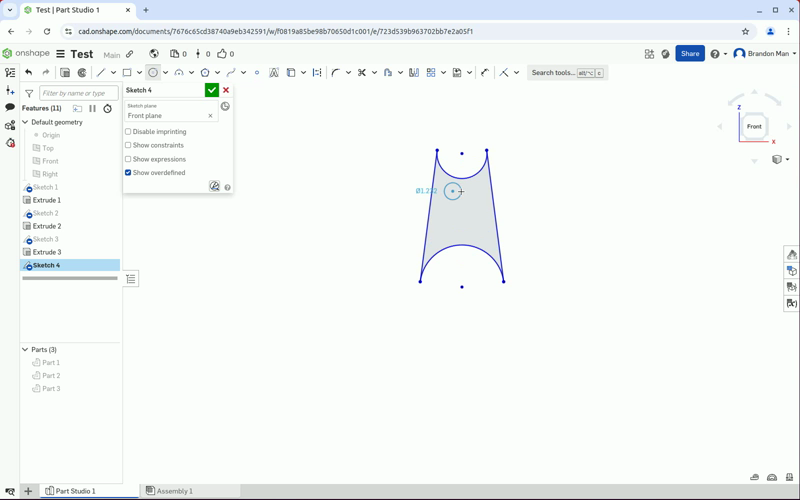
scroll(6)
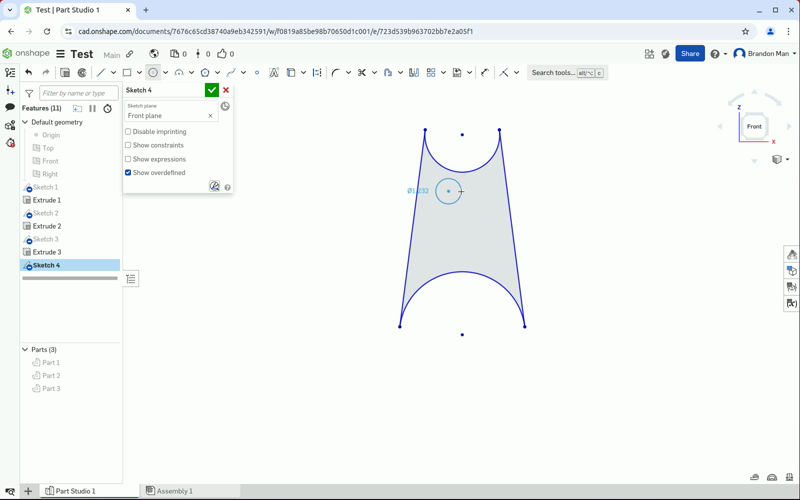
scroll(6)
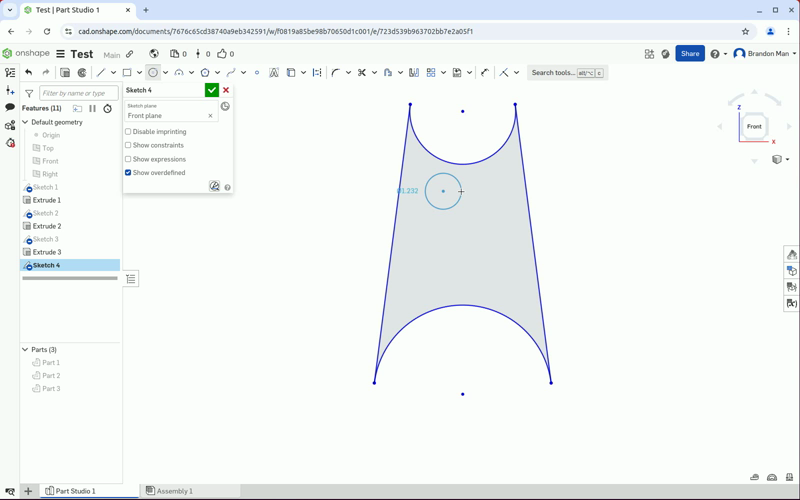
scroll(6)
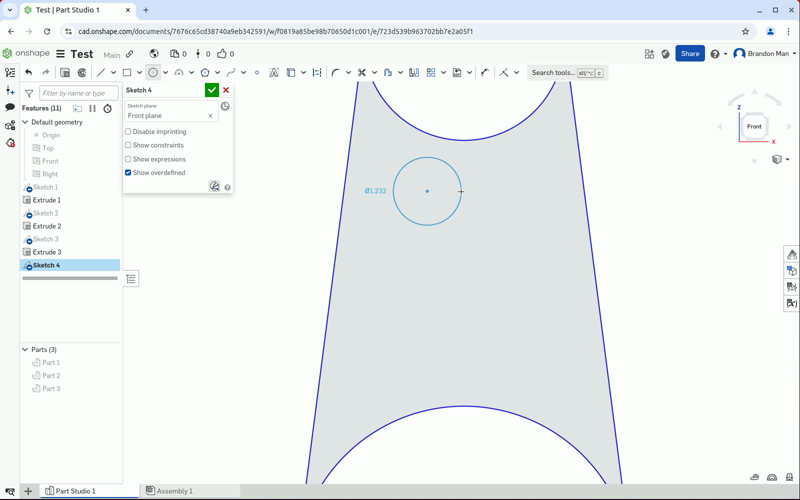
click(461, 191)
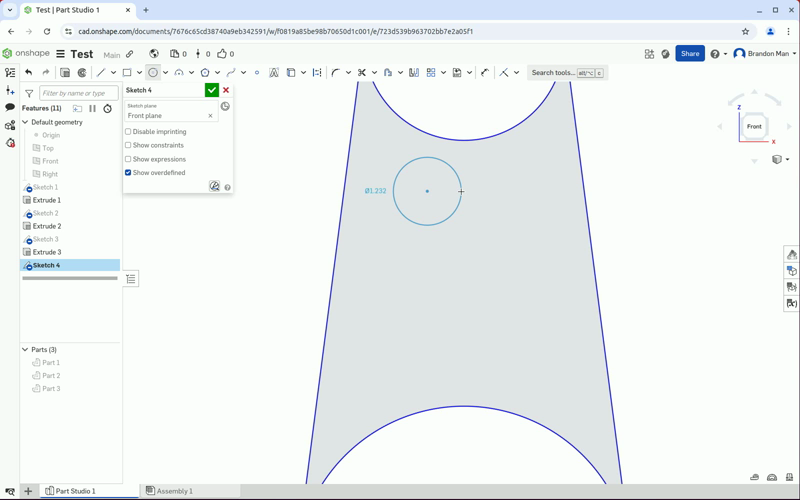
scroll(-6)
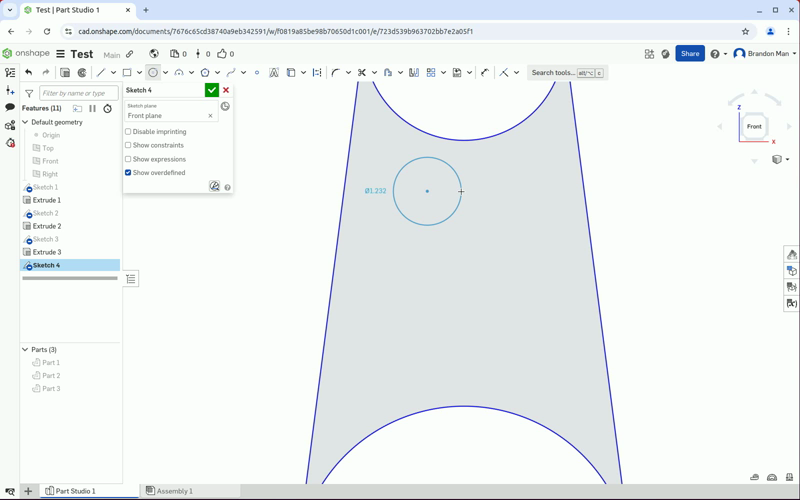
scroll(-6)
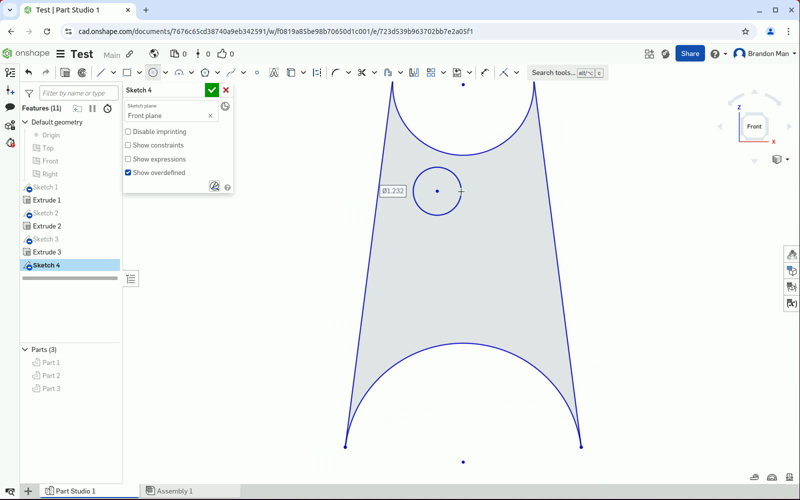
scroll(-6)
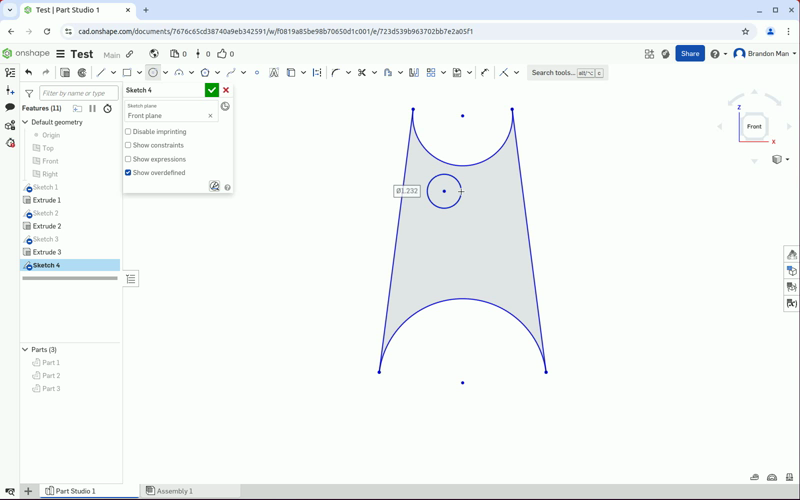
scroll(-6)
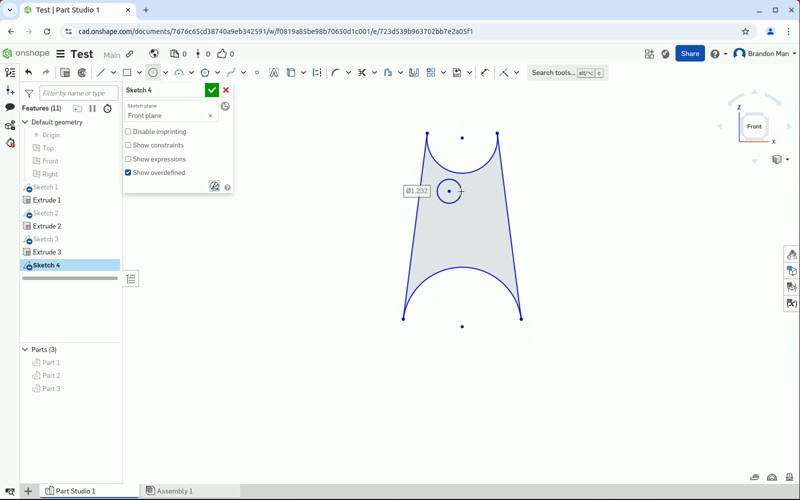
scroll(-6)
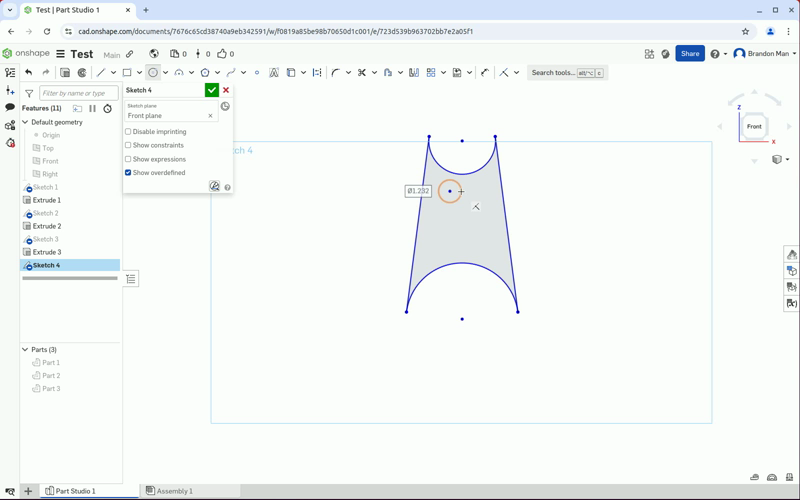
scroll(-6)
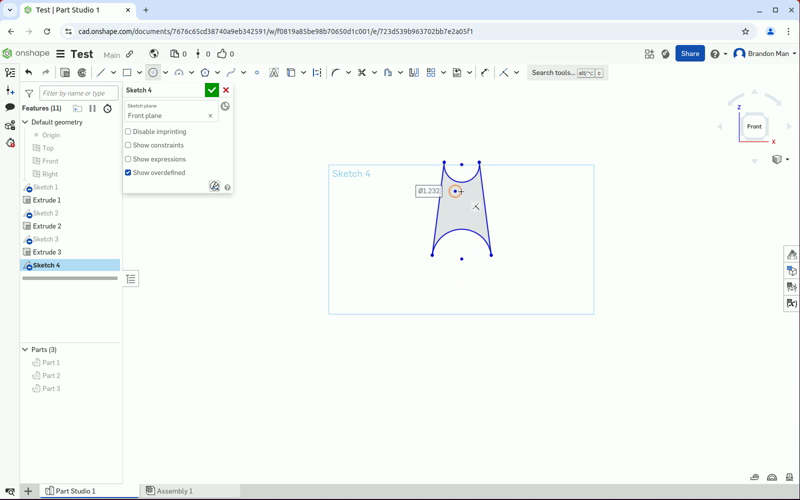
scroll(-6)
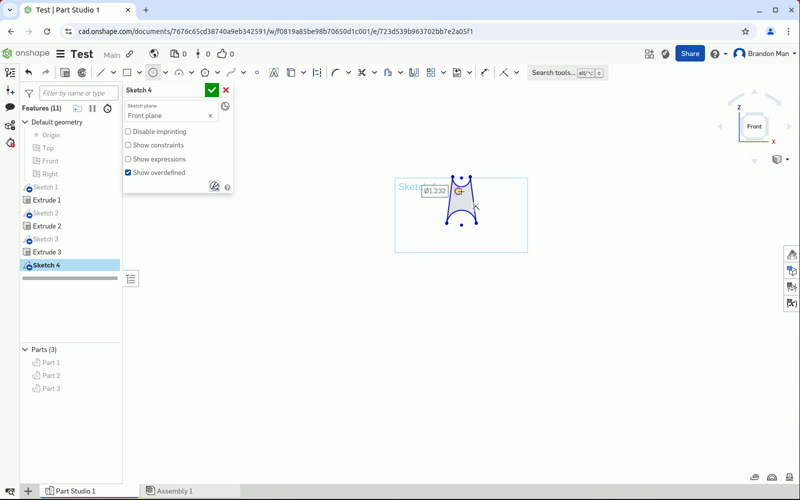
key(esc)
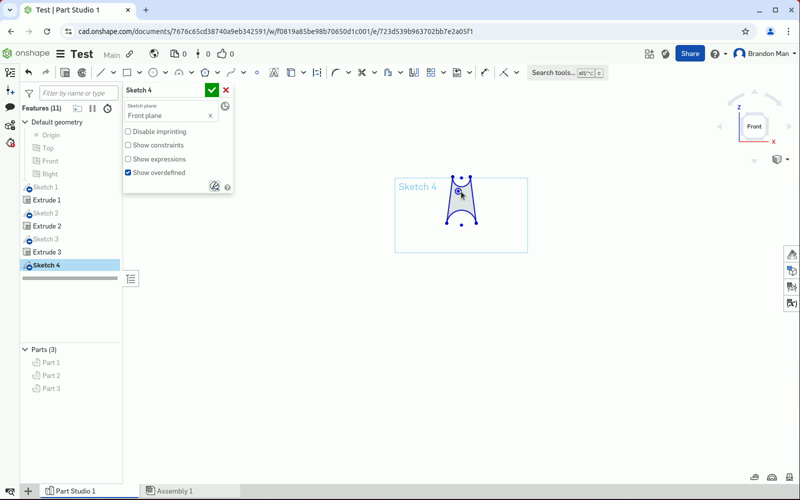
mouse_move(460, 207)
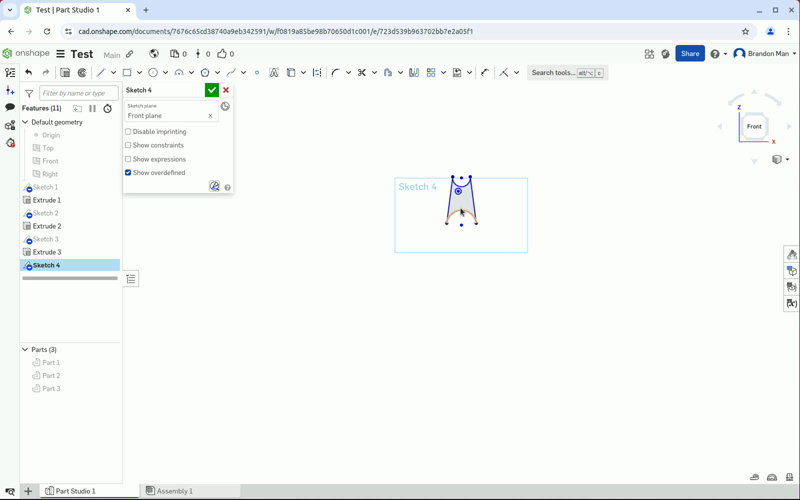
scroll(6)
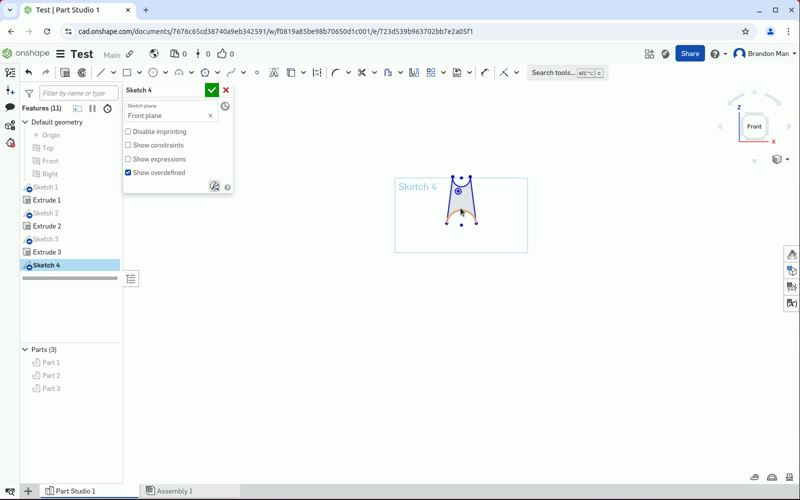
scroll(6)
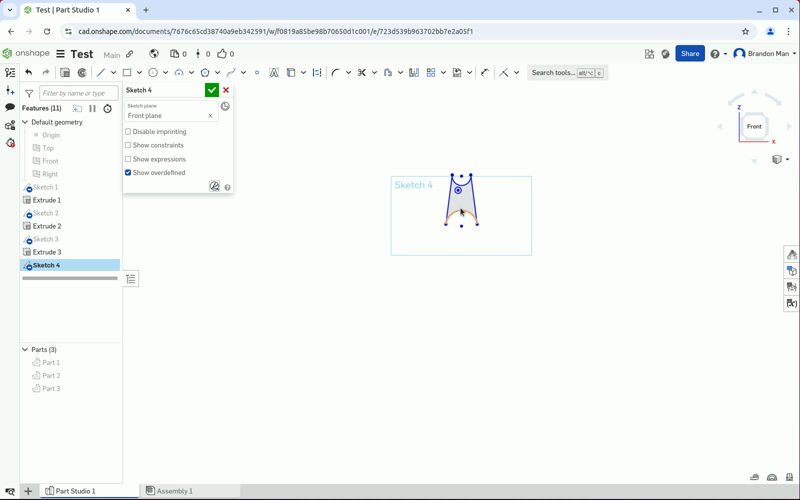
scroll(6)
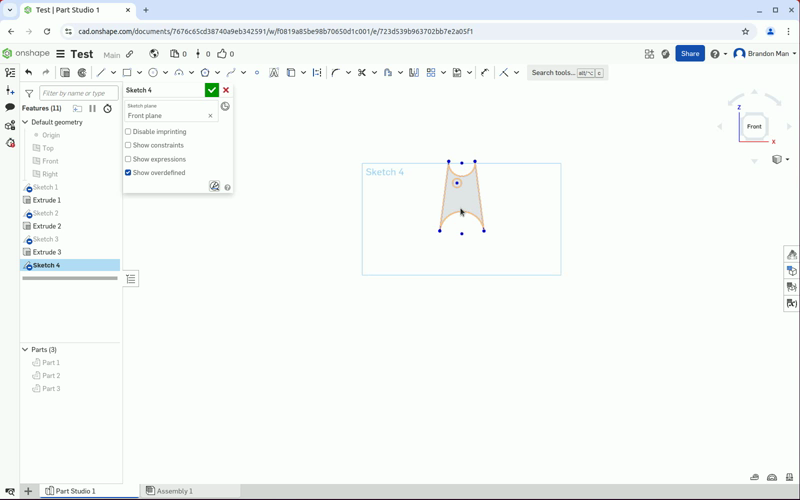
scroll(6)
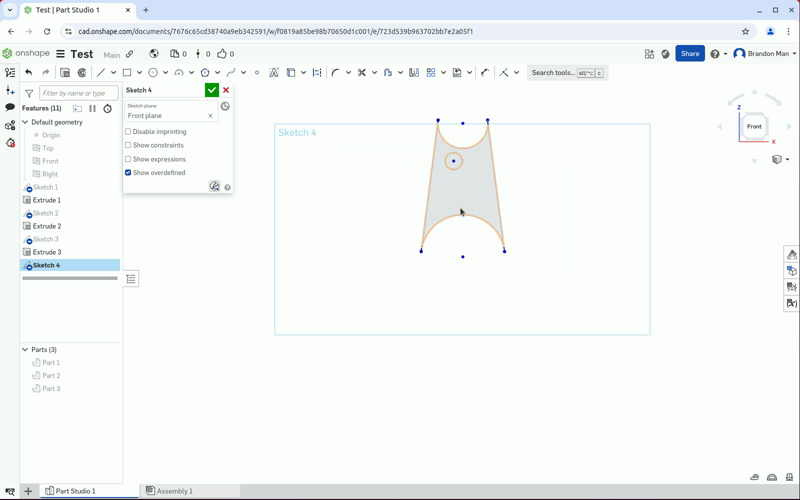
scroll(6)
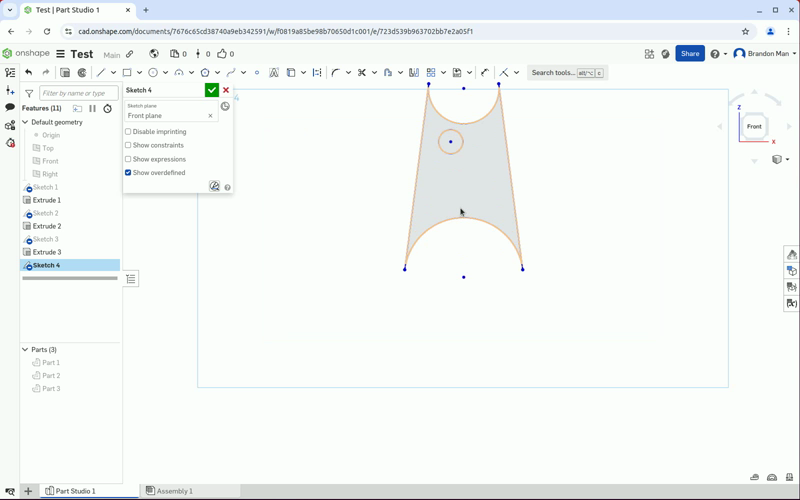
scroll(6)
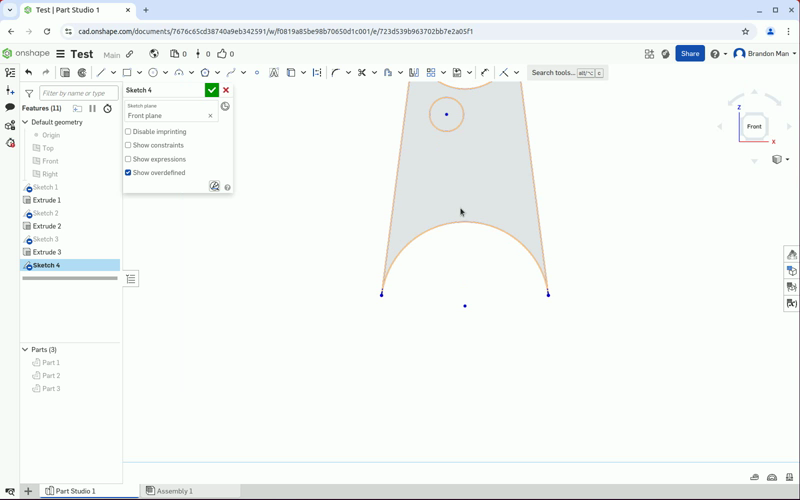
scroll(6)
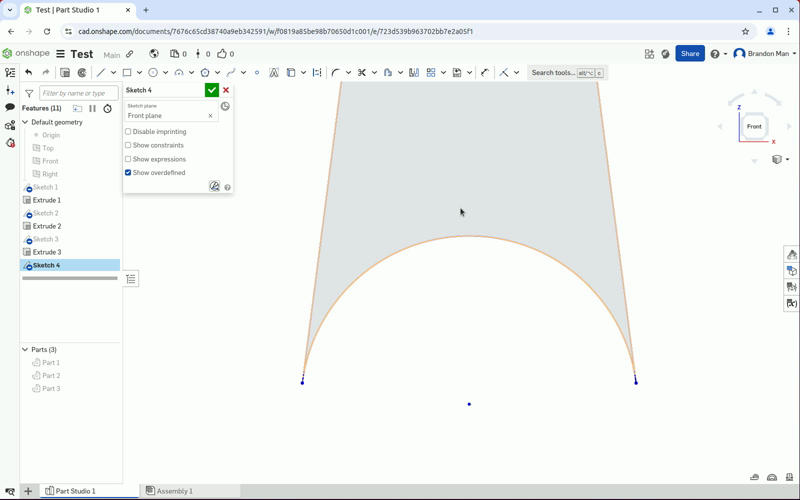
click(460, 207)
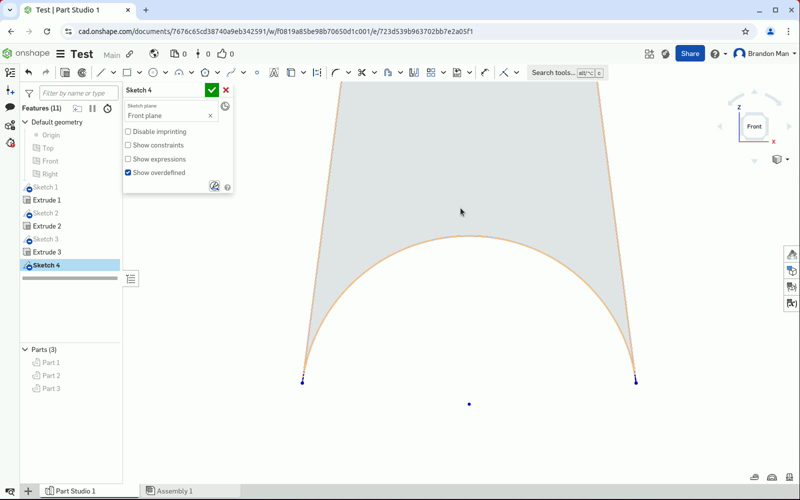
scroll(-6)
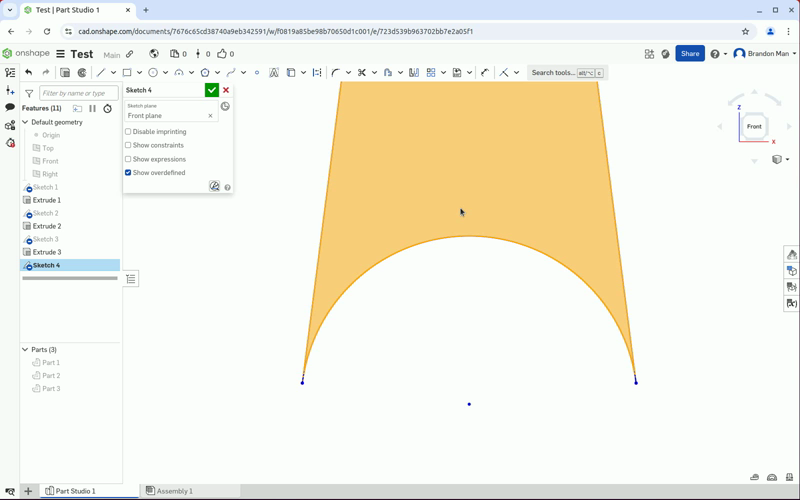
scroll(-6)
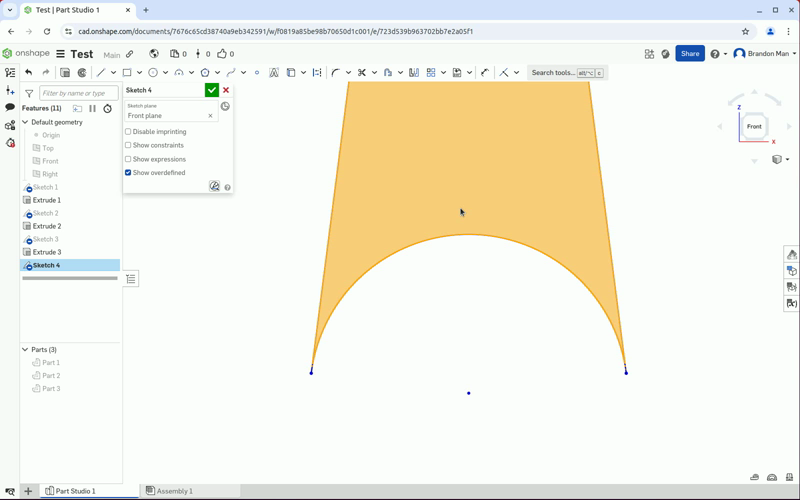
scroll(-6)
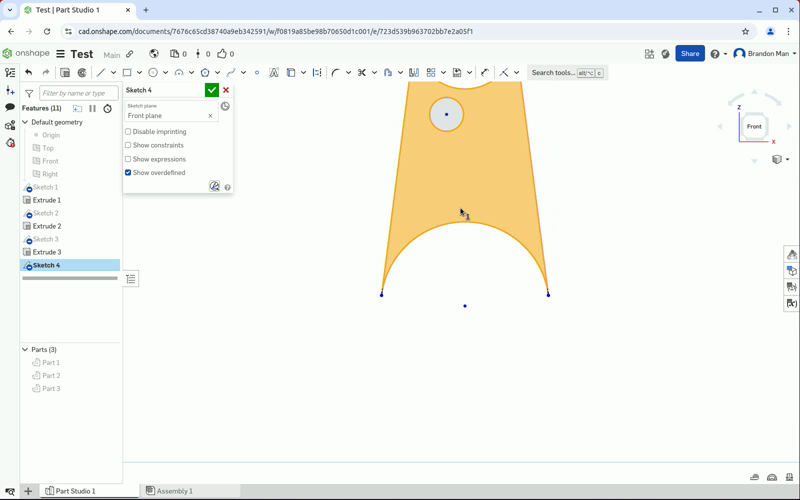
scroll(-6)
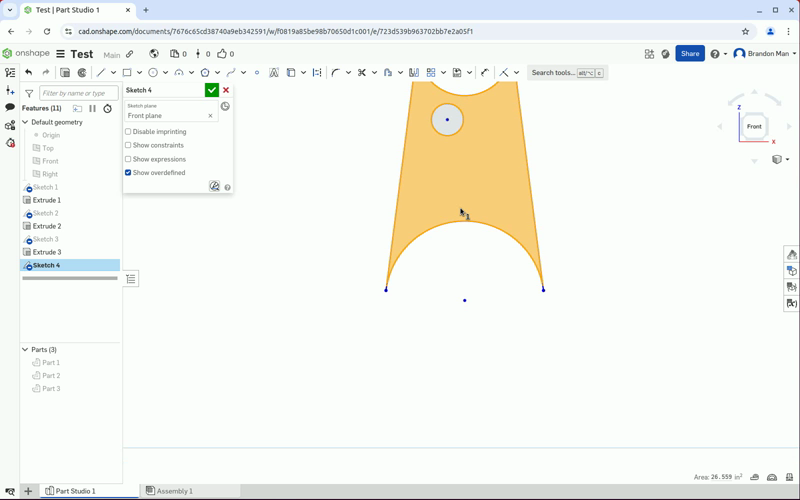
scroll(-6)
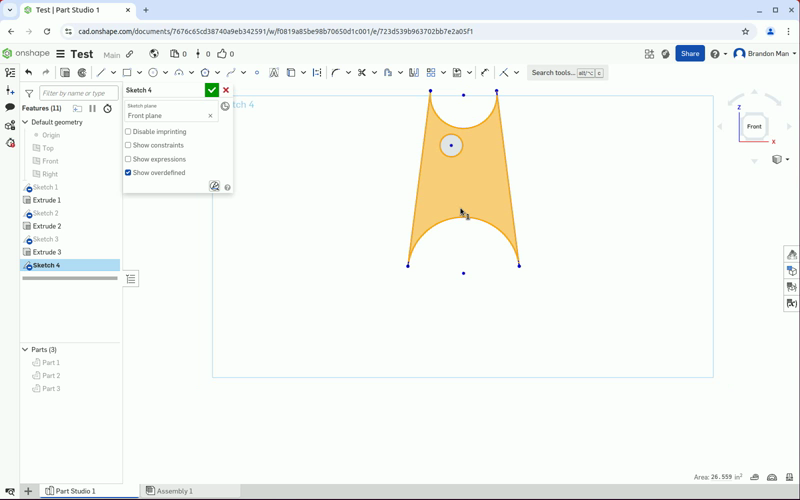
scroll(-6)
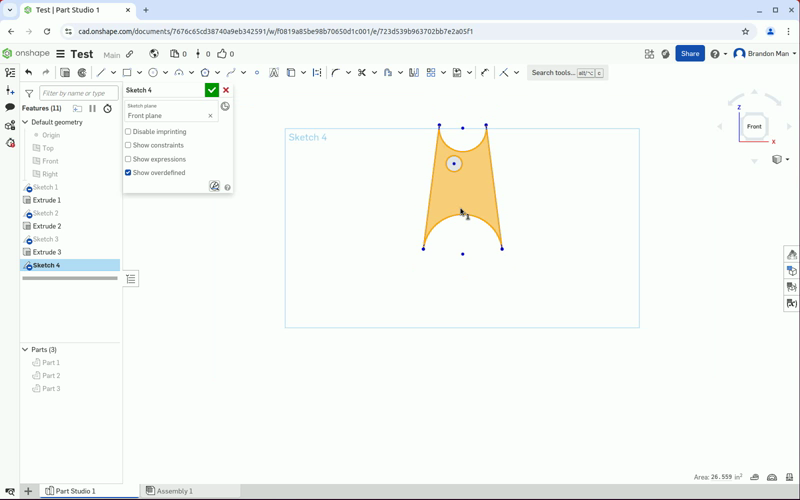
scroll(-6)
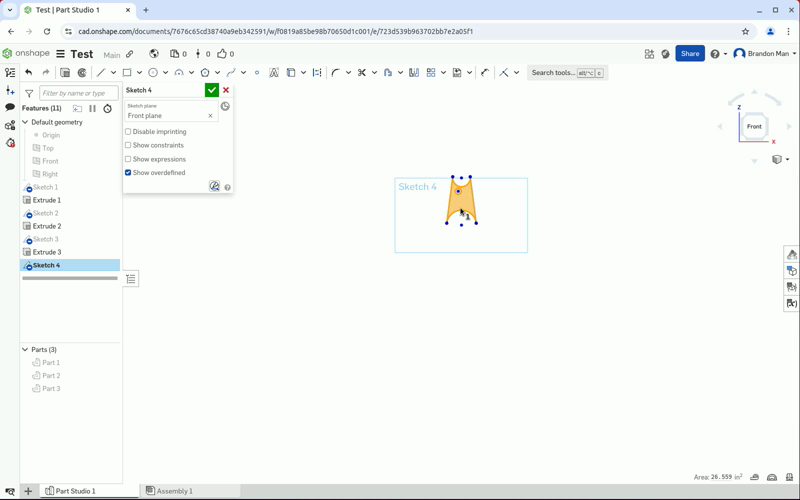
mouse_move(73, 352)
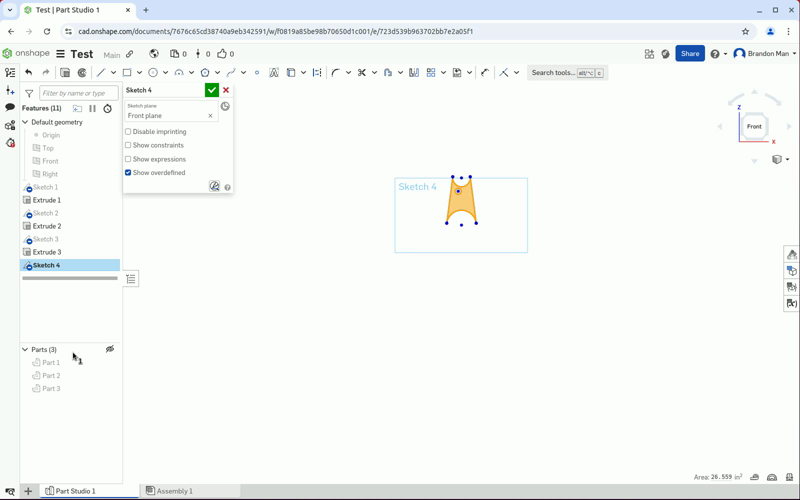
key(shift+y)
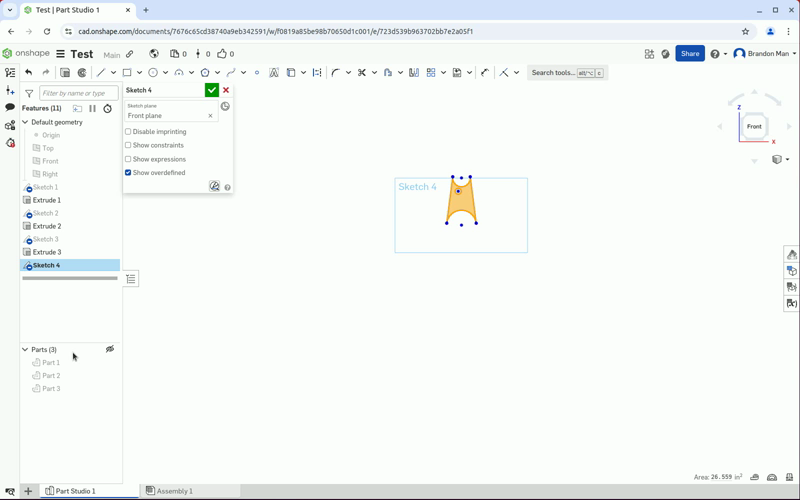
key(shift+e)
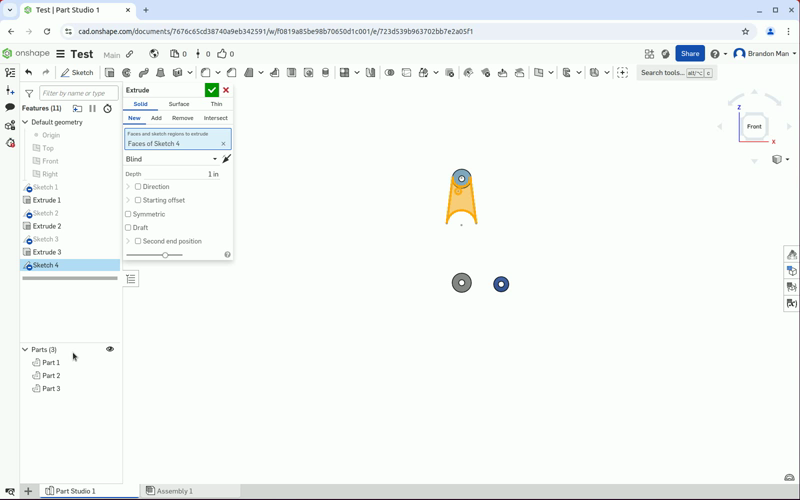
mouse_move(143, 106)
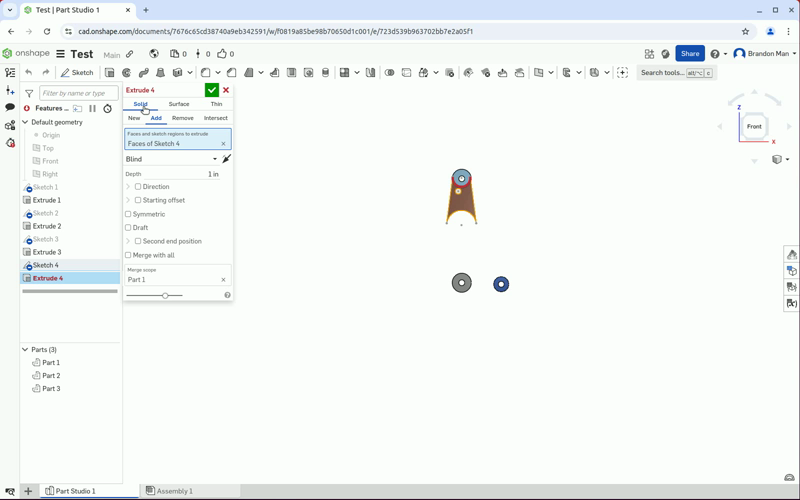
click(143, 106)
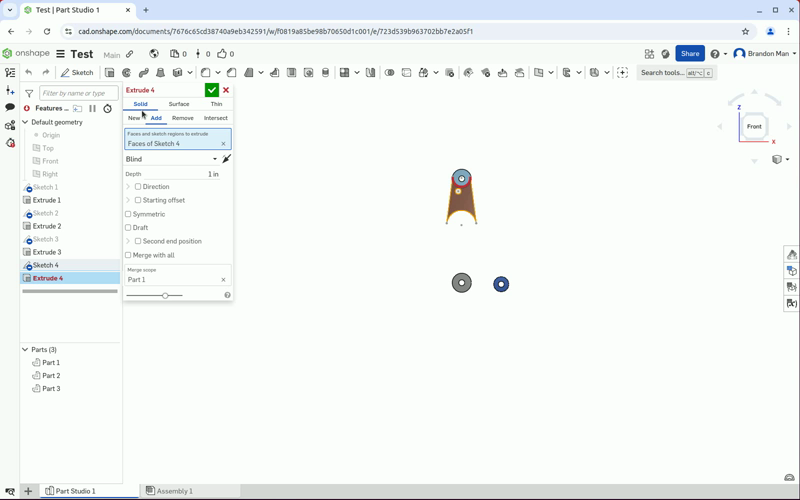
mouse_move(137, 120)
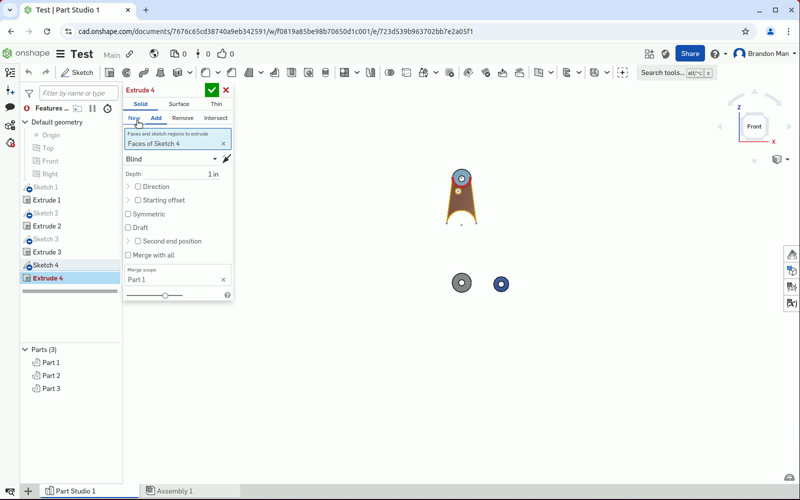
click(137, 120)
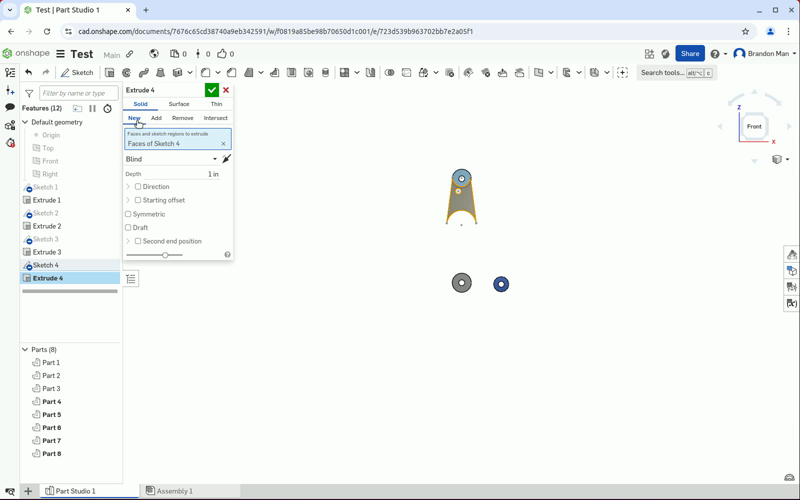
key(tab, 4)
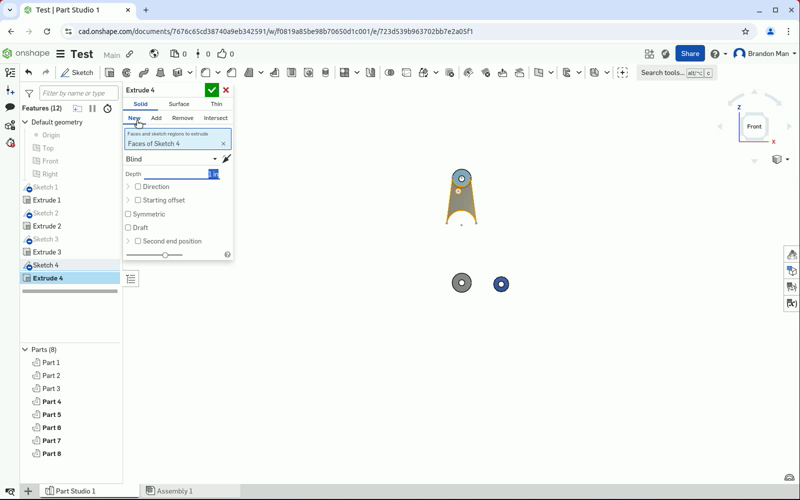
text(0.481)
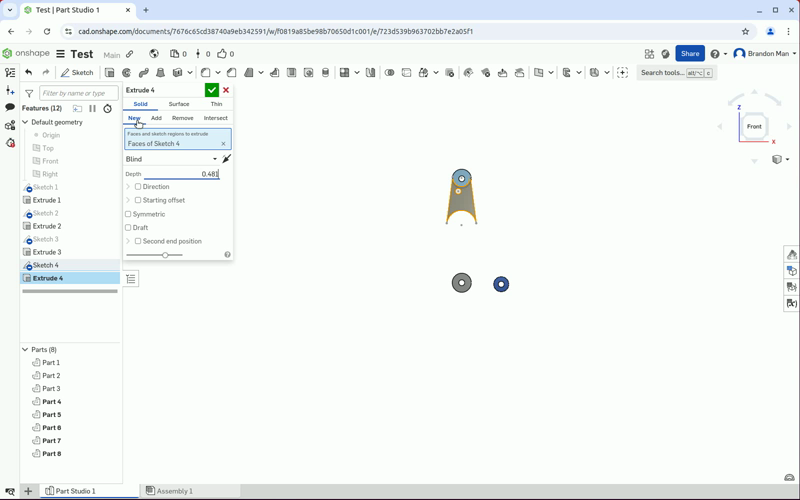
key(enter)
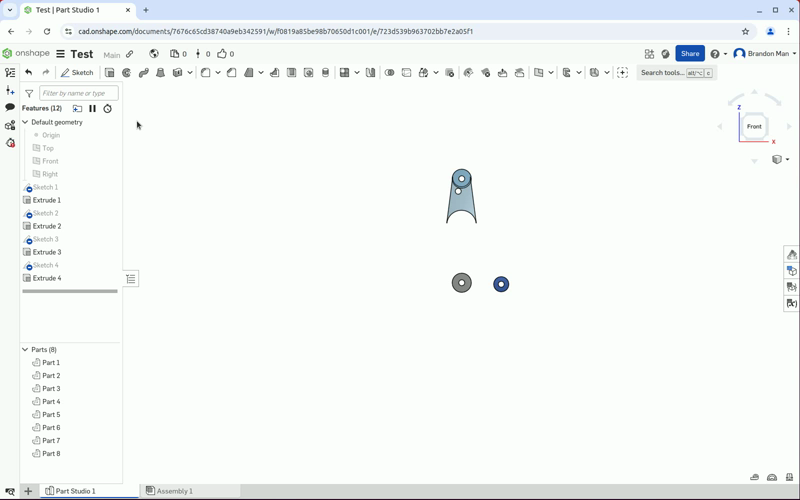
key(shift+h)
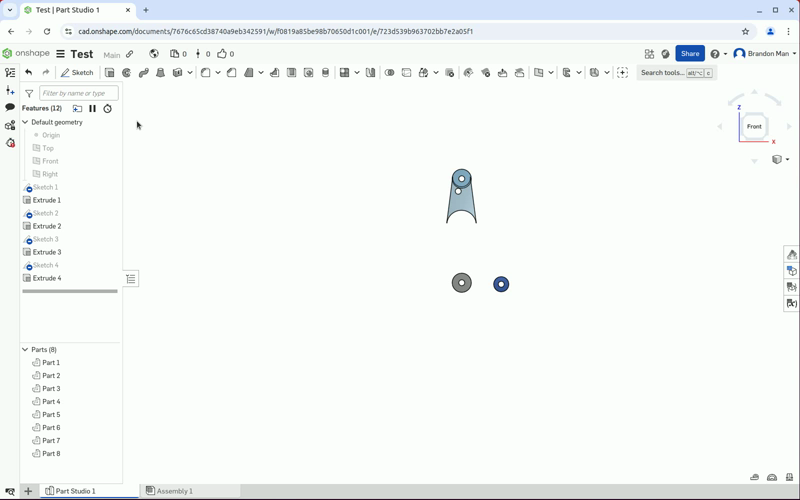
key(shift+h)
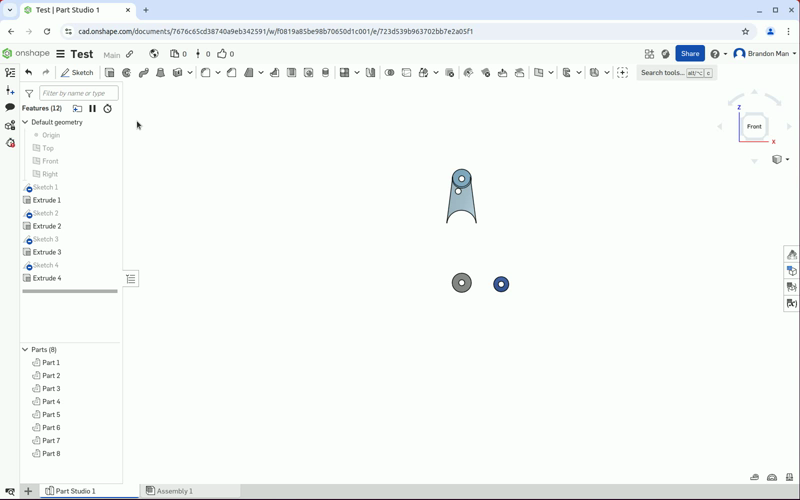
mouse_move(73, 189)
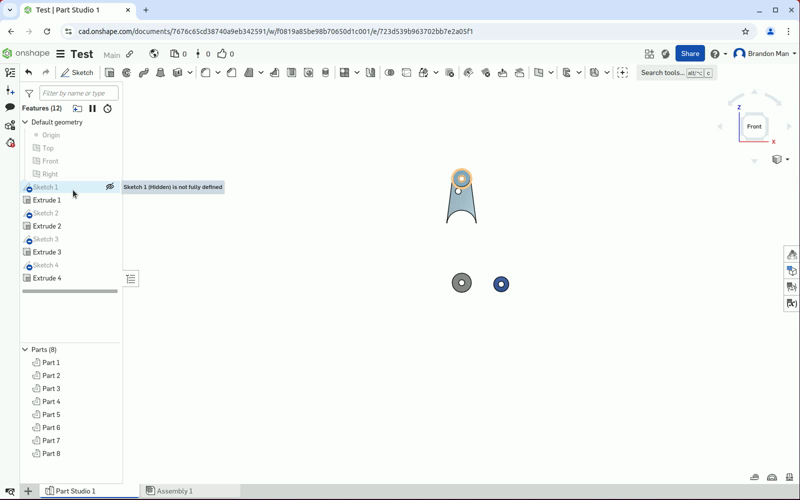
click(73, 189)
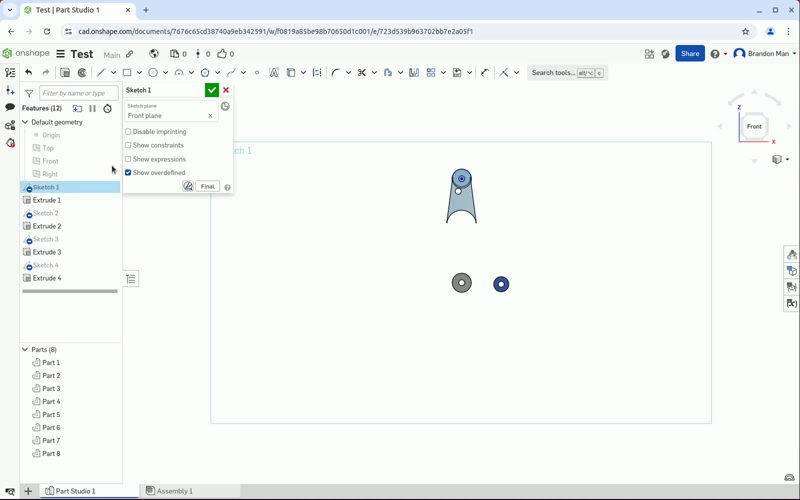
mouse_move(229, 92)
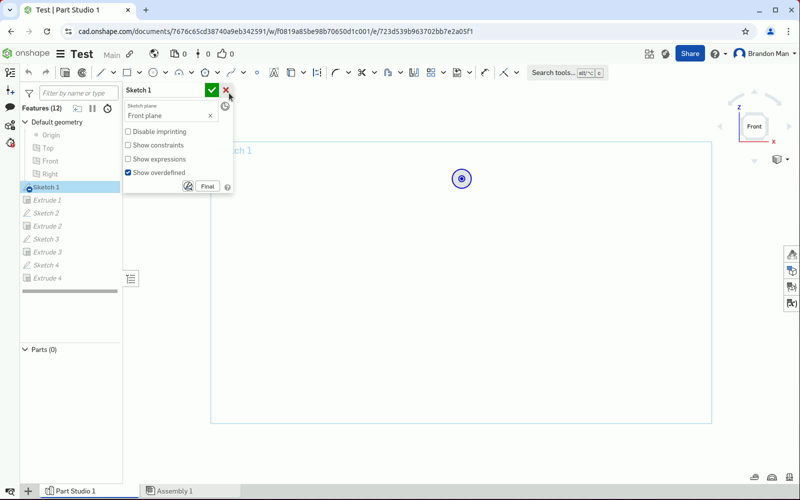
click(229, 92)
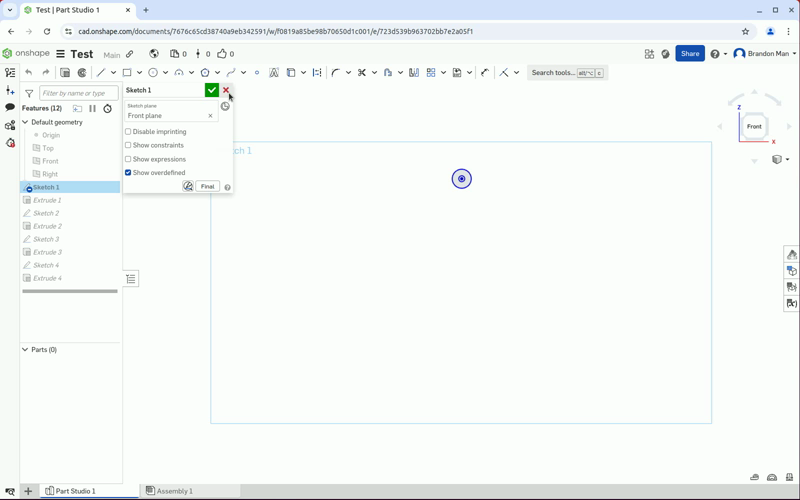
key(shift+s)
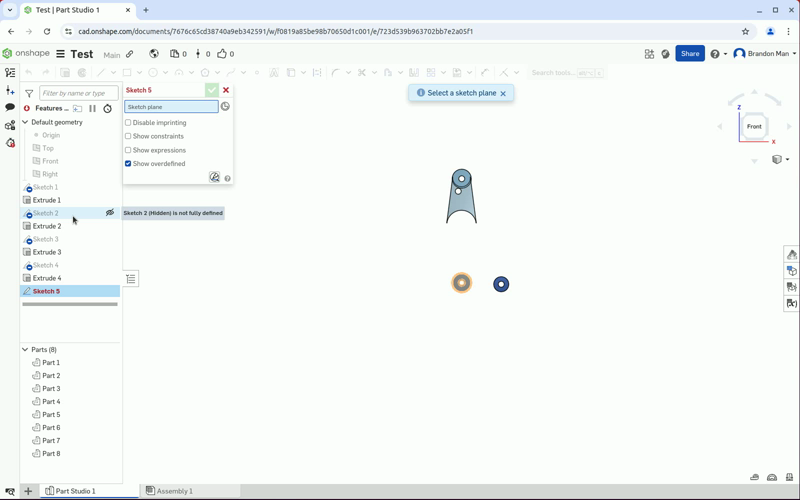
scroll(3)
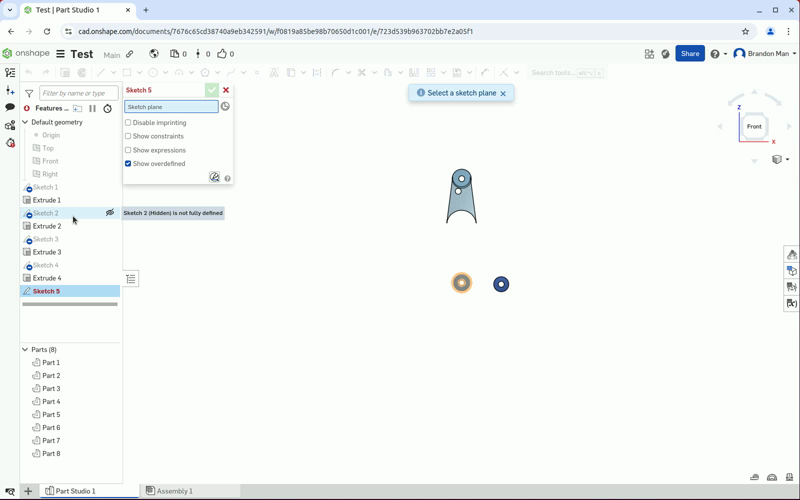
mouse_move(73, 163)
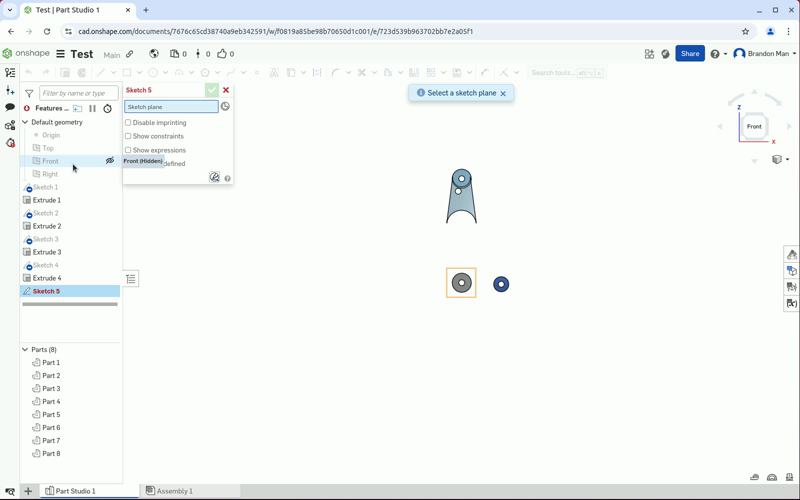
click(73, 163)
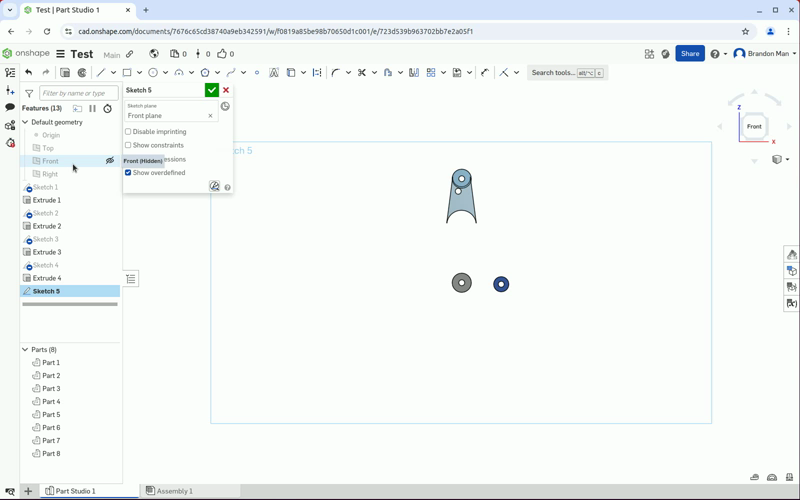
mouse_move(73, 352)
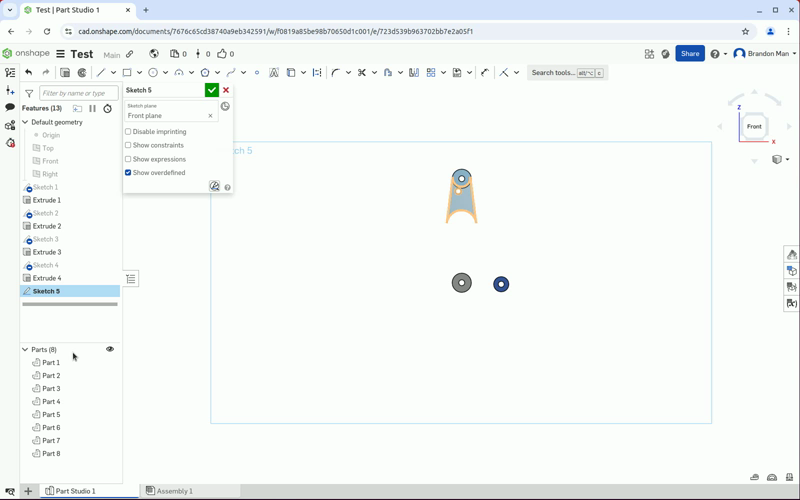
key(y)
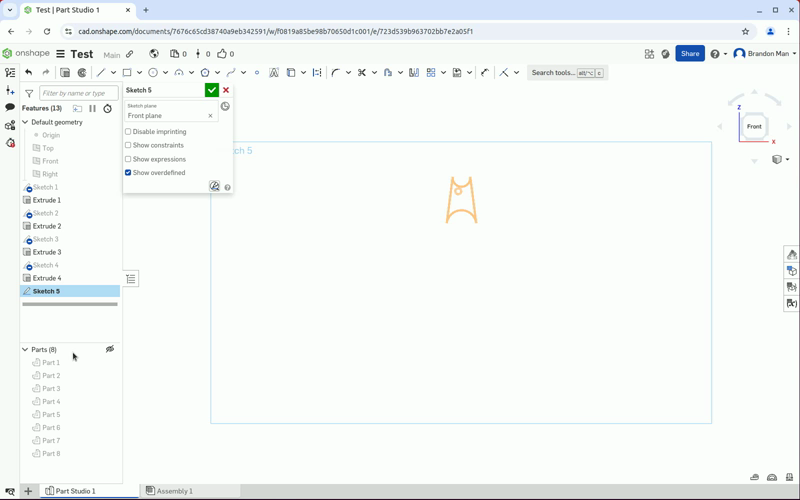
key(c)
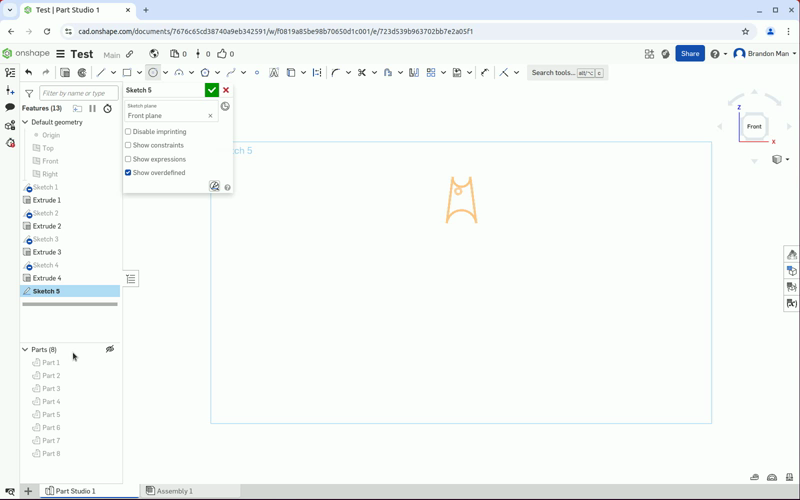
key_down(shift)
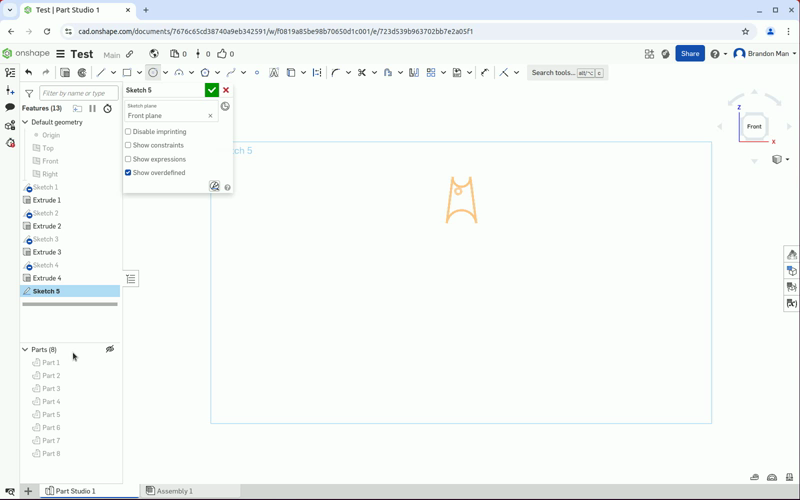
mouse_move(461, 225)
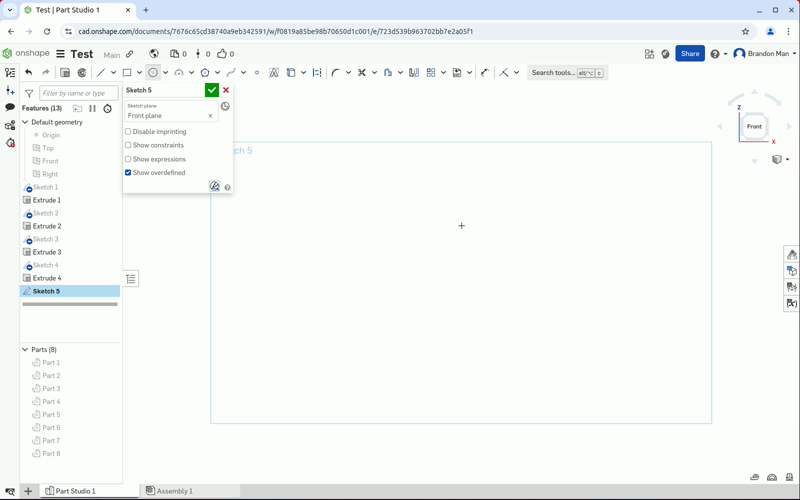
click(461, 225)
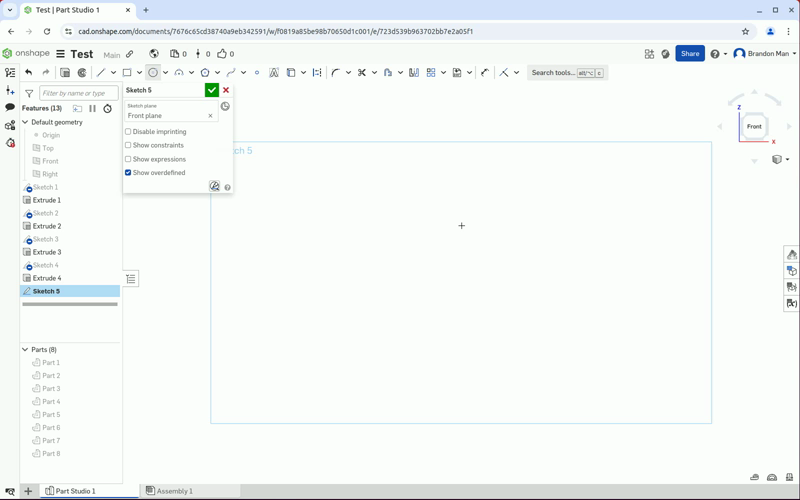
key_up(shift)
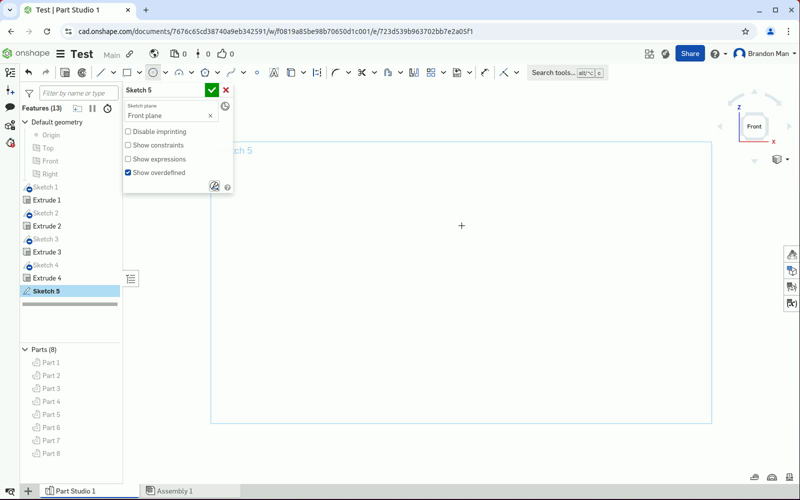
mouse_move(477, 225)
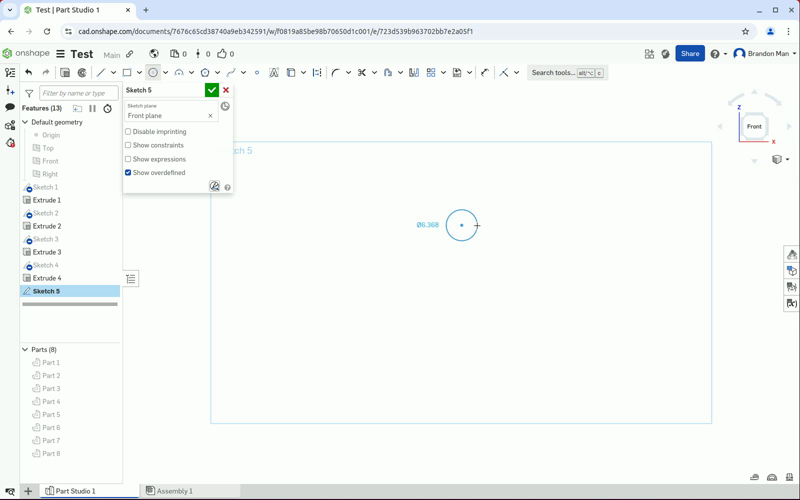
click(477, 225)
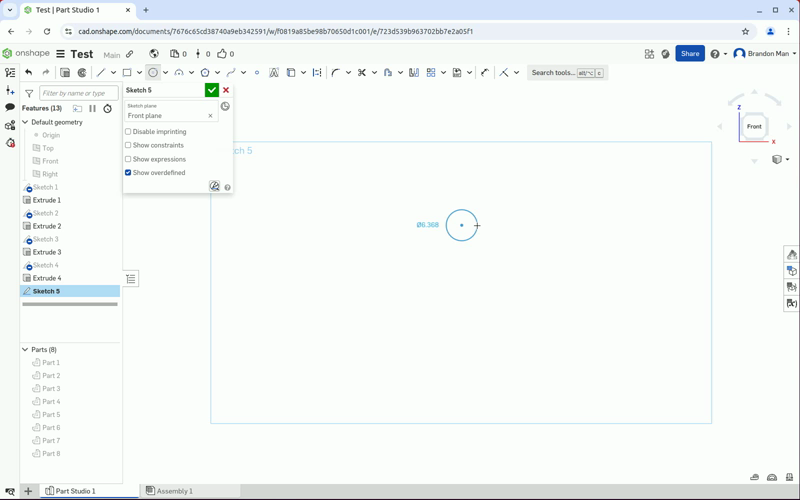
key(esc)
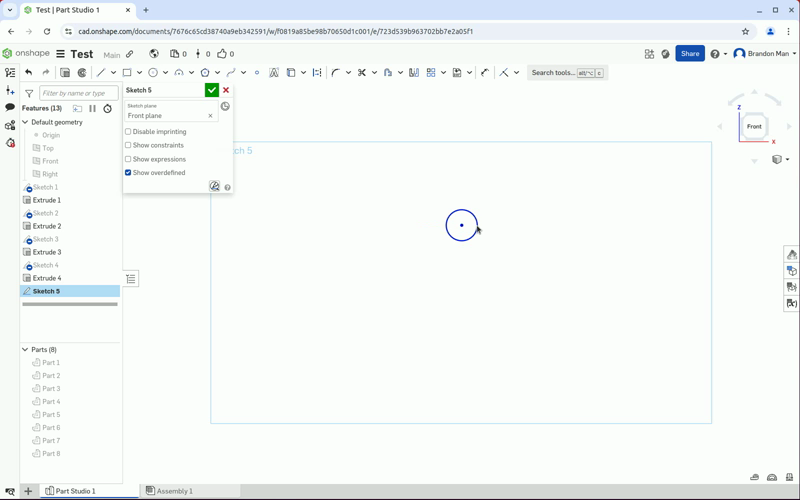
key(c)
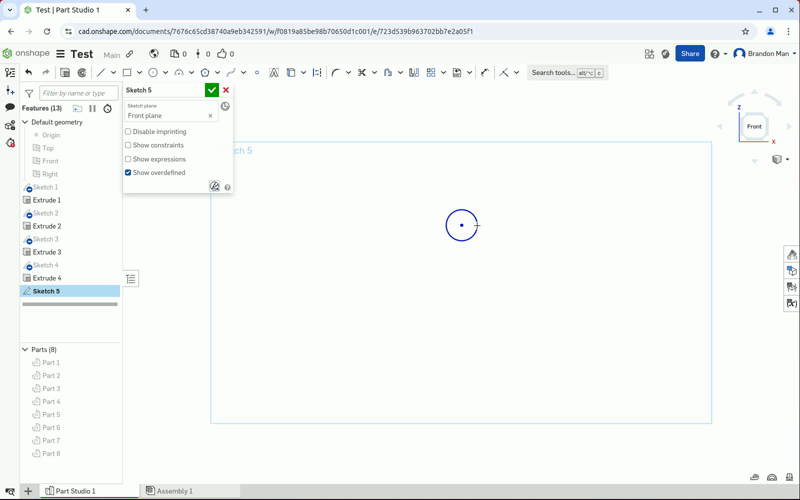
key_down(shift)
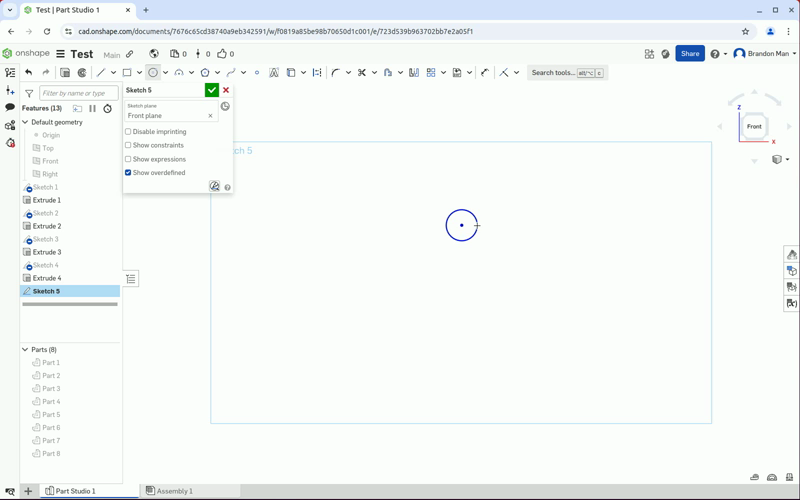
mouse_move(461, 225)
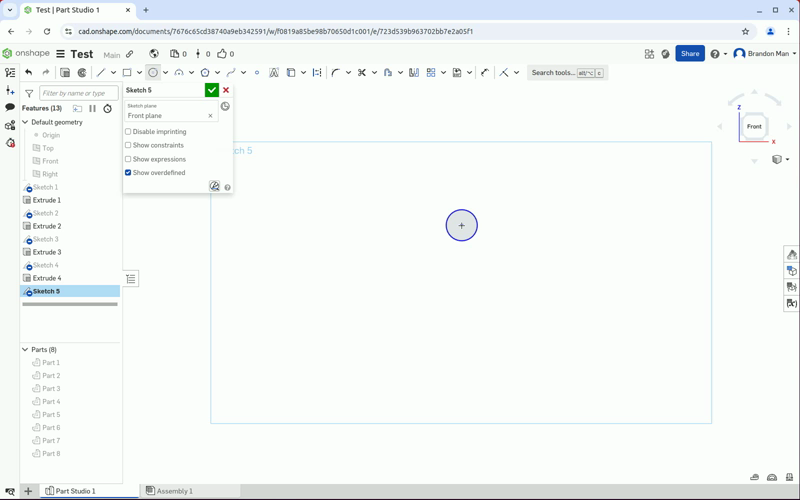
click(461, 225)
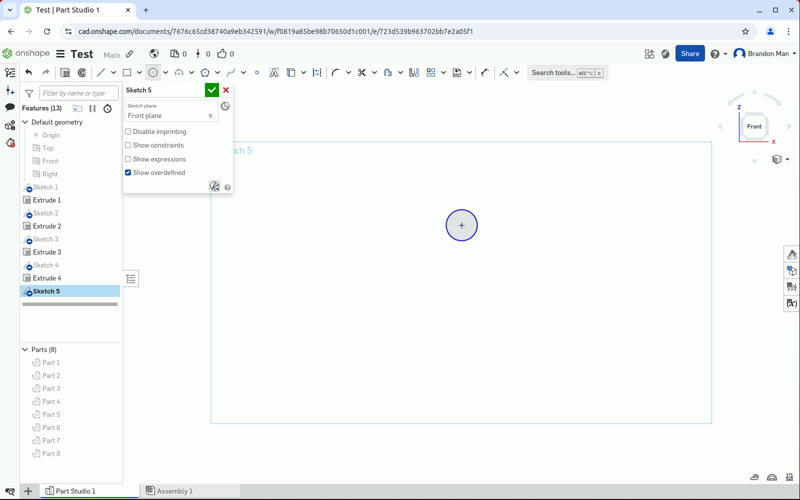
key_up(shift)
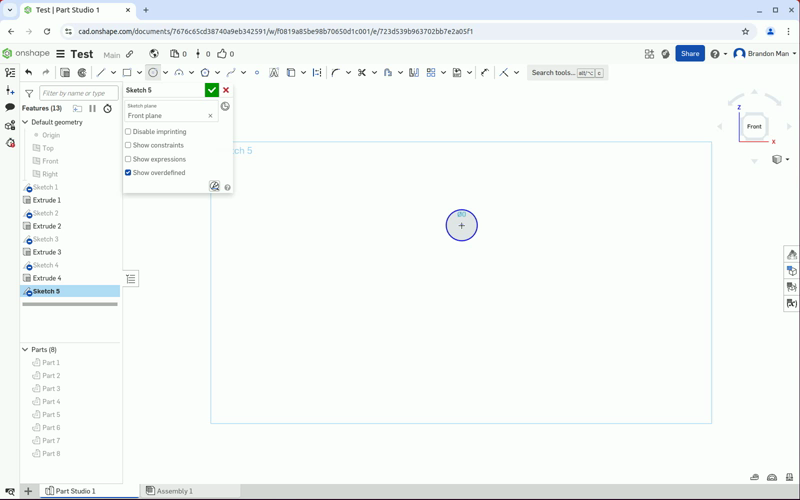
mouse_move(465, 225)
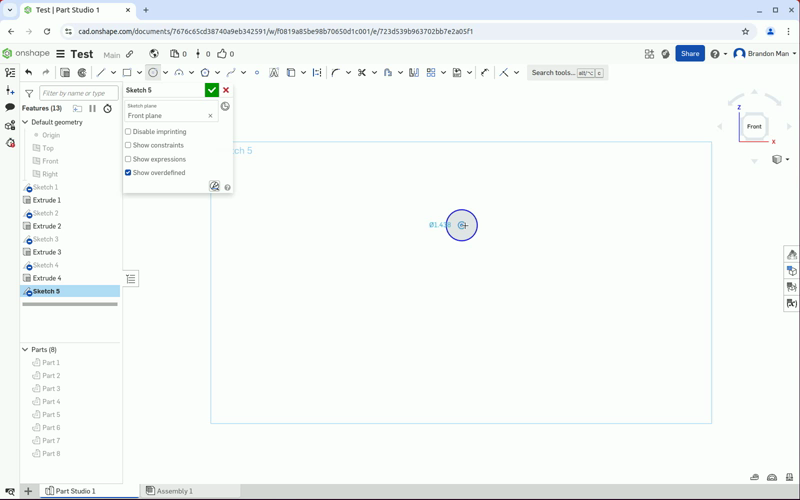
scroll(6)
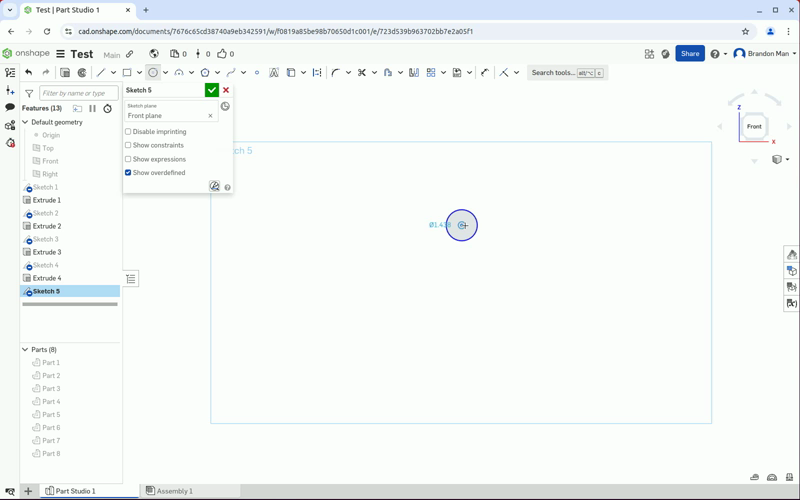
scroll(6)
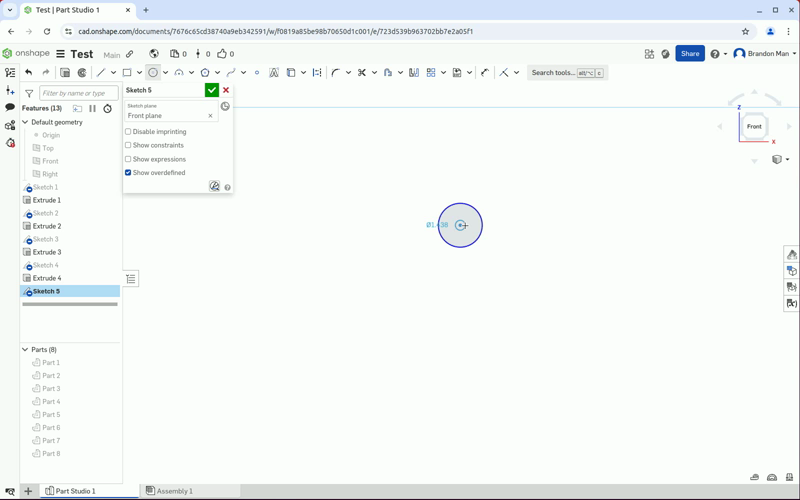
scroll(6)
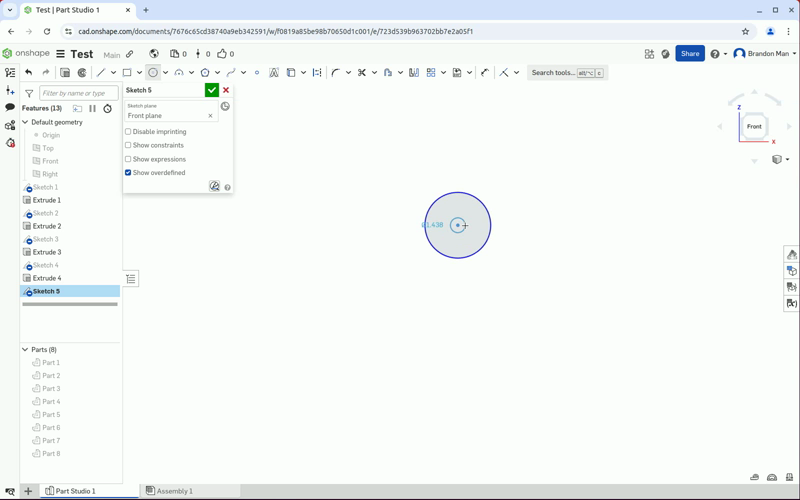
scroll(6)
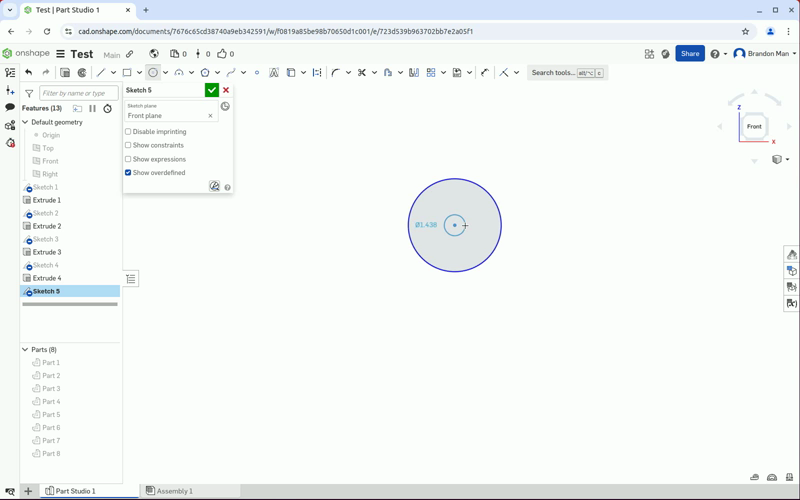
scroll(6)
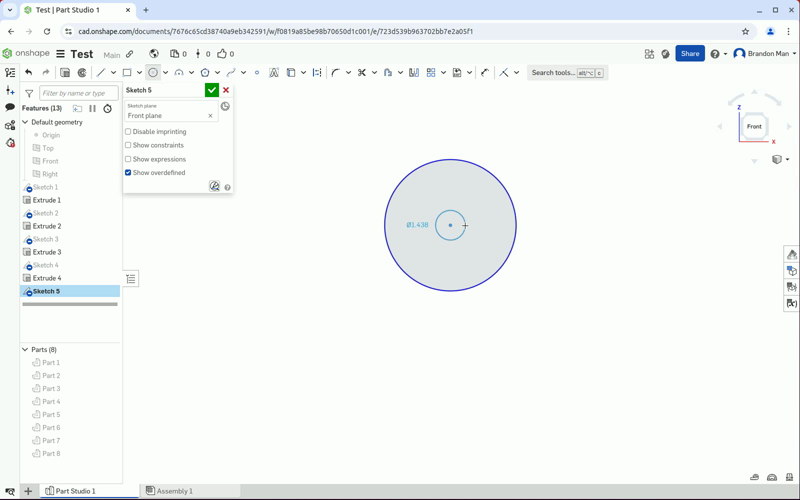
scroll(6)
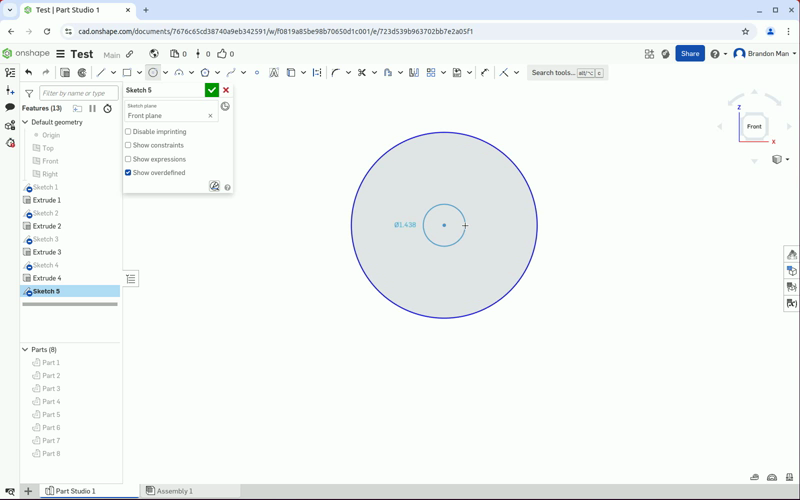
scroll(6)
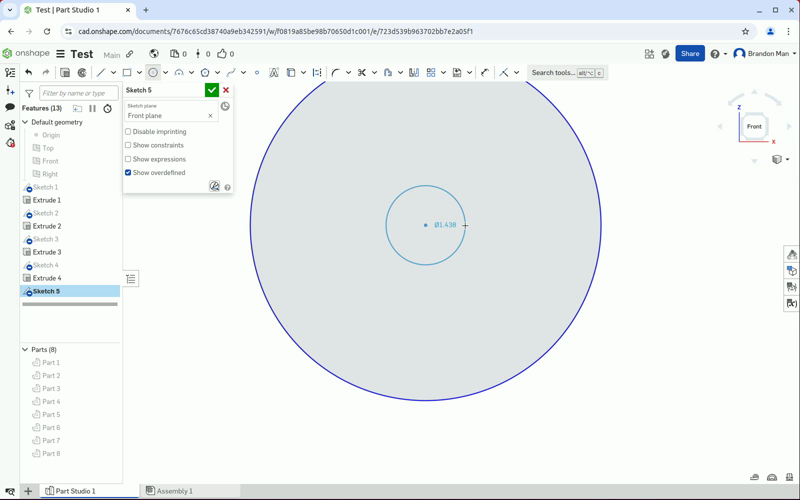
click(465, 225)
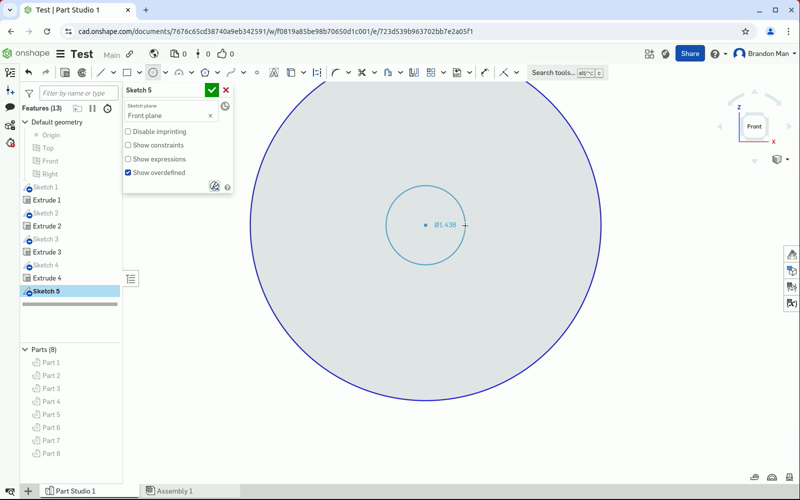
scroll(-6)
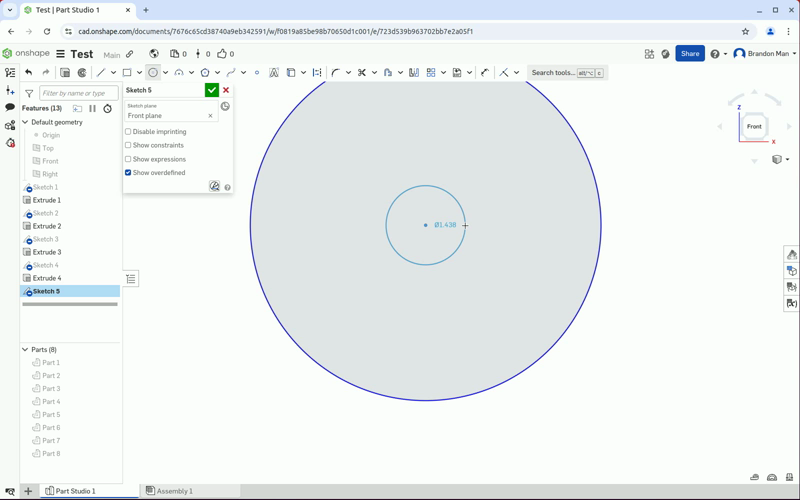
scroll(-6)
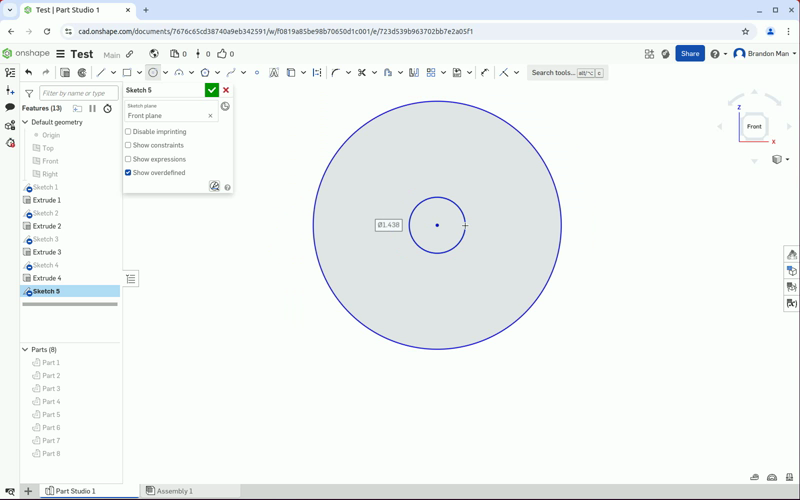
scroll(-6)
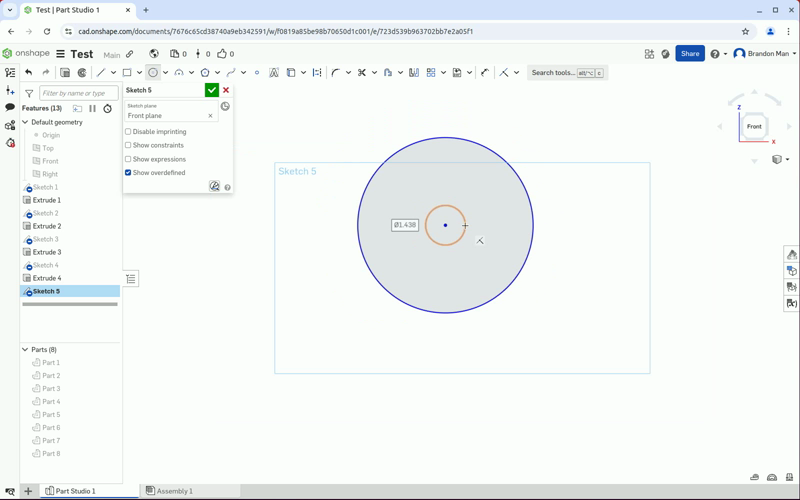
scroll(-6)
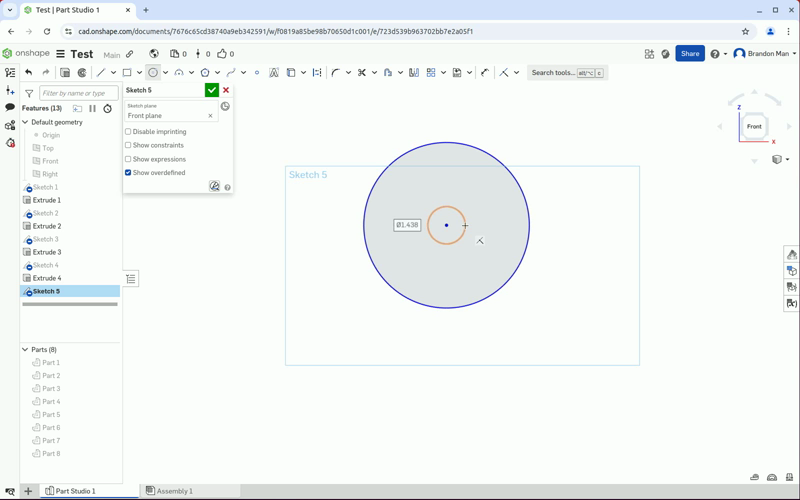
scroll(-6)
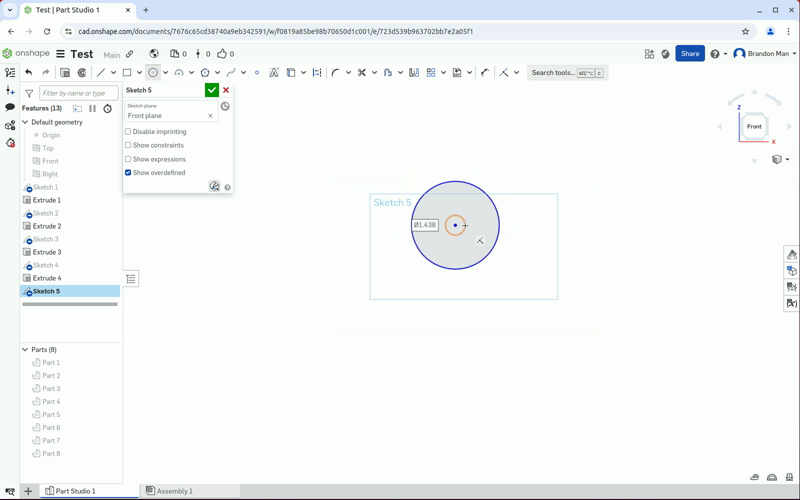
scroll(-6)
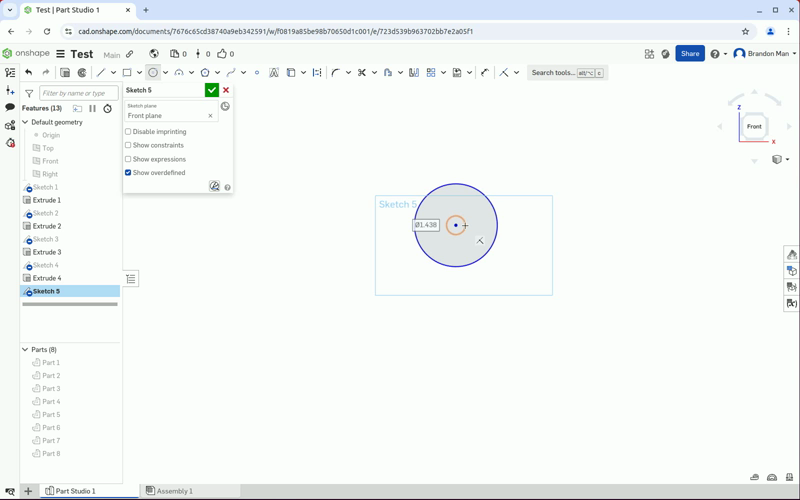
scroll(-6)
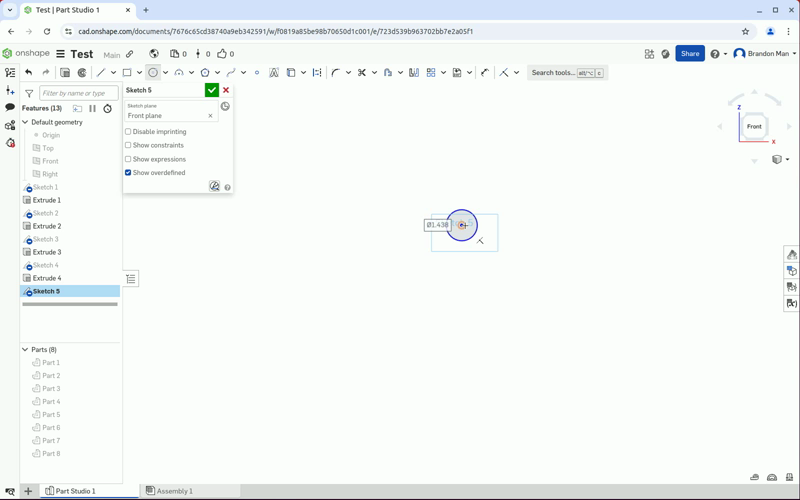
key(esc)
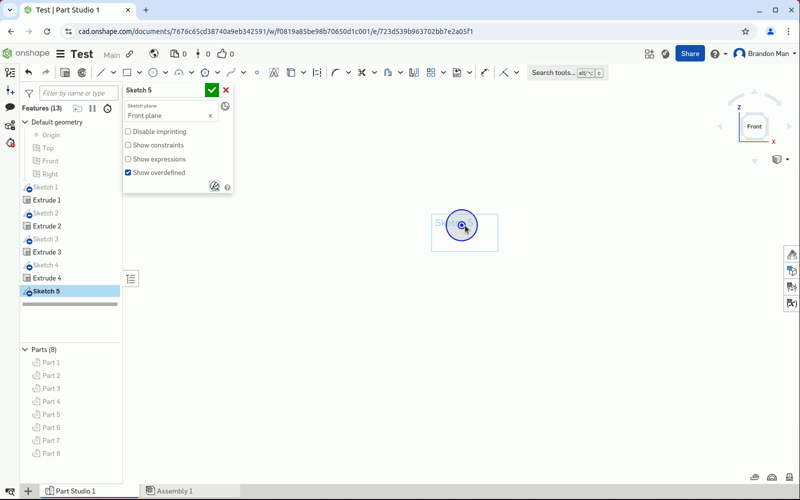
mouse_move(456, 222)
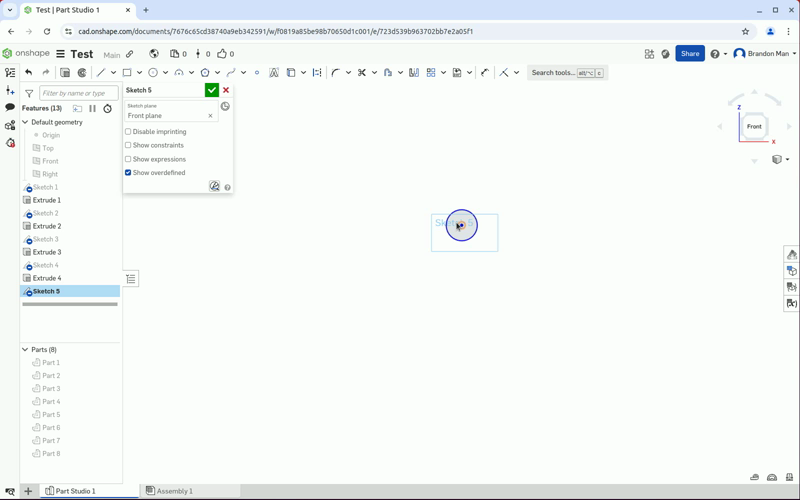
scroll(6)
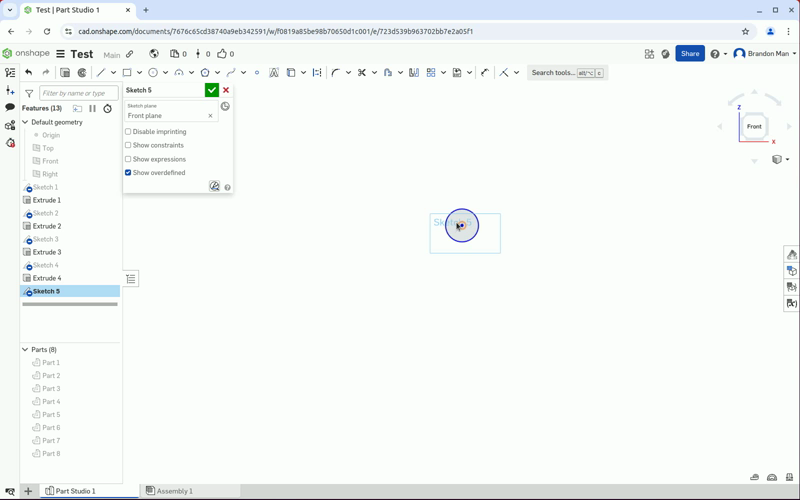
scroll(6)
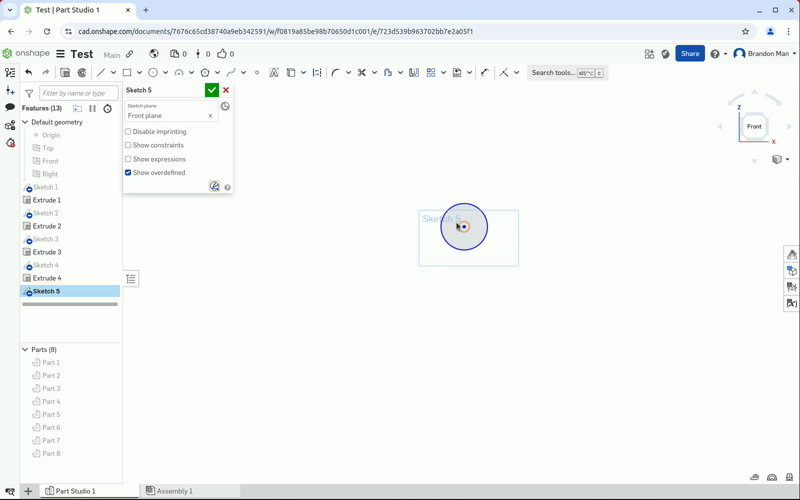
scroll(6)
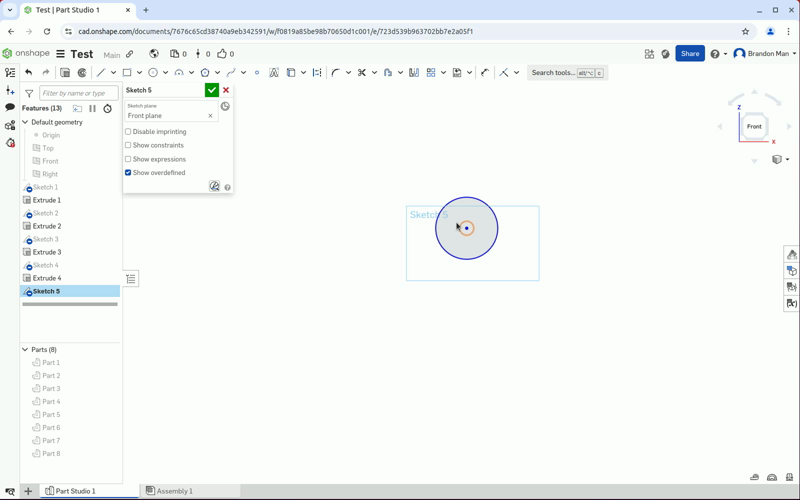
scroll(6)
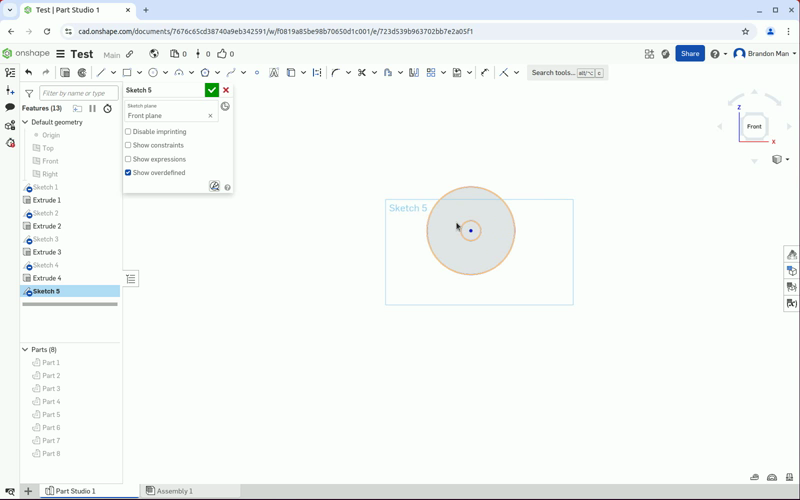
scroll(6)
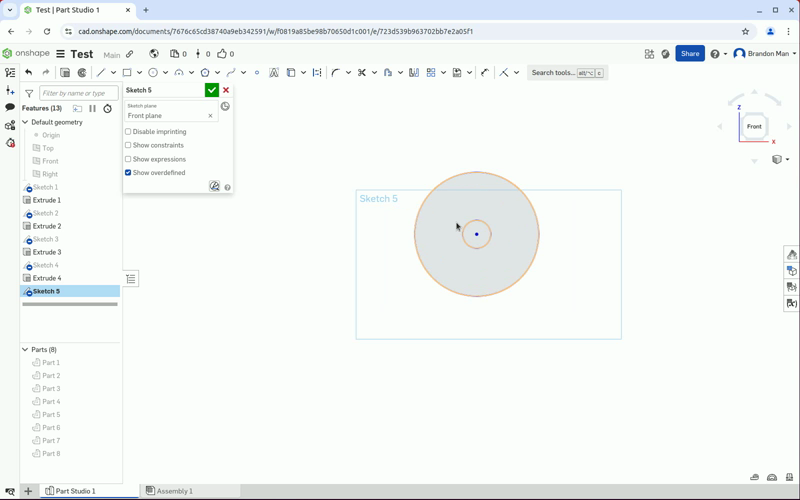
scroll(6)
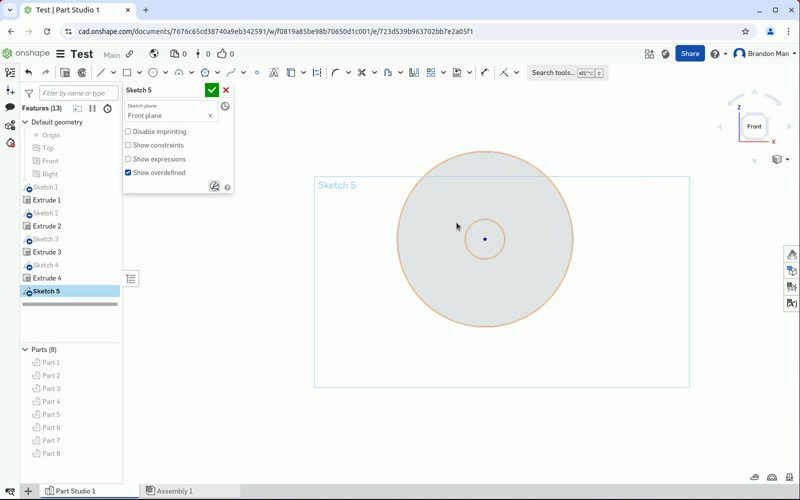
scroll(6)
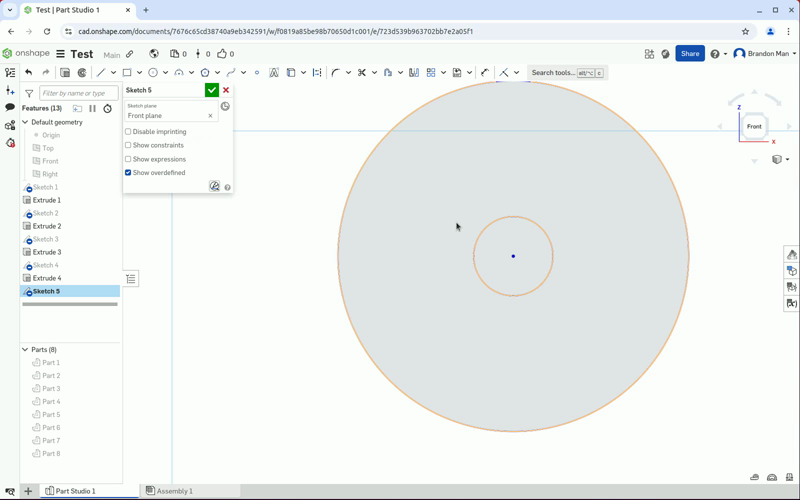
click(456, 222)
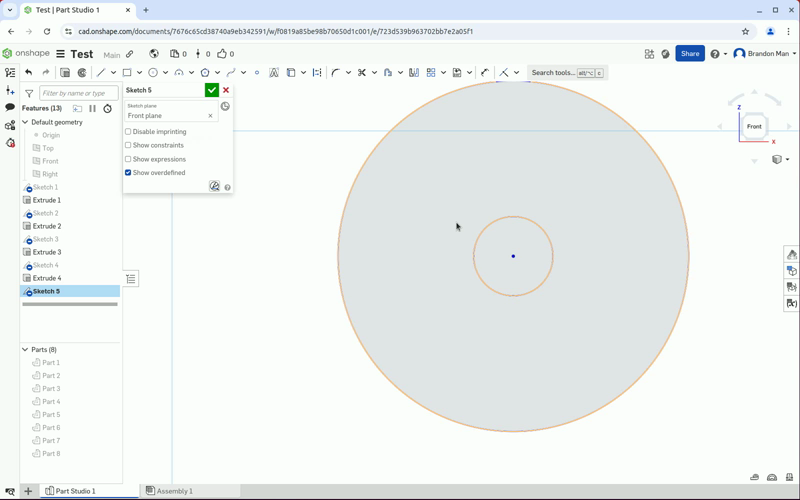
scroll(-6)
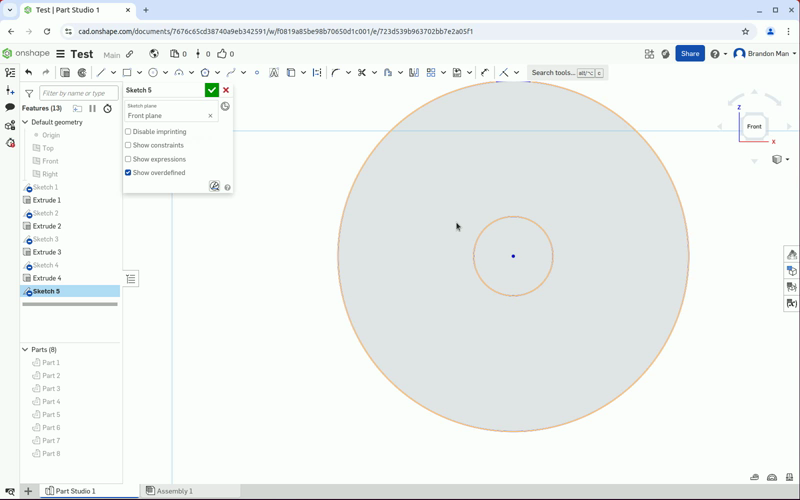
scroll(-6)
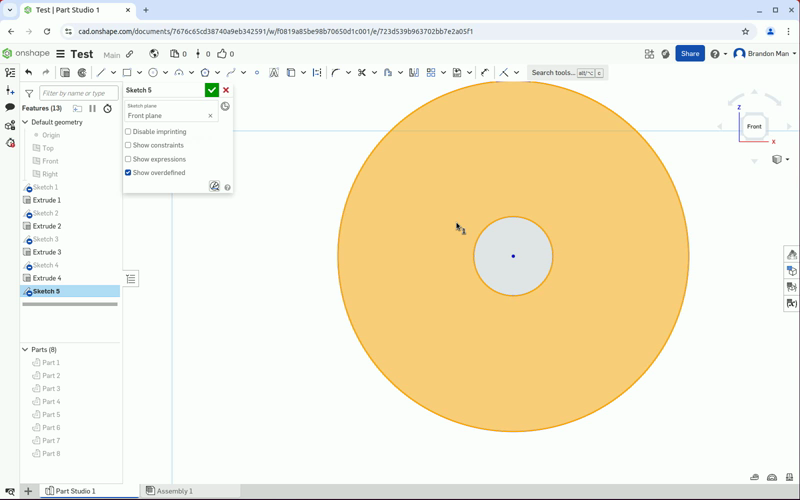
scroll(-6)
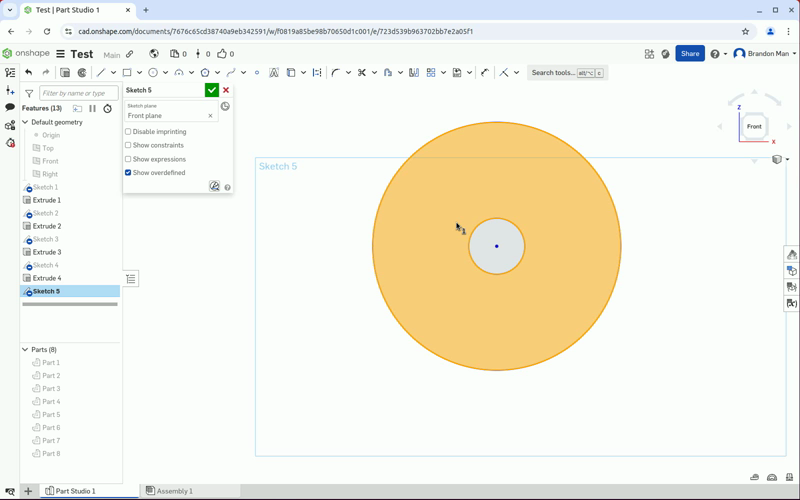
scroll(-6)
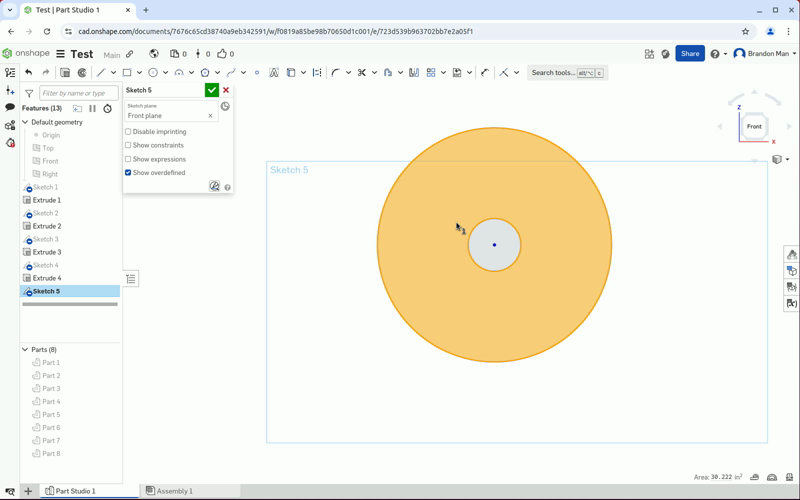
scroll(-6)
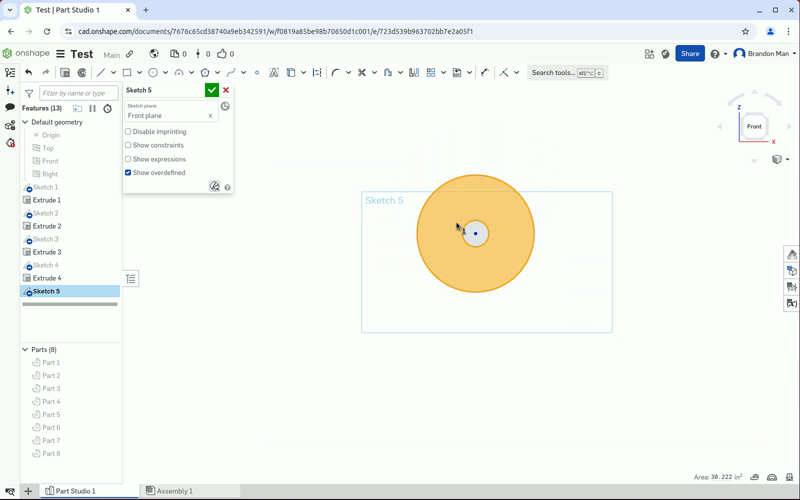
scroll(-6)
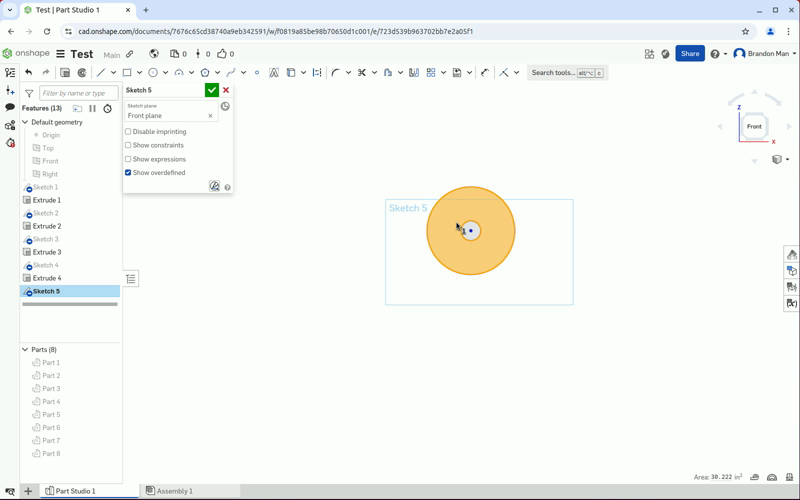
scroll(-6)
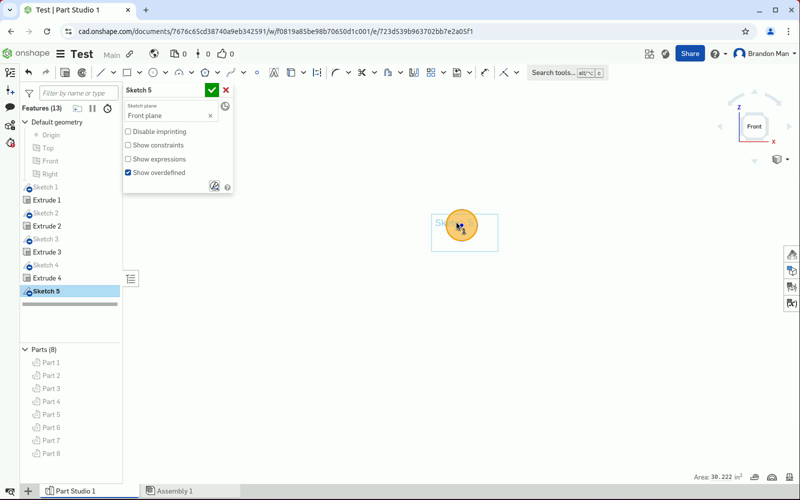
mouse_move(73, 352)
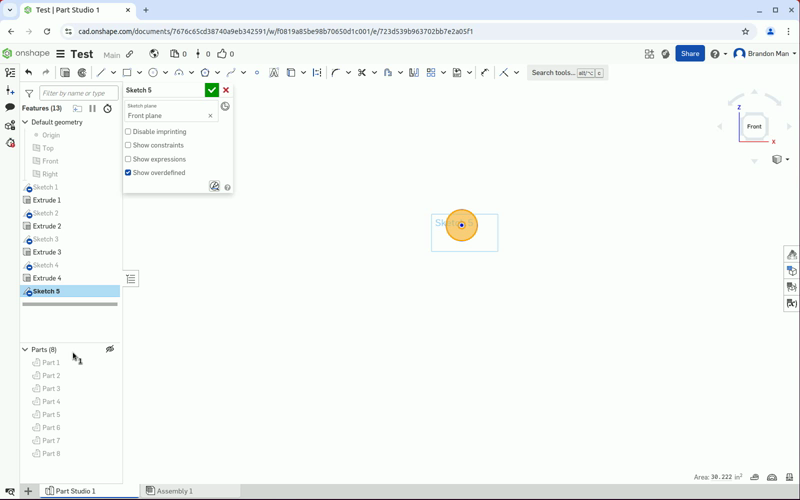
key(shift+y)
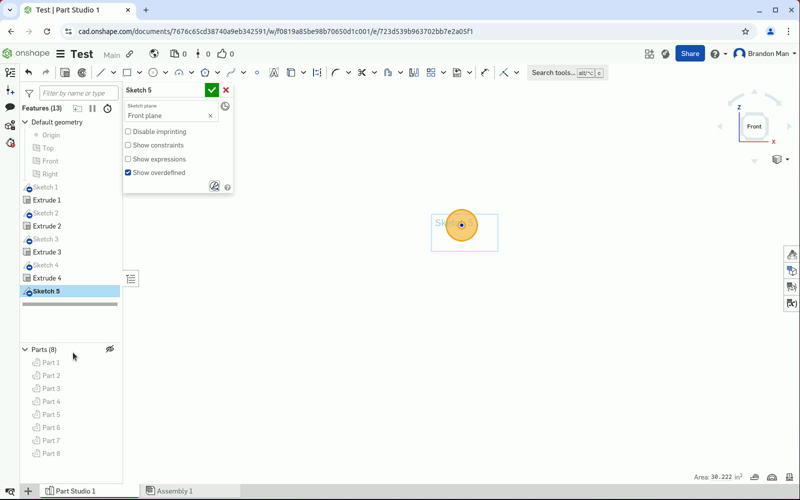
key(shift+e)
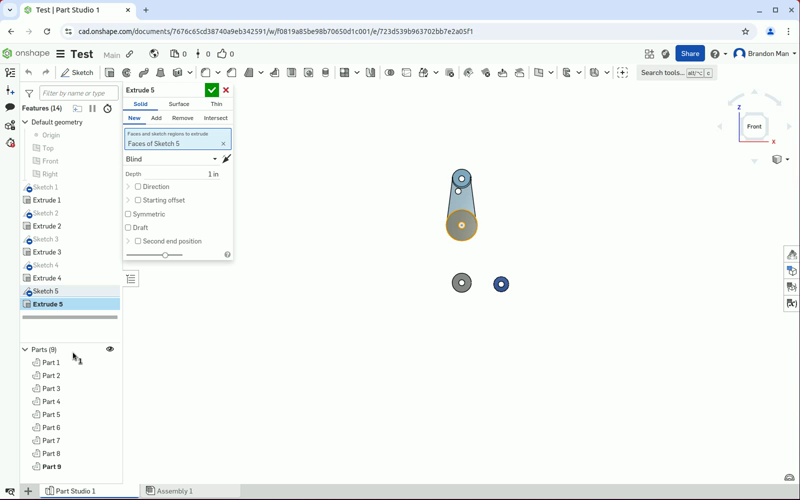
mouse_move(143, 106)
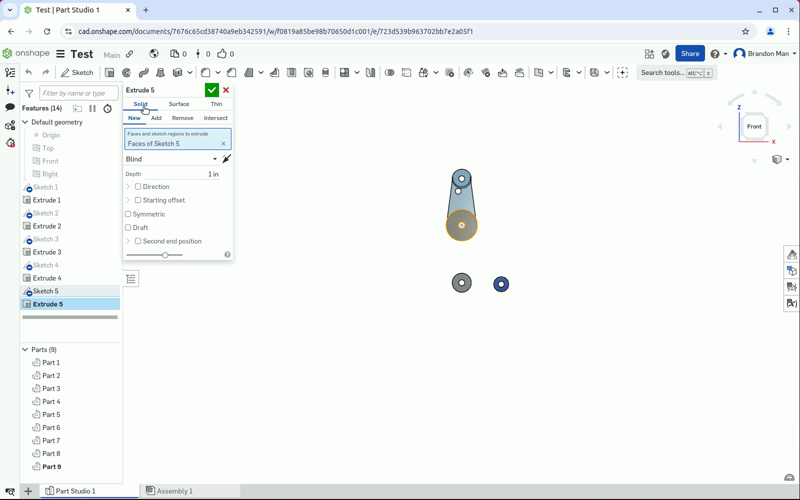
click(143, 106)
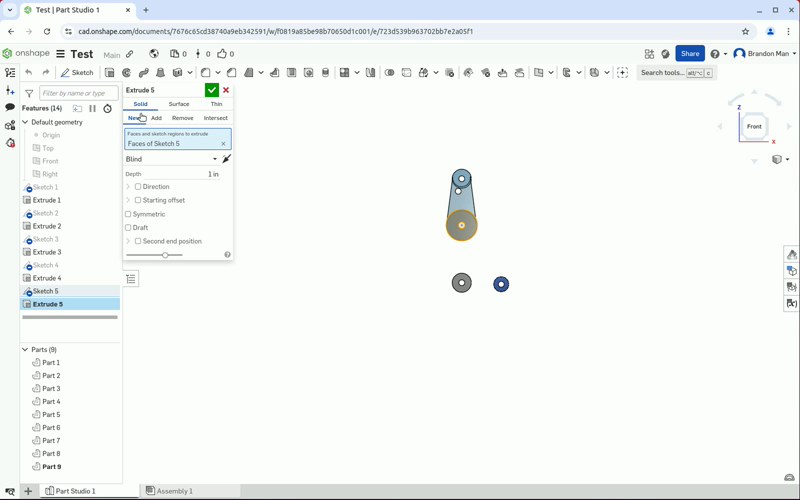
mouse_move(137, 120)
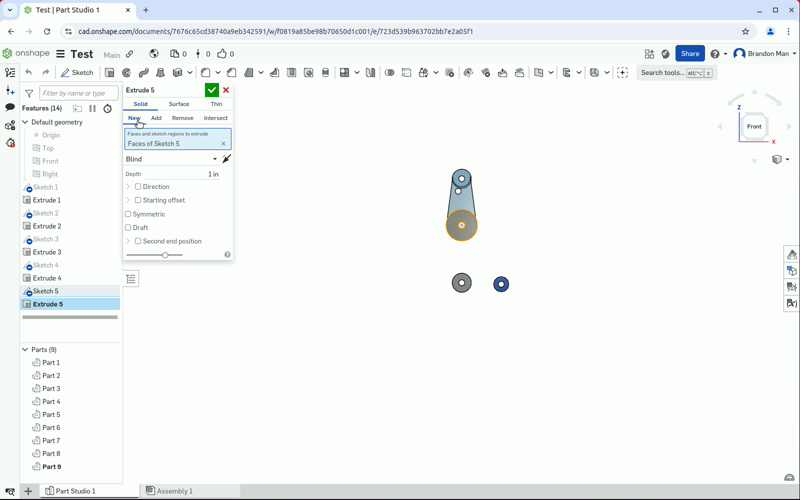
click(137, 120)
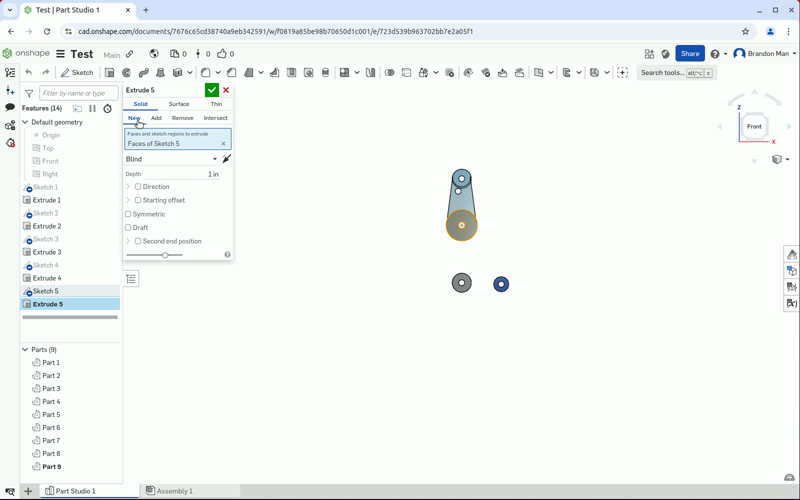
key(tab, 4)
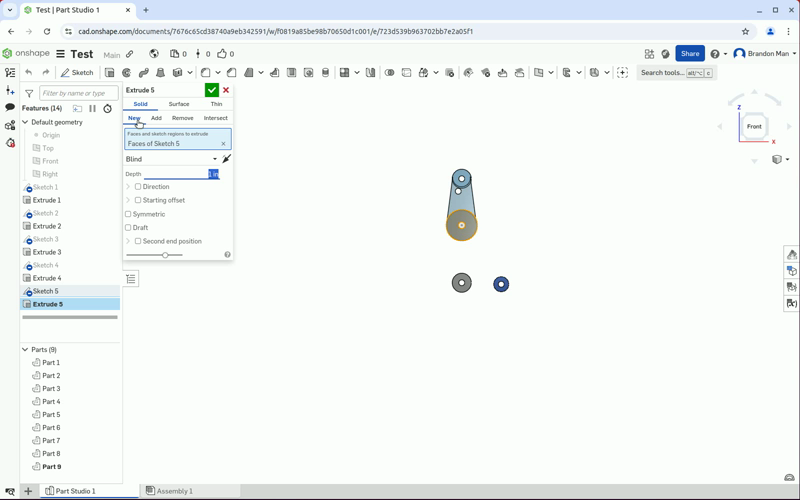
text(0.481)
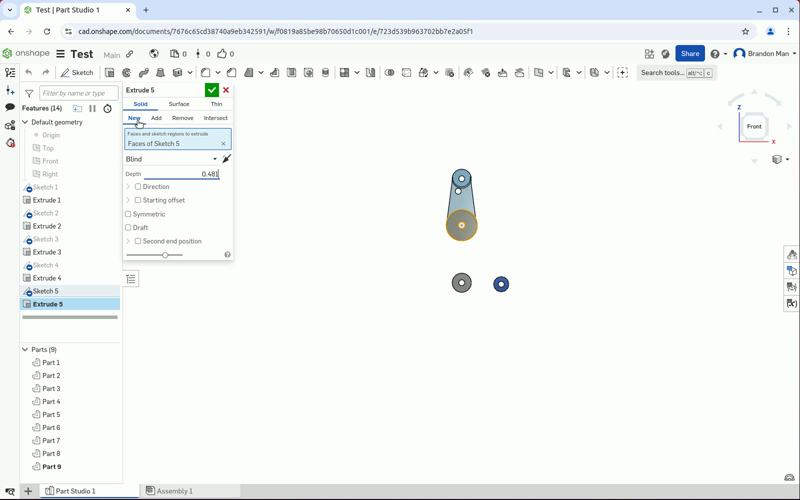
key(enter)
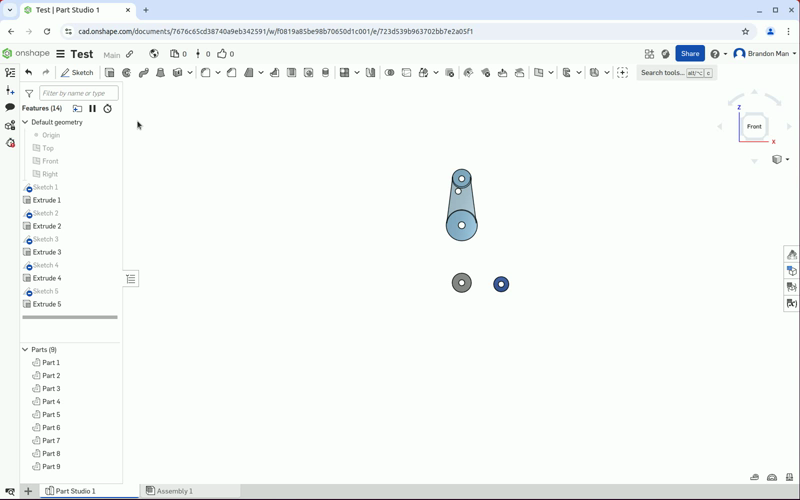
key(shift+h)
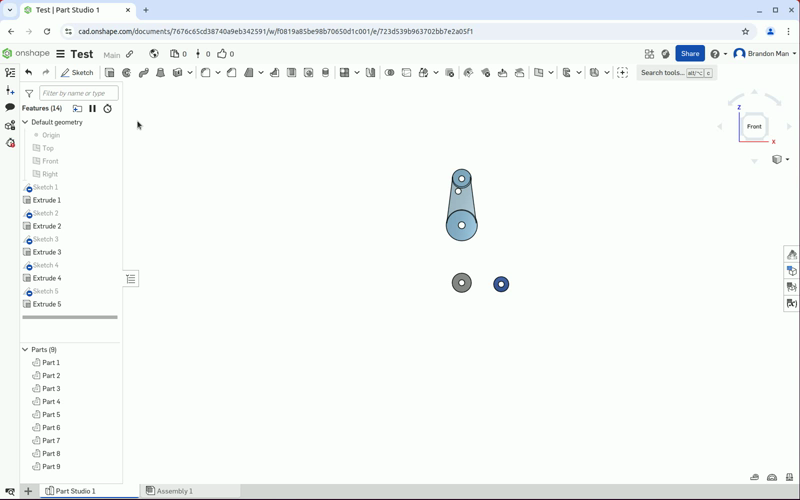
key(shift+h)
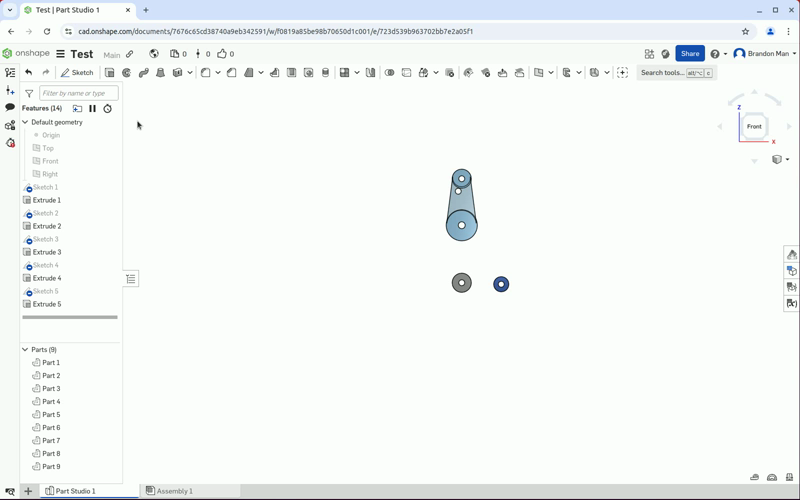
mouse_move(73, 189)
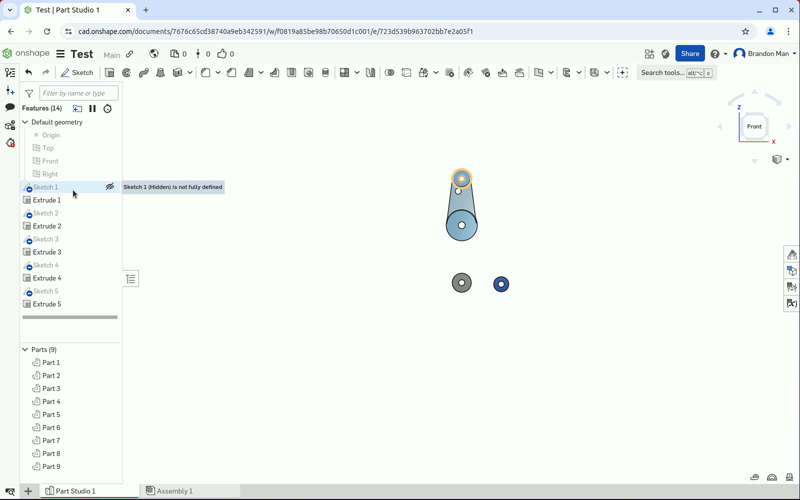
click(73, 189)
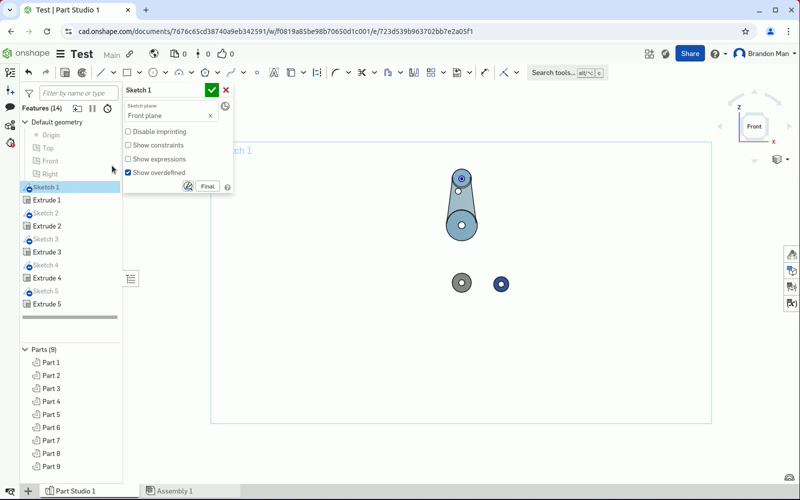
mouse_move(229, 92)
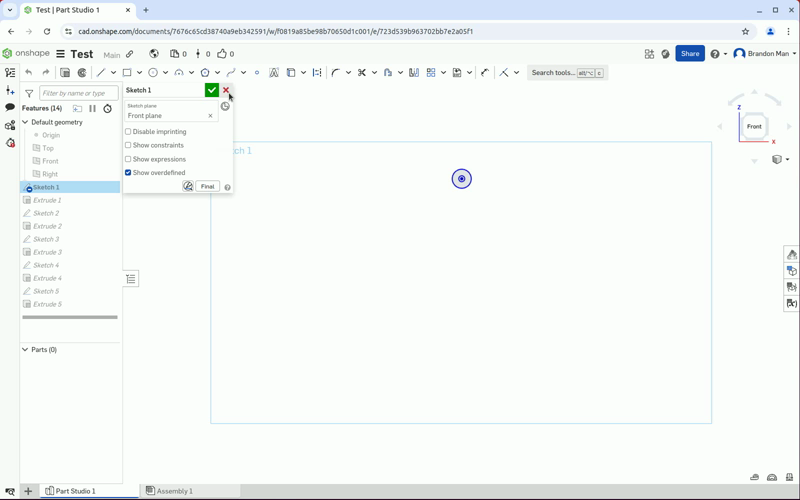
click(229, 92)
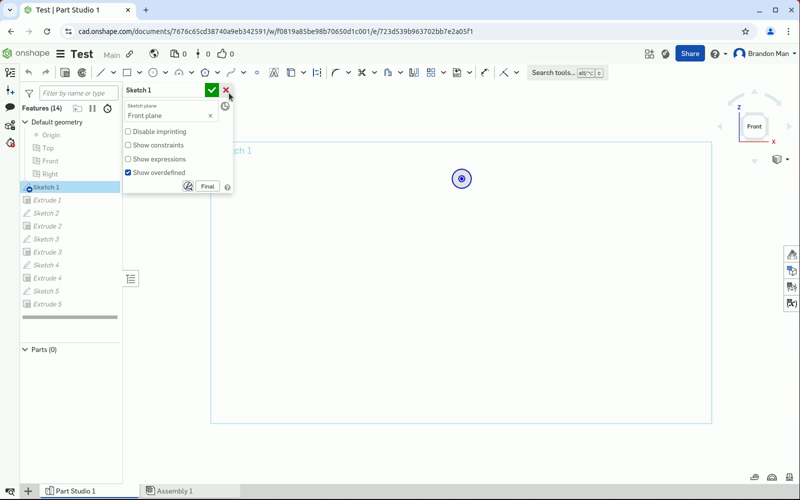
key(shift+s)
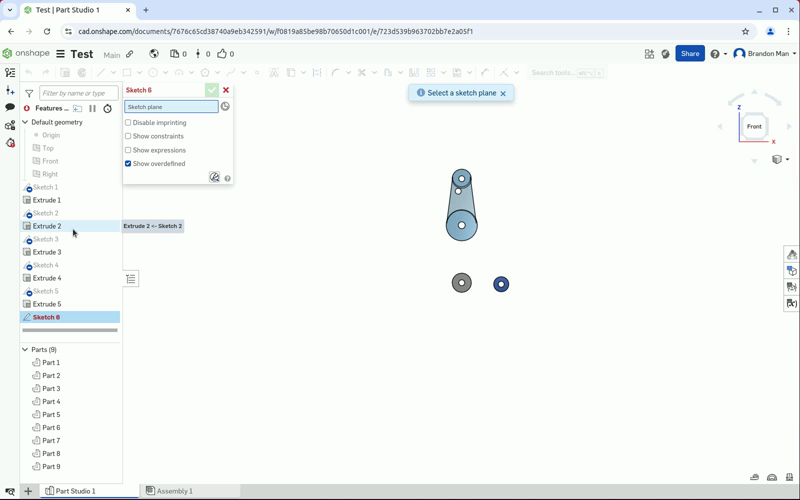
scroll(3)
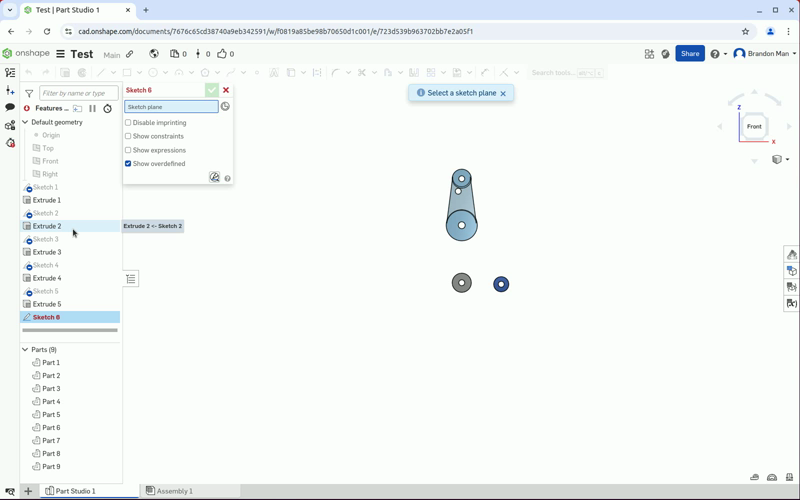
mouse_move(73, 163)
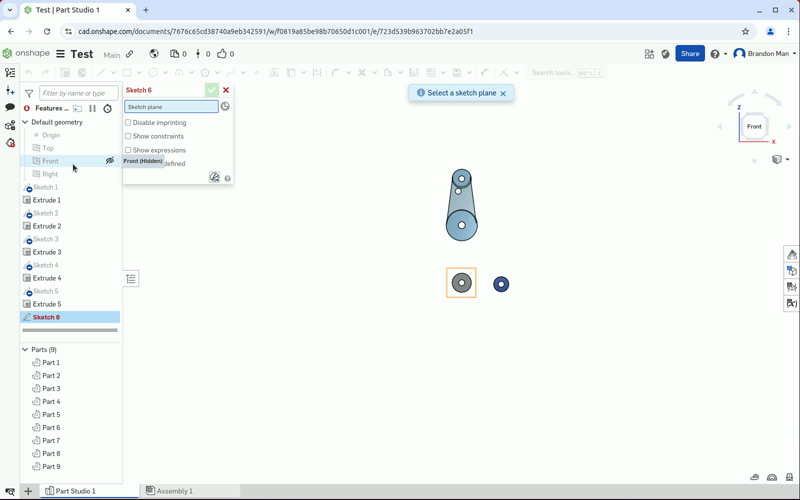
click(73, 163)
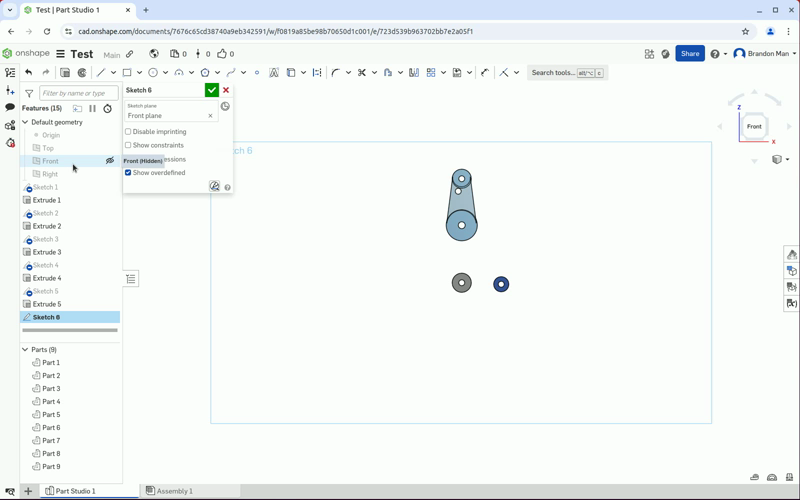
mouse_move(73, 352)
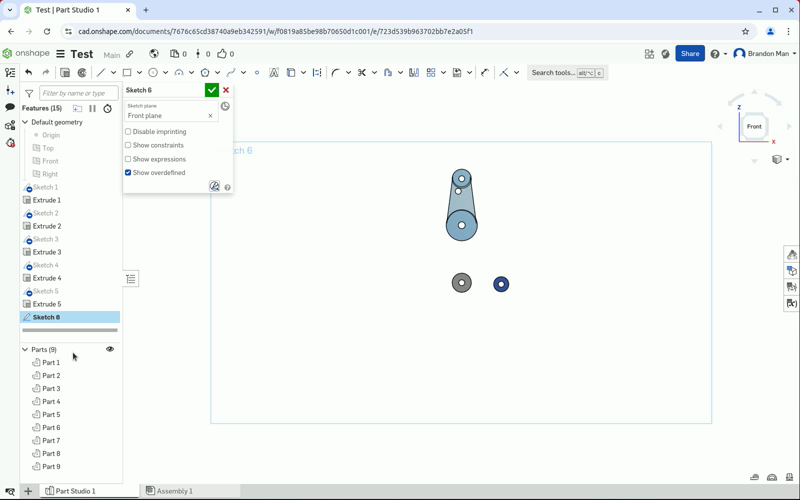
key(y)
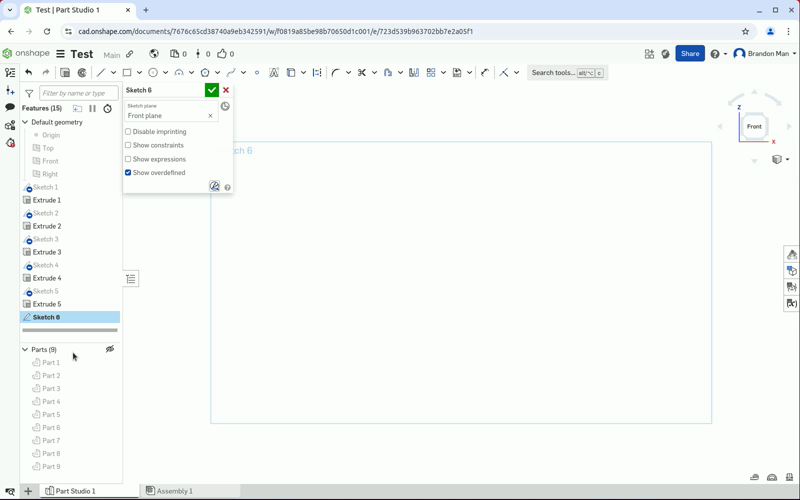
key(l)
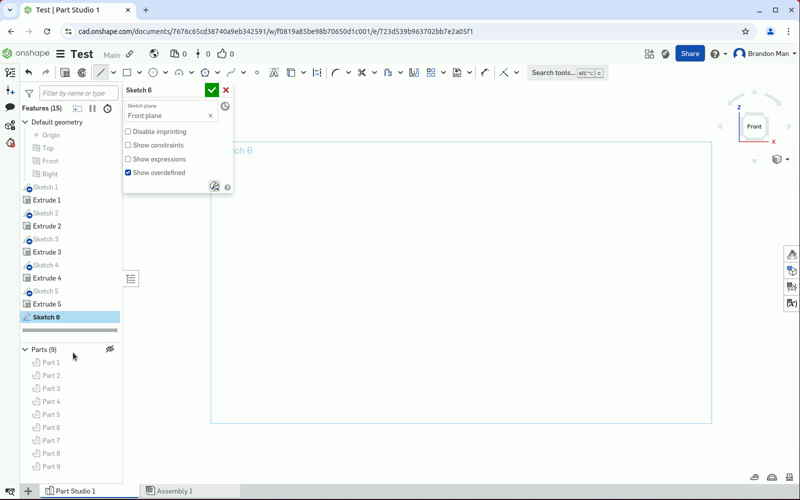
key_down(shift)
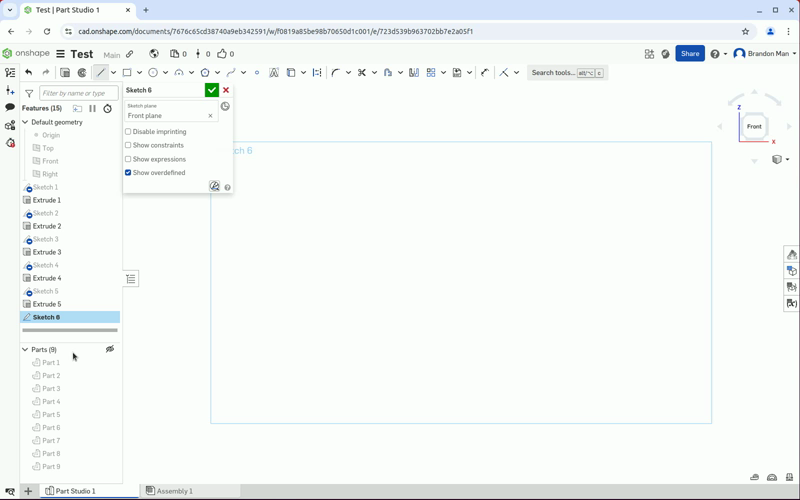
mouse_move(446, 226)
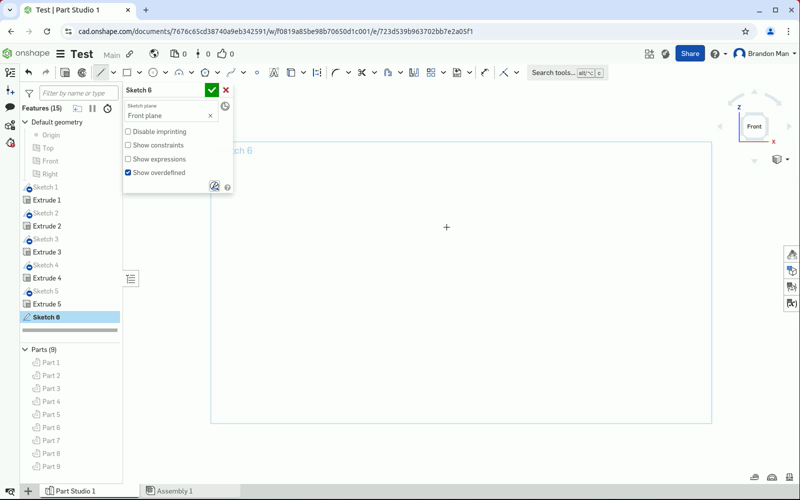
click(446, 226)
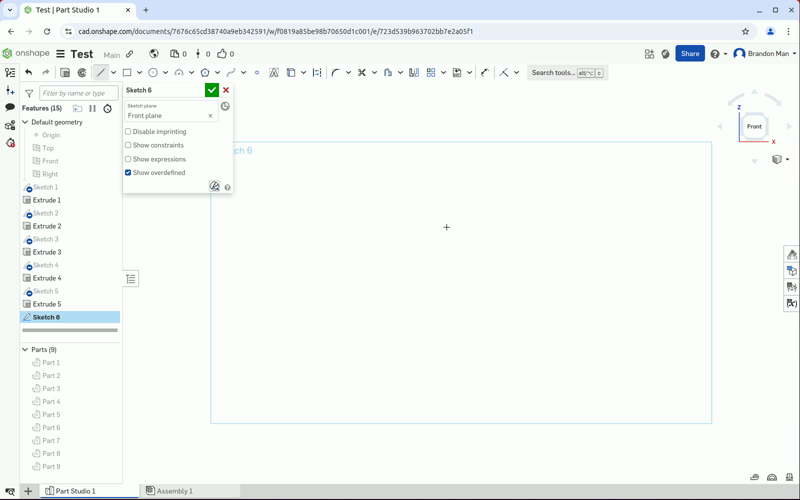
key_up(shift)
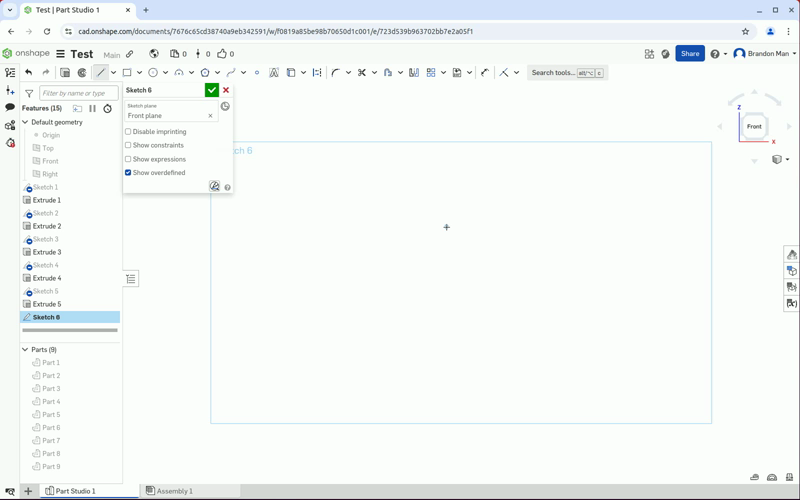
key_down(shift)
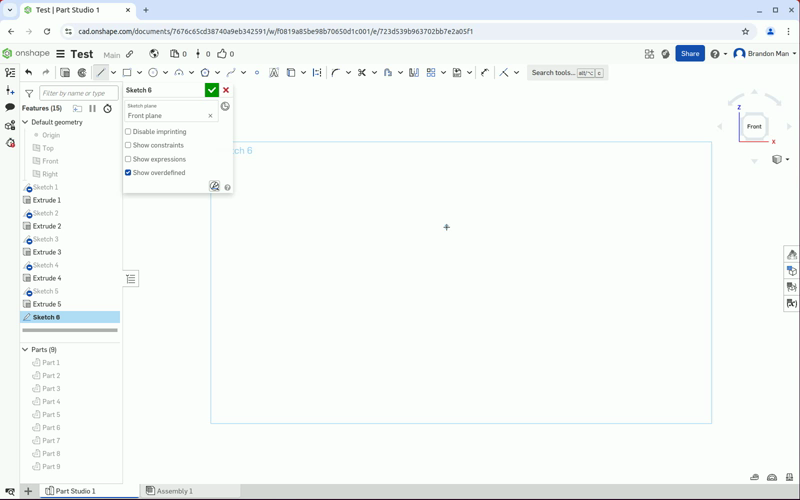
mouse_move(476, 226)
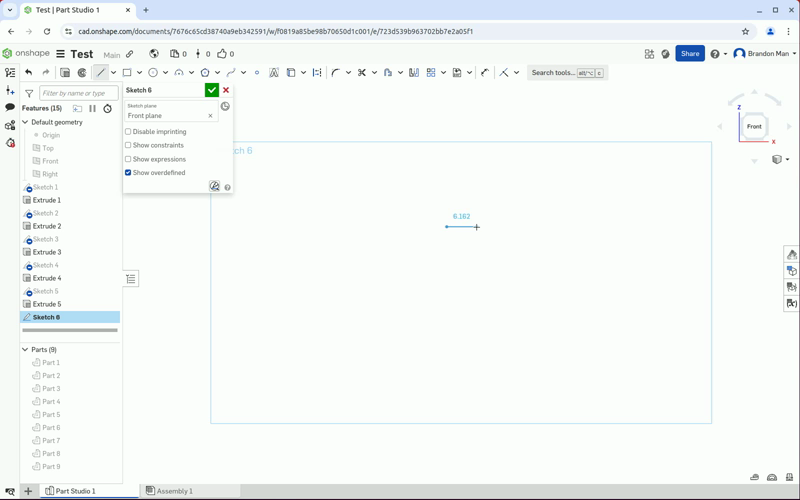
mouse_move(452, 284)
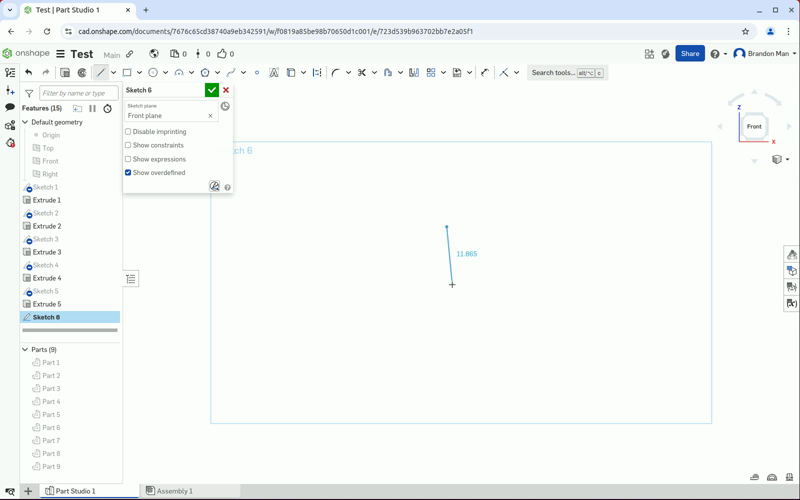
click(452, 284)
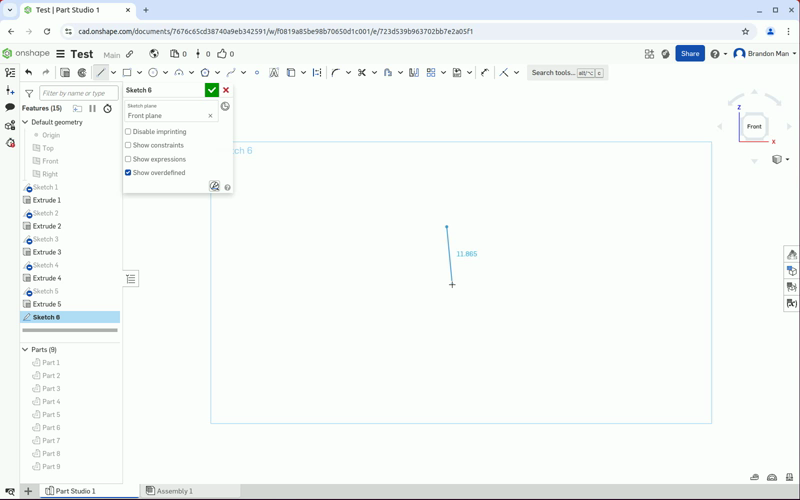
key_up(shift)
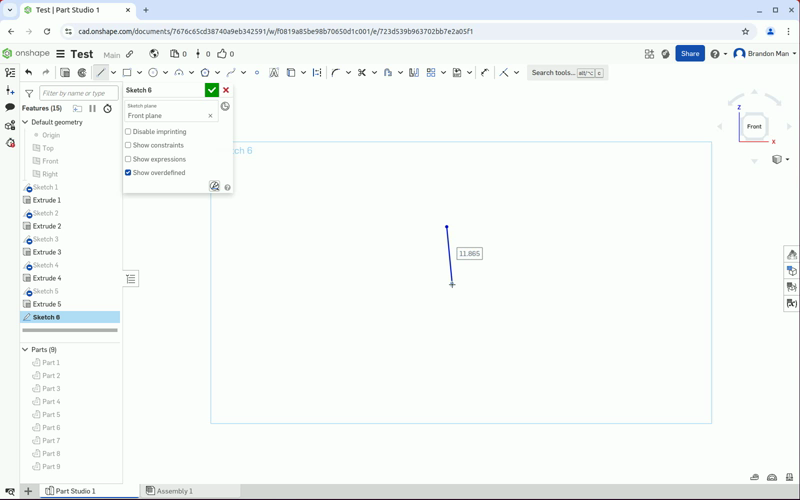
key(esc)
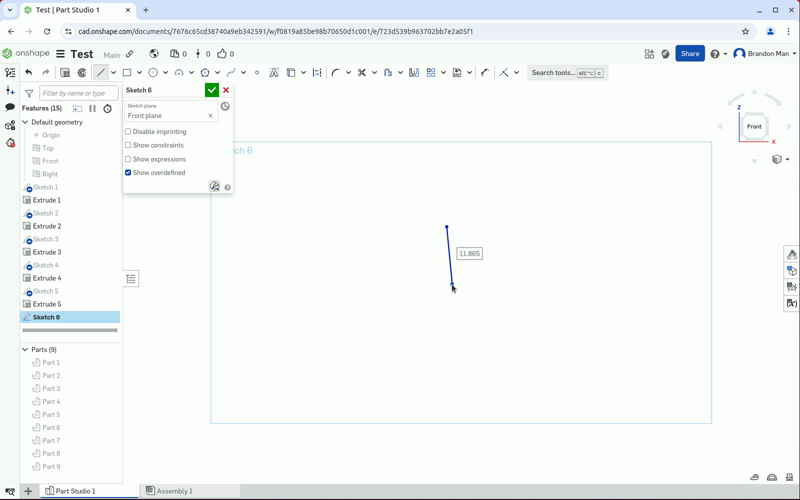
key(a)
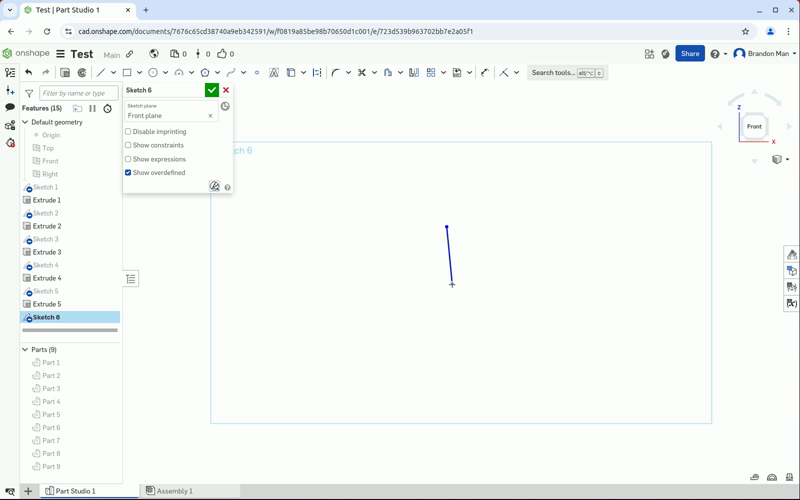
mouse_move(452, 284)
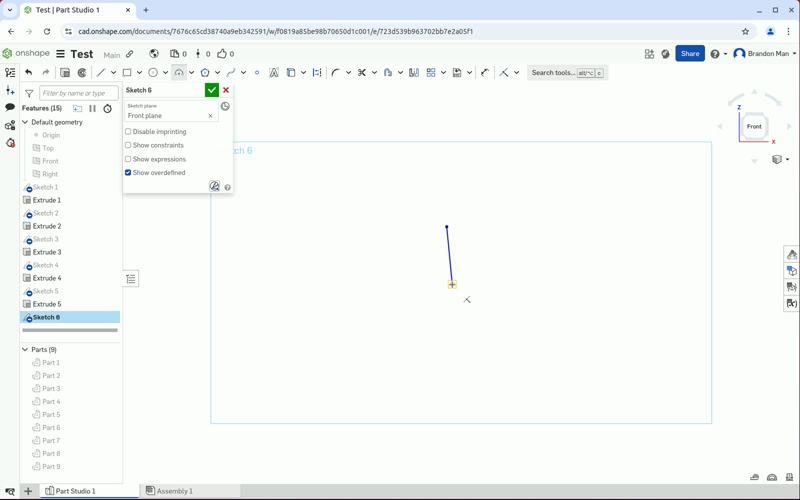
click(452, 284)
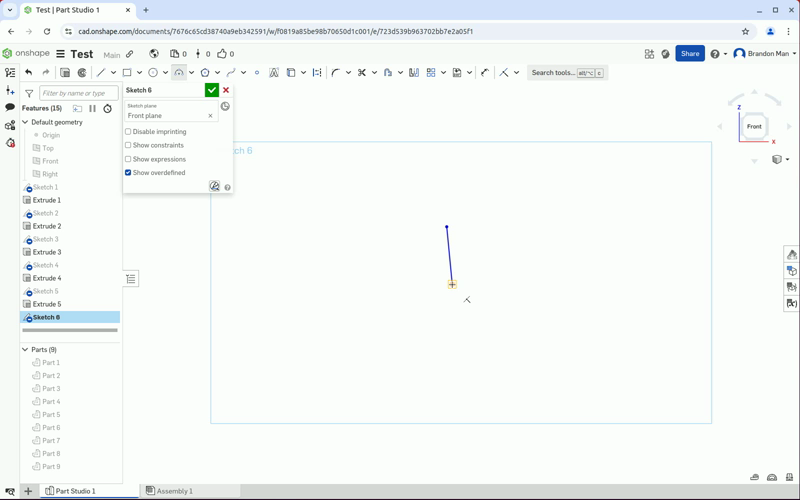
key_down(shift)
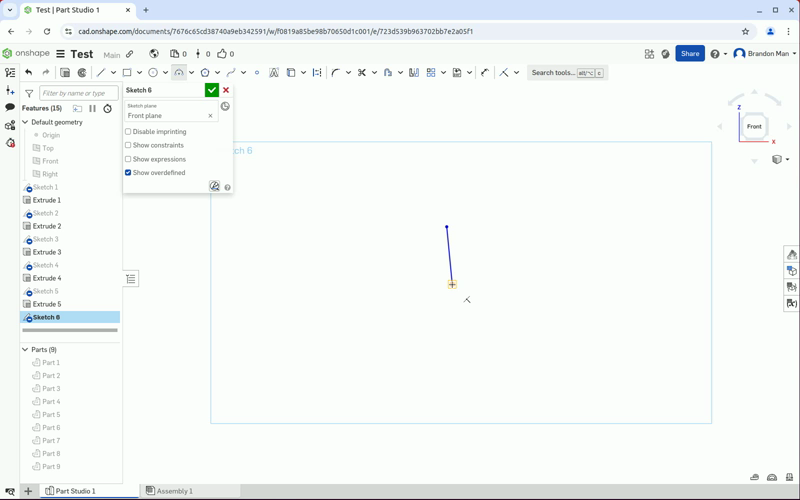
mouse_move(461, 291)
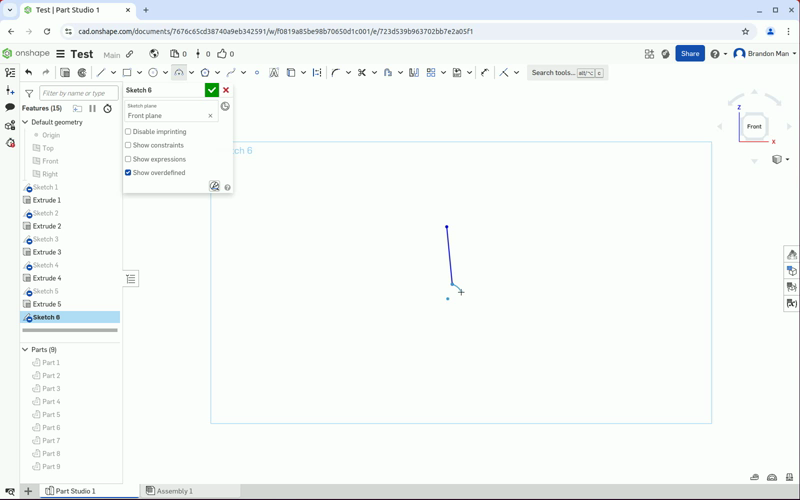
click(461, 291)
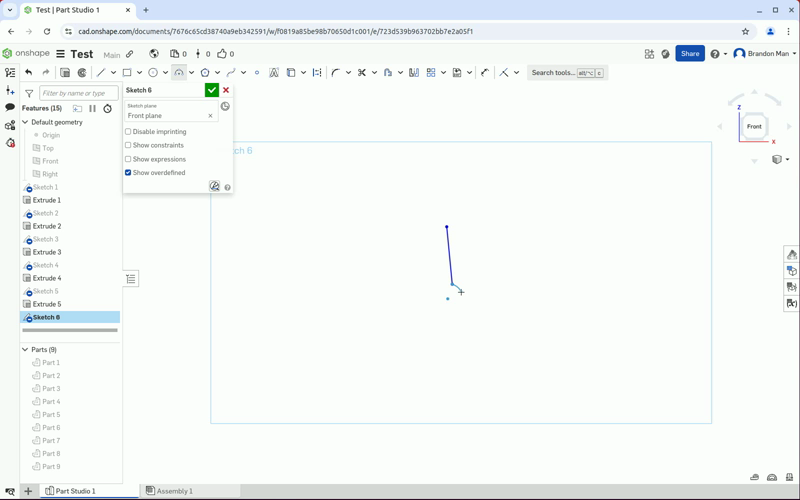
mouse_move(466, 276)
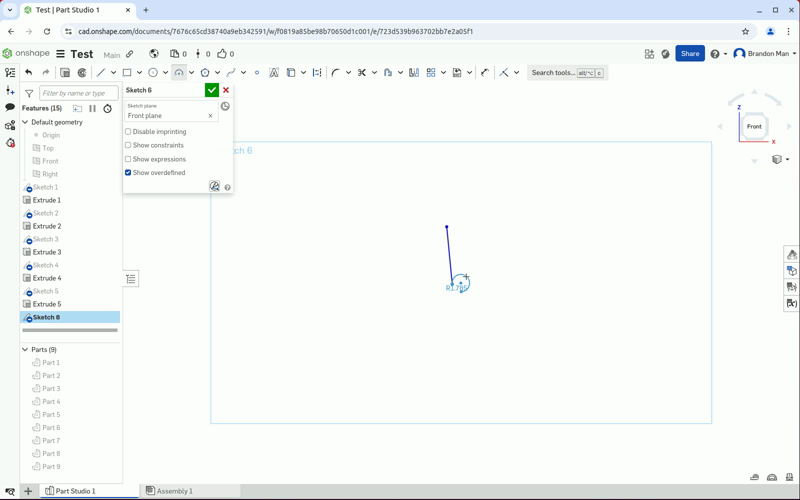
click(466, 276)
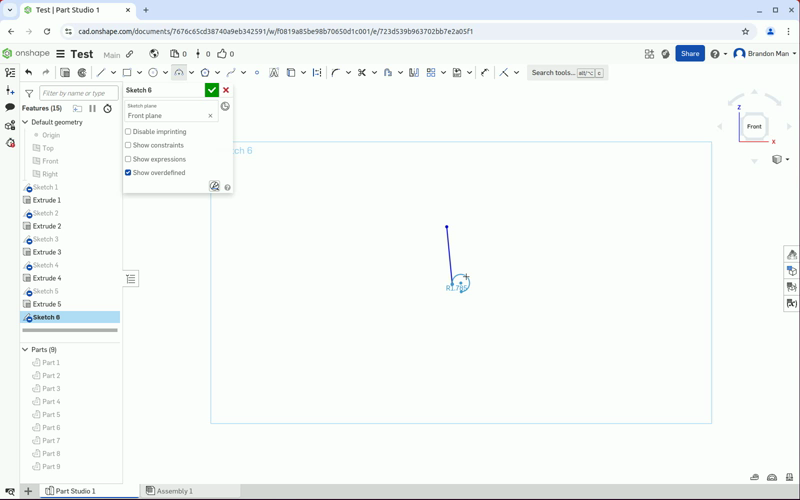
key_up(shift)
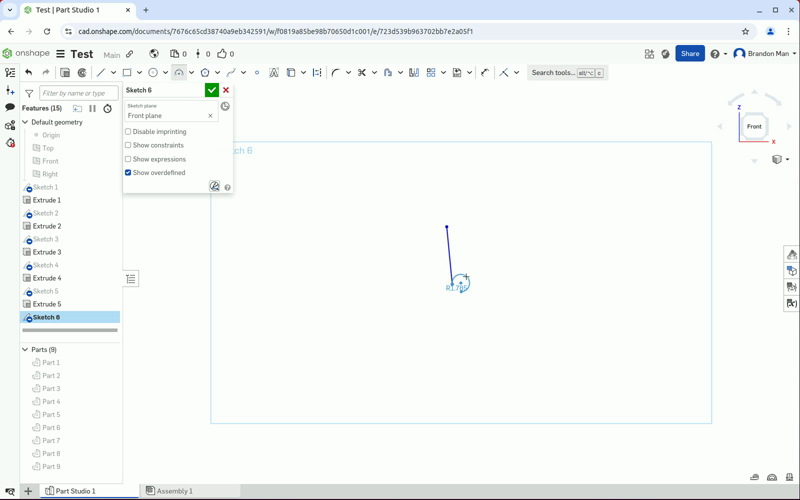
key(esc)
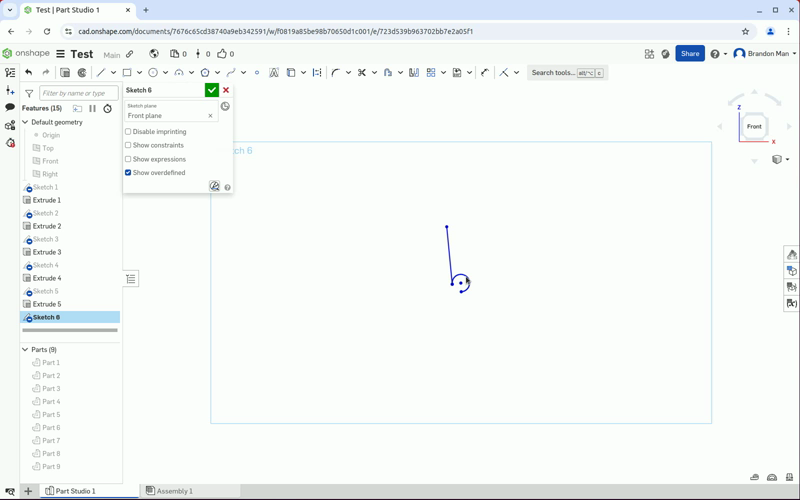
key(l)
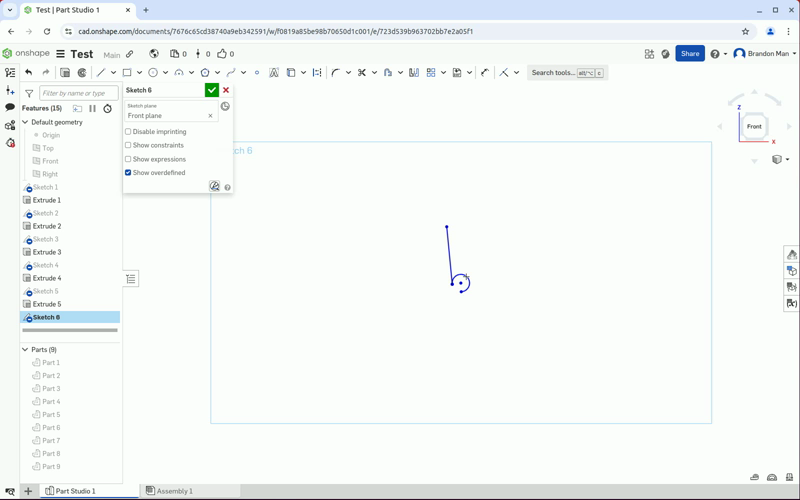
mouse_move(461, 291)
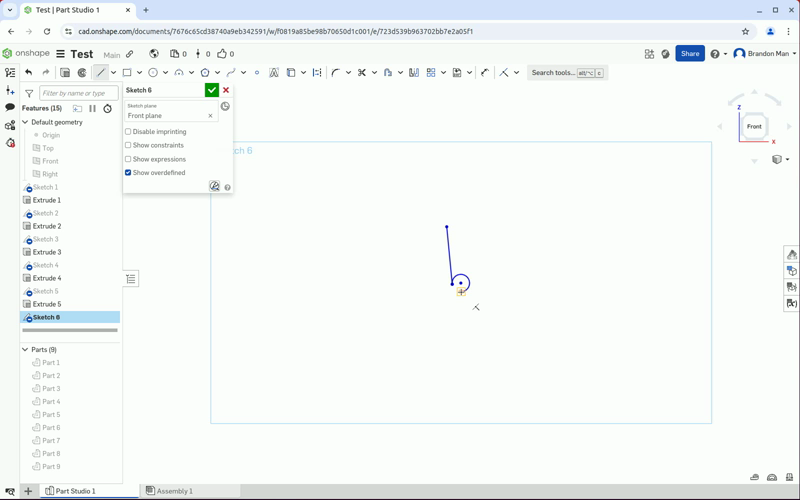
click(461, 291)
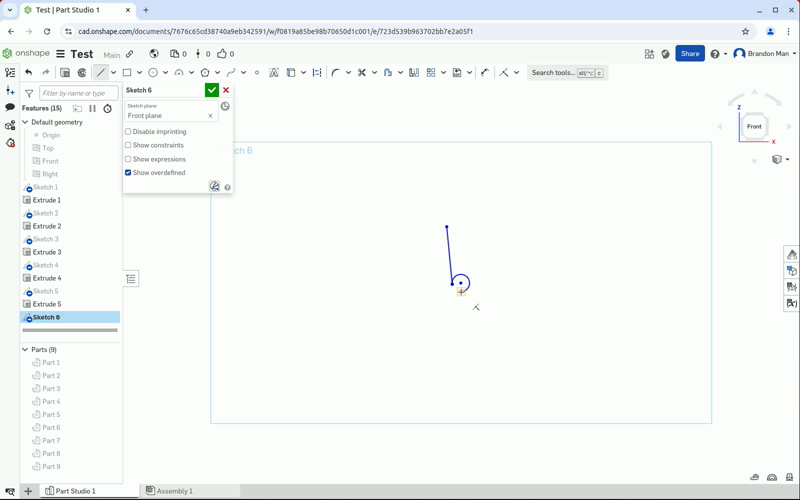
key_down(shift)
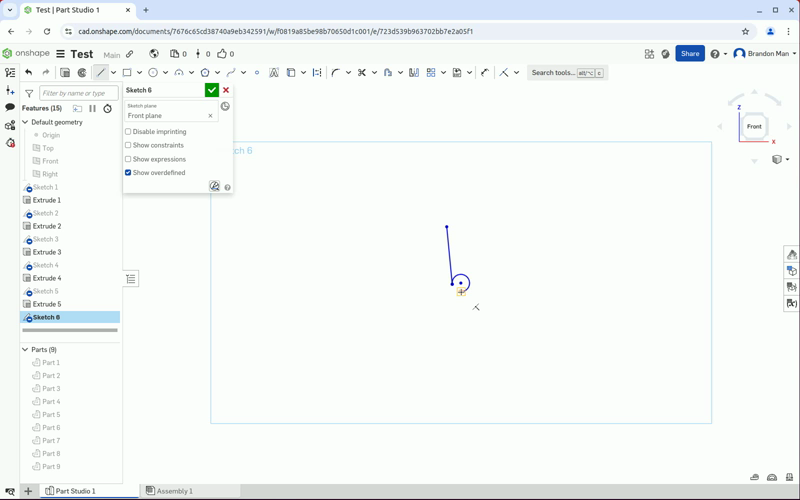
mouse_move(491, 291)
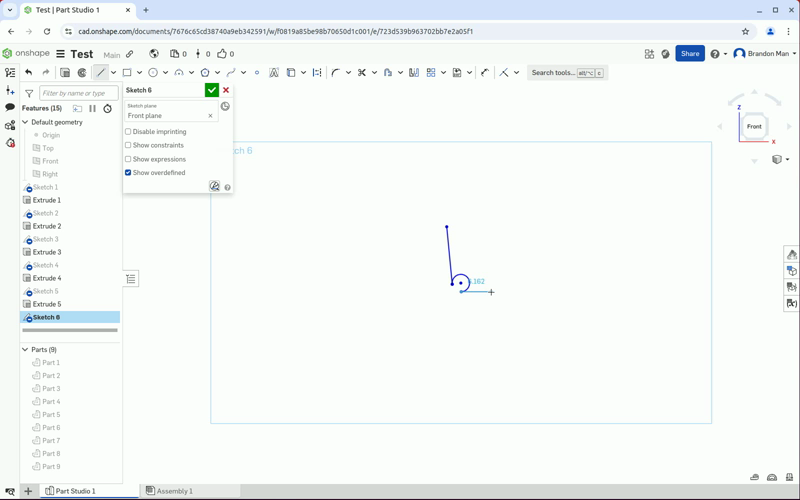
mouse_move(501, 291)
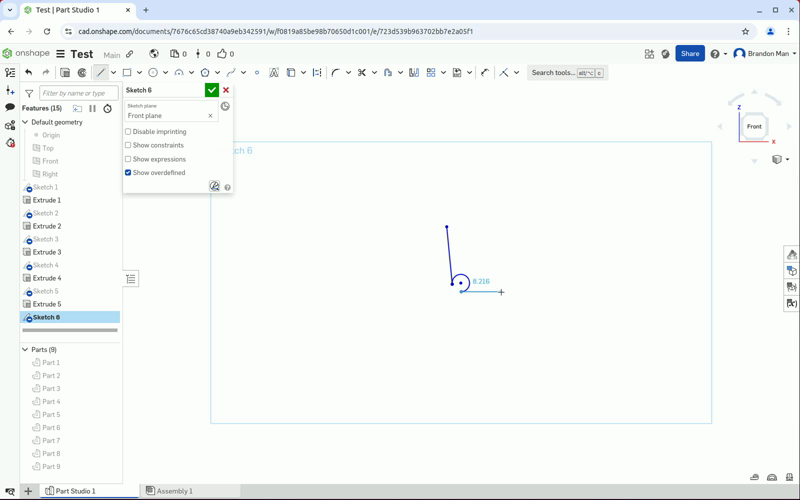
click(501, 291)
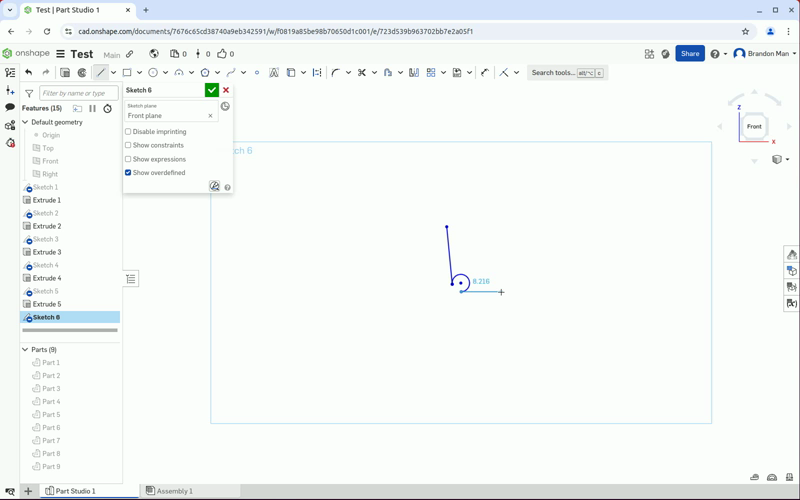
key_up(shift)
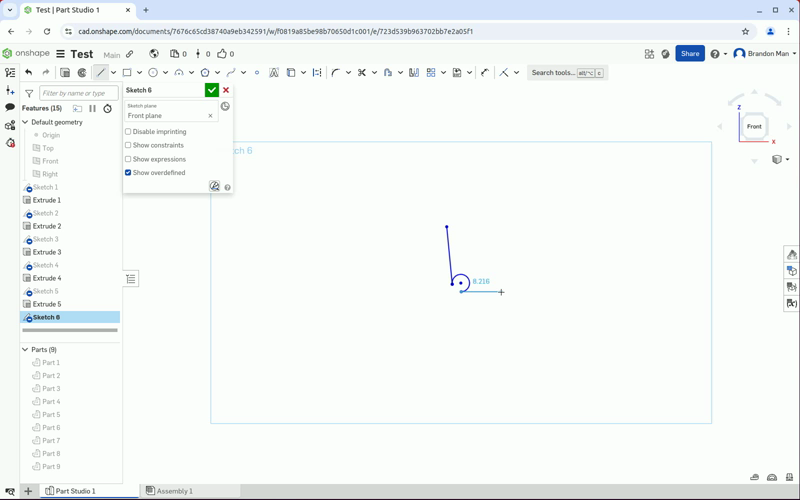
key(esc)
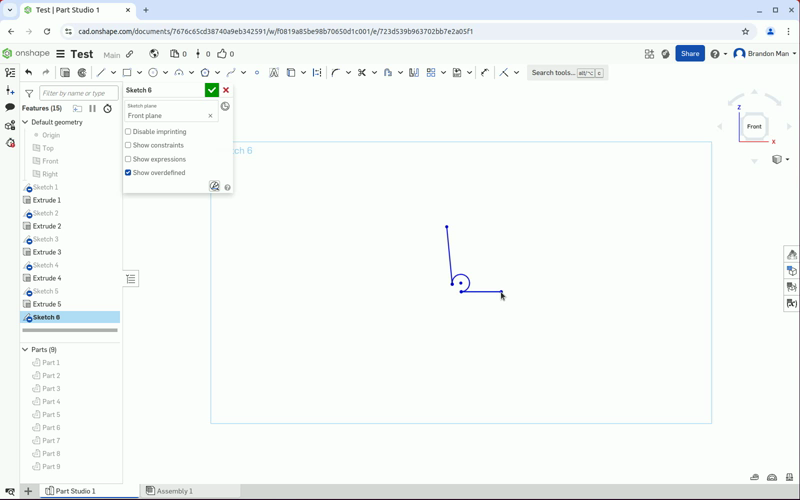
key(a)
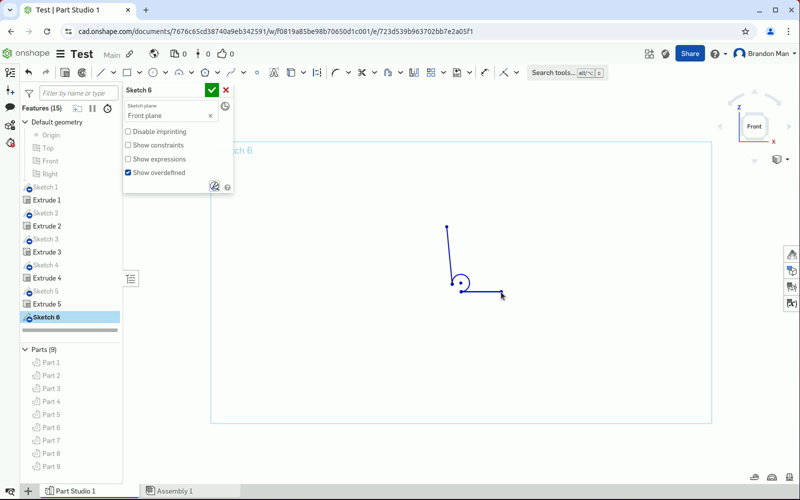
mouse_move(501, 291)
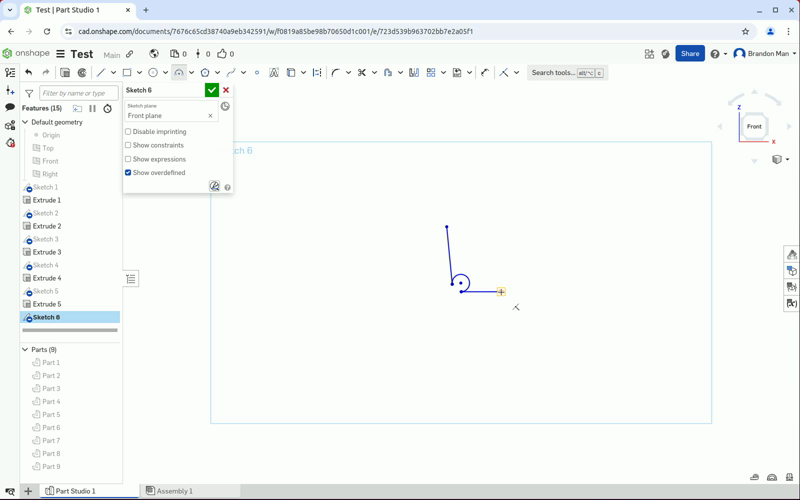
click(501, 291)
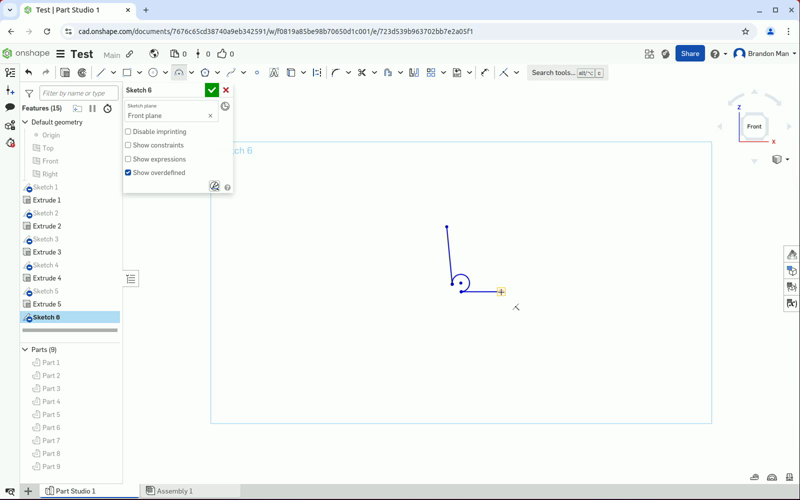
key_down(shift)
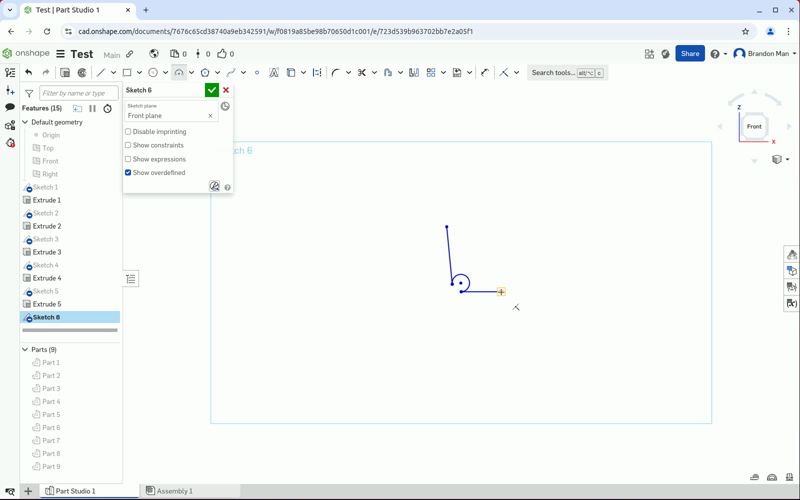
mouse_move(501, 277)
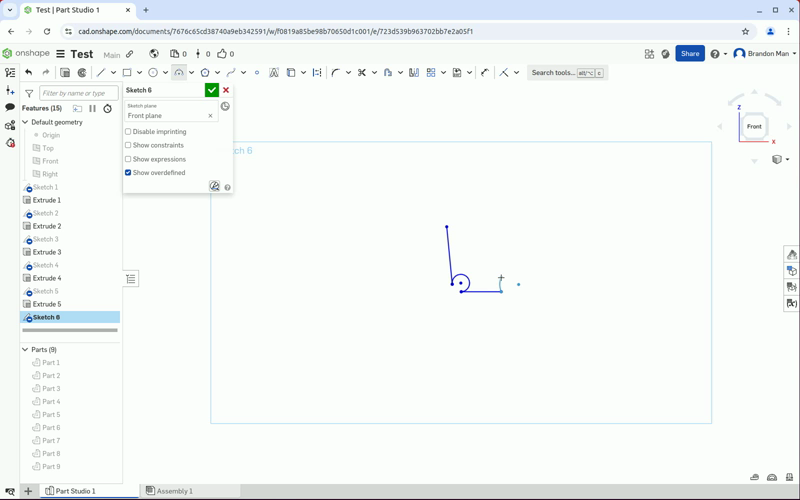
click(501, 277)
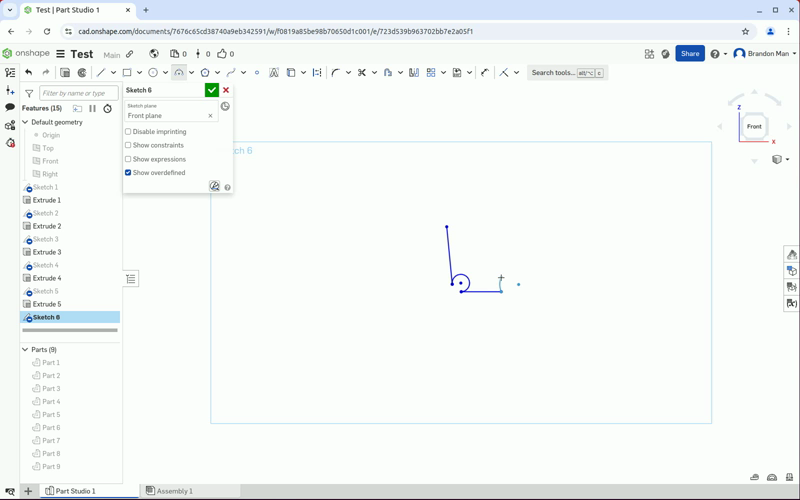
mouse_move(494, 284)
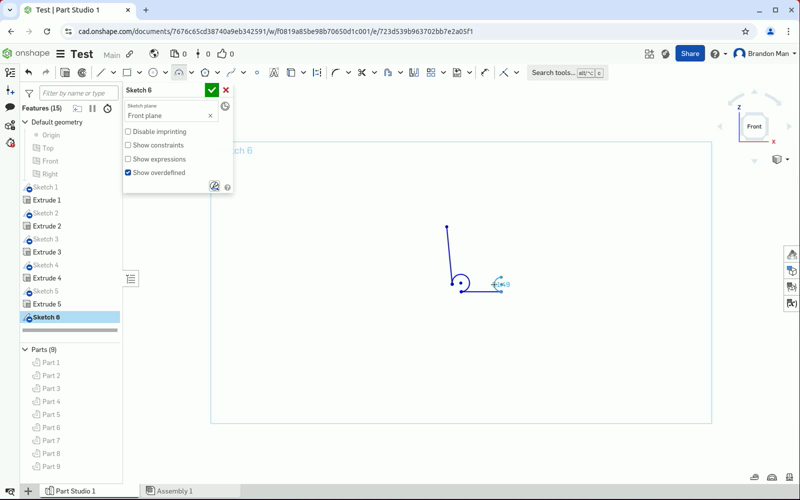
click(494, 284)
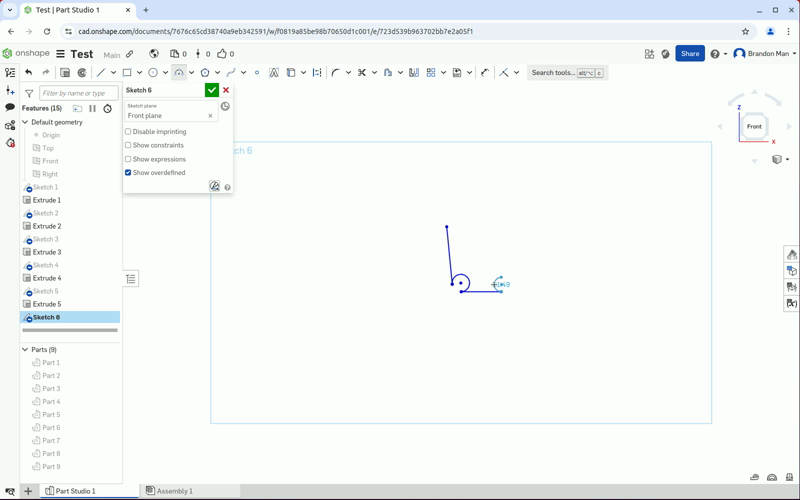
key_up(shift)
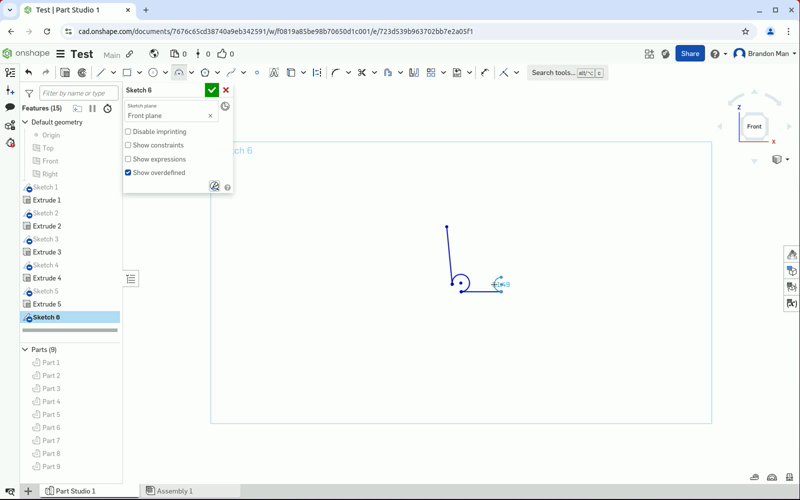
key(esc)
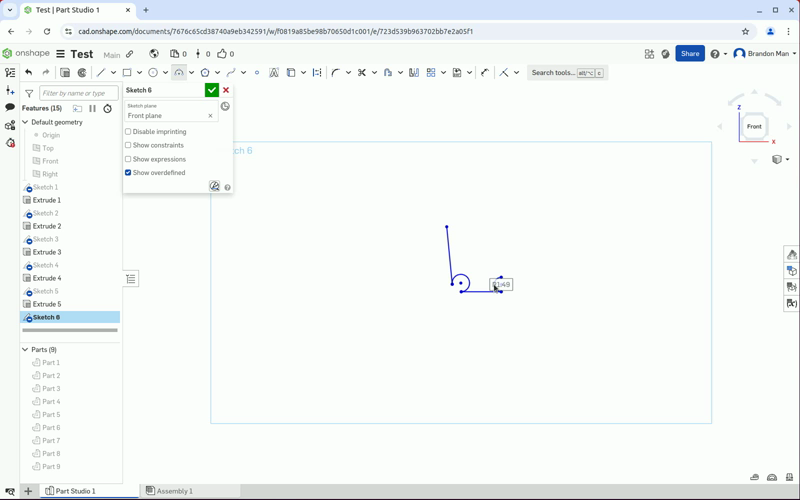
key(l)
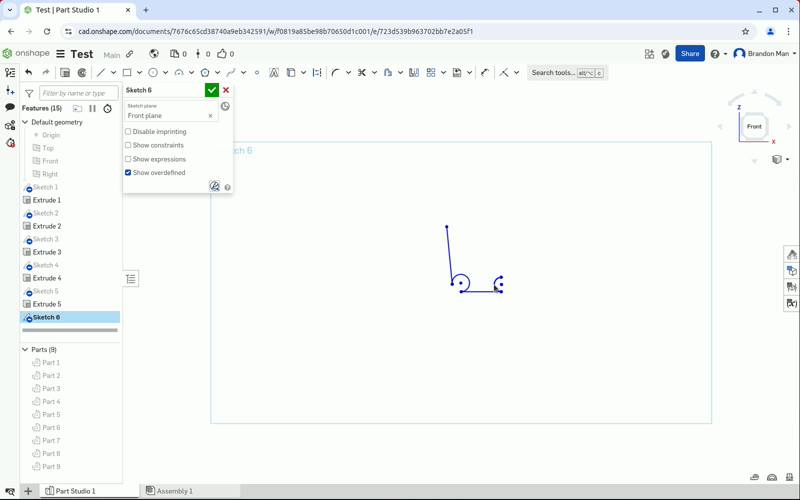
mouse_move(501, 277)
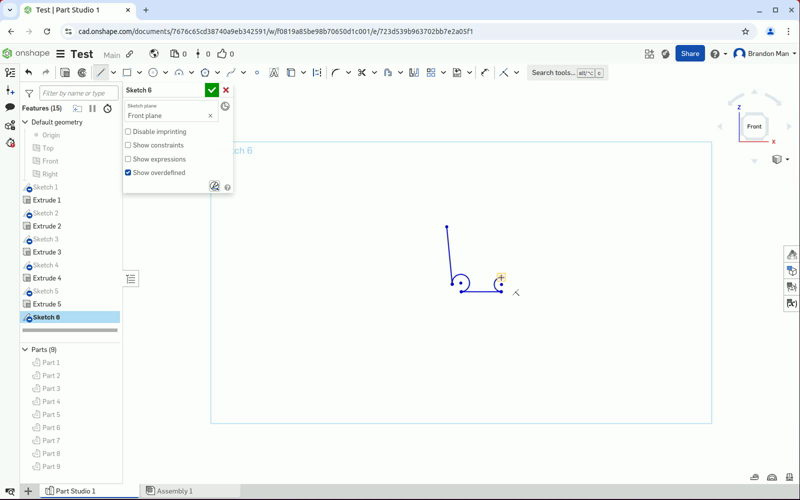
click(501, 277)
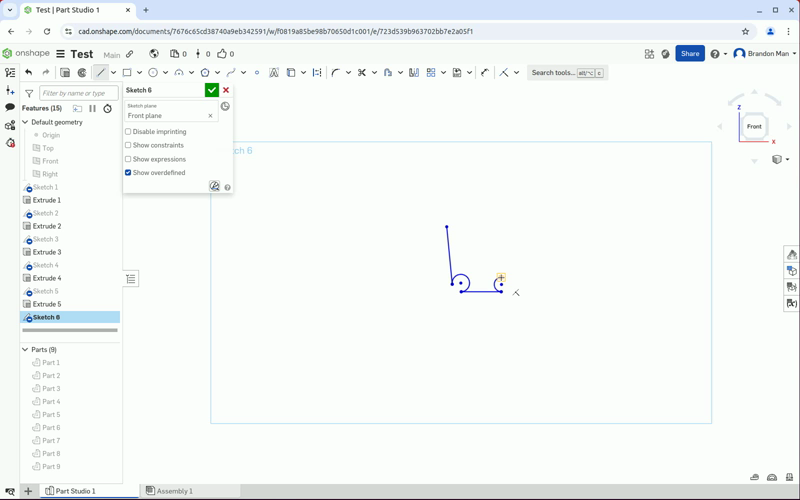
key_down(shift)
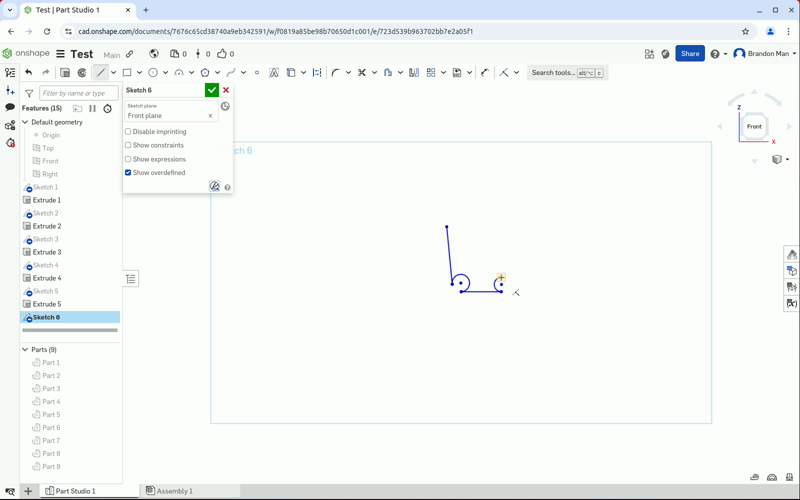
mouse_move(531, 277)
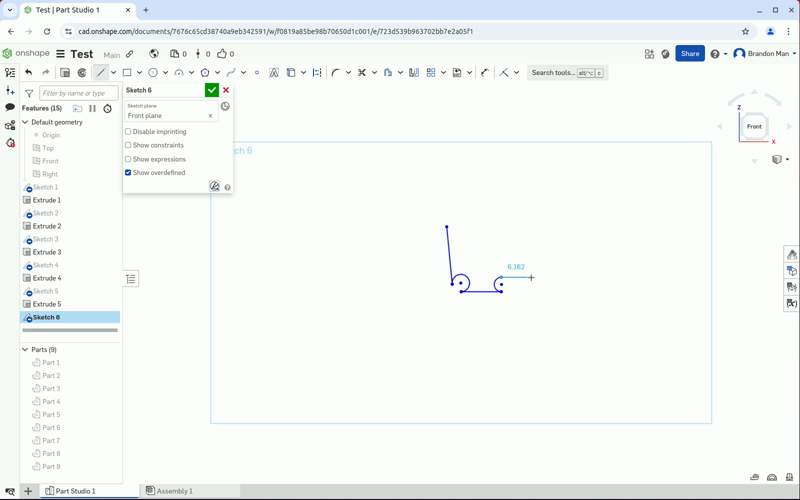
mouse_move(478, 277)
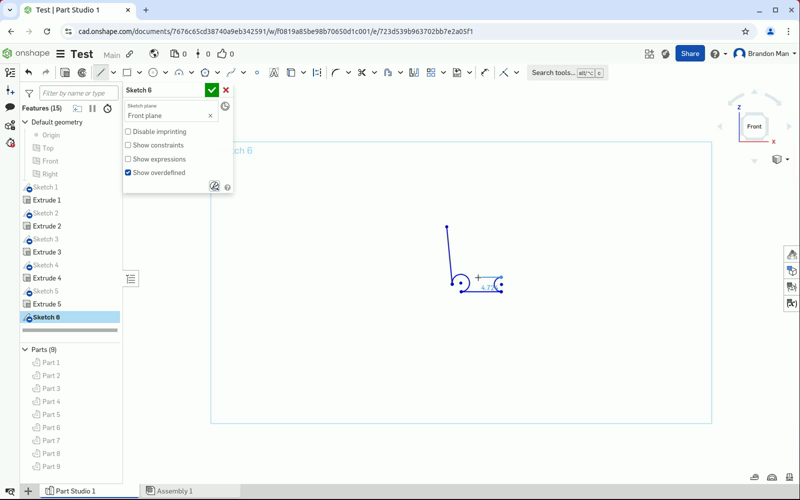
click(478, 277)
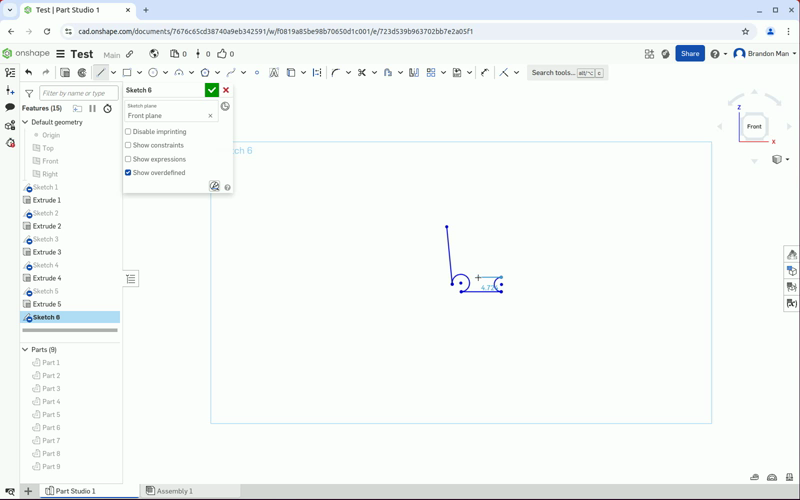
key_up(shift)
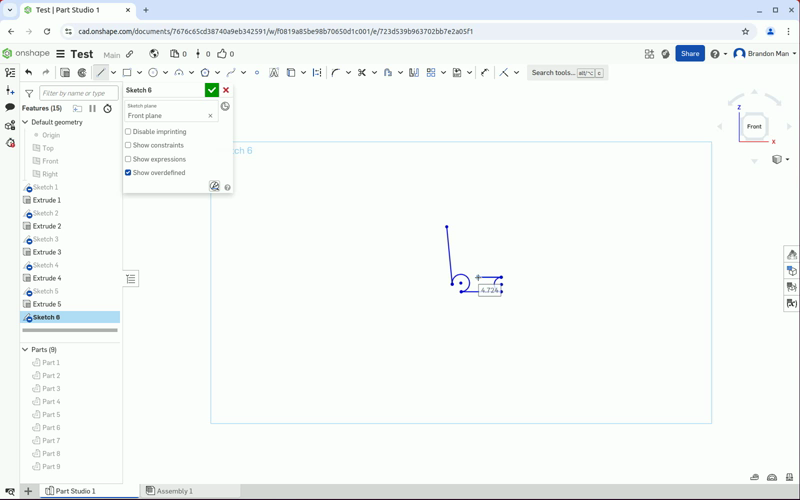
key(esc)
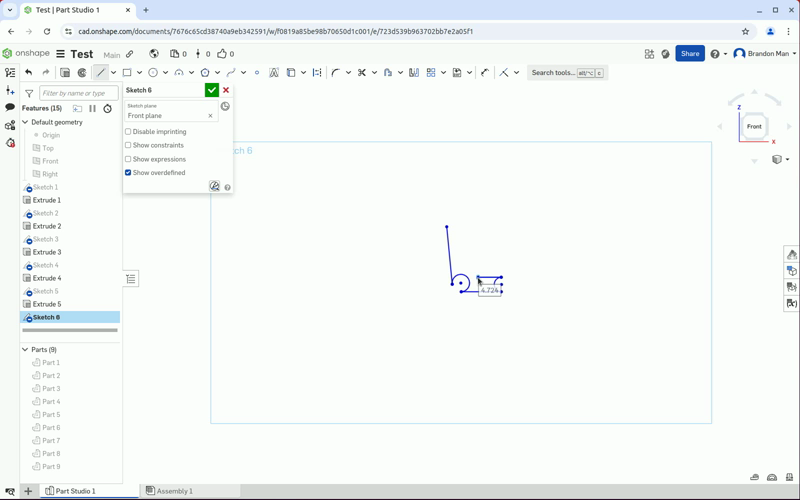
key(a)
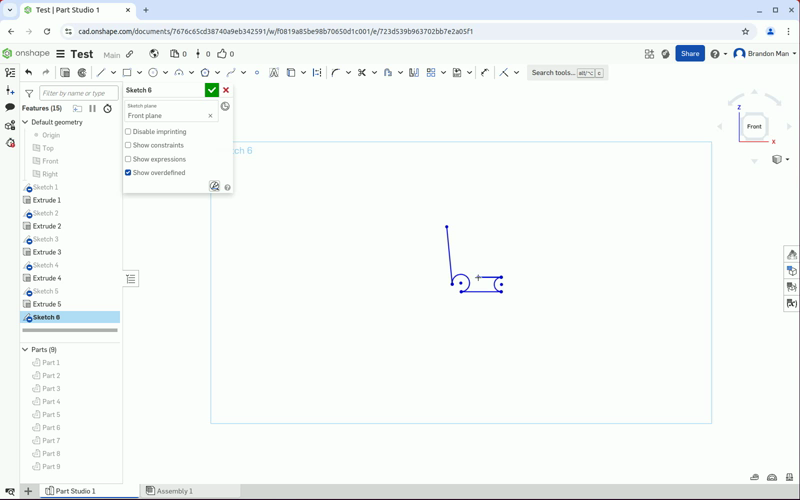
mouse_move(478, 277)
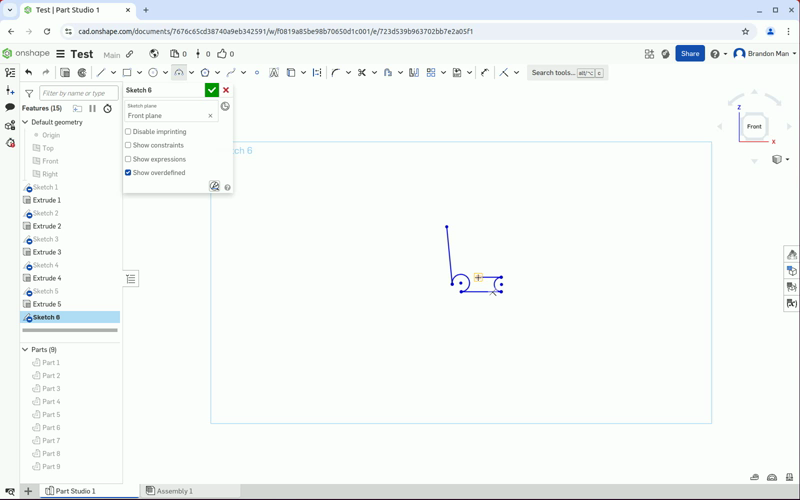
click(478, 277)
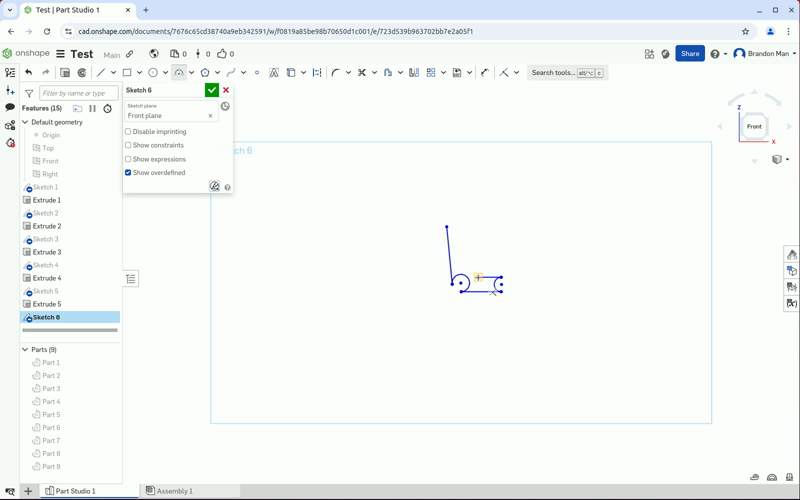
key_down(shift)
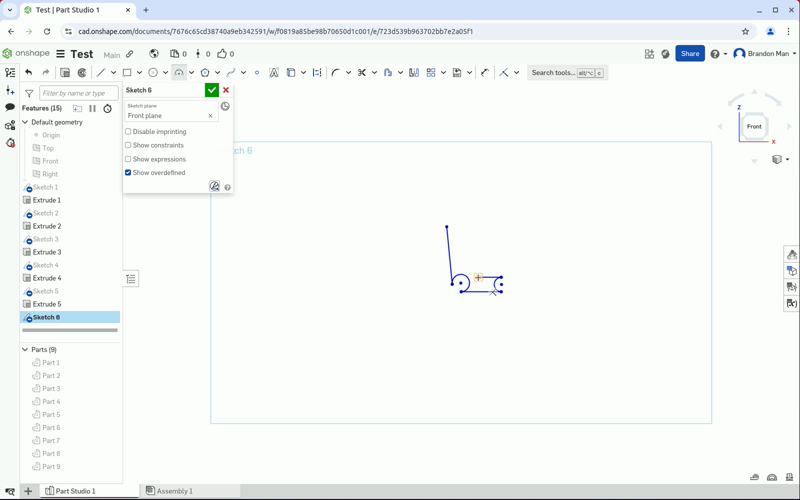
mouse_move(471, 269)
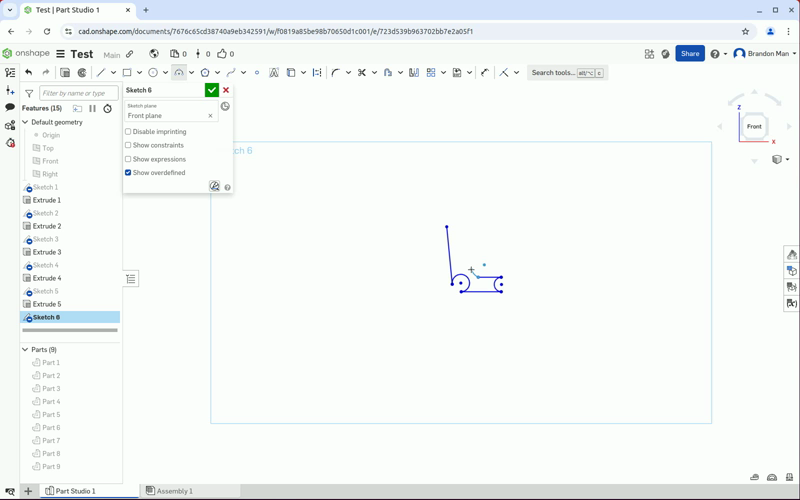
click(471, 269)
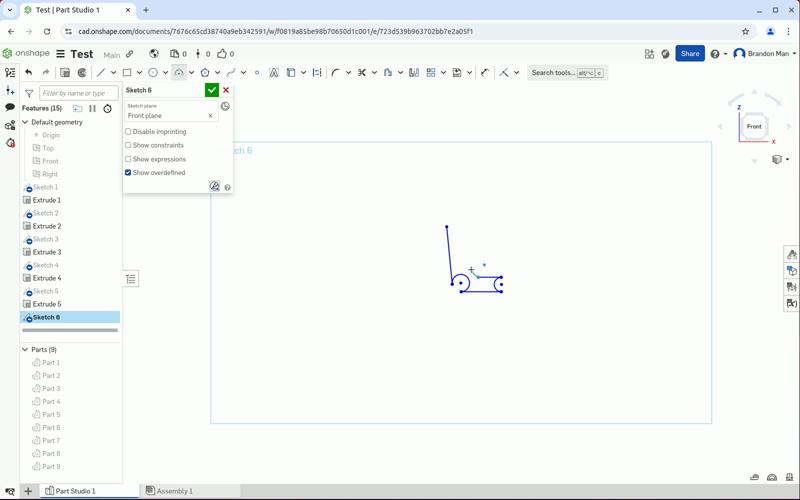
mouse_move(472, 274)
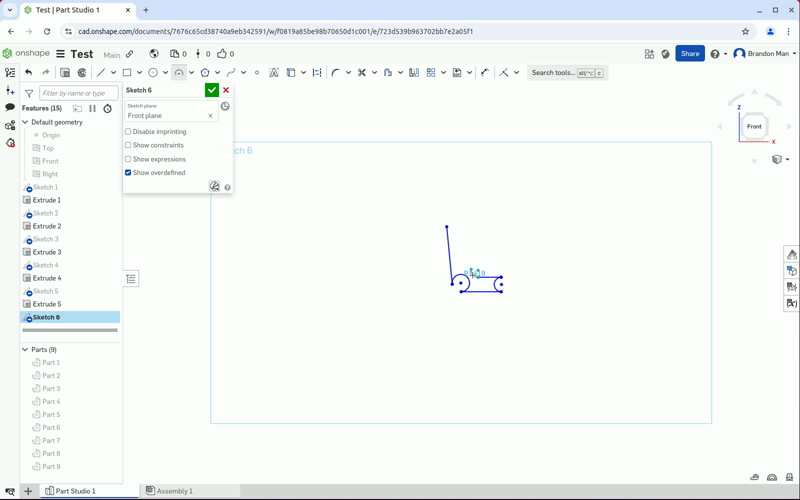
click(472, 274)
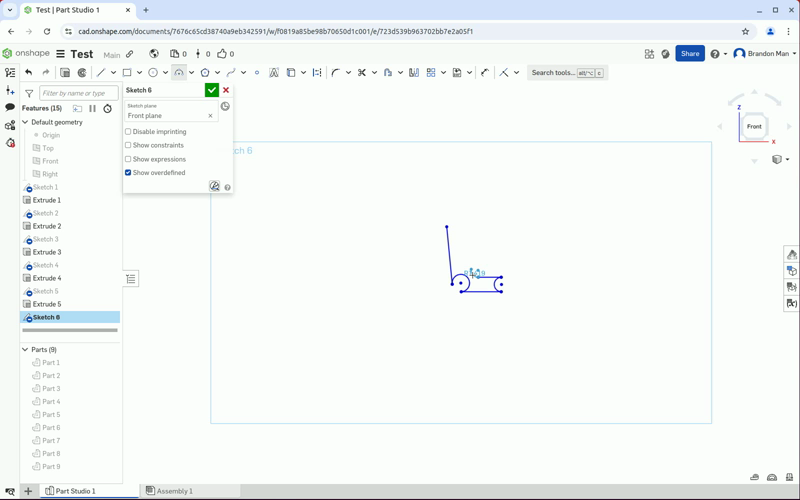
key_up(shift)
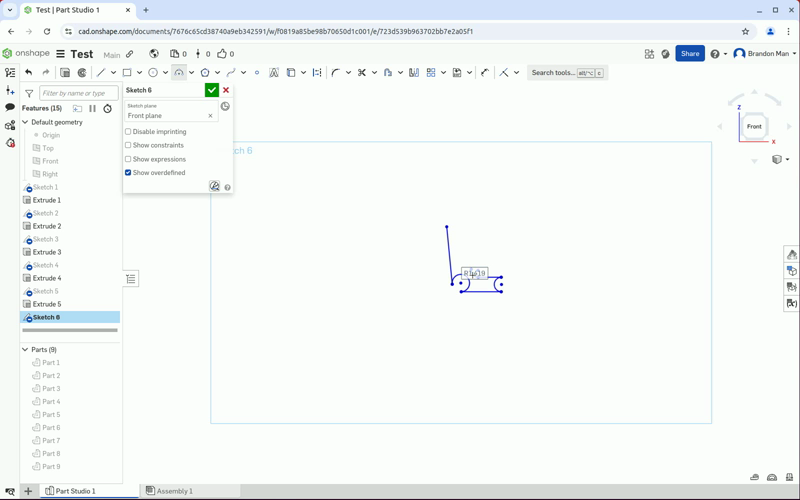
key(esc)
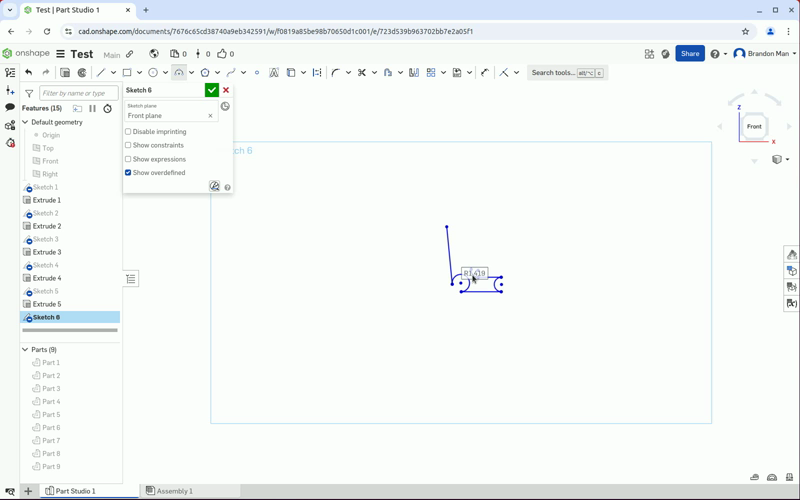
key(l)
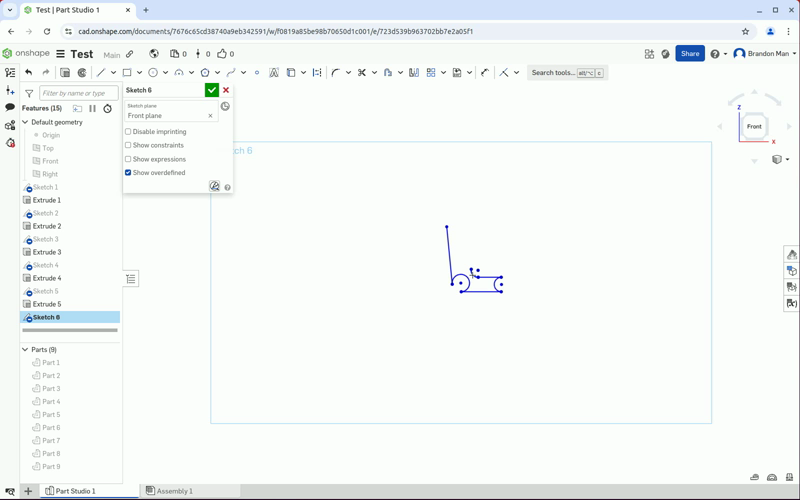
mouse_move(471, 269)
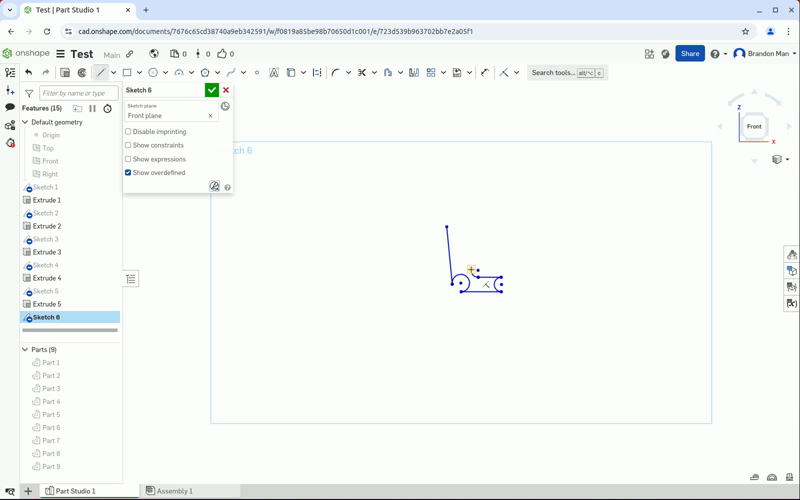
click(471, 269)
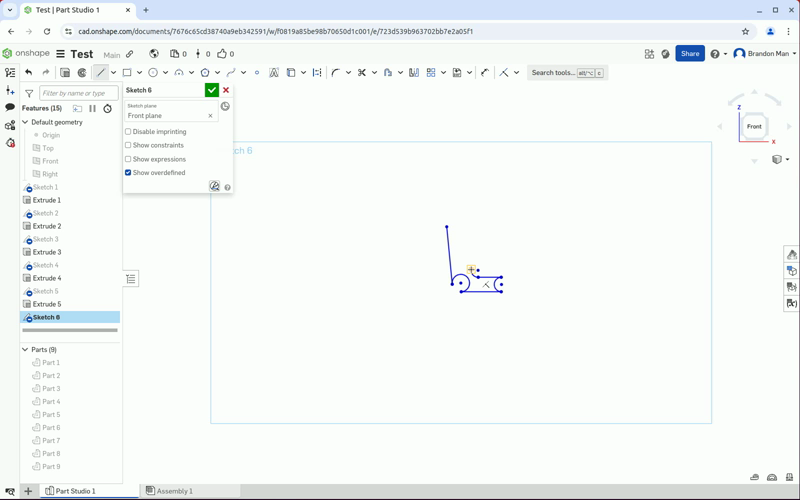
key_down(shift)
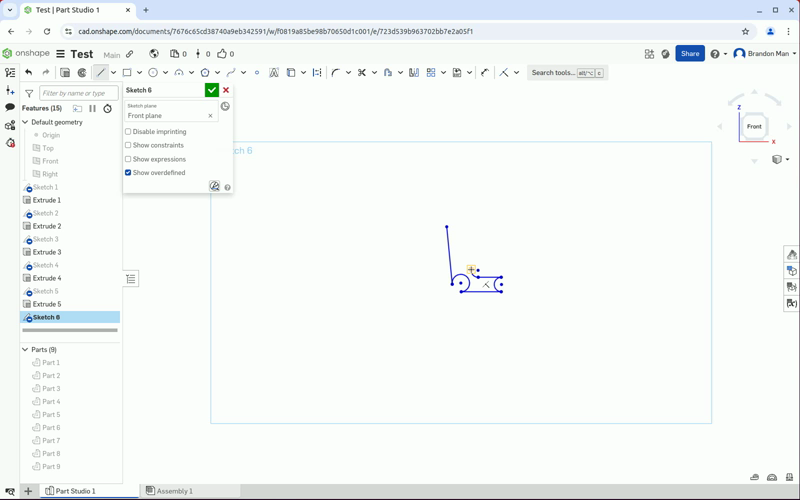
mouse_move(501, 269)
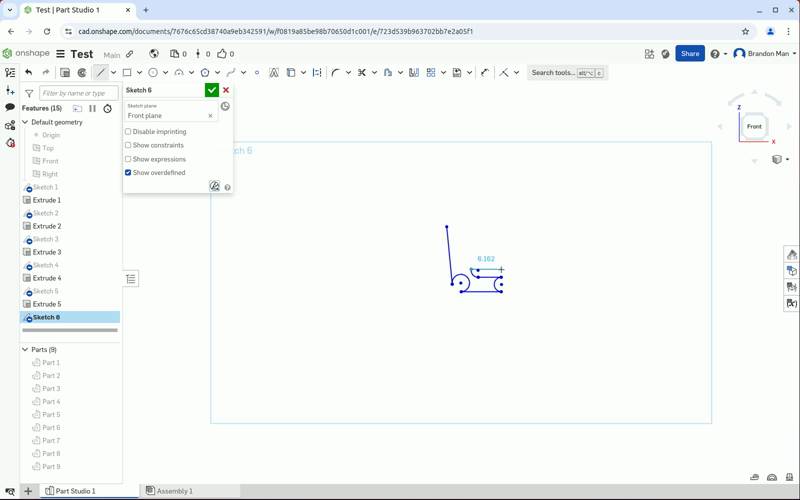
mouse_move(475, 226)
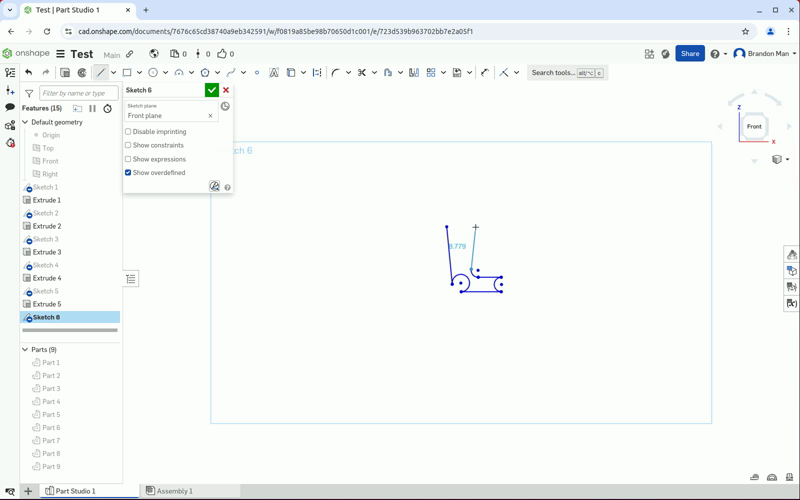
click(475, 226)
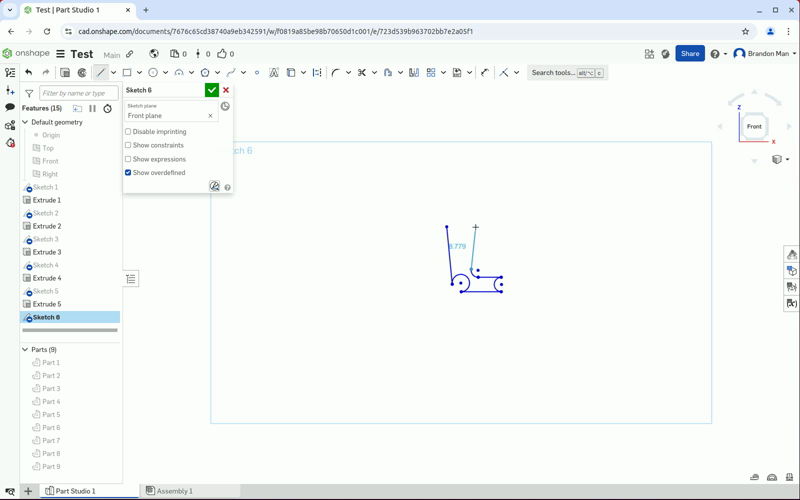
key_up(shift)
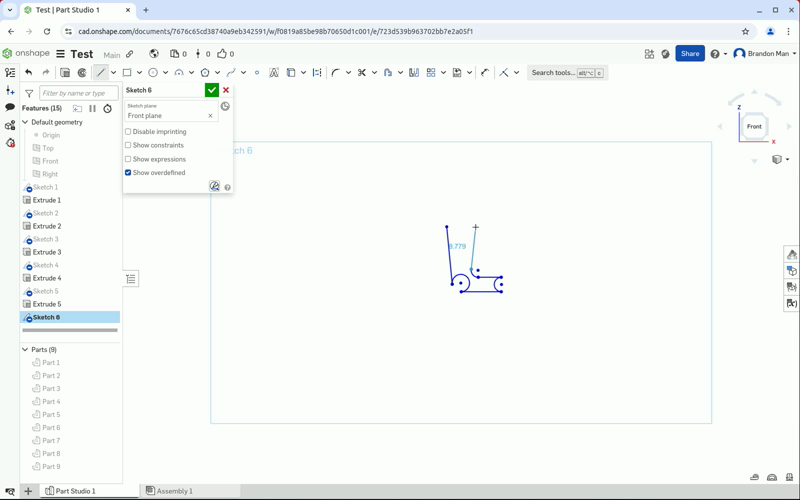
key(esc)
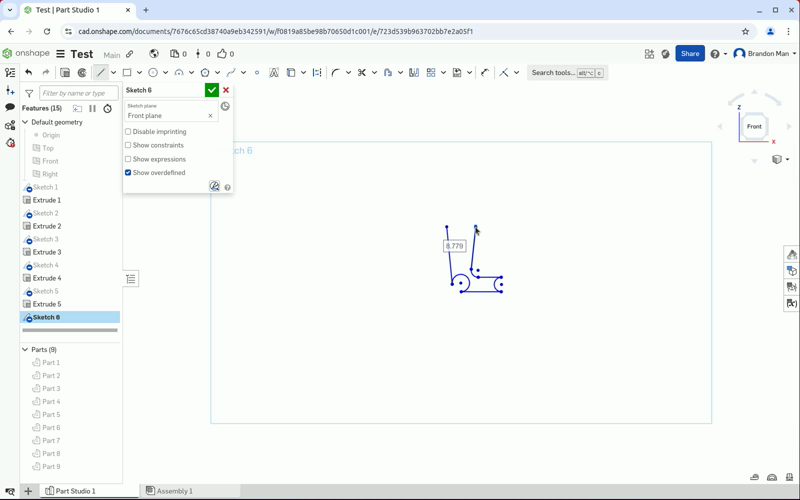
key(a)
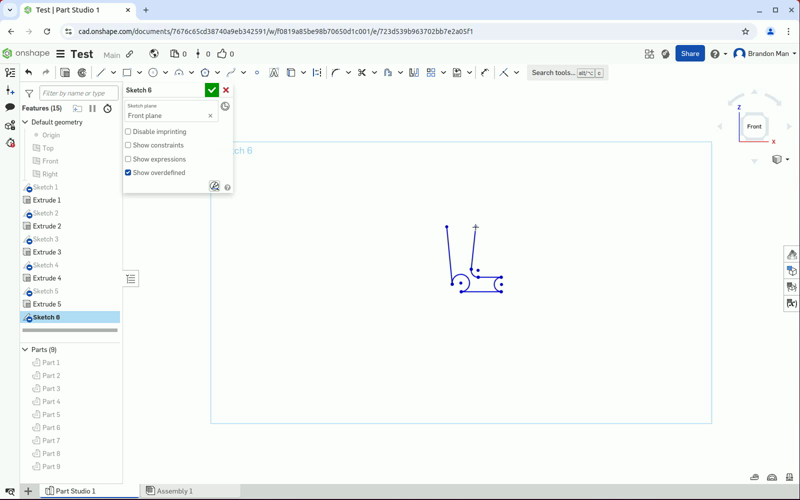
mouse_move(475, 226)
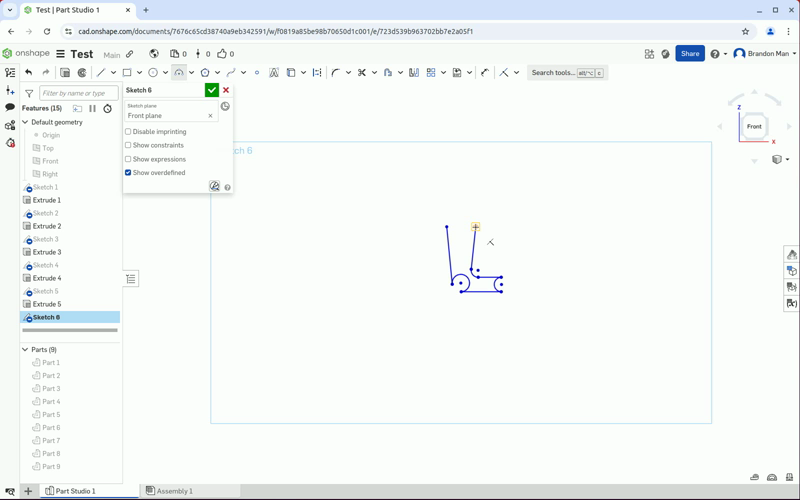
click(475, 226)
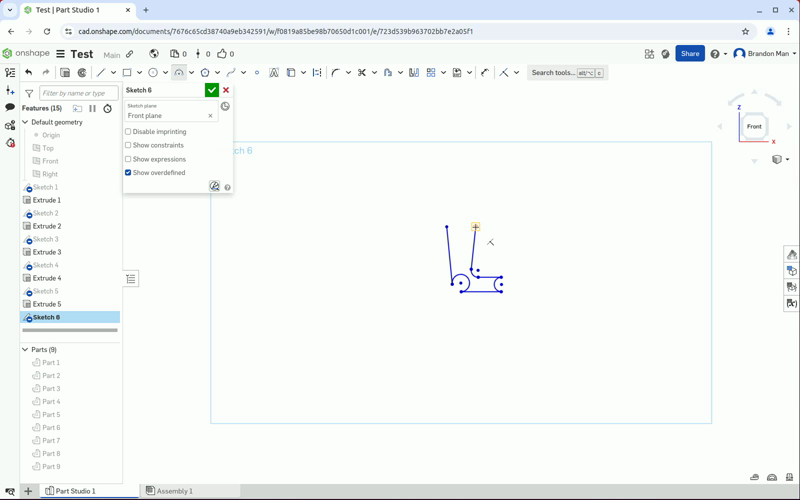
mouse_move(446, 226)
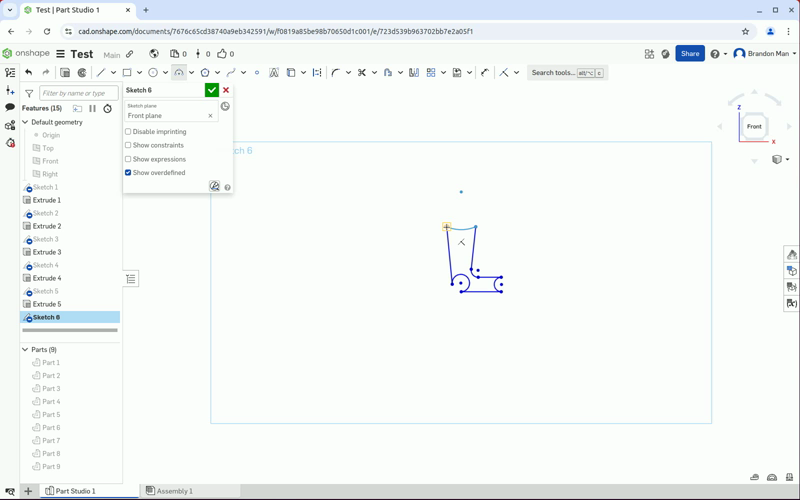
click(446, 226)
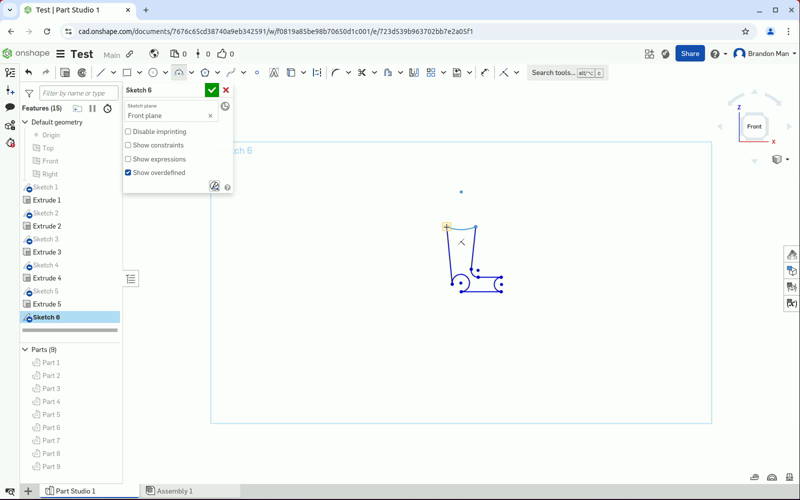
key_down(shift)
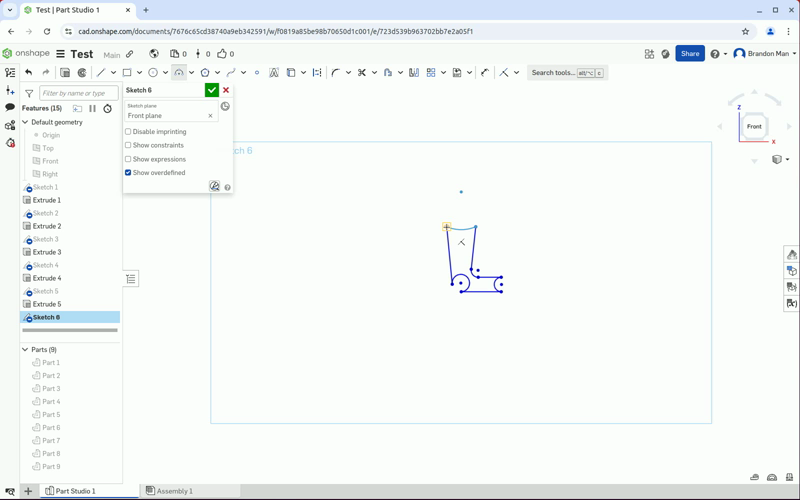
mouse_move(461, 239)
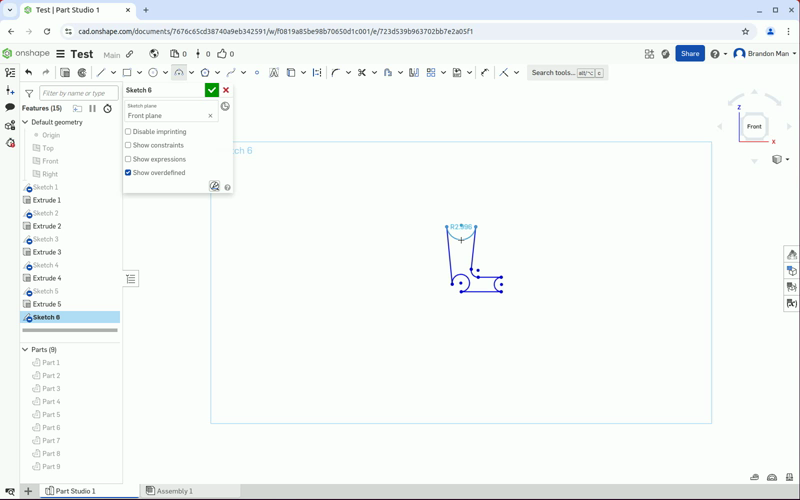
click(461, 239)
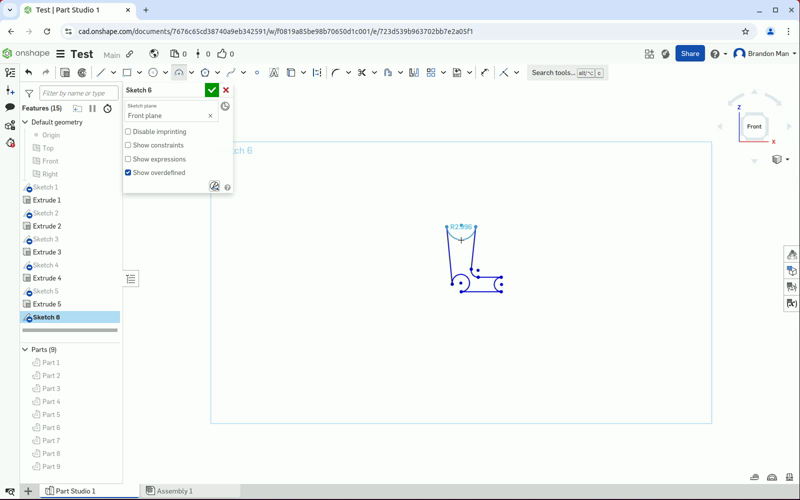
key_up(shift)
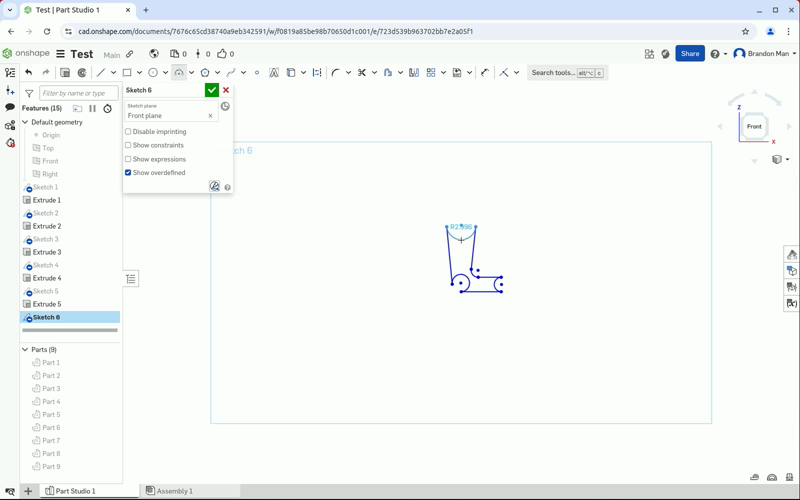
key(esc)
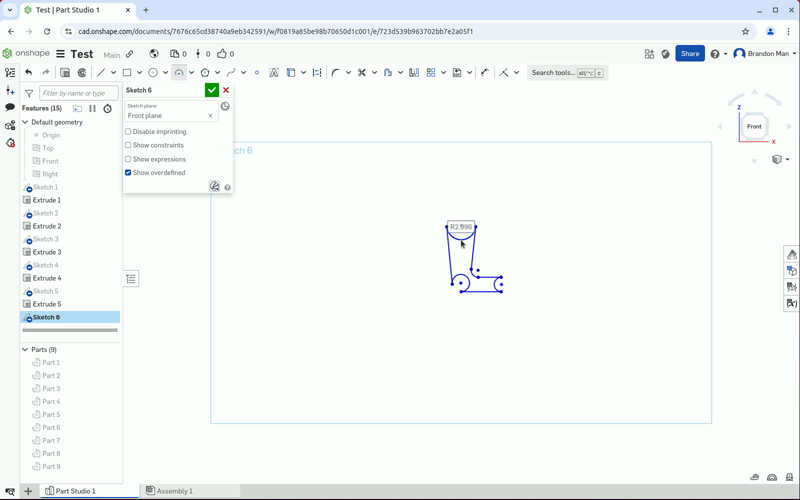
mouse_move(485, 288)
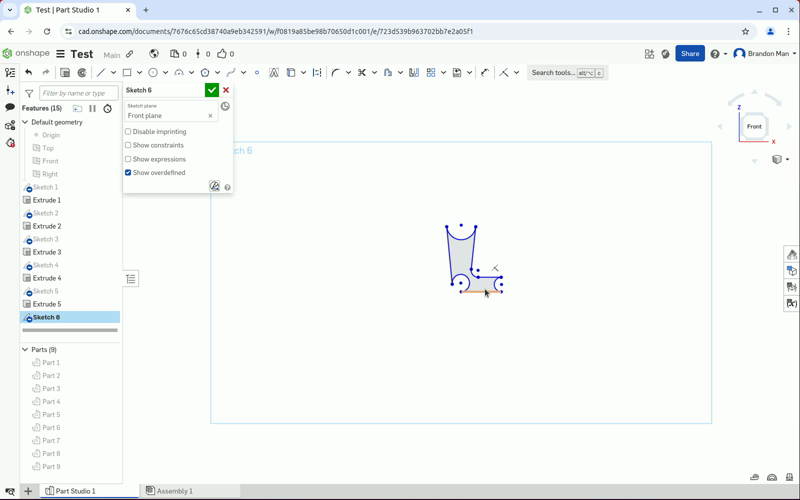
scroll(6)
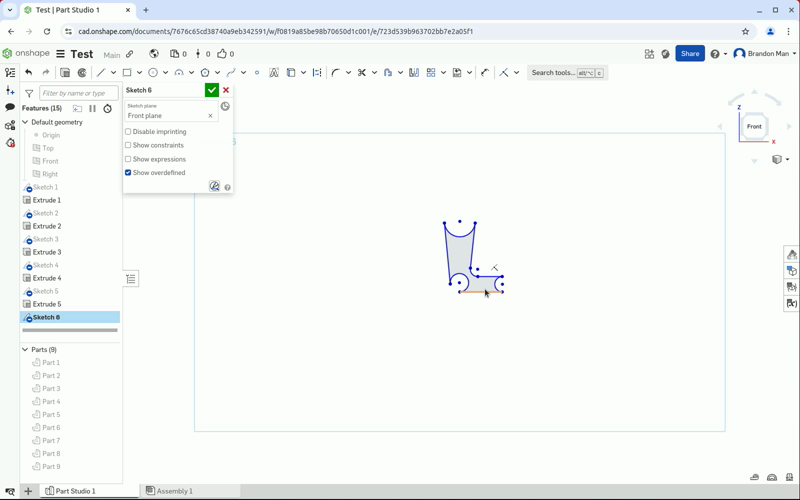
scroll(6)
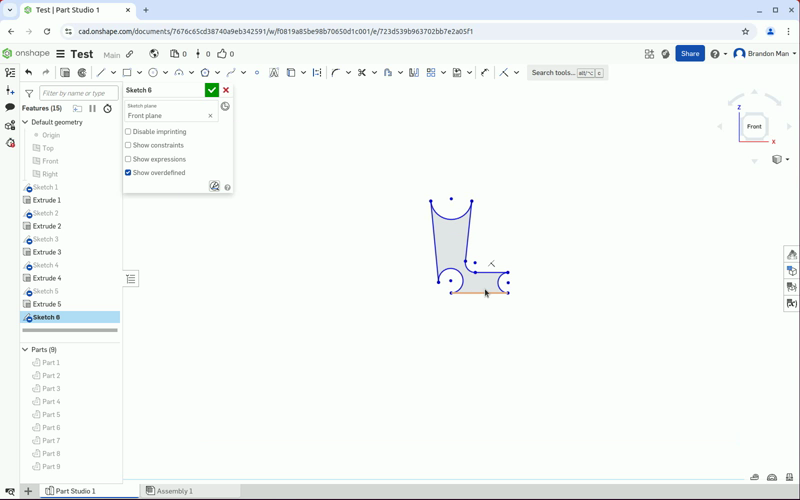
scroll(6)
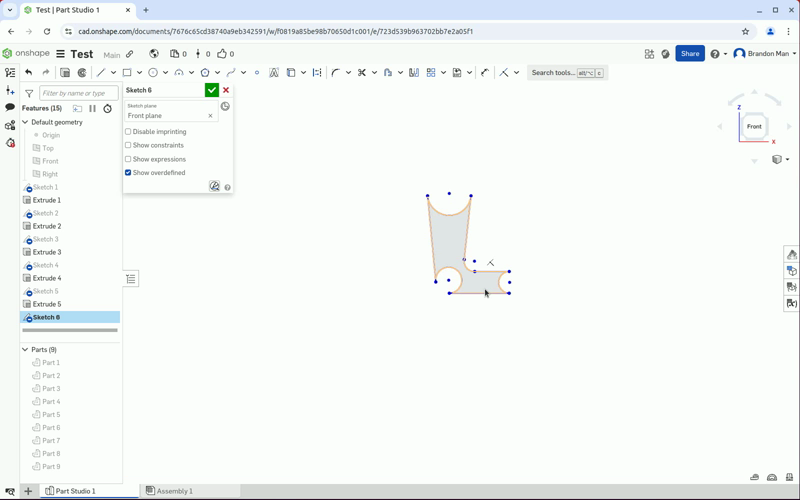
scroll(6)
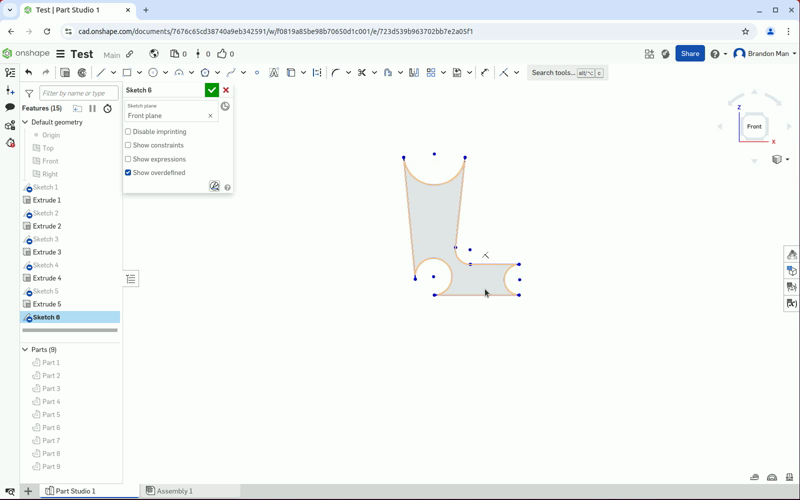
scroll(6)
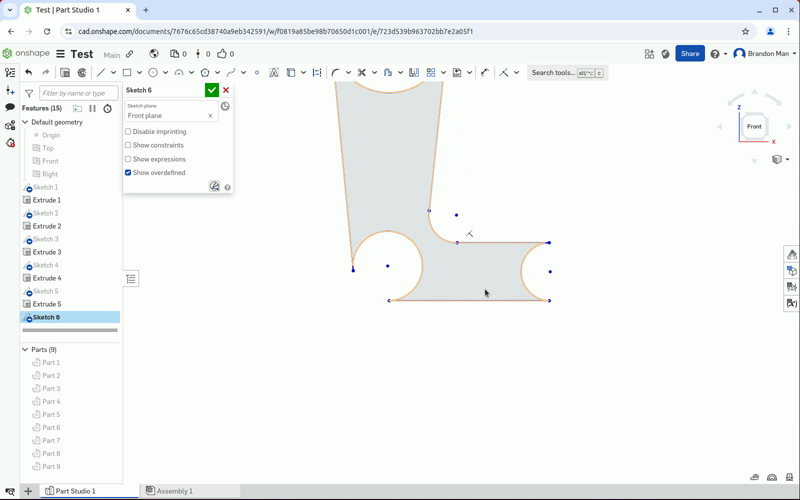
scroll(6)
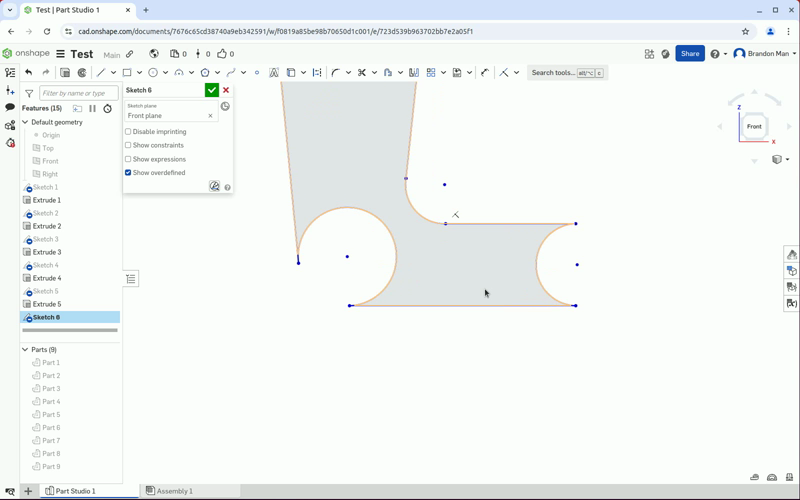
scroll(6)
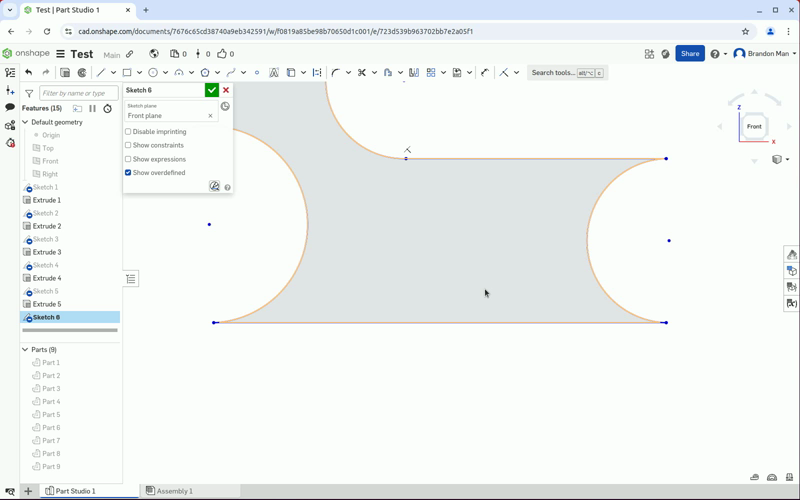
click(485, 288)
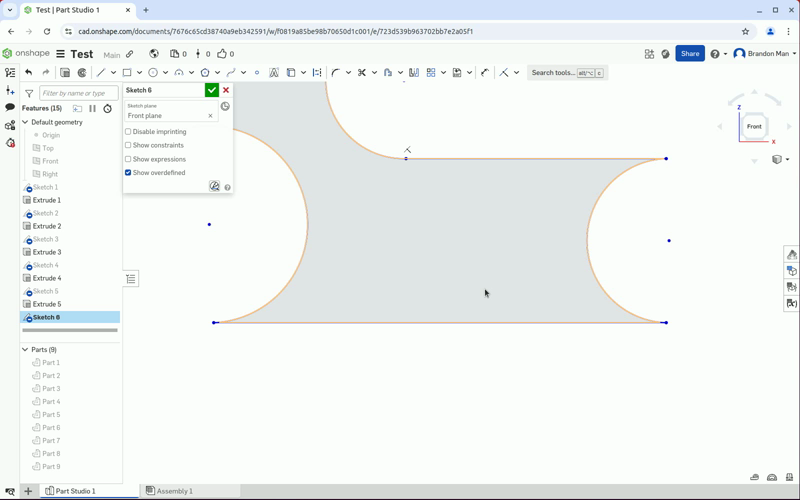
scroll(-6)
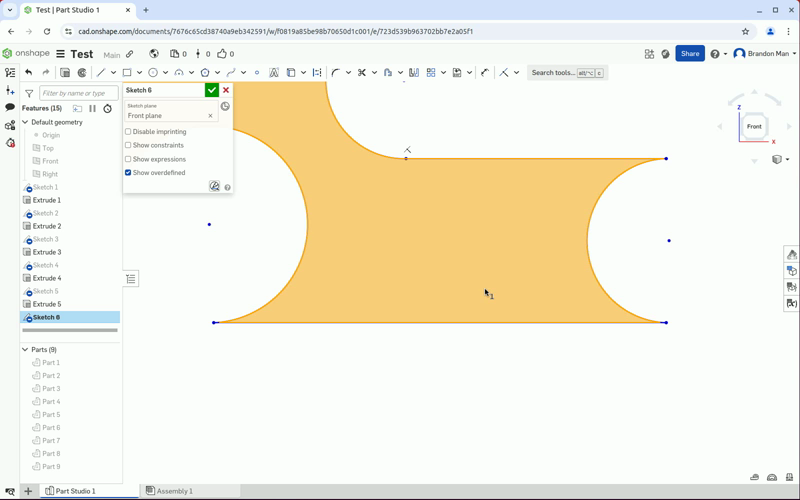
scroll(-6)
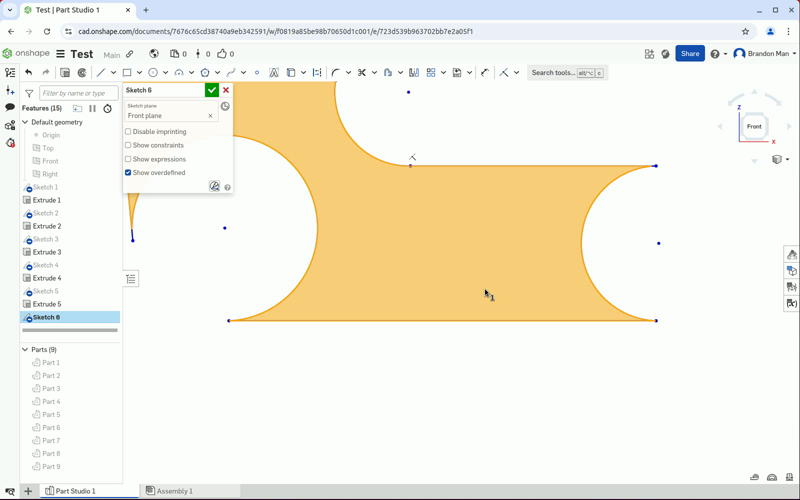
scroll(-6)
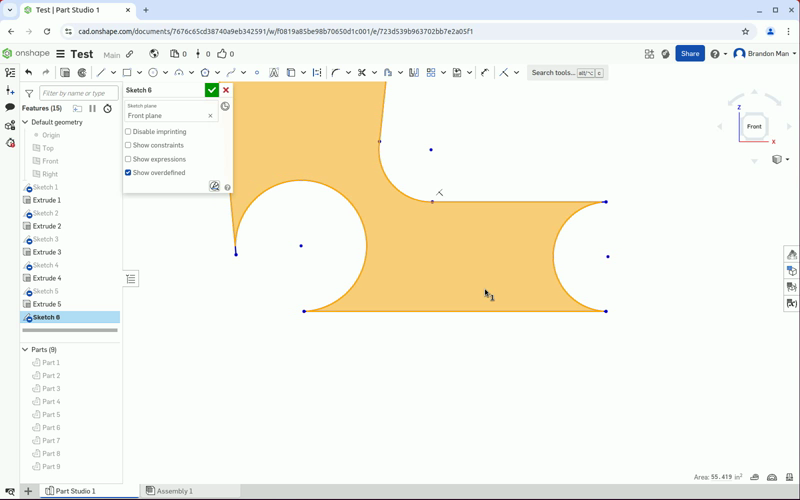
scroll(-6)
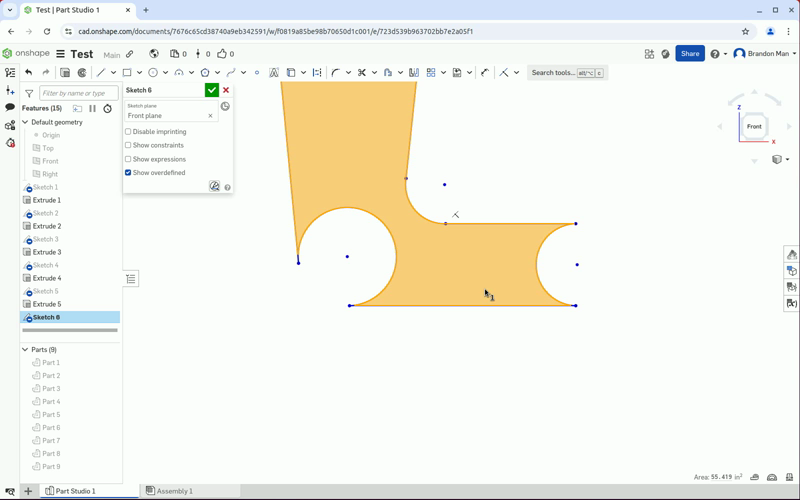
scroll(-6)
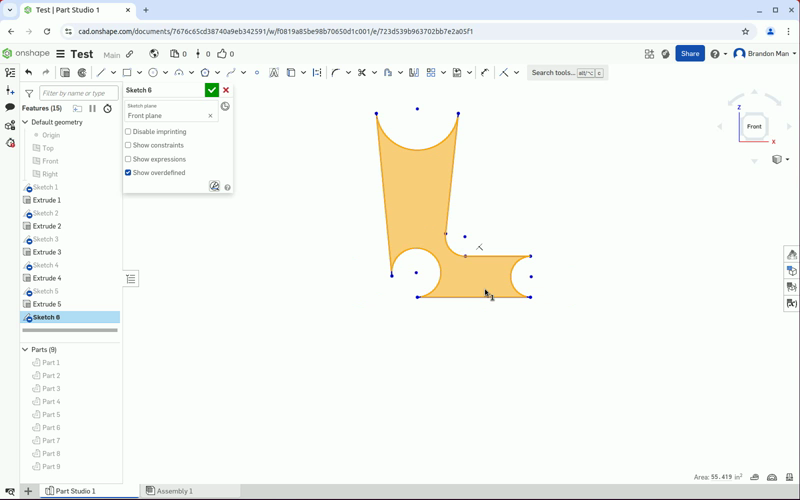
scroll(-6)
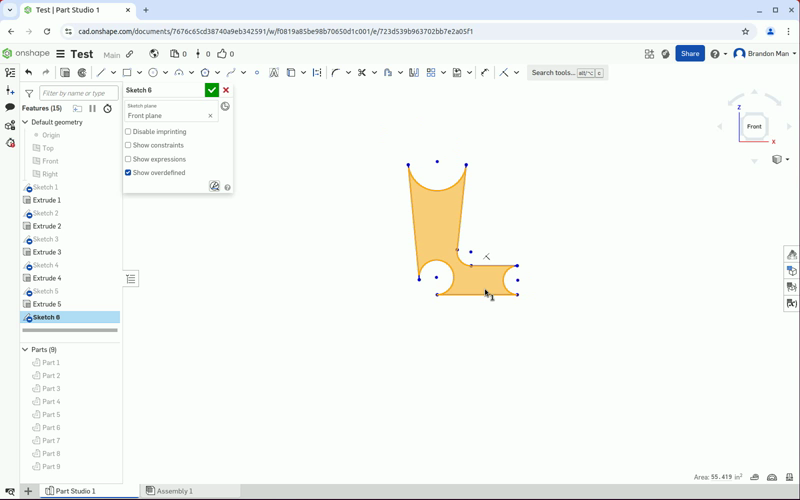
scroll(-6)
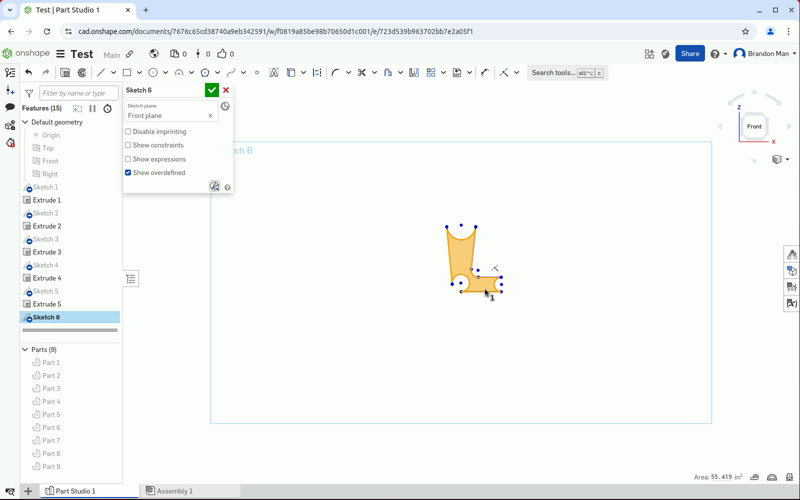
mouse_move(73, 352)
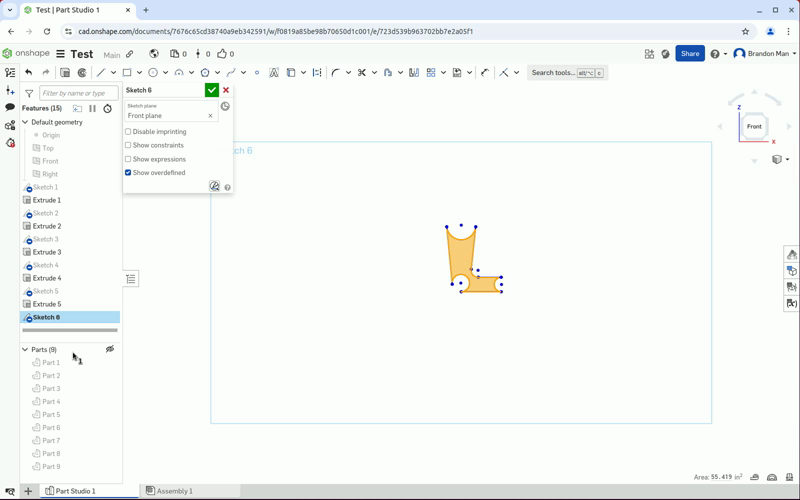
key(shift+y)
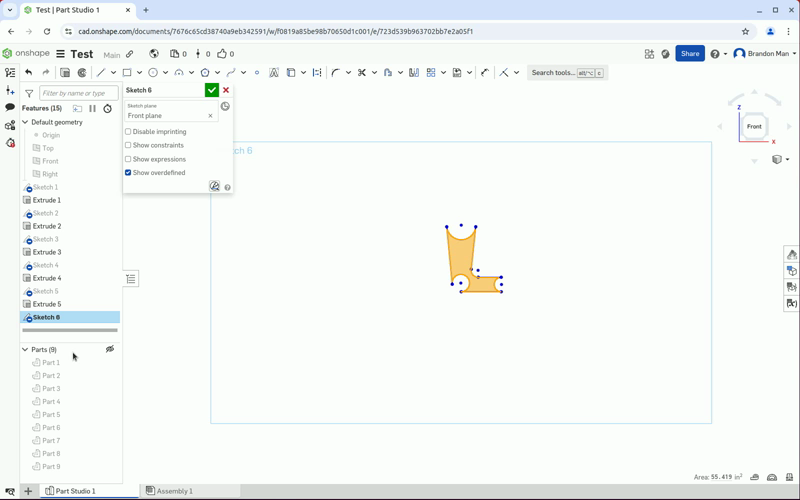
key(shift+e)
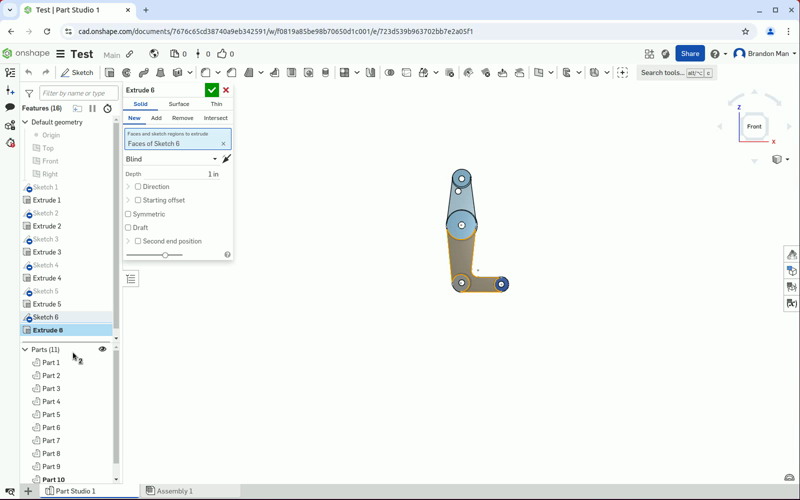
mouse_move(143, 106)
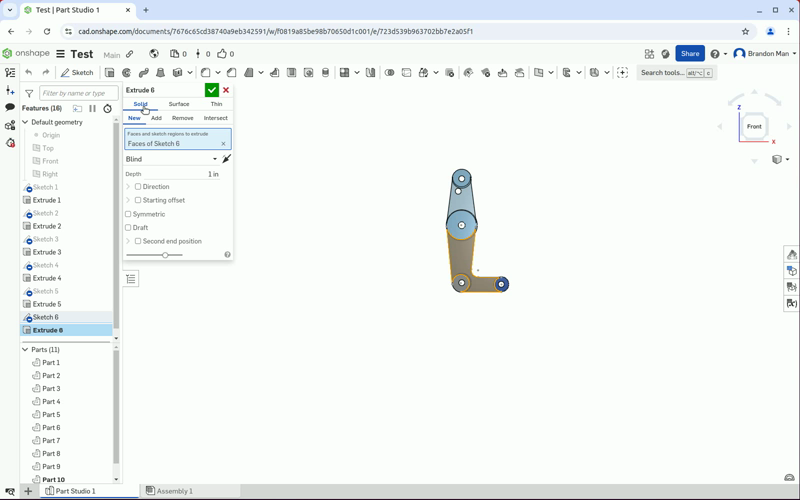
click(143, 106)
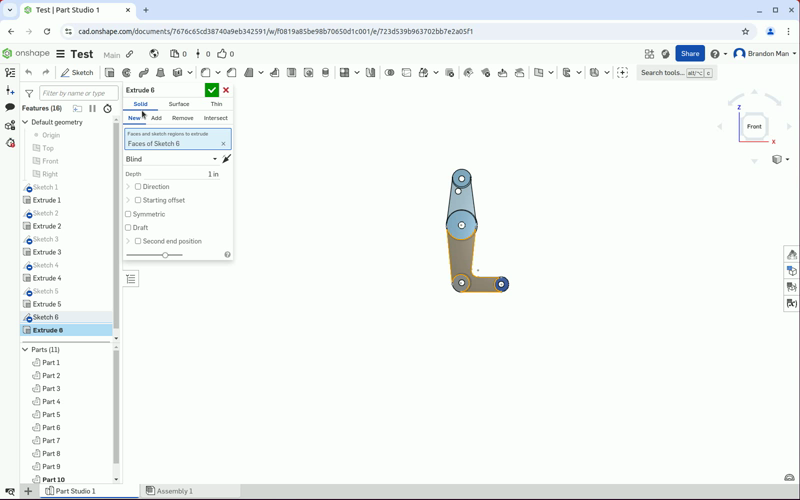
mouse_move(137, 120)
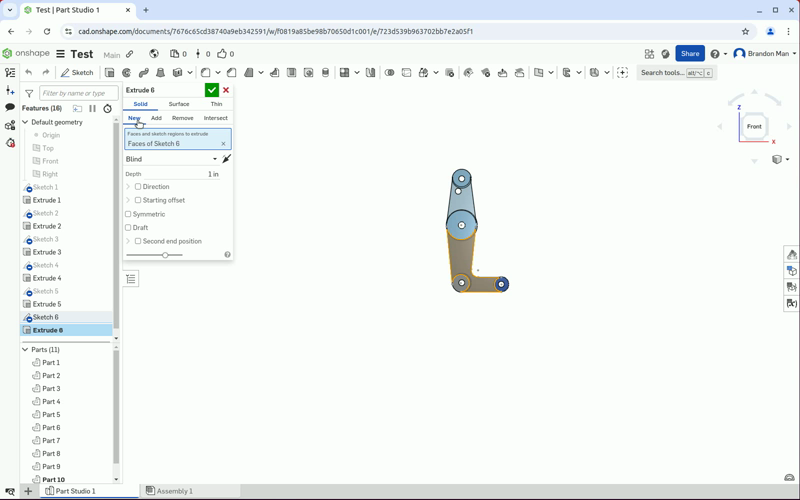
click(137, 120)
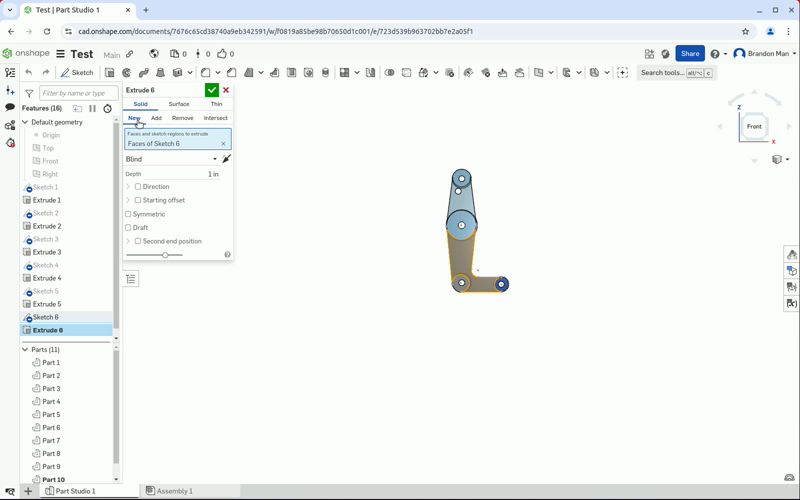
key(tab, 4)
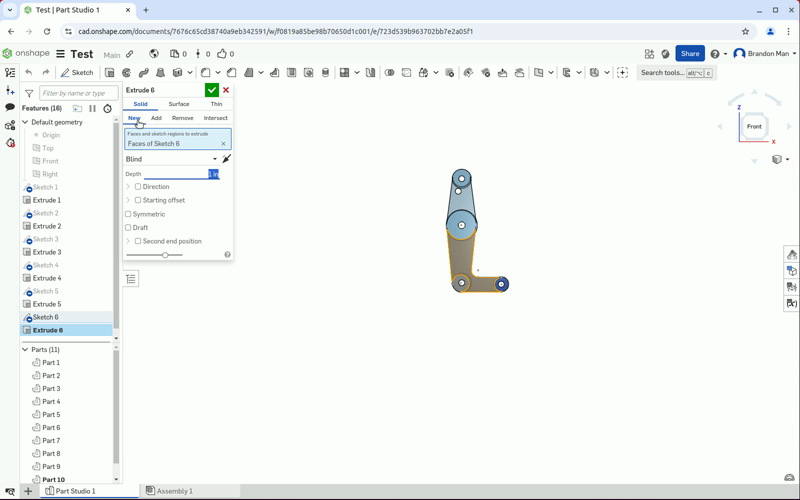
text(0.481)
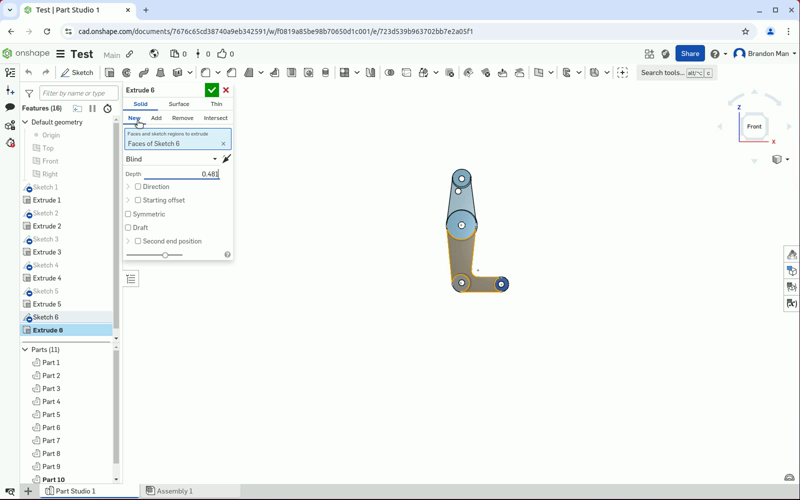
key(enter)
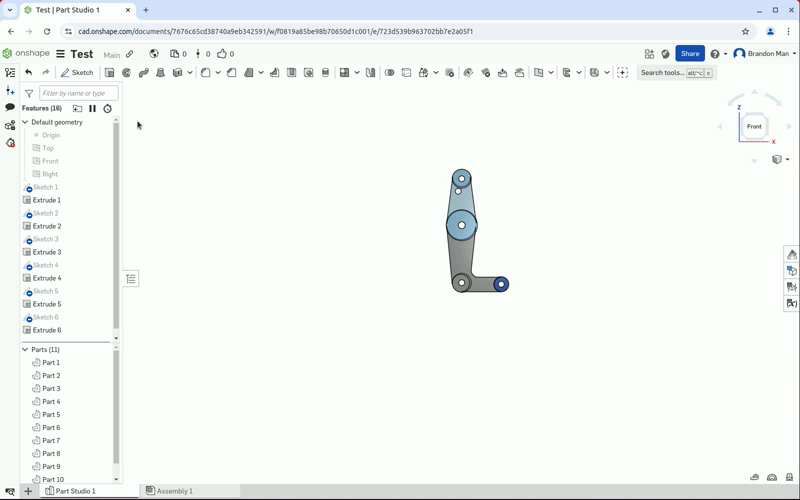
key(shift+h)
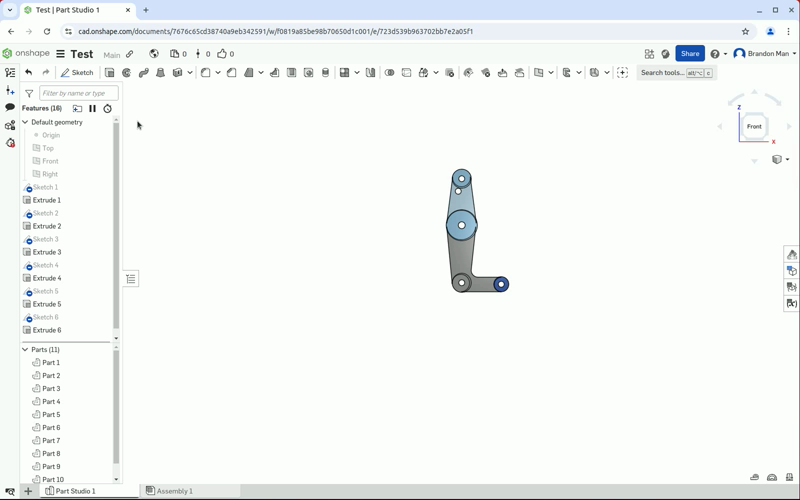
key(shift+h)
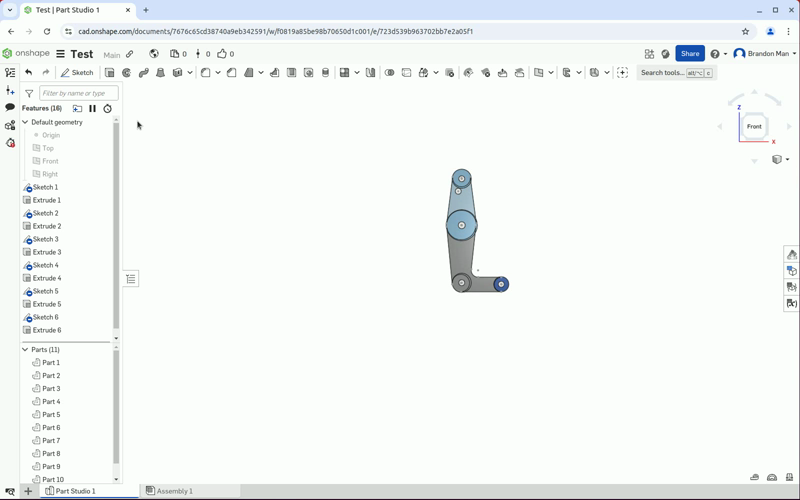
key(shift+7)
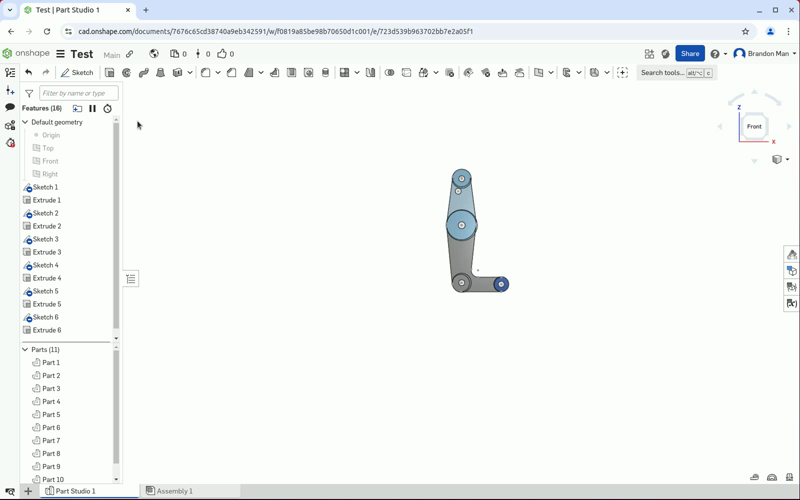
key(left, 2)
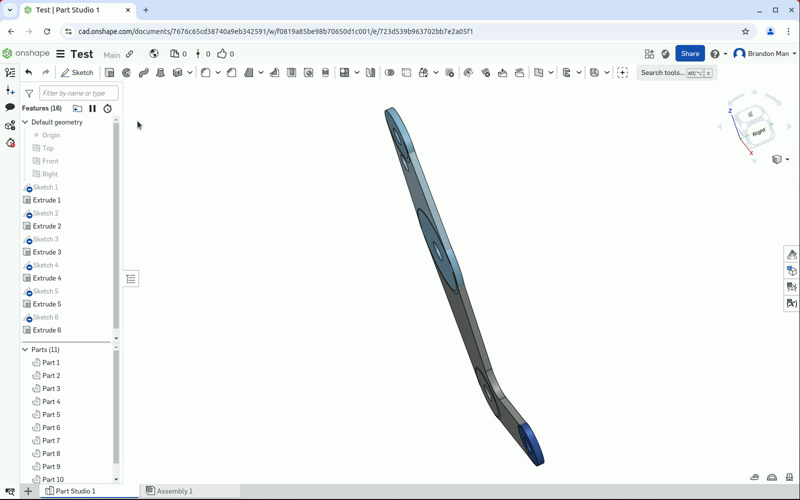
key(down, 2)
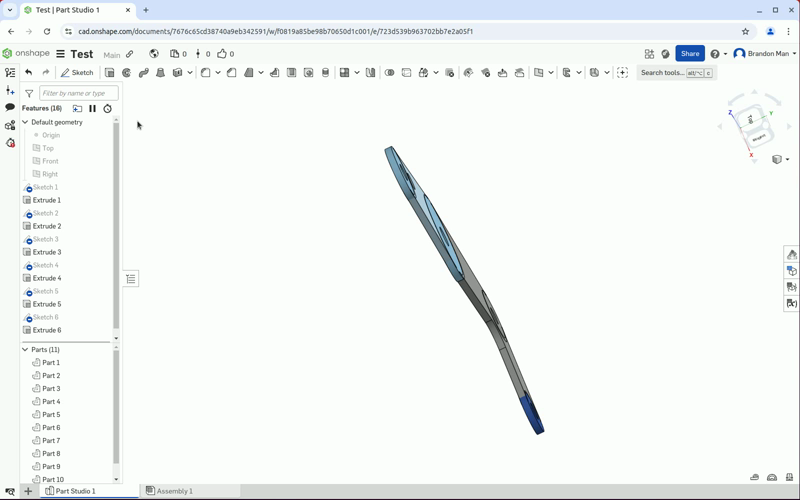
key(up, 2)
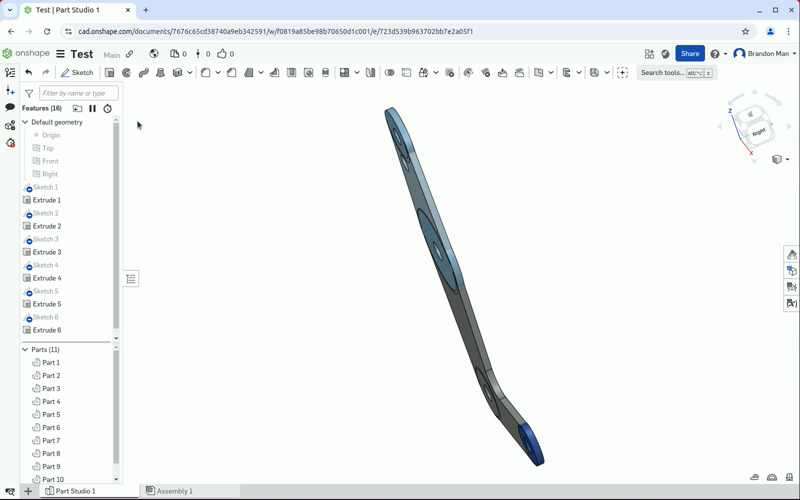
key(right, 2)
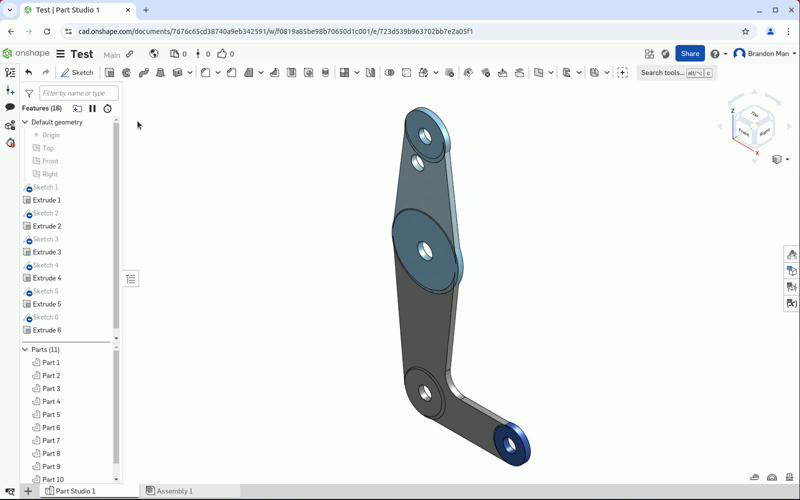
mouse_move(69, 189)
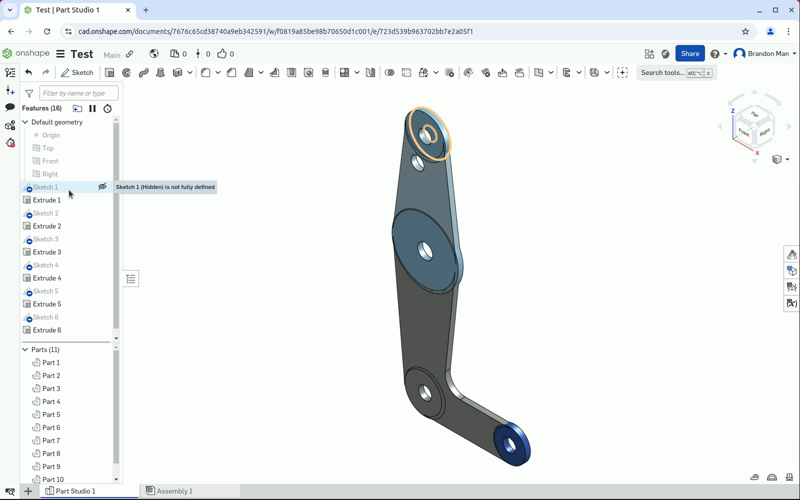
click(69, 189)